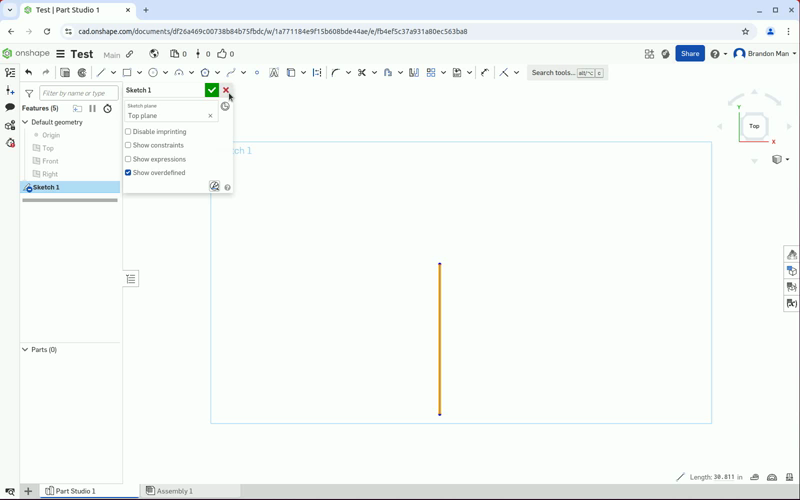
key(shift+h)
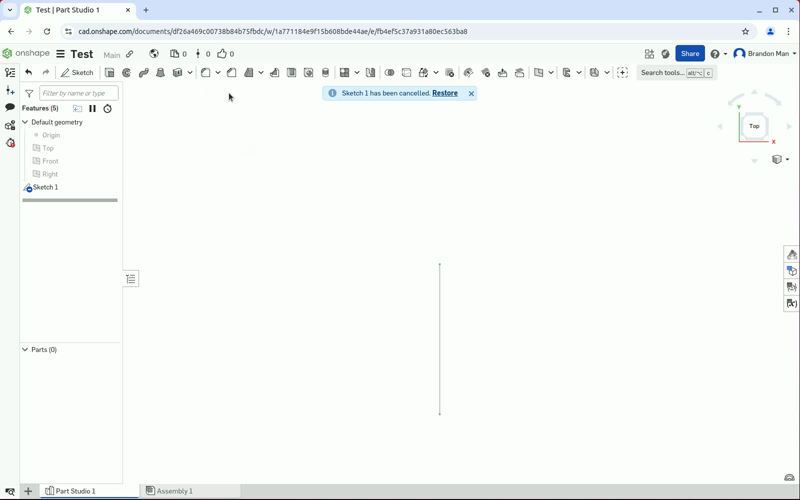
key(shift+s)
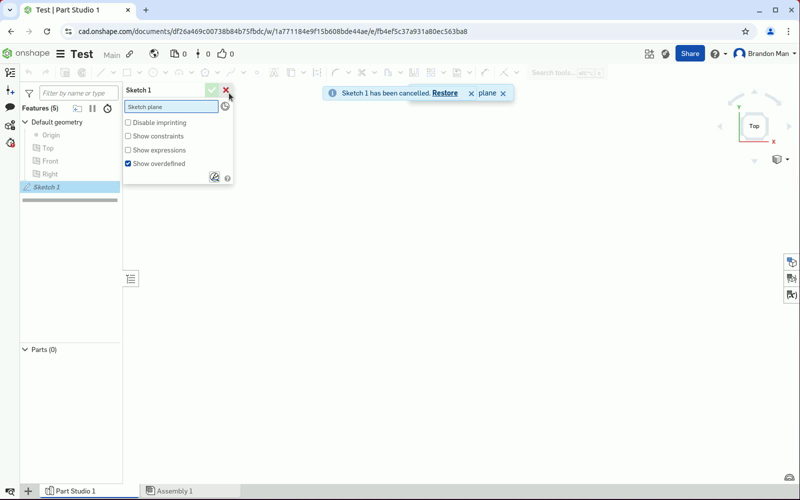
mouse_move(73, 150)
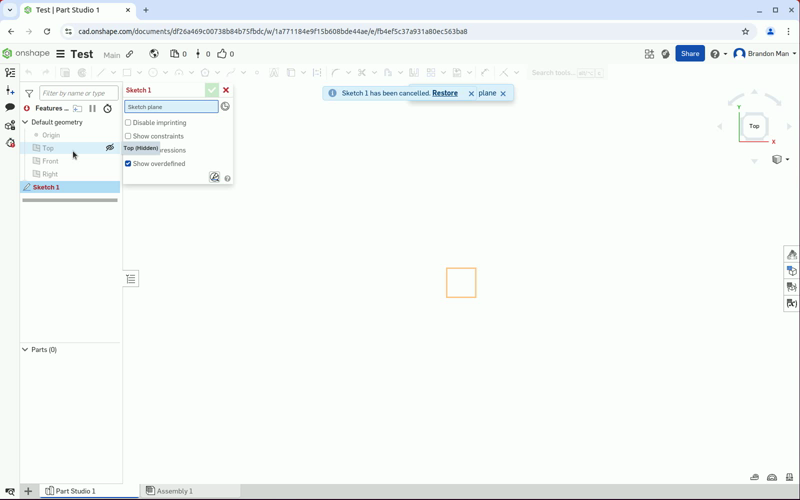
click(73, 150)
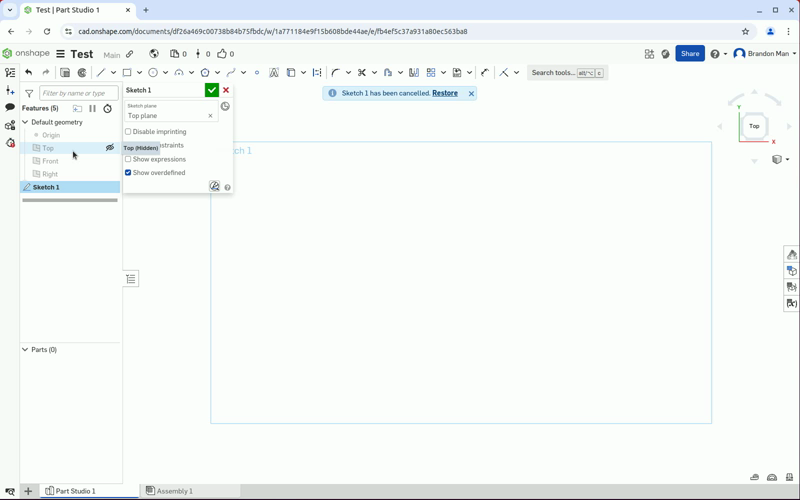
mouse_move(73, 352)
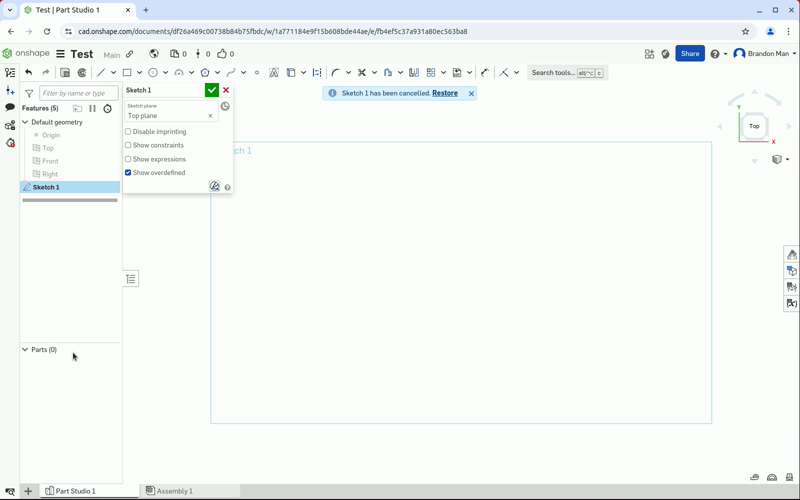
key(y)
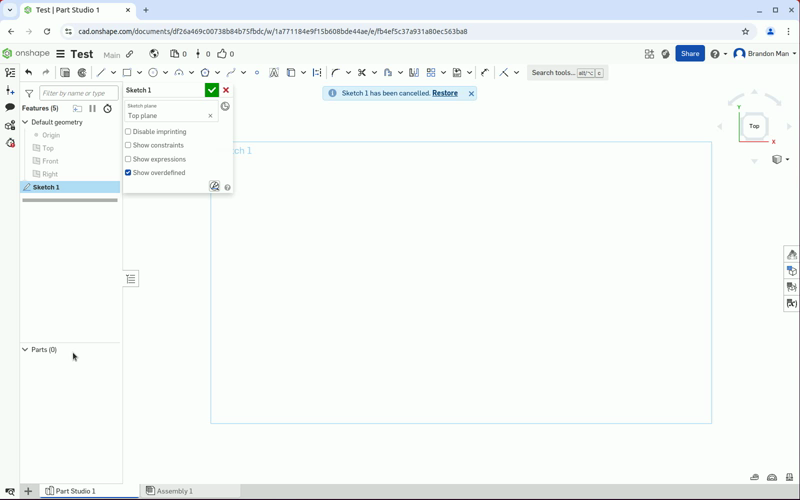
key(l)
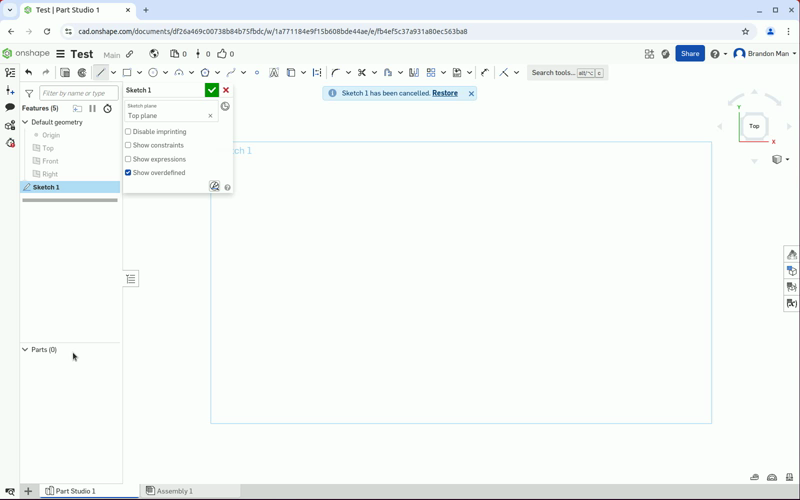
key_down(shift)
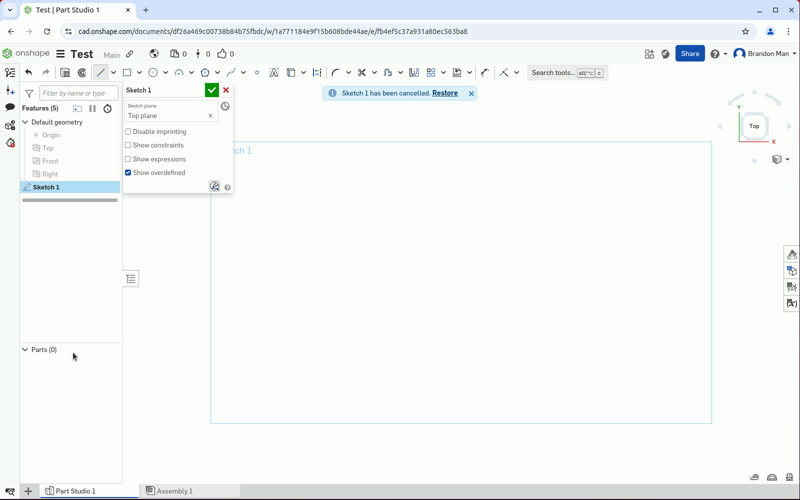
mouse_move(405, 299)
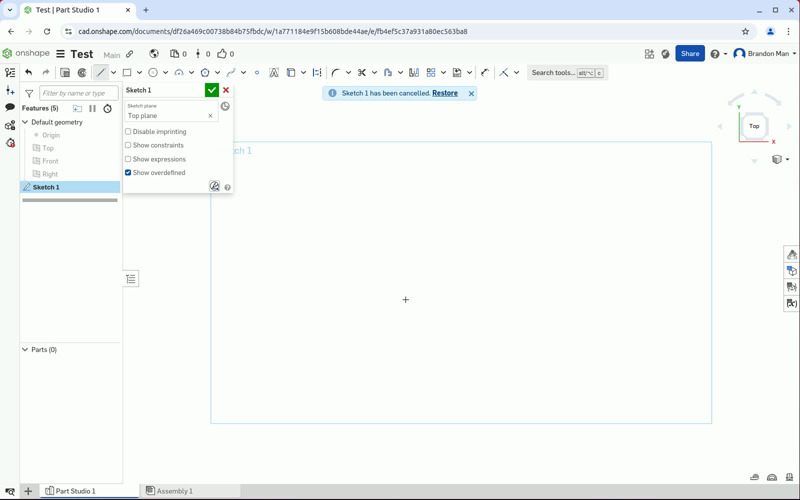
click(405, 299)
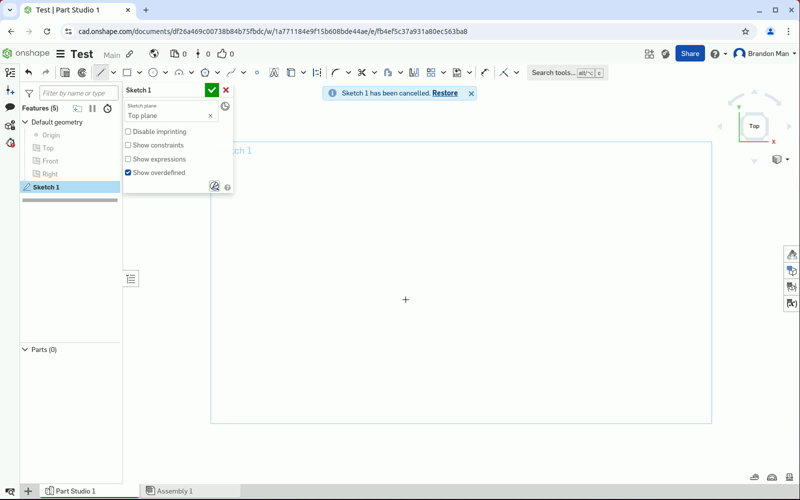
key_up(shift)
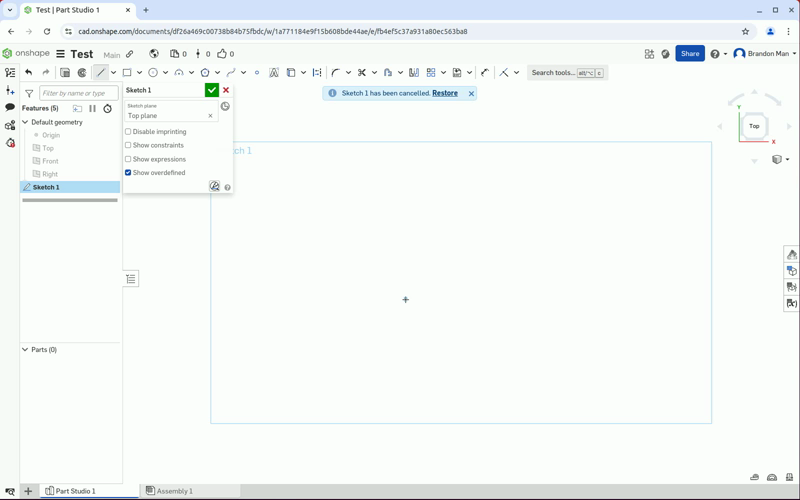
key_down(shift)
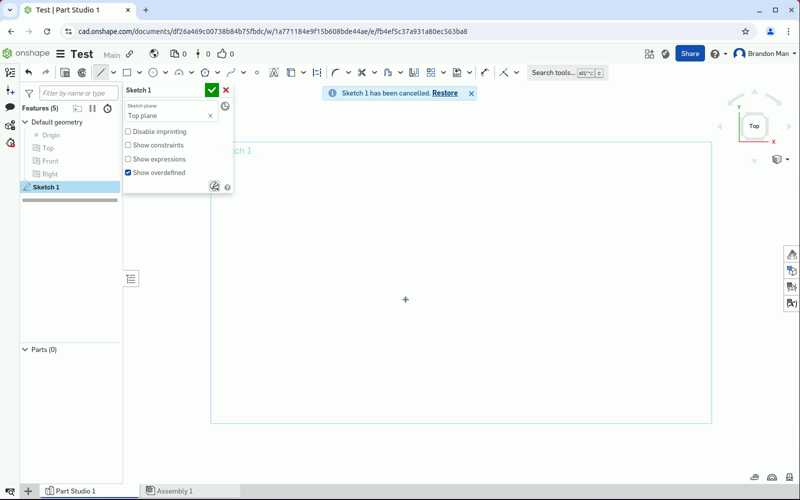
mouse_move(435, 299)
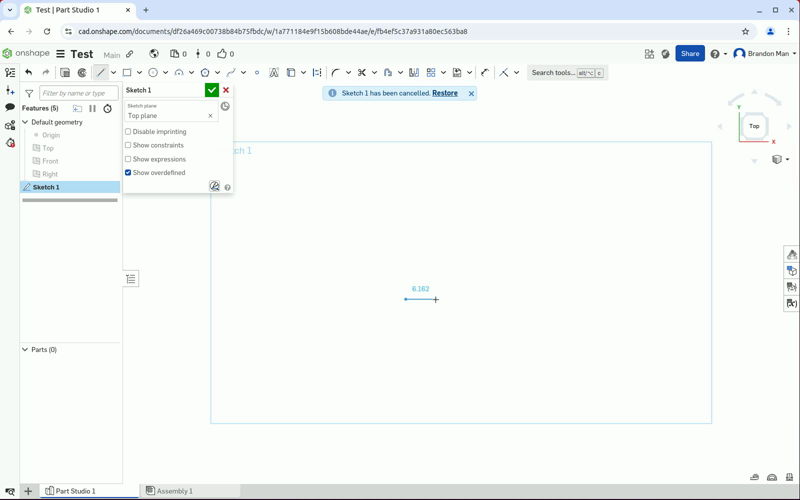
mouse_move(411, 299)
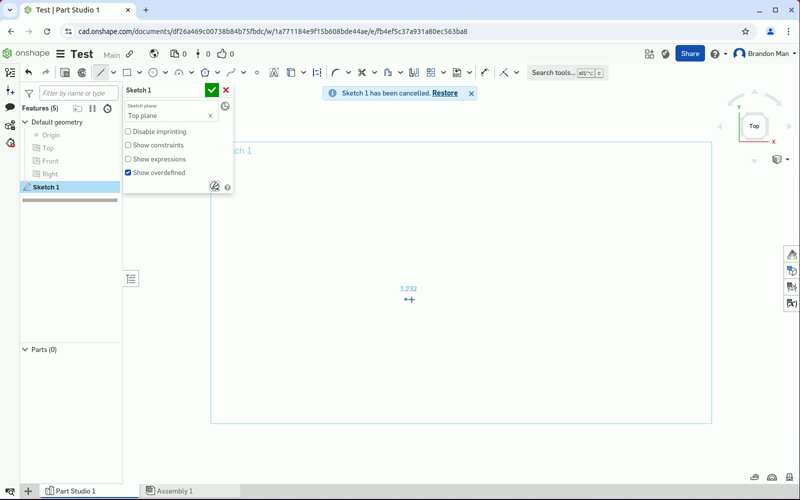
scroll(6)
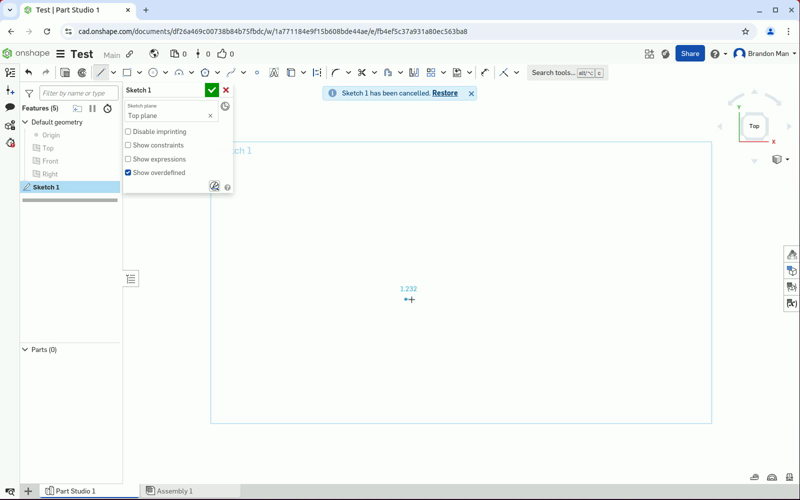
scroll(6)
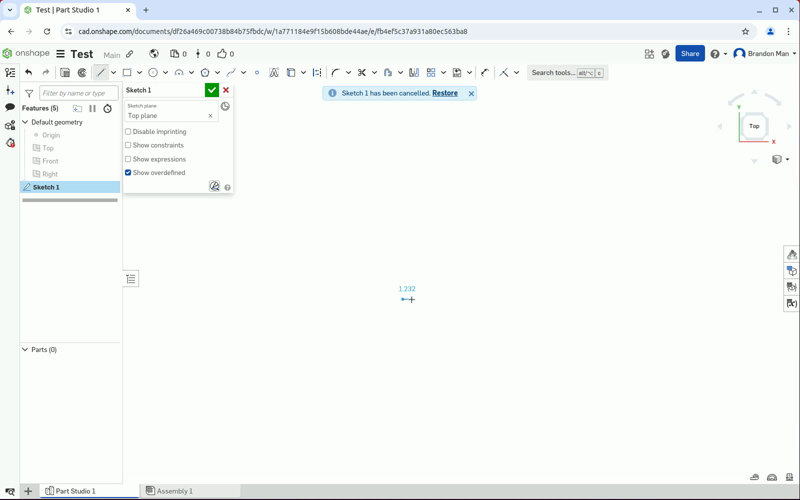
scroll(6)
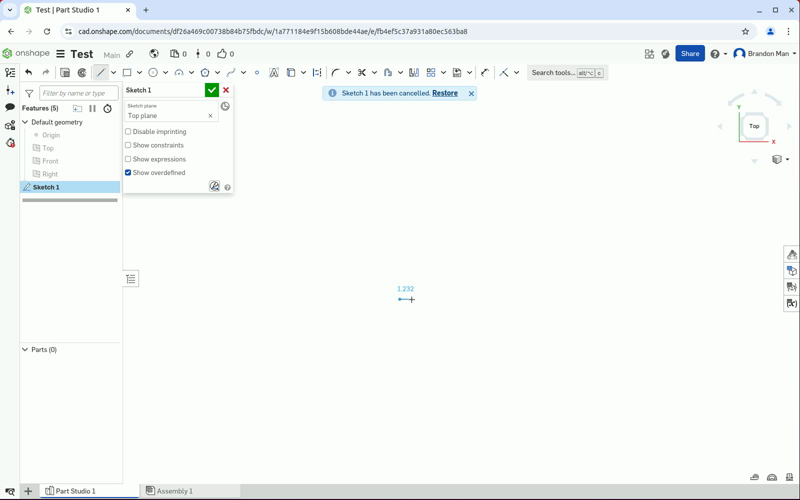
scroll(6)
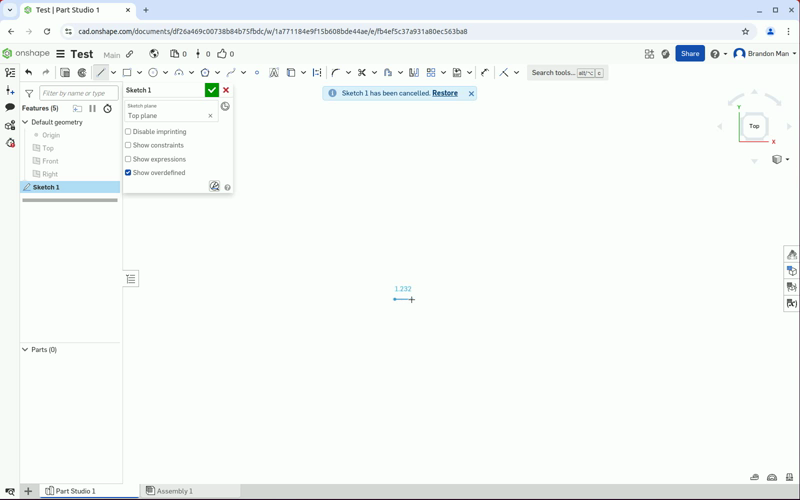
scroll(6)
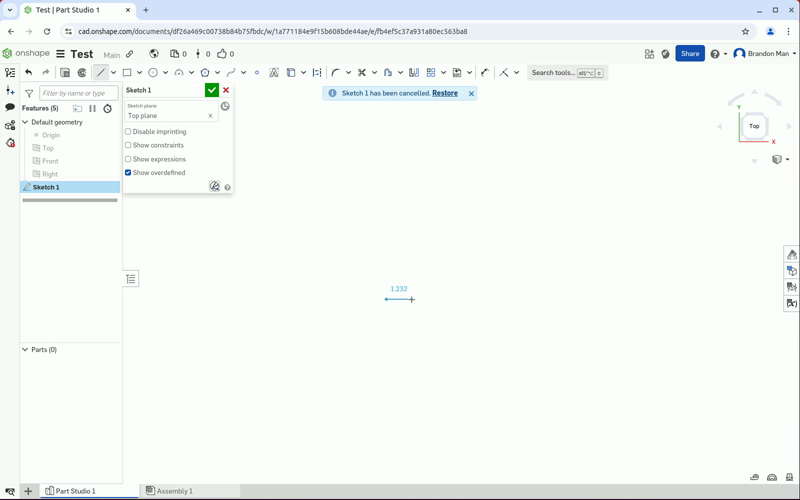
scroll(6)
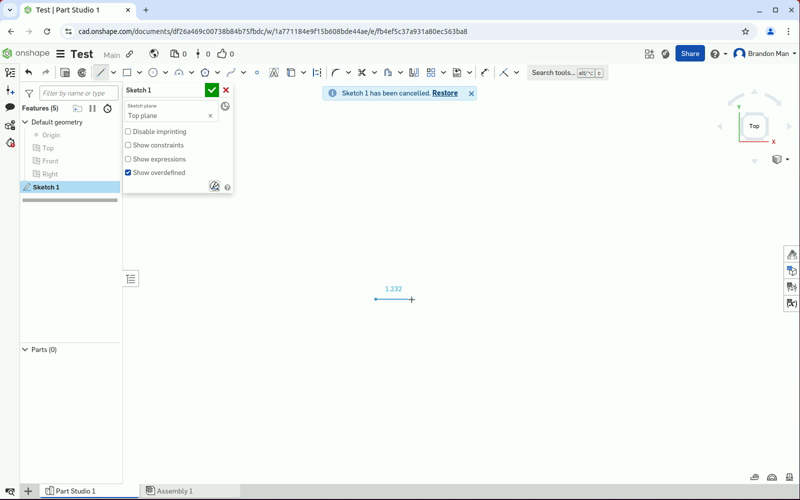
scroll(6)
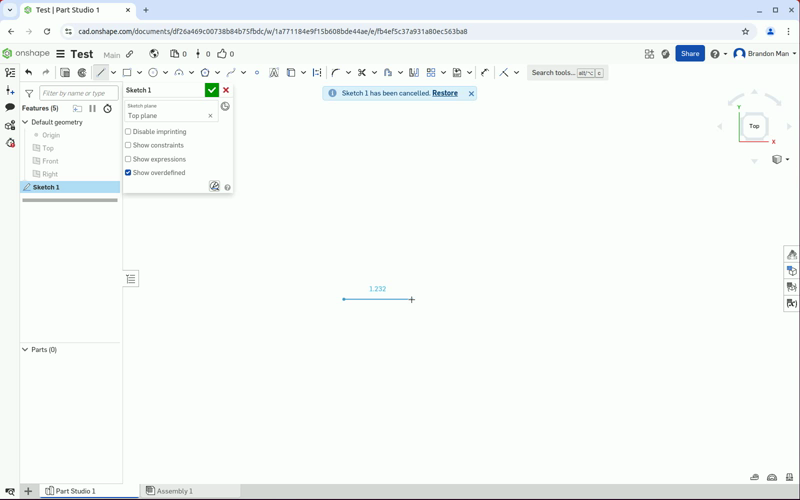
click(411, 299)
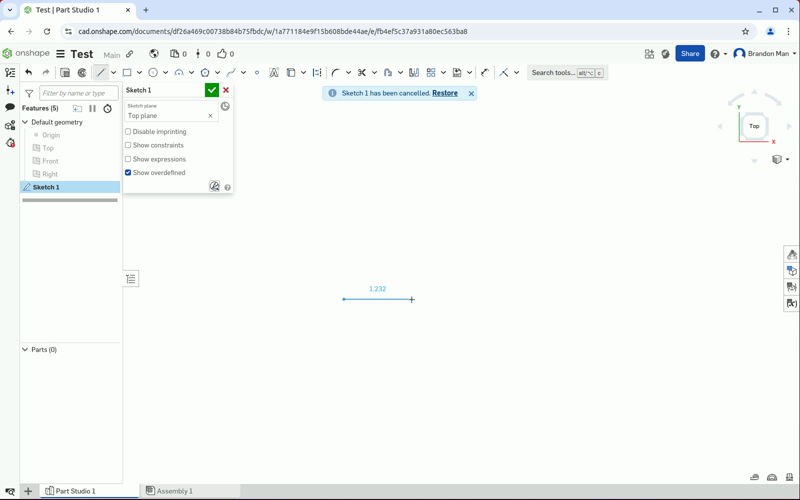
scroll(-6)
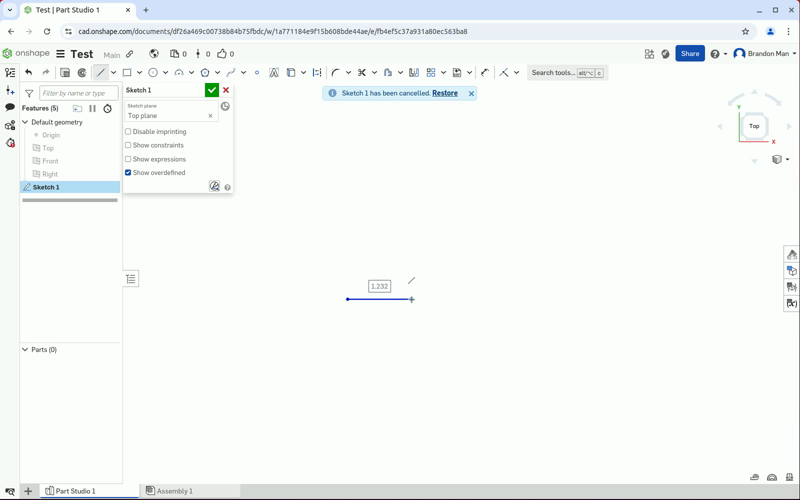
scroll(-6)
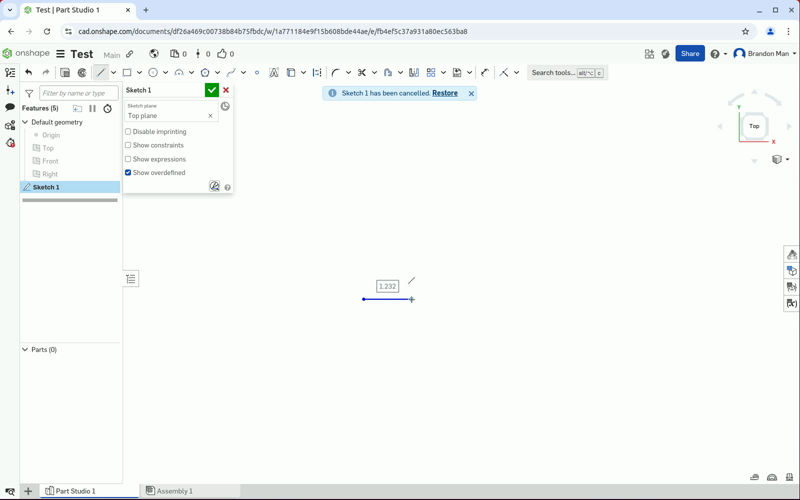
scroll(-6)
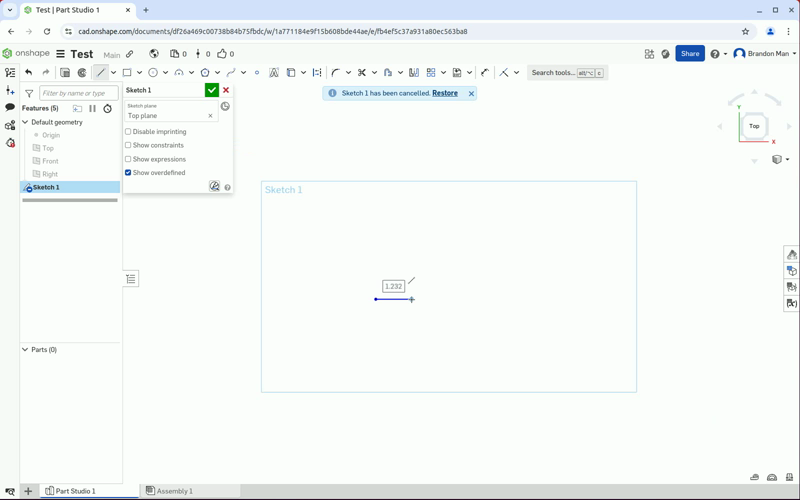
scroll(-6)
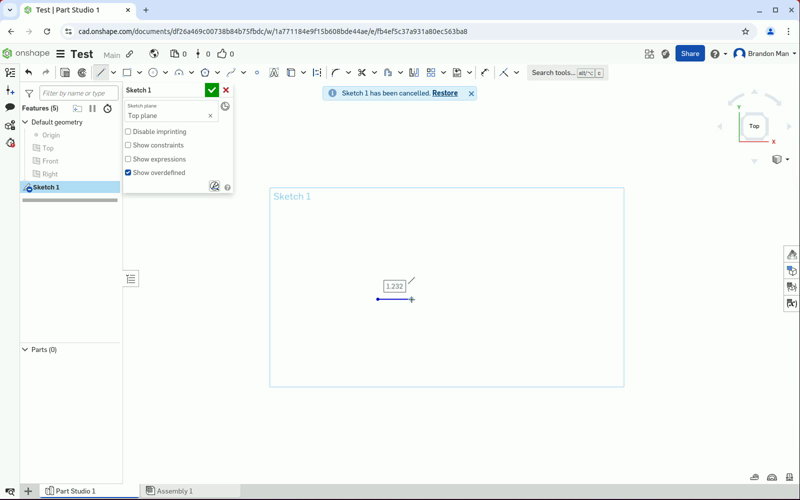
scroll(-6)
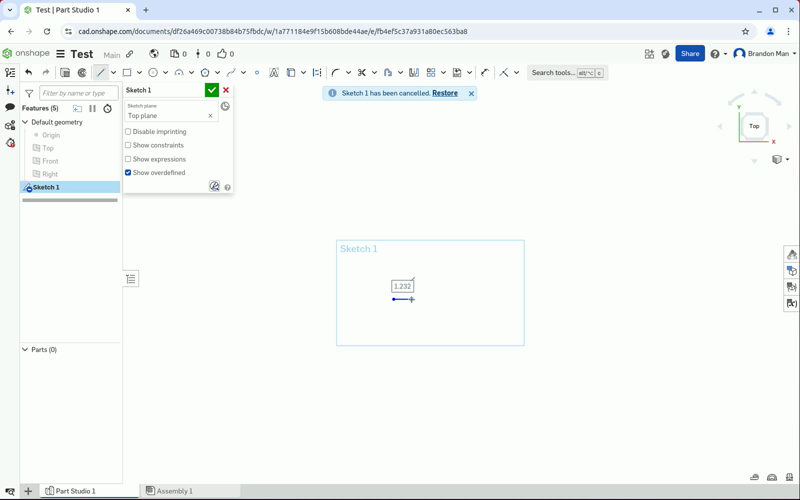
scroll(-6)
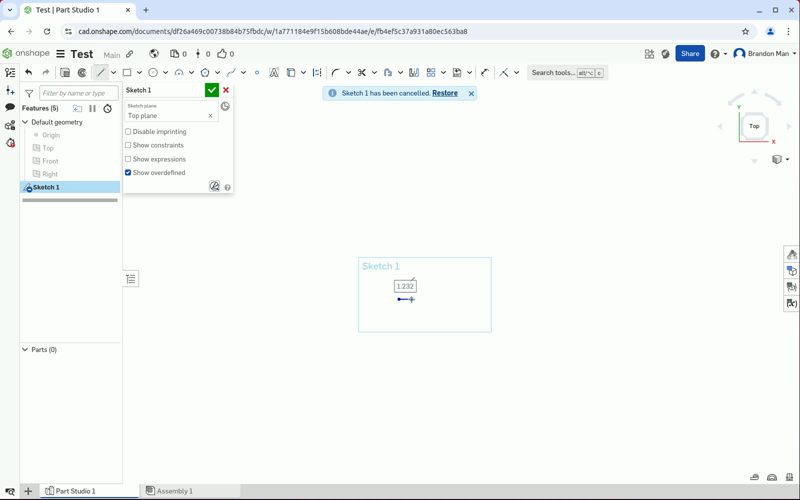
scroll(-6)
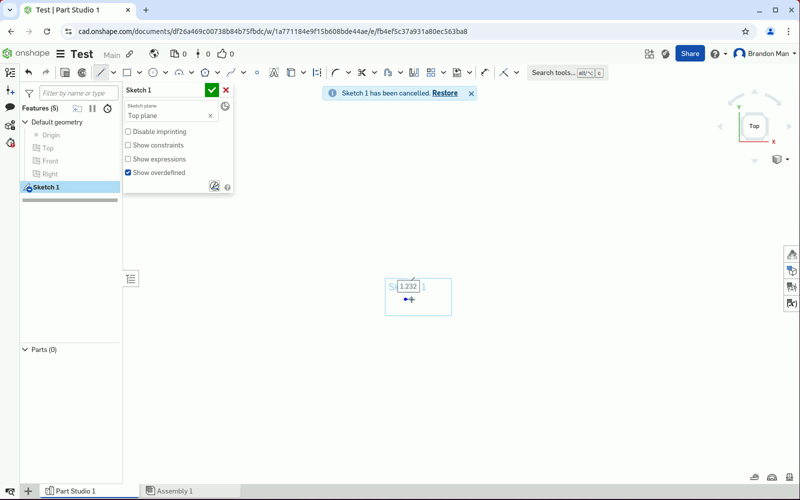
key_up(shift)
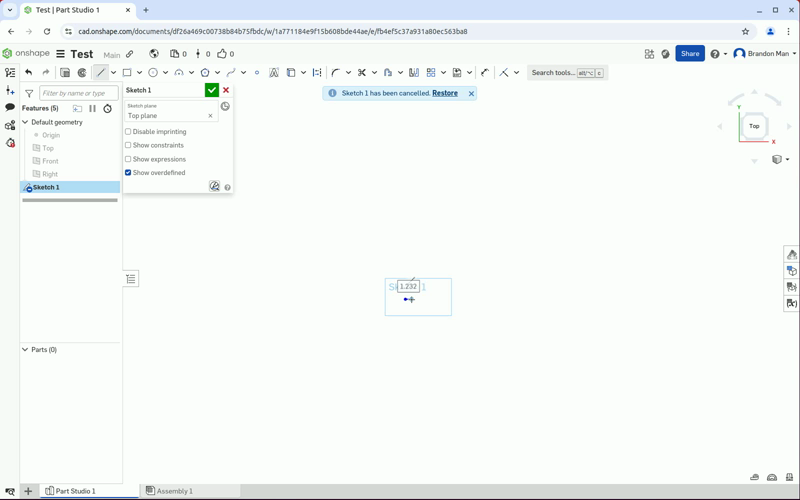
key_down(shift)
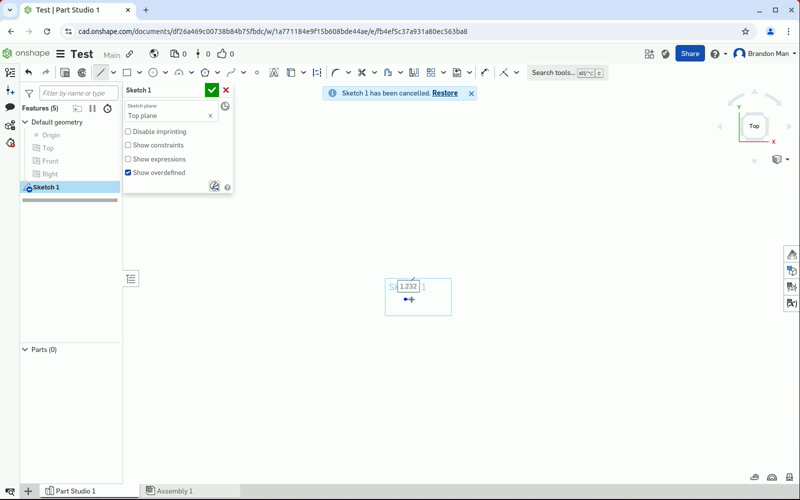
mouse_move(441, 299)
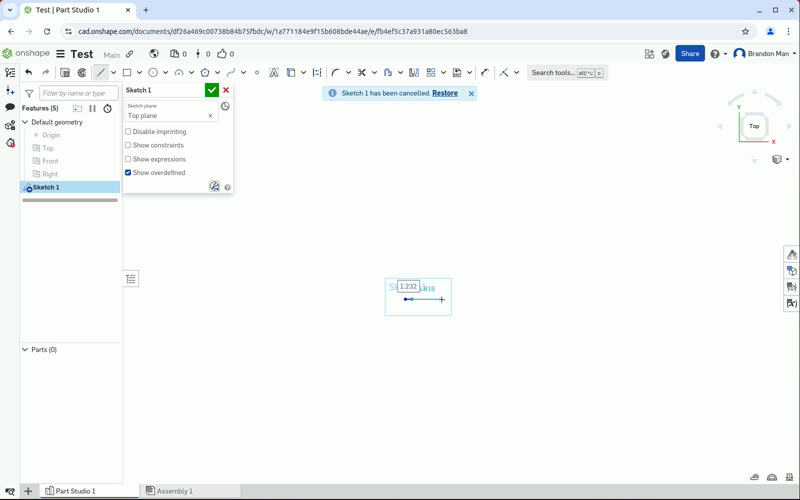
mouse_move(415, 293)
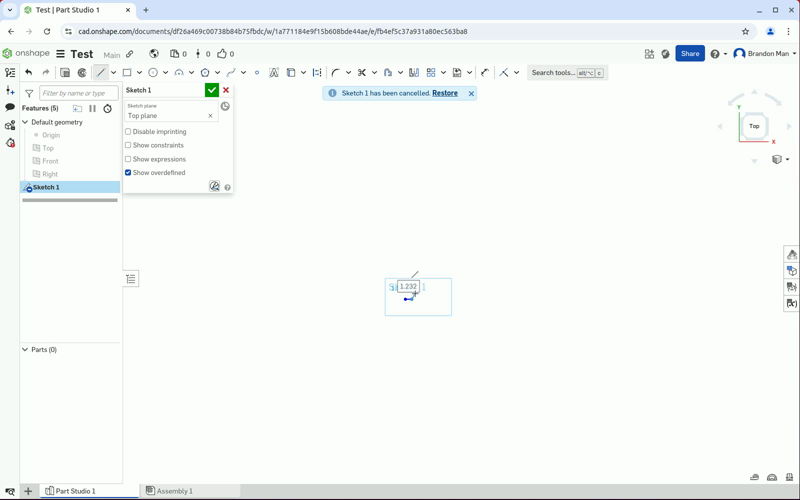
scroll(6)
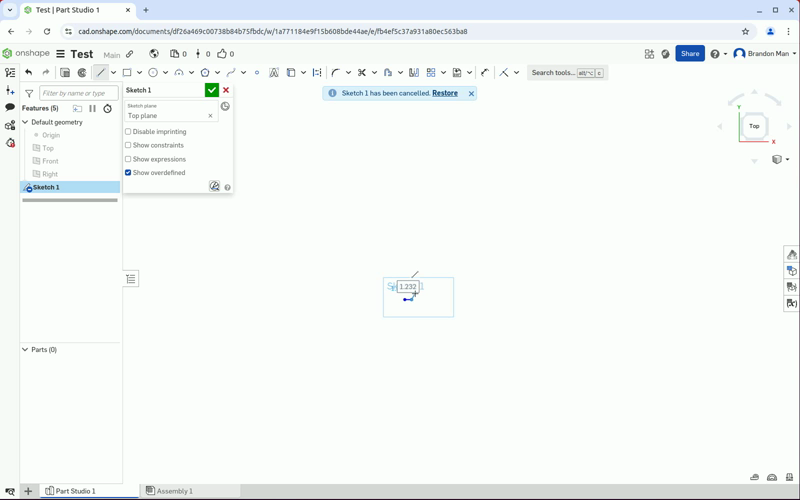
scroll(6)
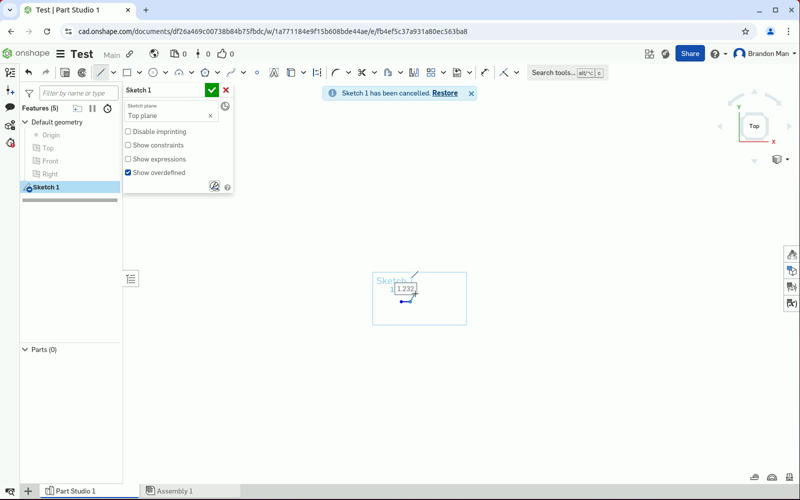
scroll(6)
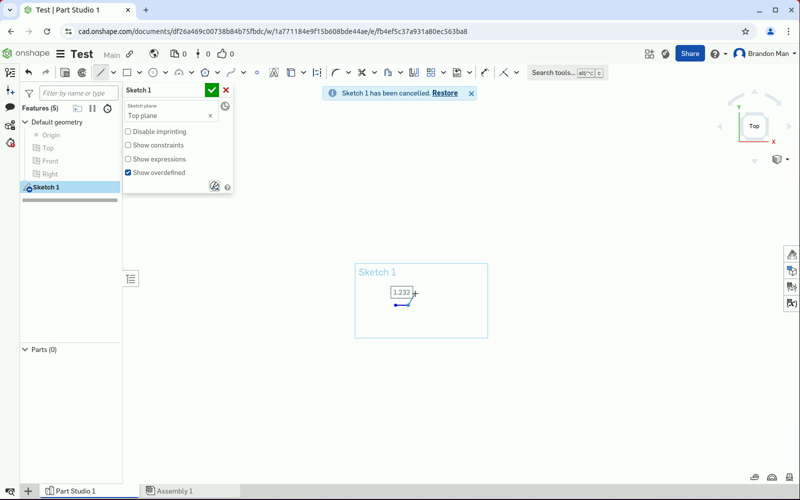
scroll(6)
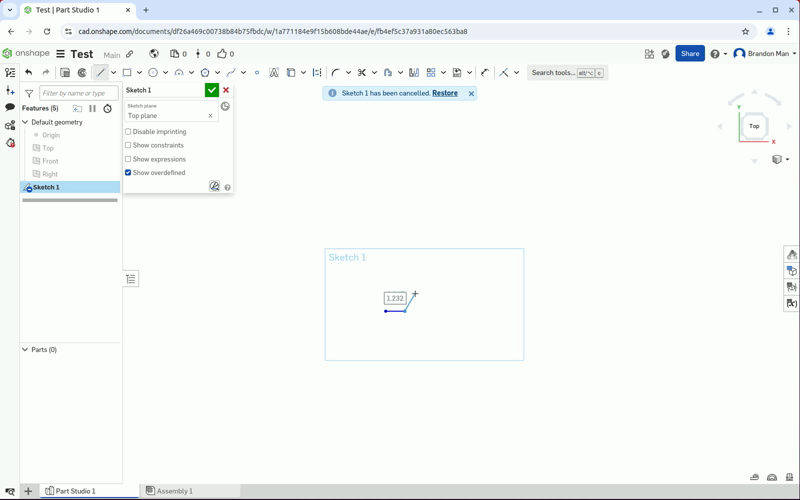
scroll(6)
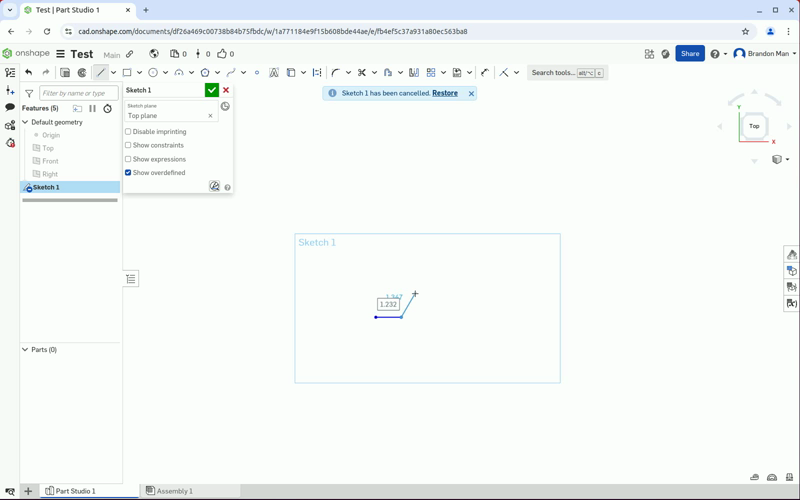
scroll(6)
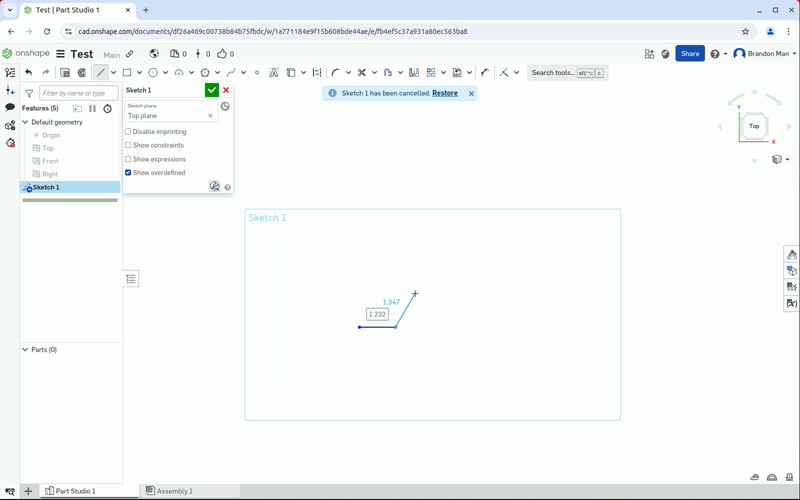
scroll(6)
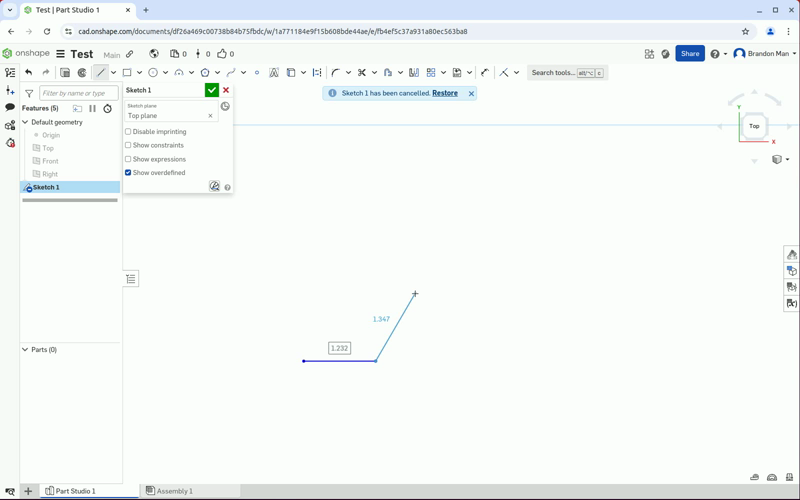
click(415, 293)
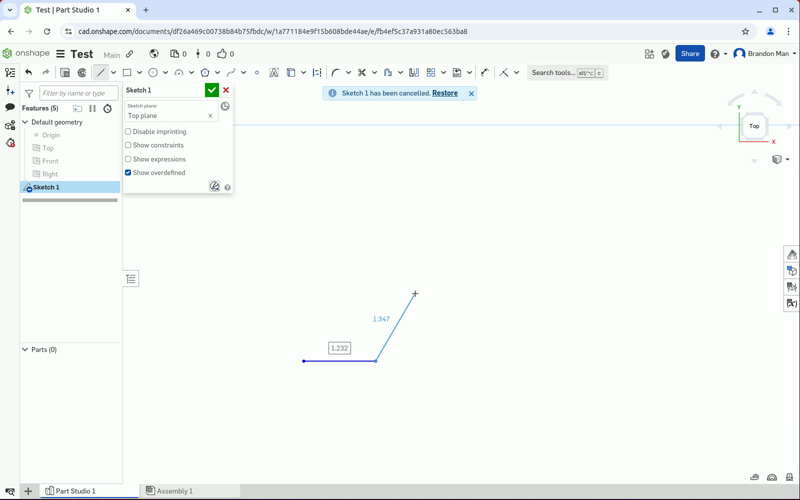
scroll(-6)
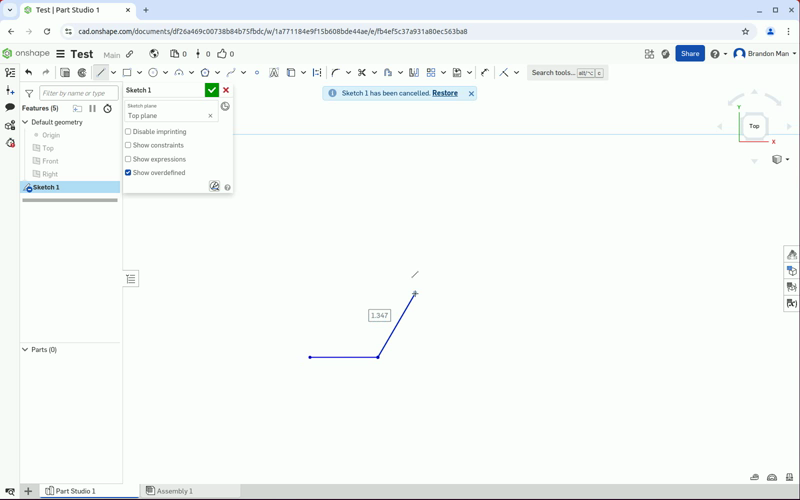
scroll(-6)
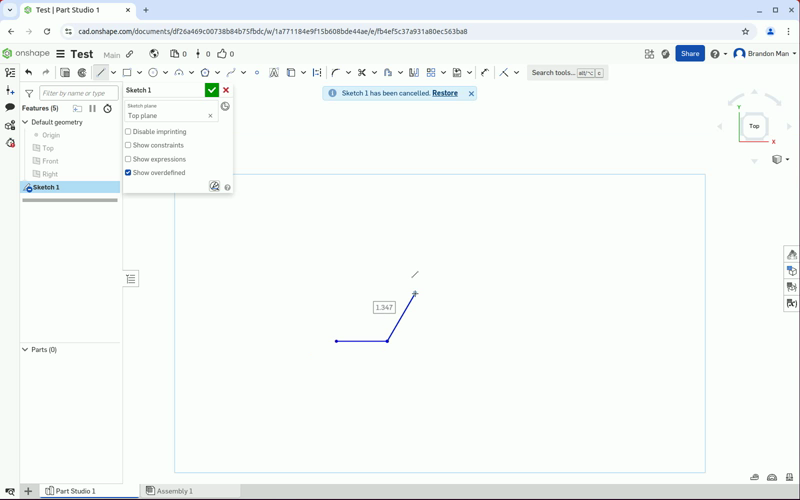
scroll(-6)
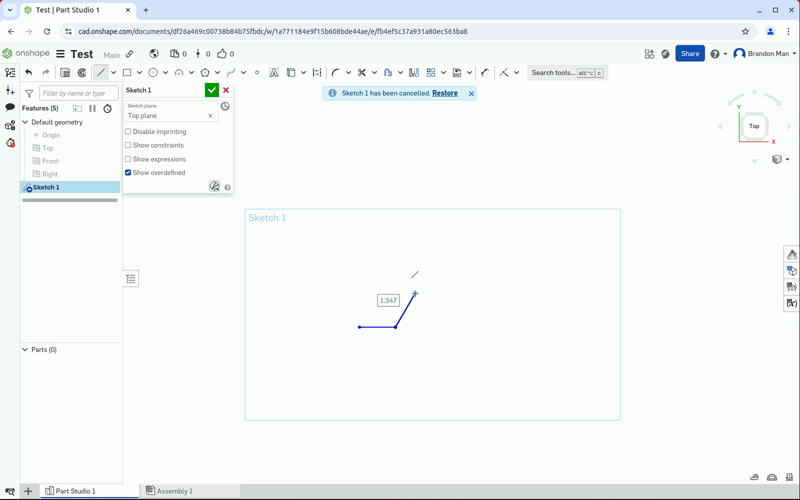
scroll(-6)
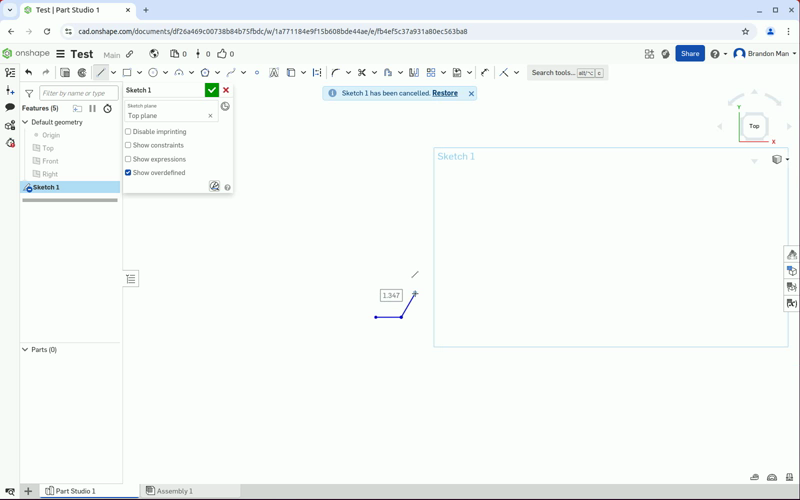
scroll(-6)
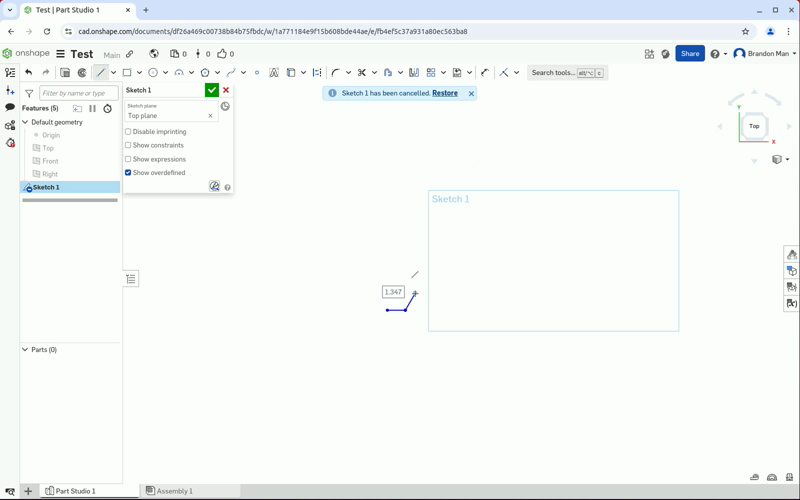
scroll(-6)
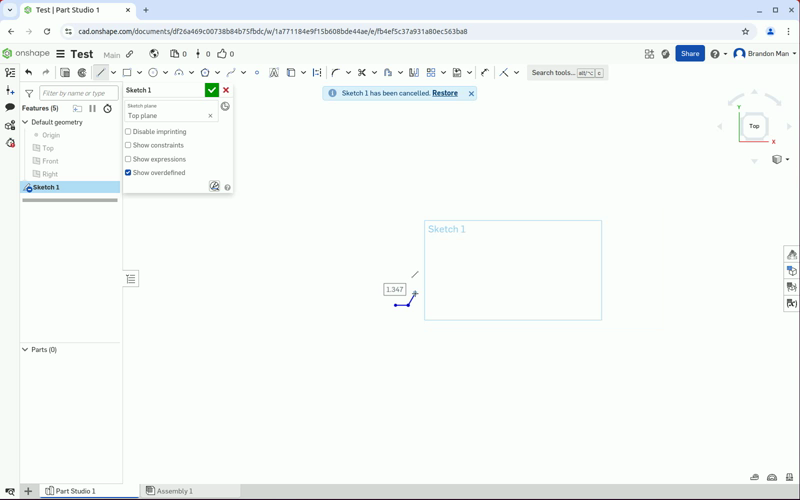
scroll(-6)
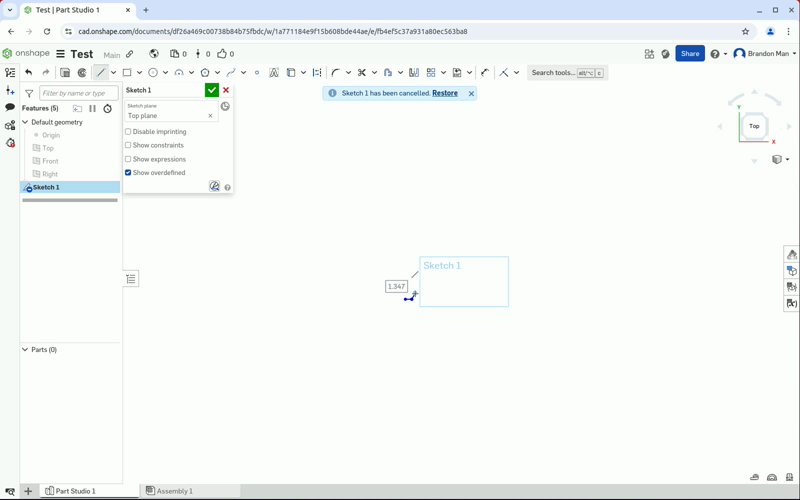
key_up(shift)
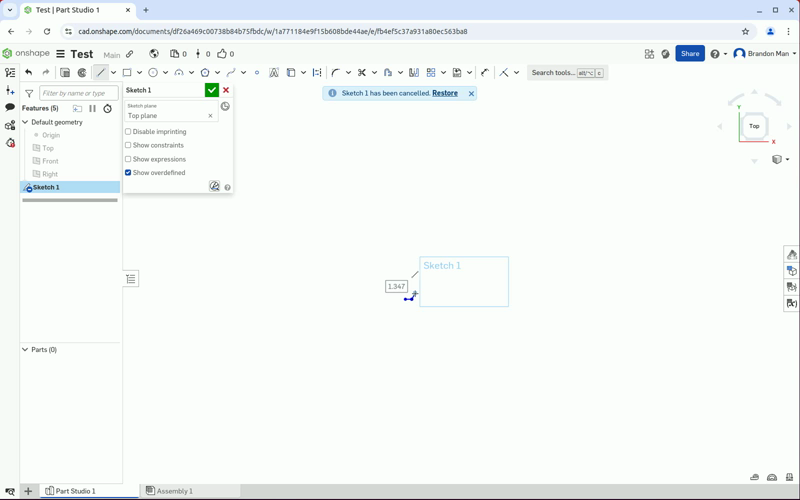
key_down(shift)
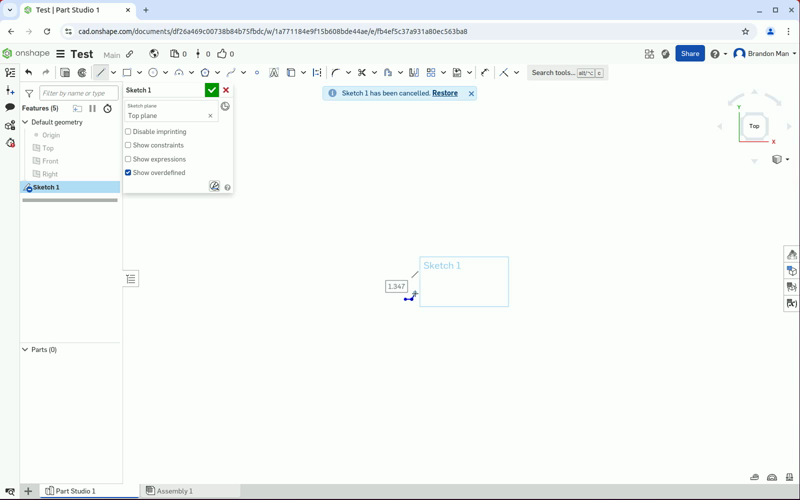
mouse_move(460, 214)
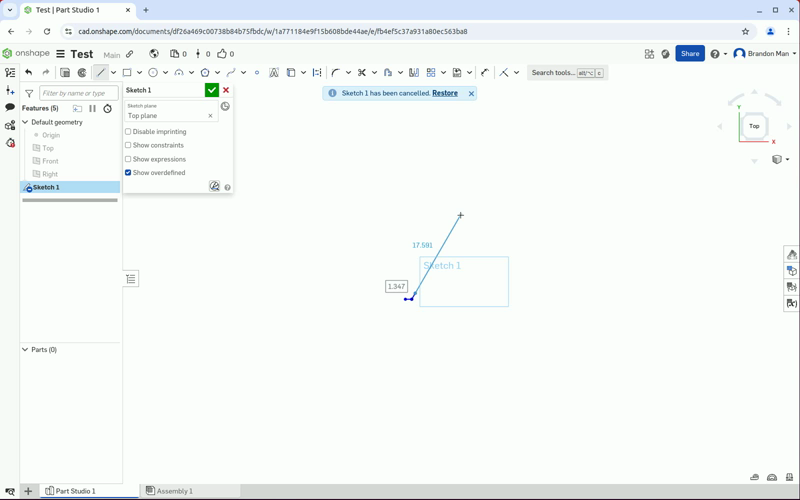
click(460, 214)
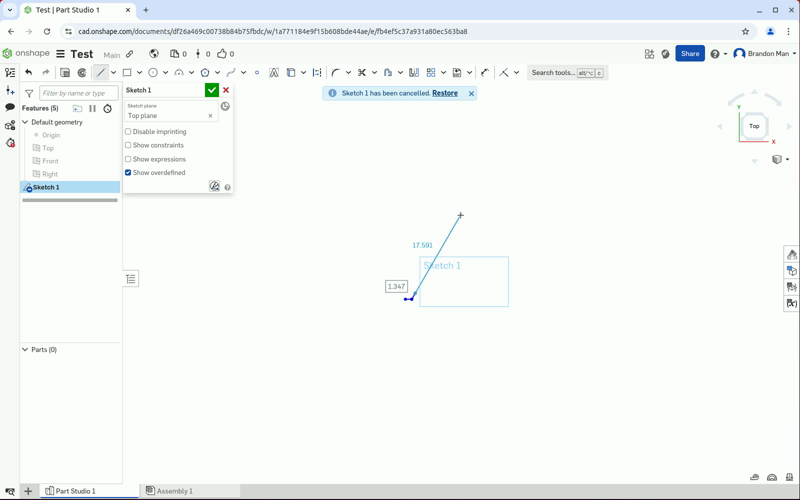
key_up(shift)
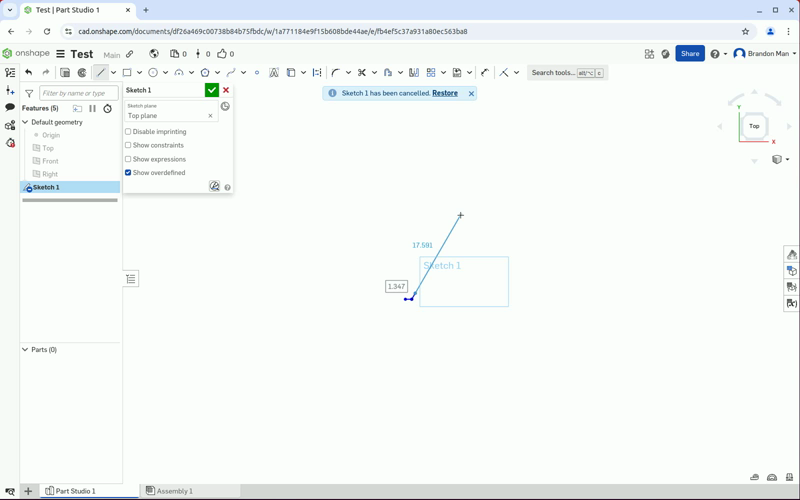
key_down(shift)
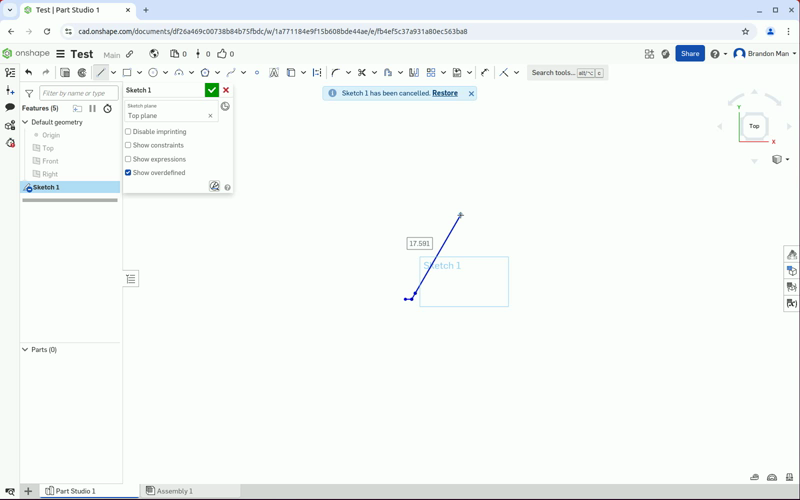
mouse_move(506, 293)
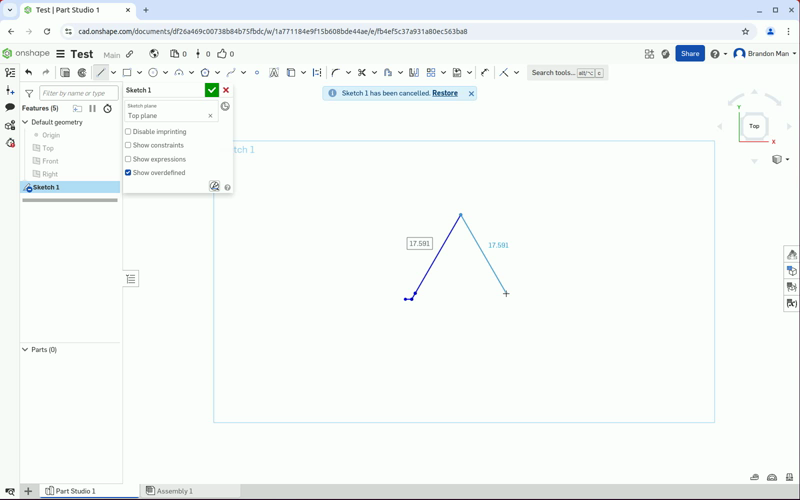
click(506, 293)
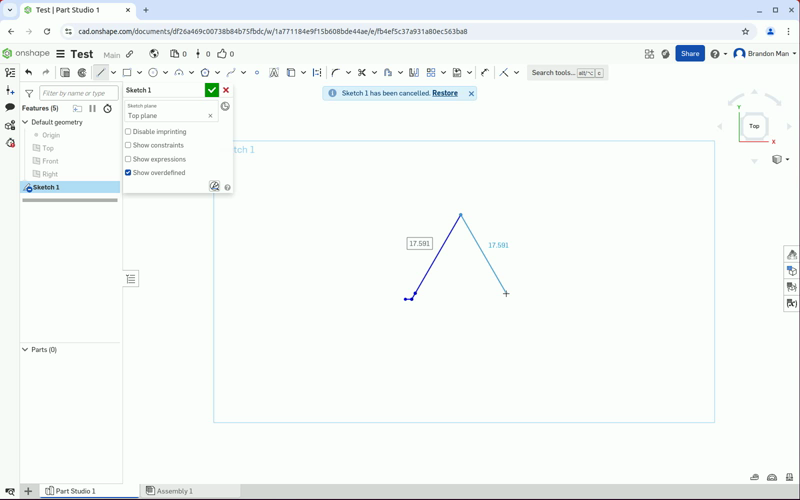
key_up(shift)
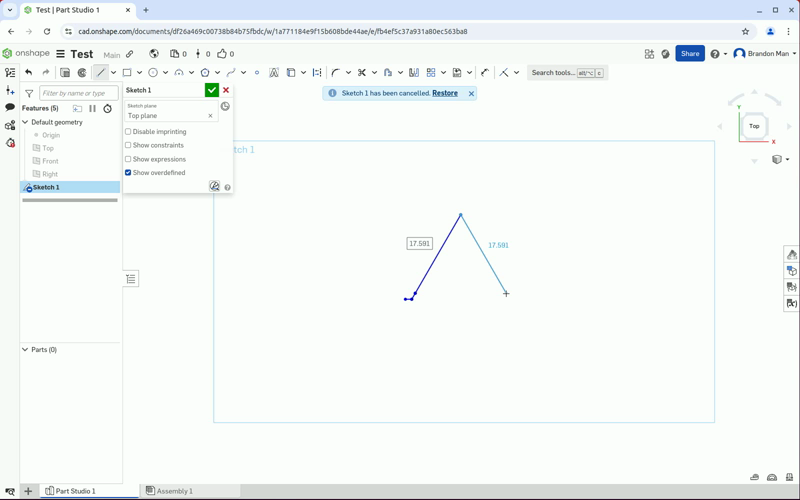
key_down(shift)
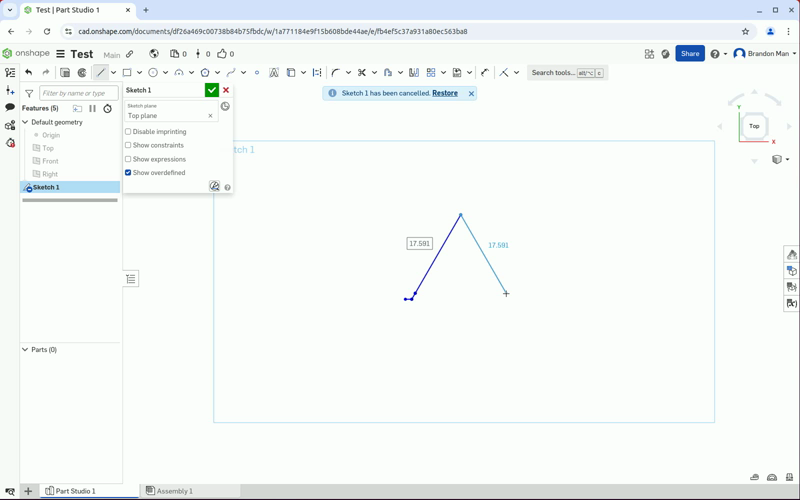
mouse_move(536, 293)
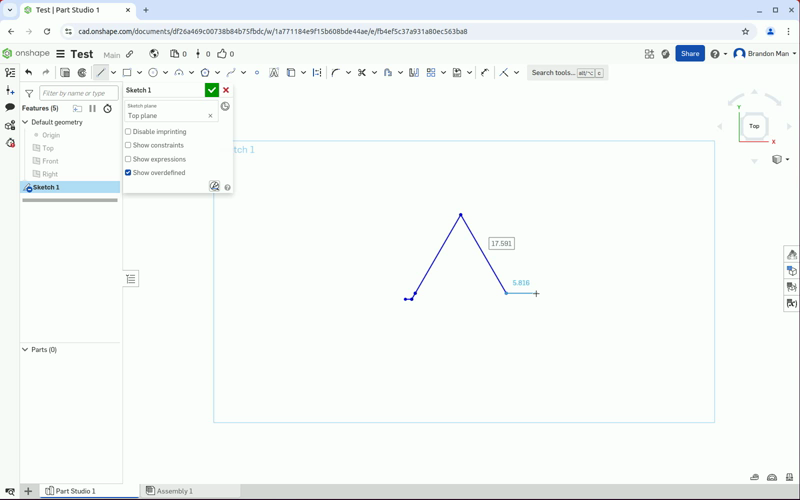
mouse_move(508, 299)
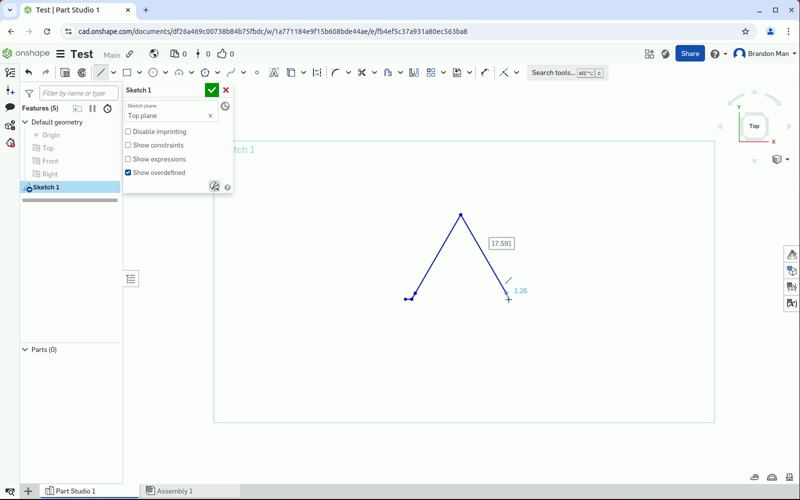
scroll(6)
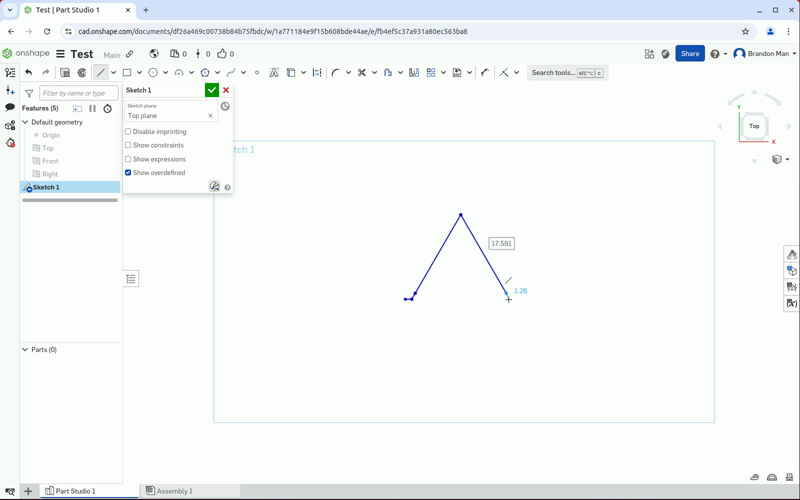
scroll(6)
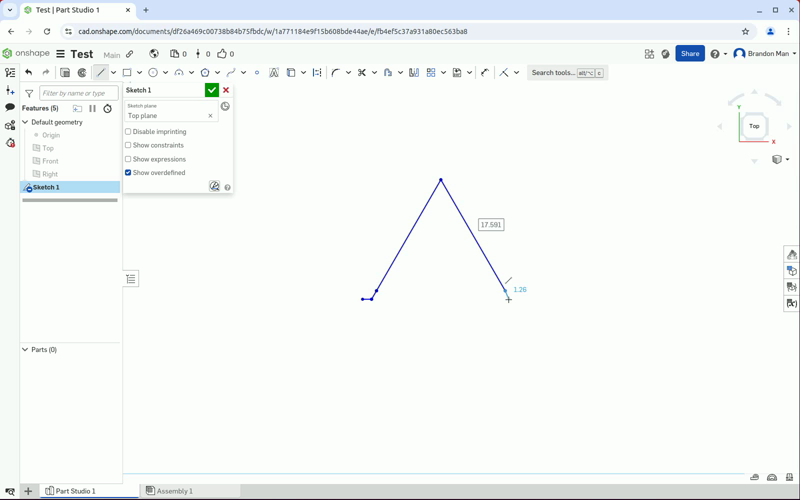
scroll(6)
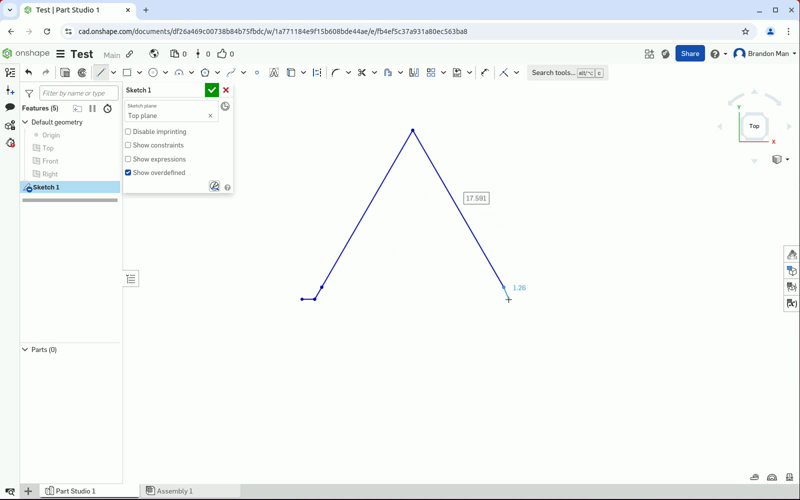
scroll(6)
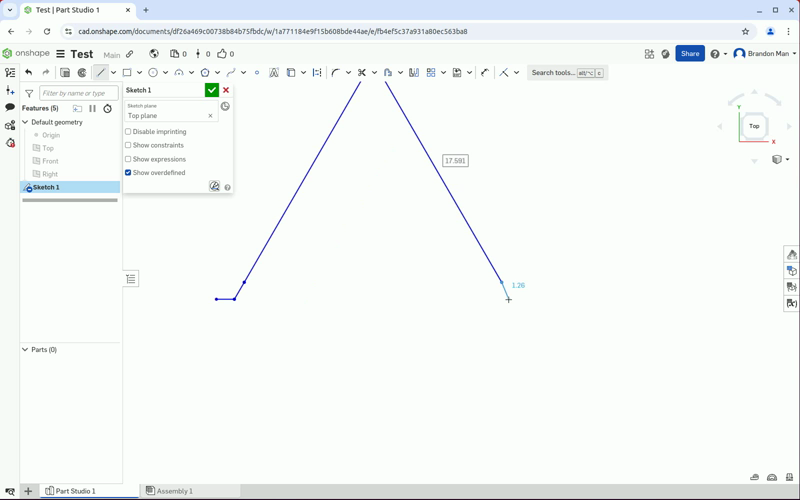
scroll(6)
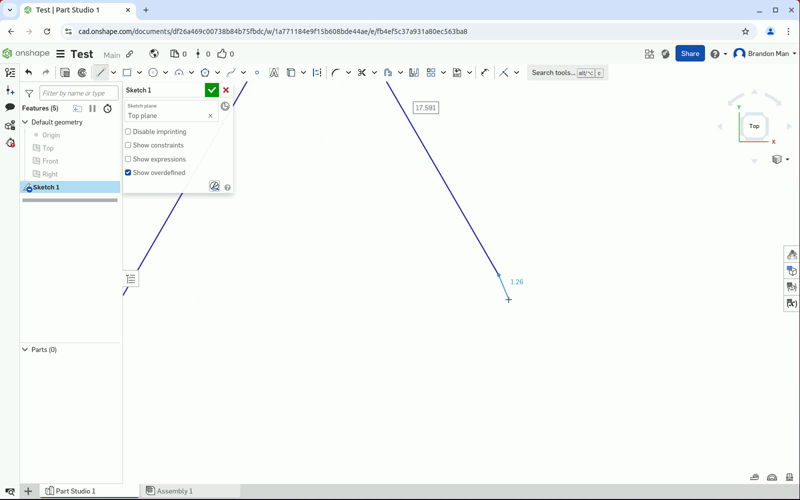
scroll(6)
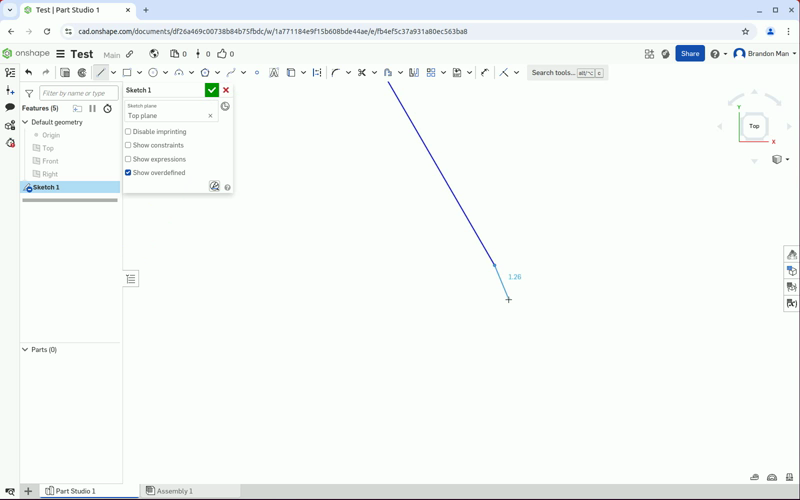
scroll(6)
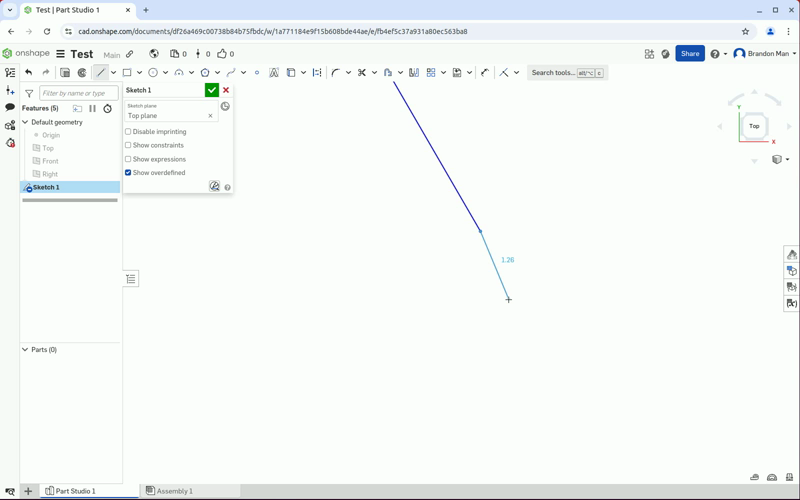
click(508, 299)
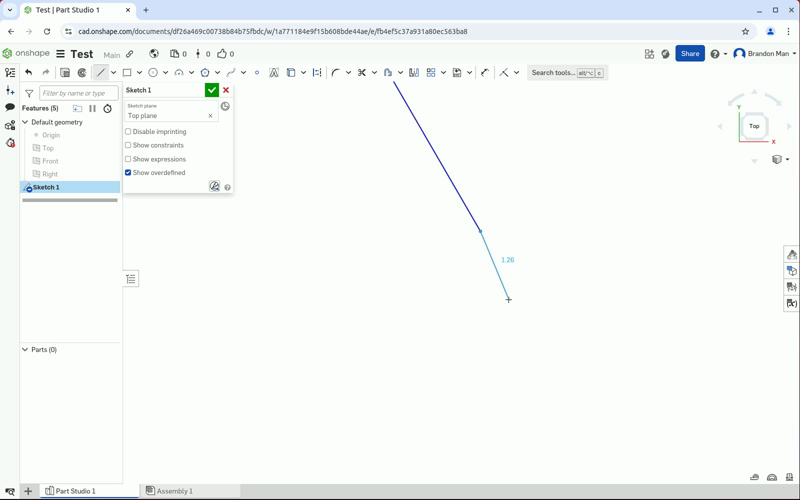
scroll(-6)
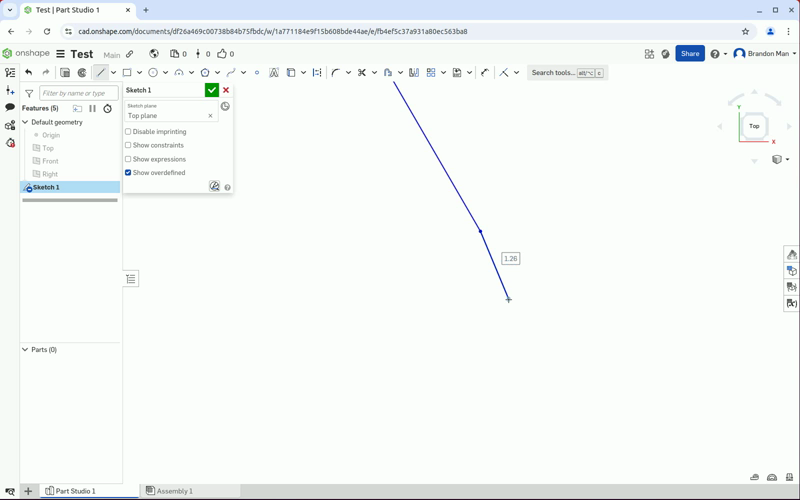
scroll(-6)
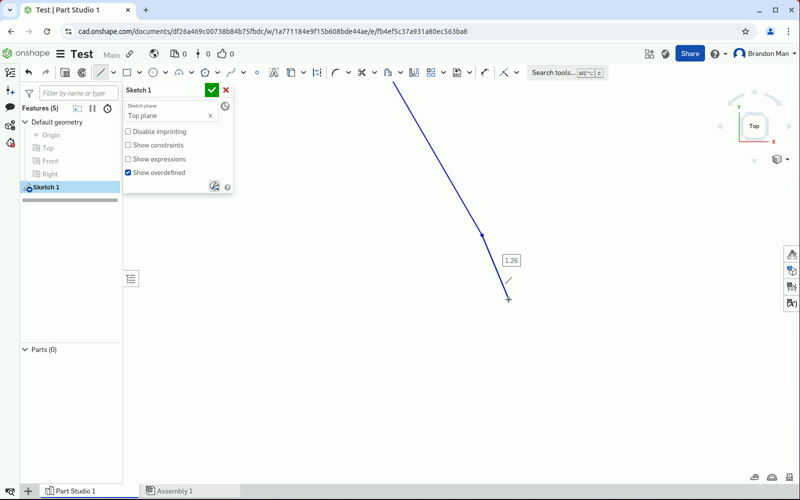
scroll(-6)
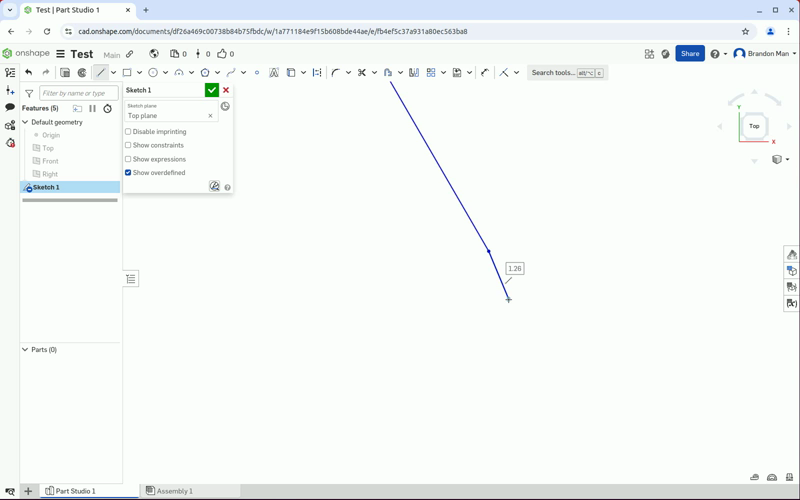
scroll(-6)
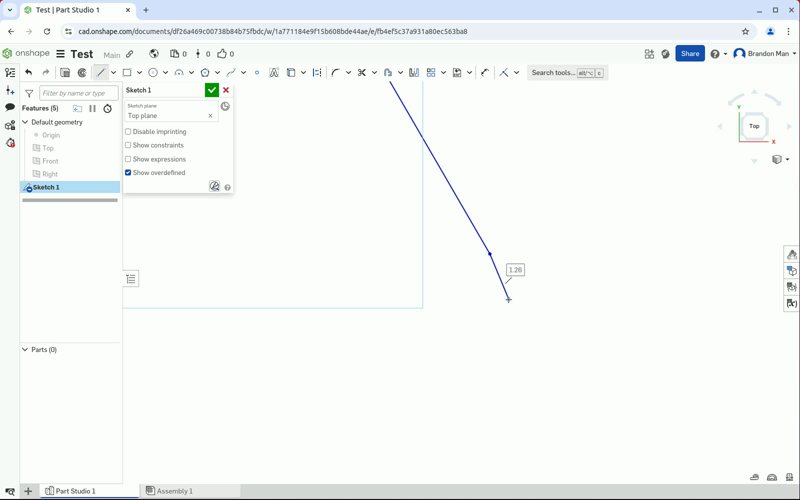
scroll(-6)
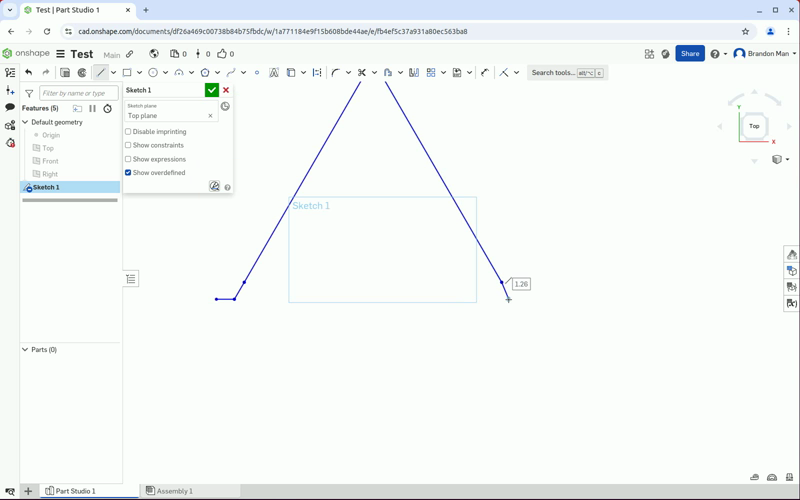
scroll(-6)
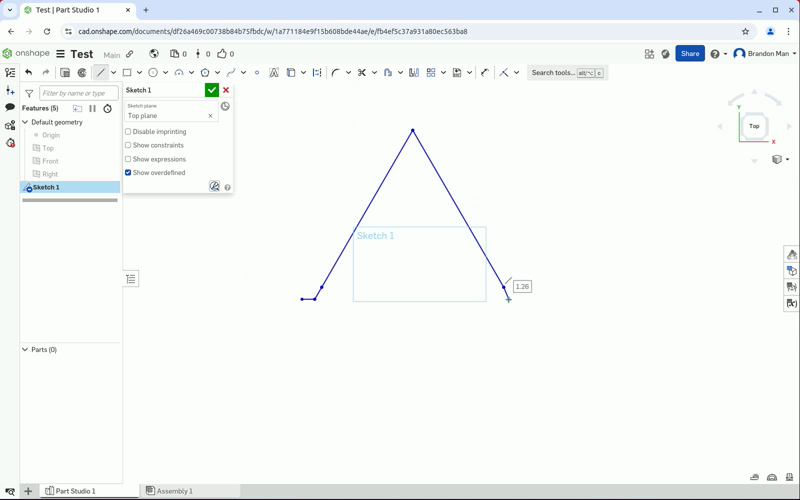
scroll(-6)
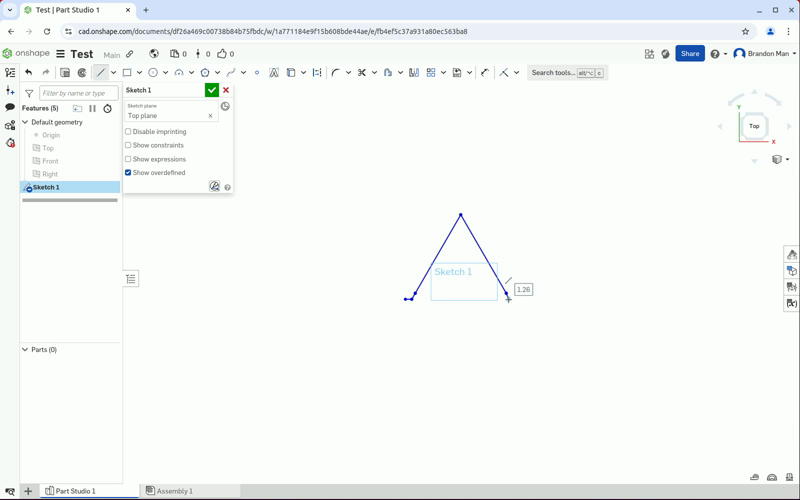
key_up(shift)
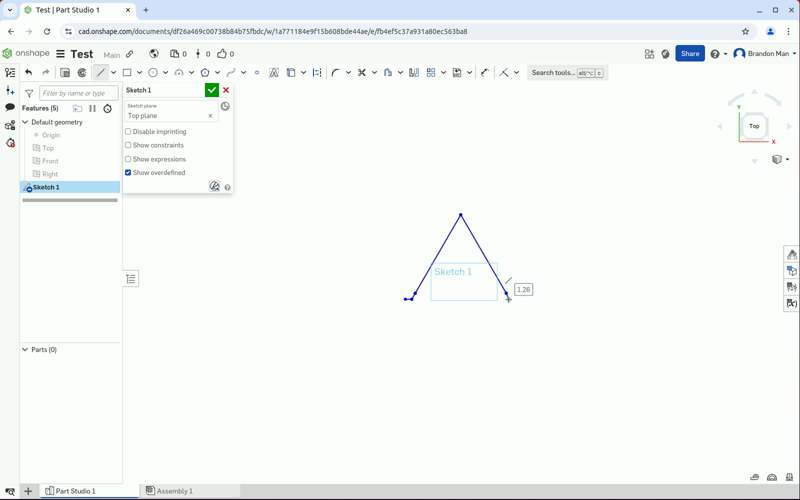
key_down(shift)
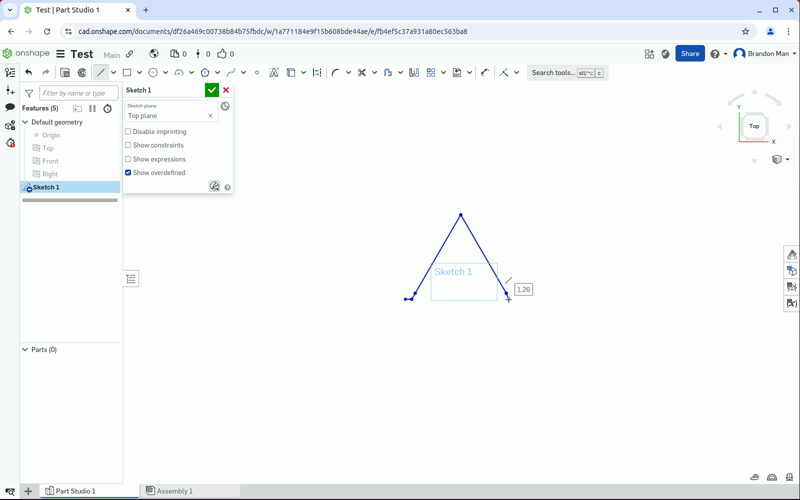
mouse_move(538, 299)
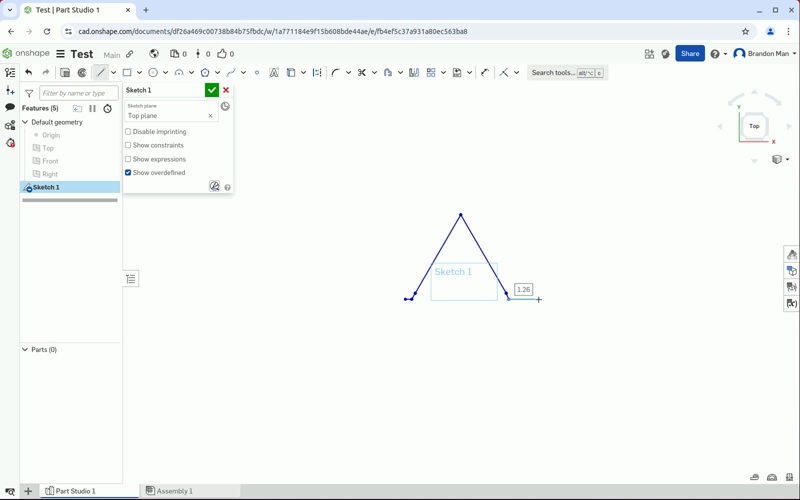
mouse_move(516, 299)
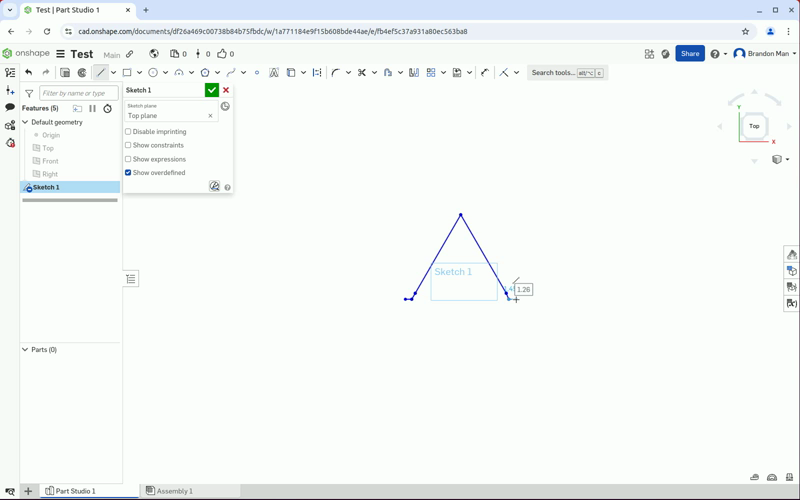
scroll(6)
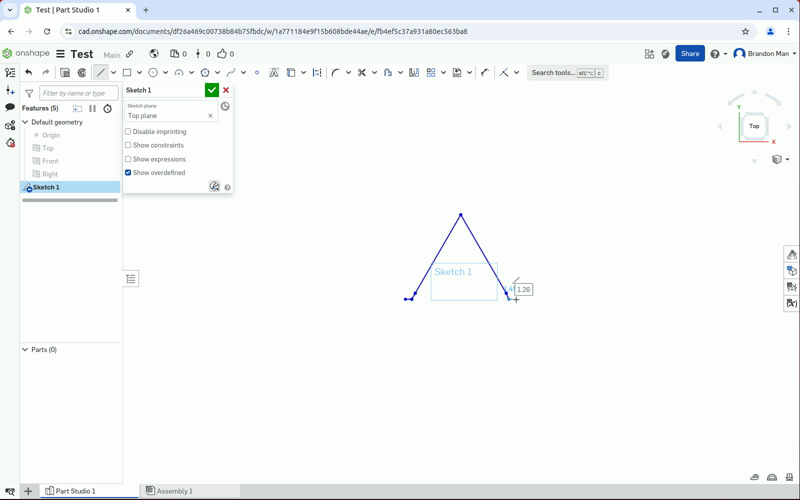
scroll(6)
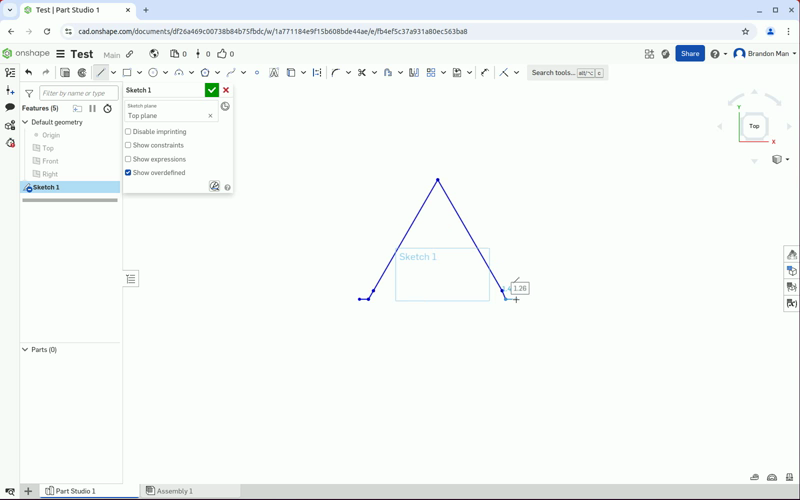
scroll(6)
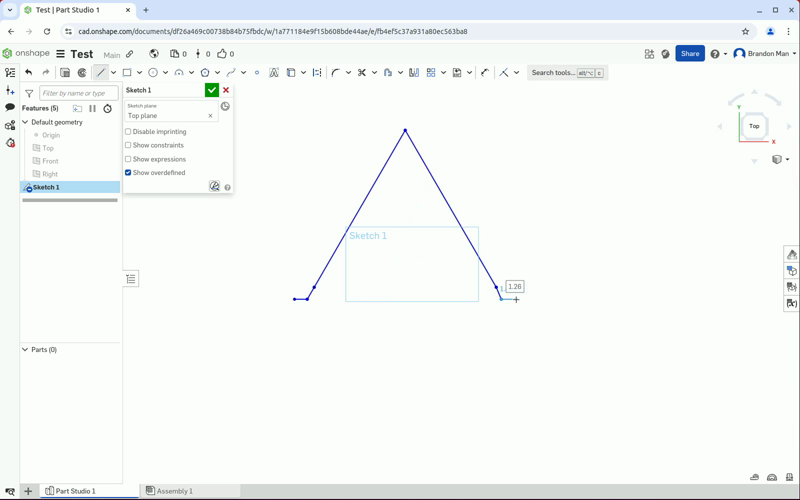
scroll(6)
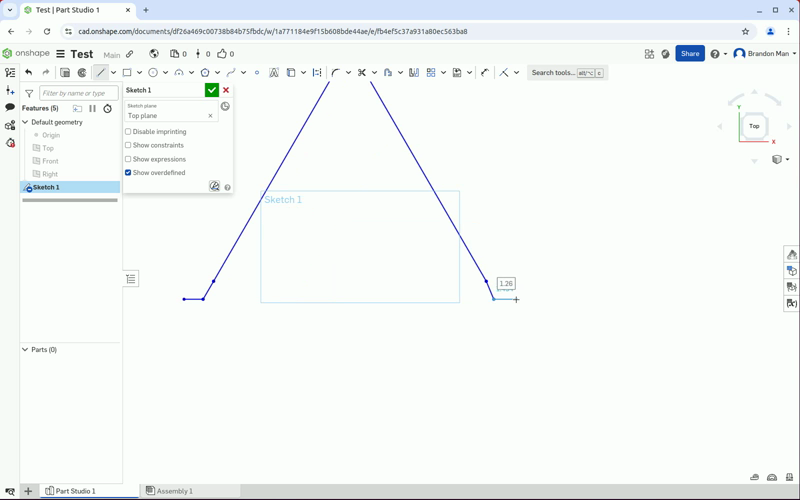
scroll(6)
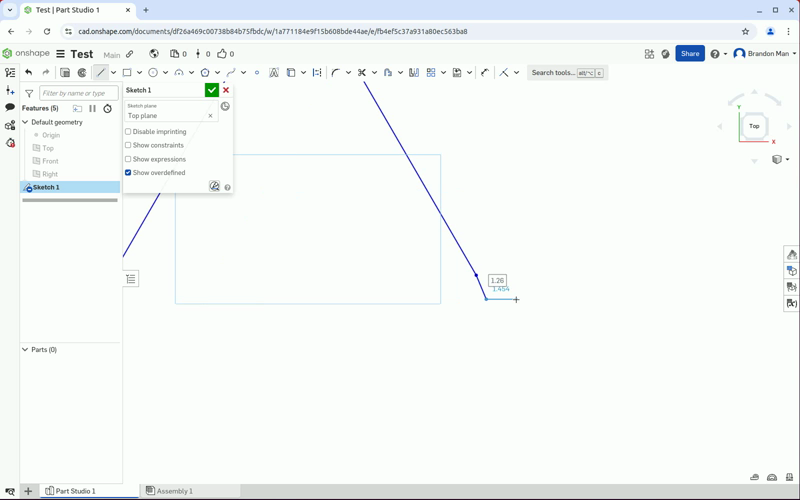
scroll(6)
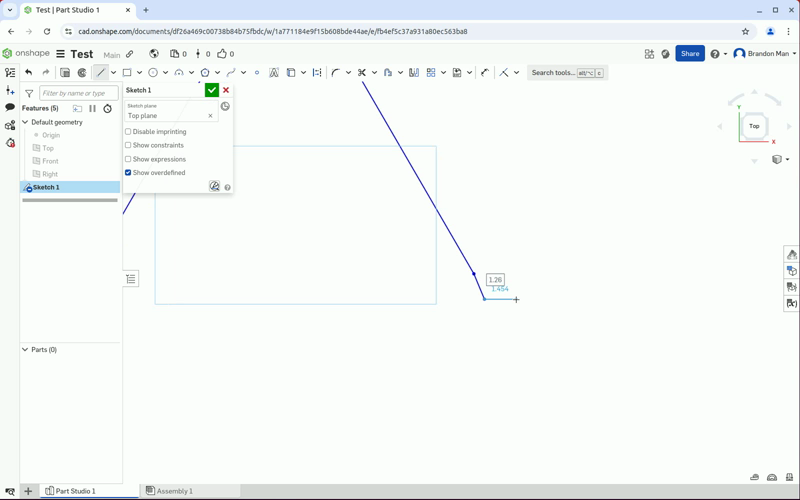
scroll(6)
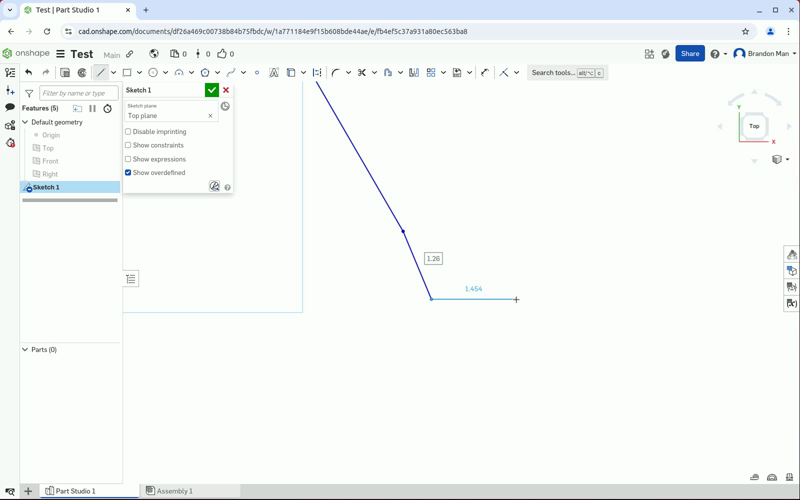
click(516, 299)
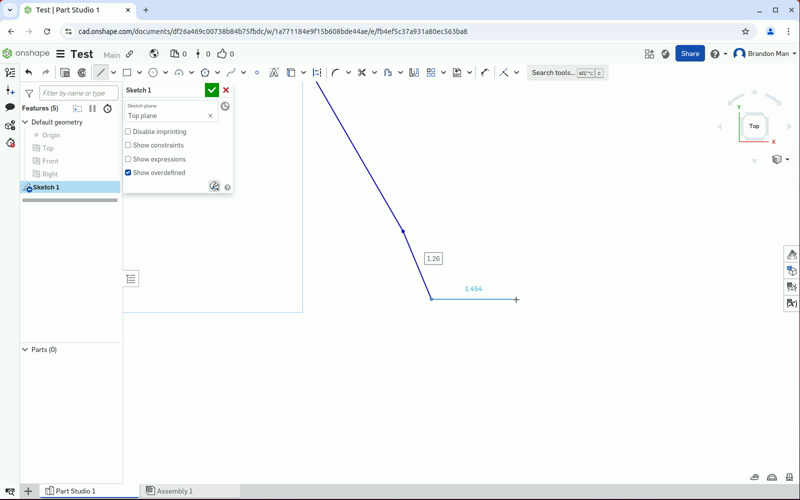
scroll(-6)
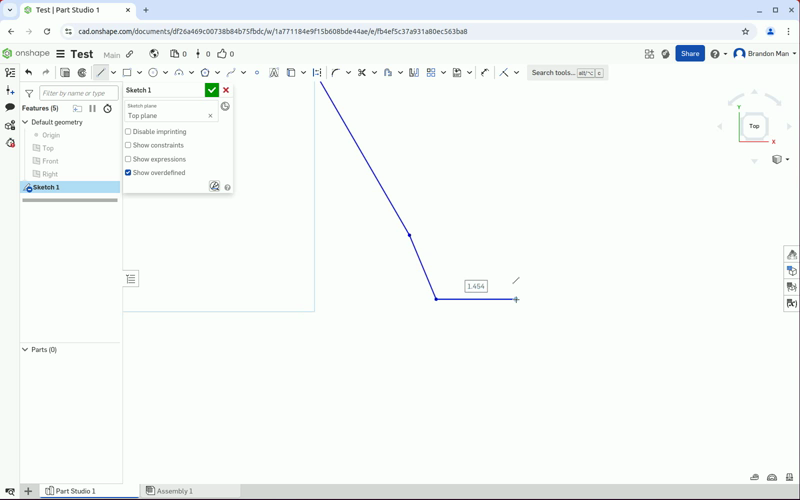
scroll(-6)
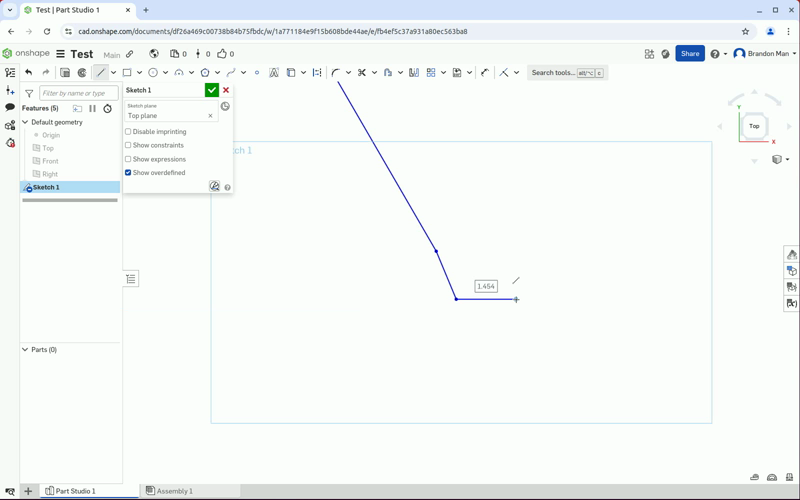
scroll(-6)
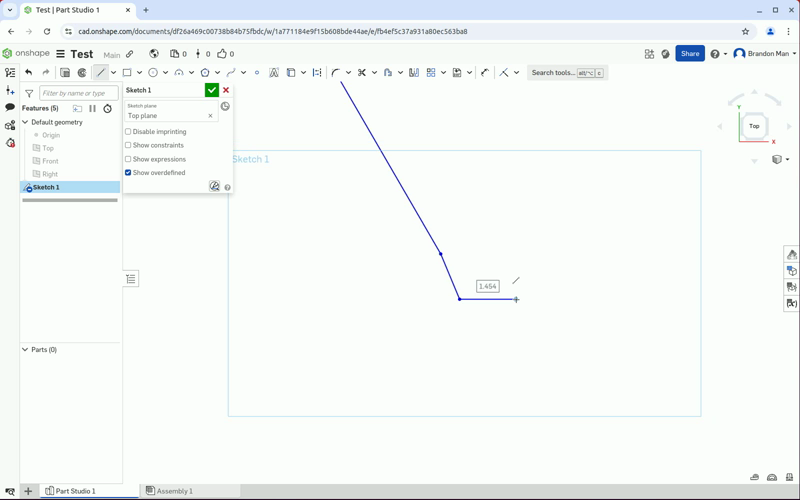
scroll(-6)
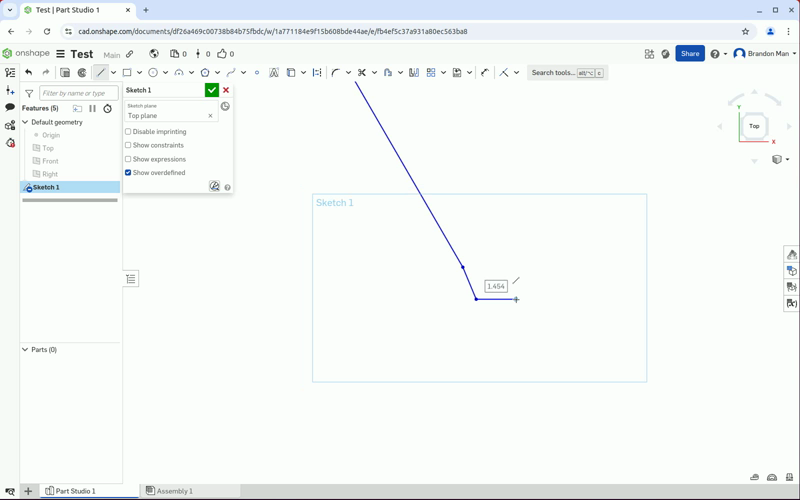
scroll(-6)
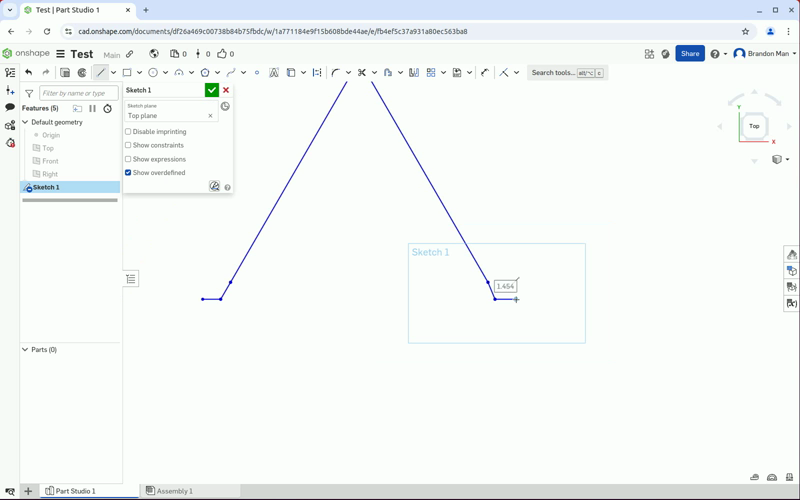
scroll(-6)
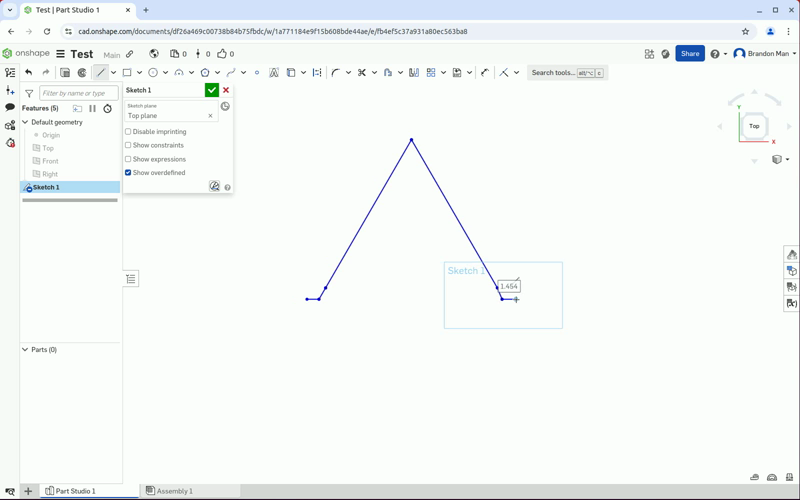
scroll(-6)
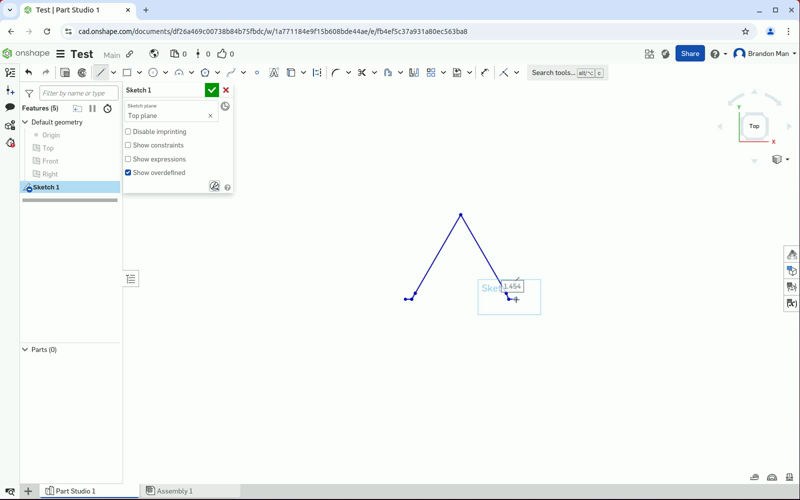
key_up(shift)
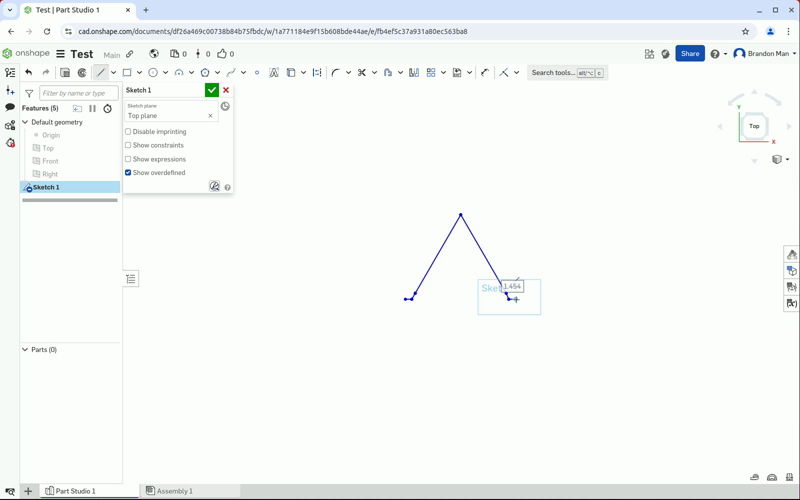
key_down(shift)
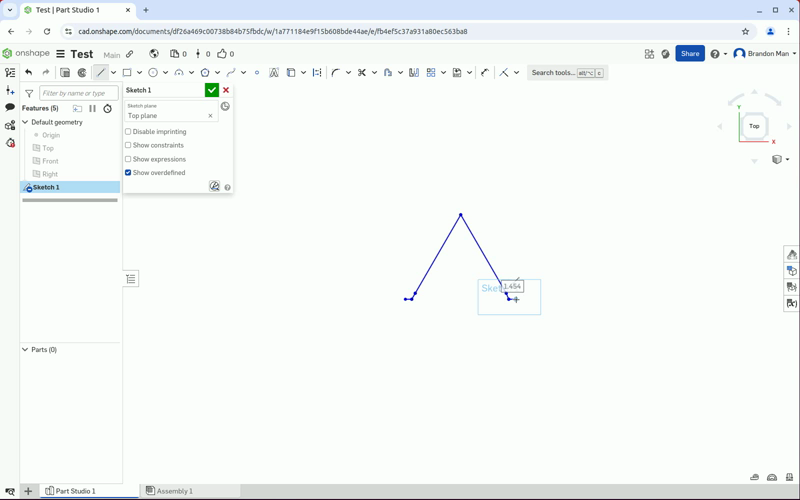
mouse_move(460, 204)
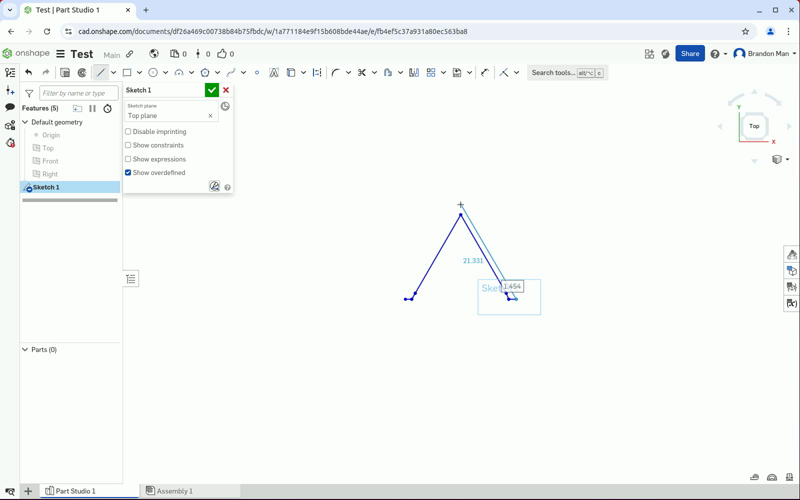
click(460, 204)
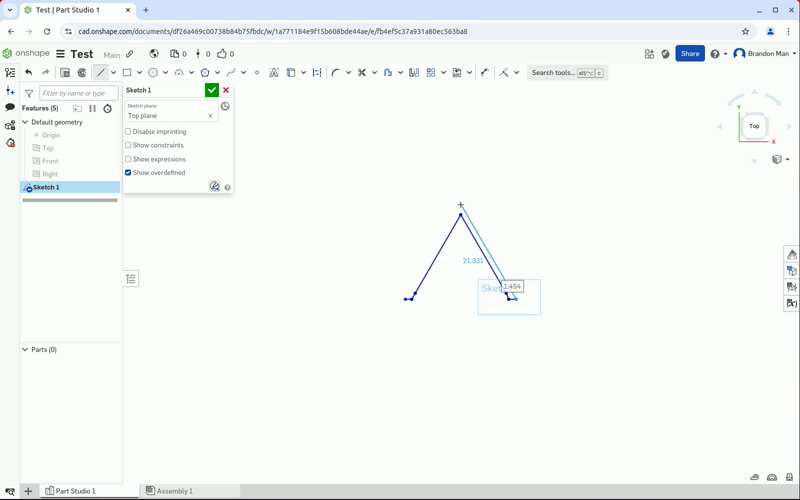
key_up(shift)
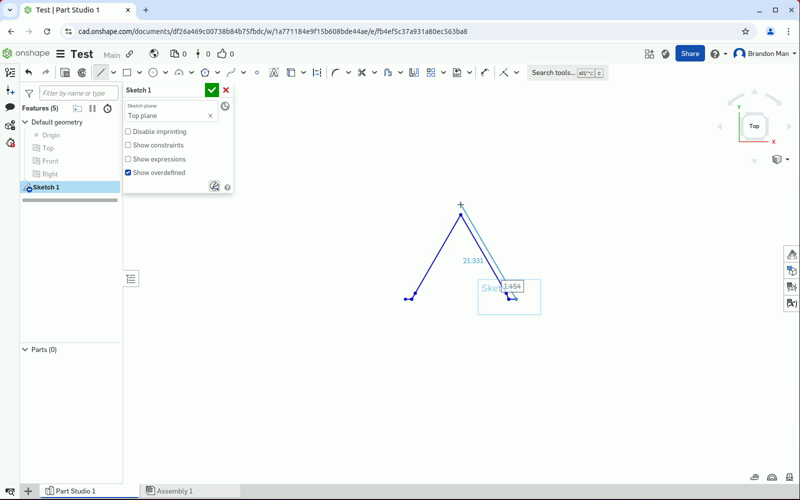
key_down(shift)
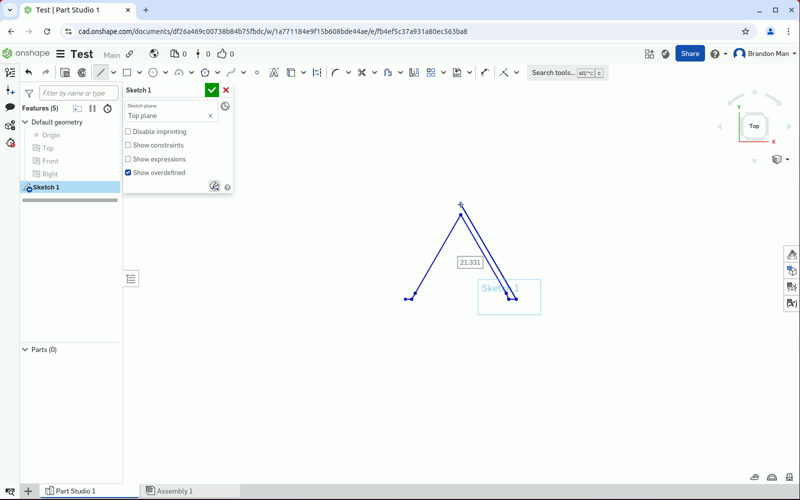
mouse_move(490, 204)
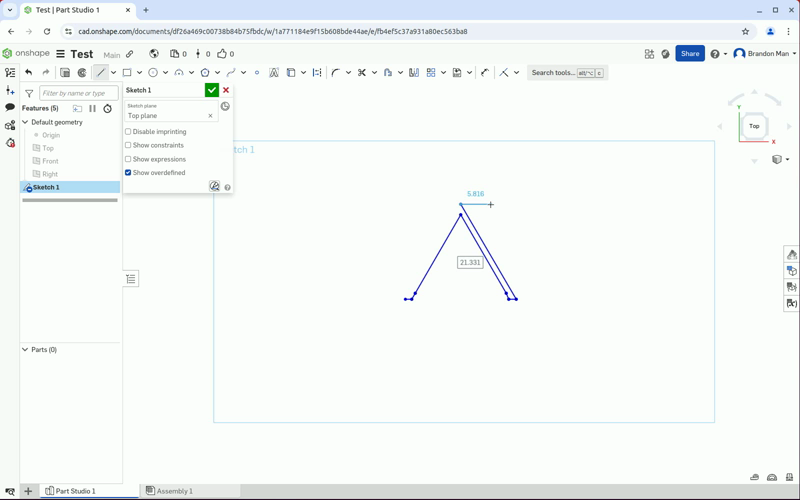
mouse_move(451, 187)
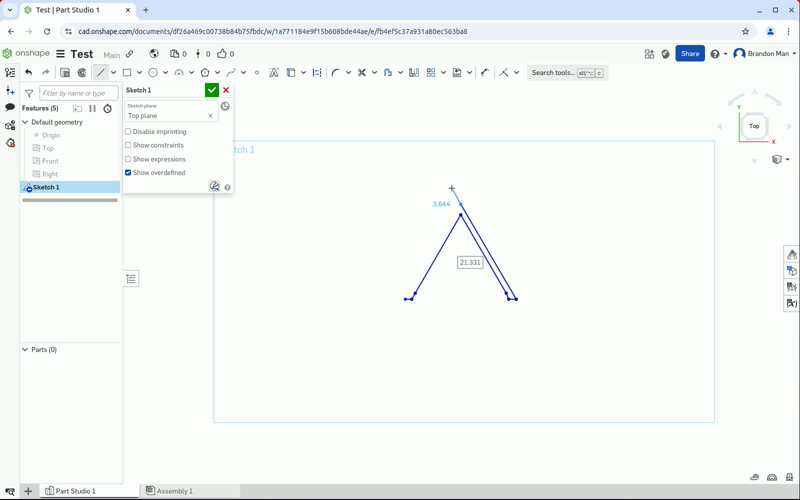
click(451, 187)
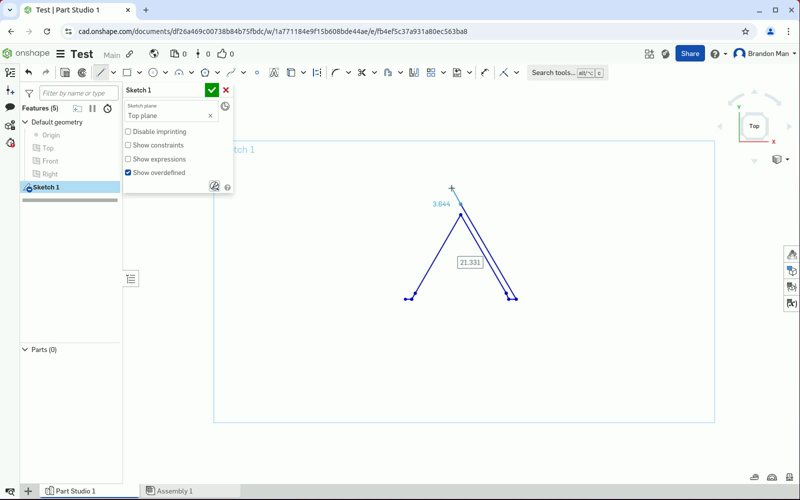
key_up(shift)
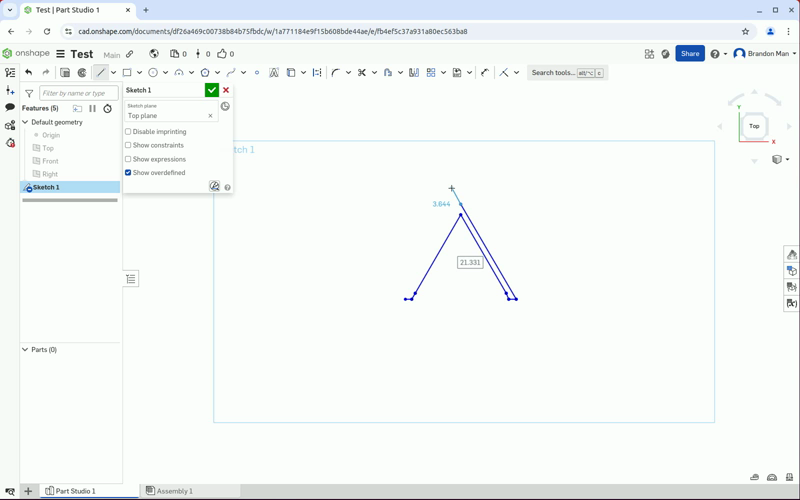
key_down(shift)
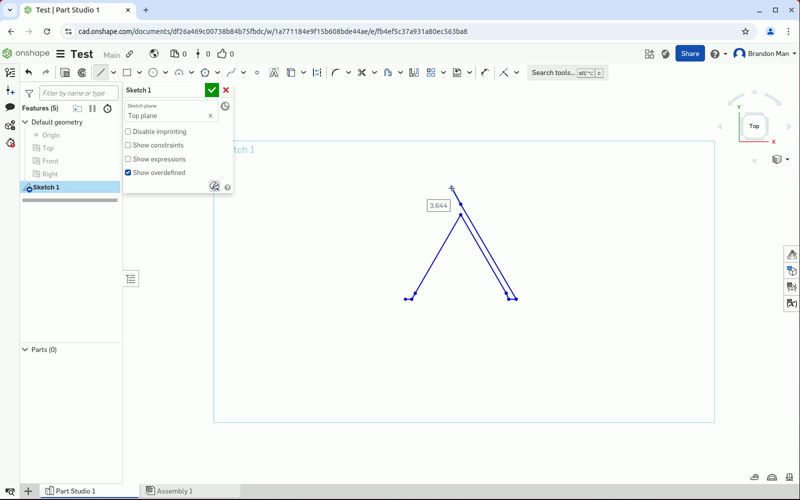
mouse_move(481, 187)
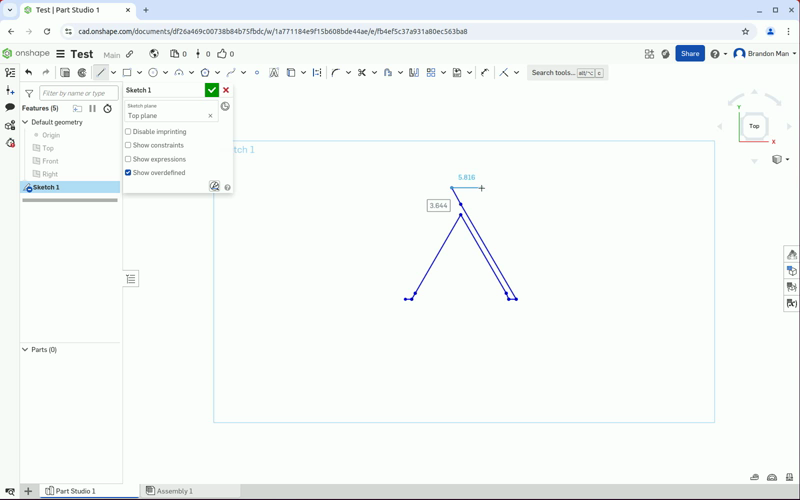
mouse_move(451, 198)
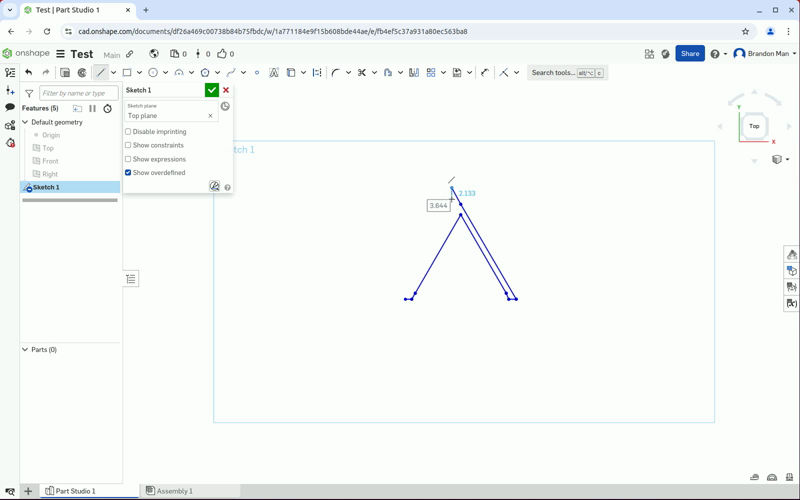
click(451, 198)
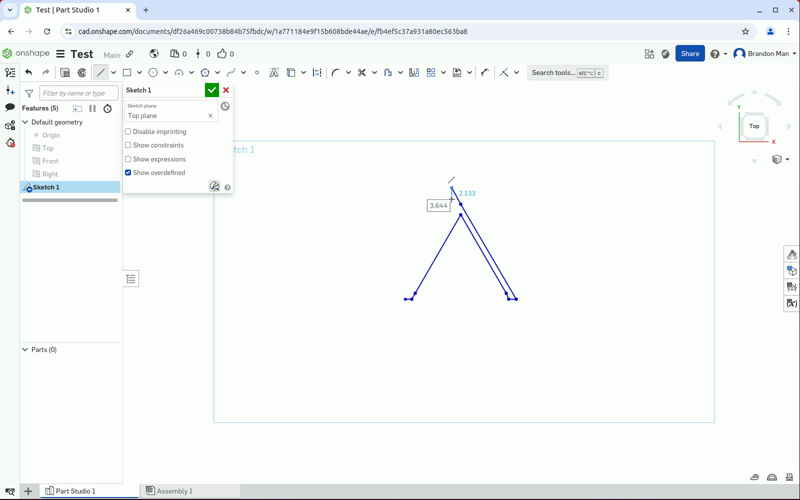
key_up(shift)
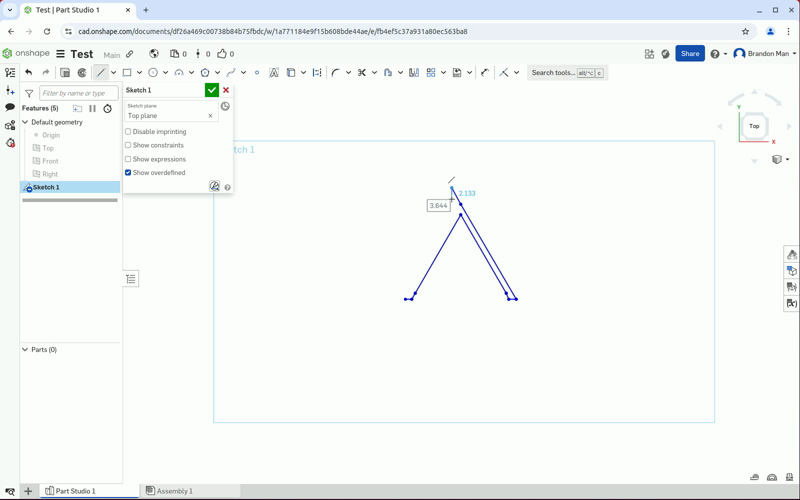
key_down(shift)
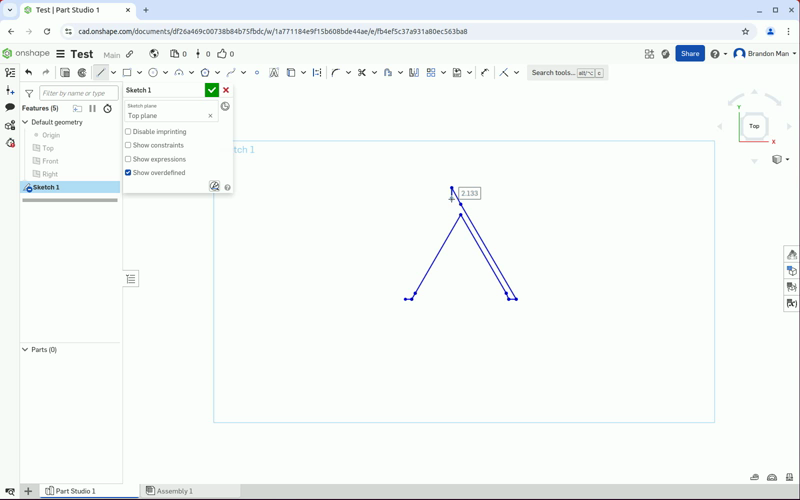
mouse_move(481, 198)
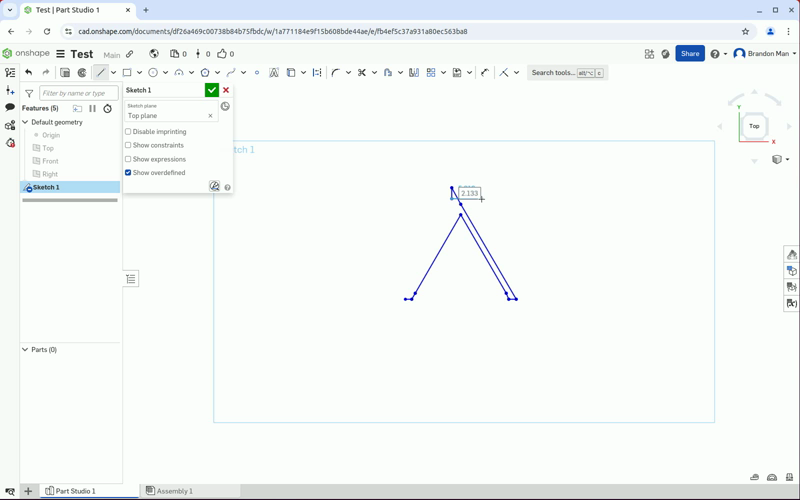
mouse_move(457, 209)
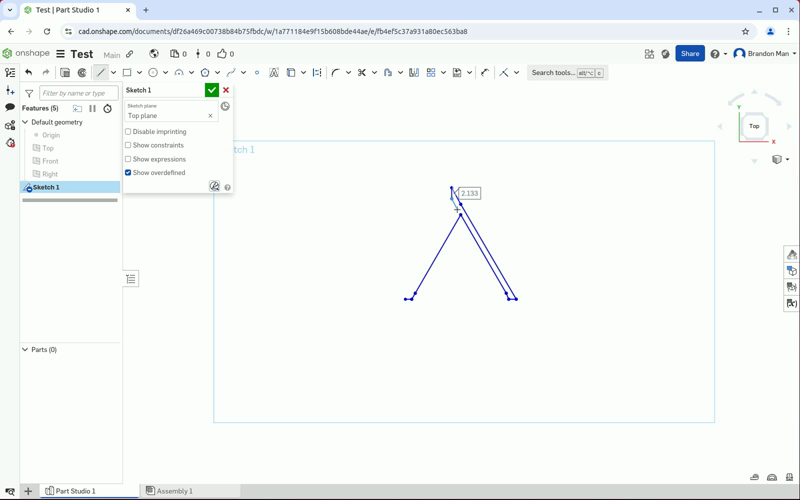
click(457, 209)
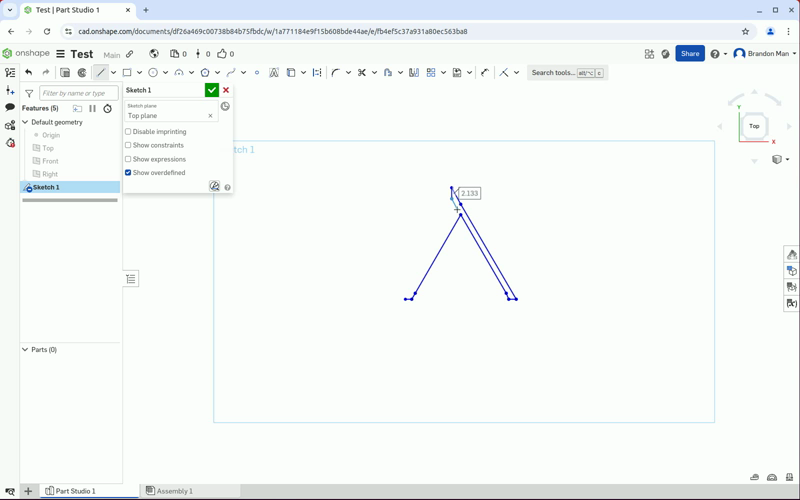
key_up(shift)
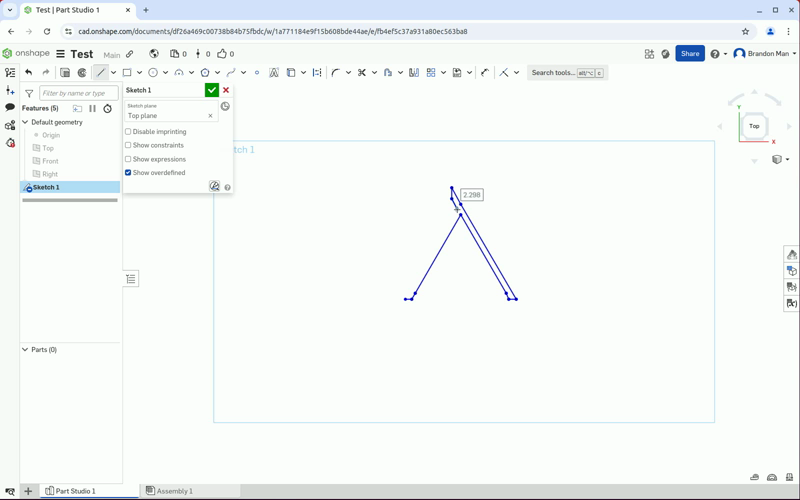
key_down(shift)
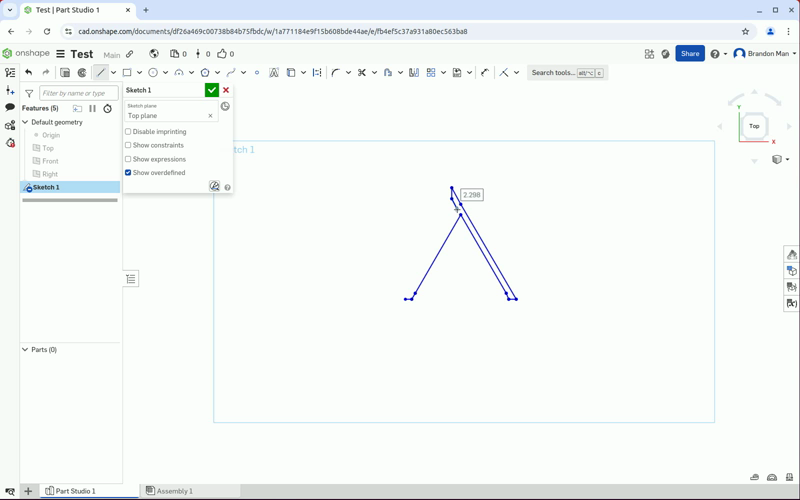
mouse_move(405, 299)
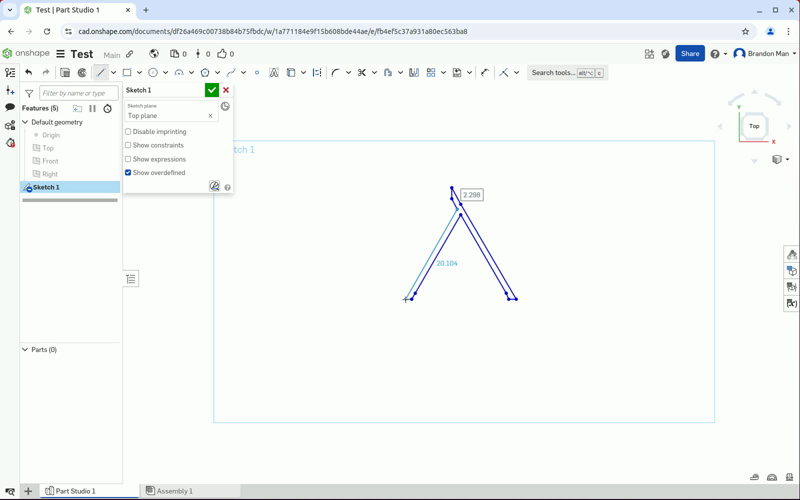
key_up(shift)
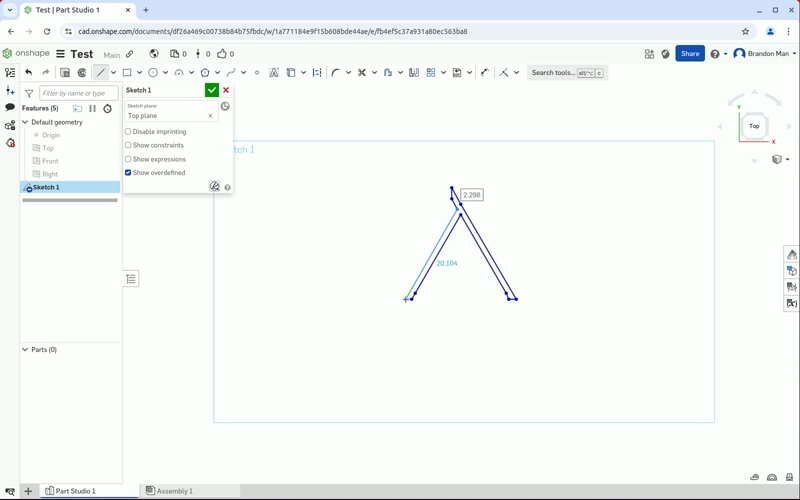
click(405, 299)
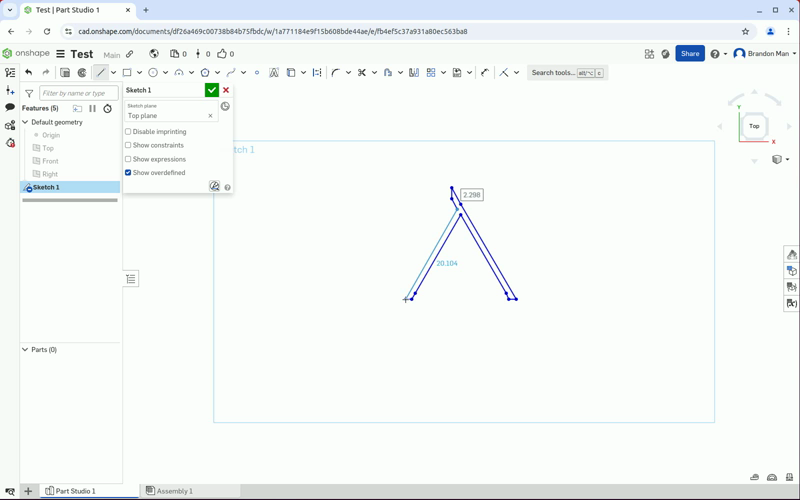
key(esc)
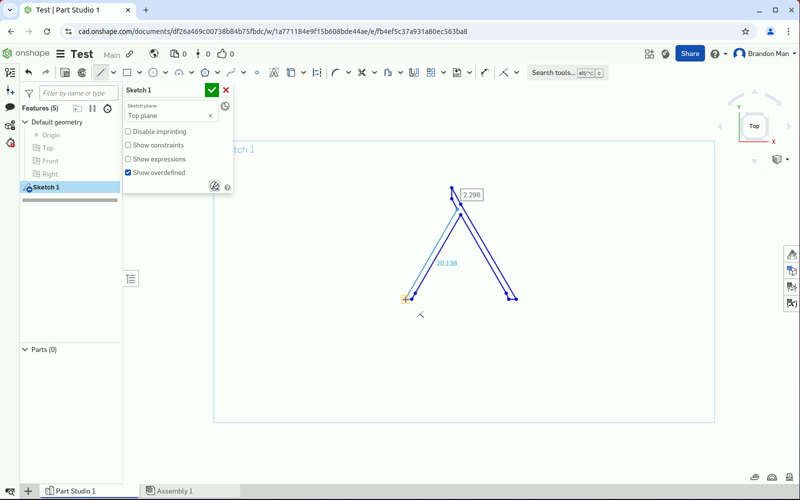
mouse_move(452, 193)
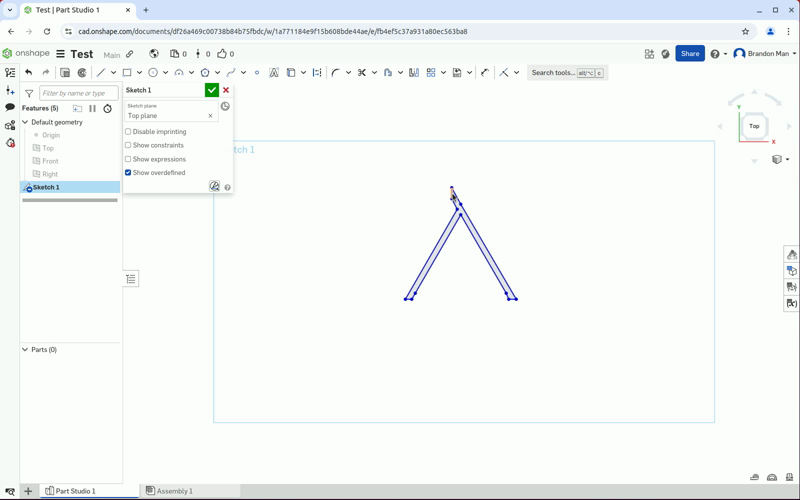
scroll(6)
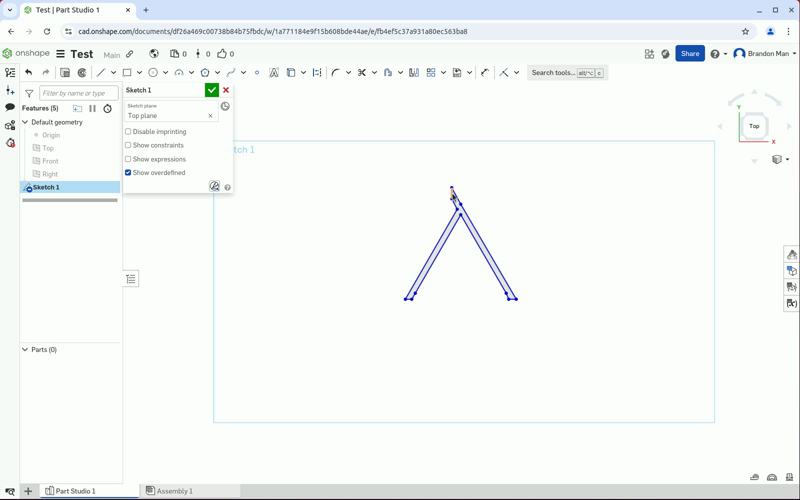
scroll(6)
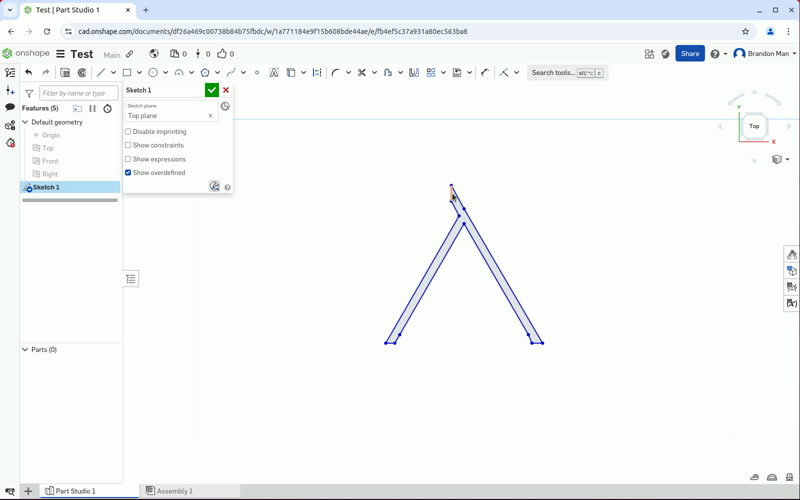
scroll(6)
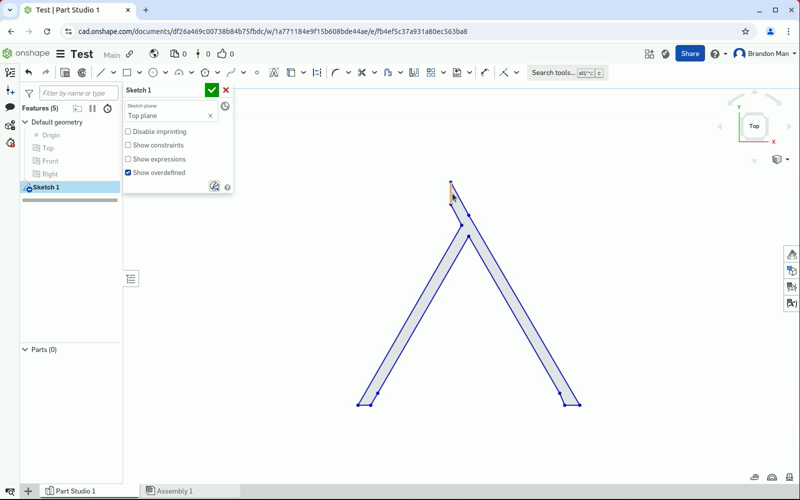
scroll(6)
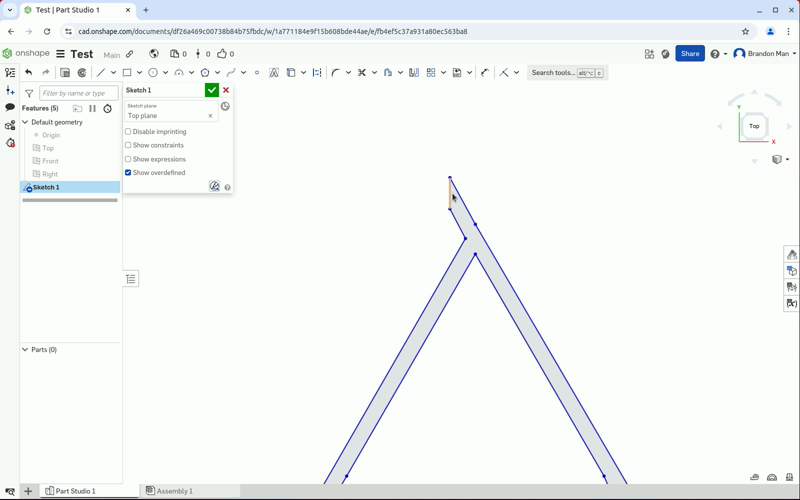
scroll(6)
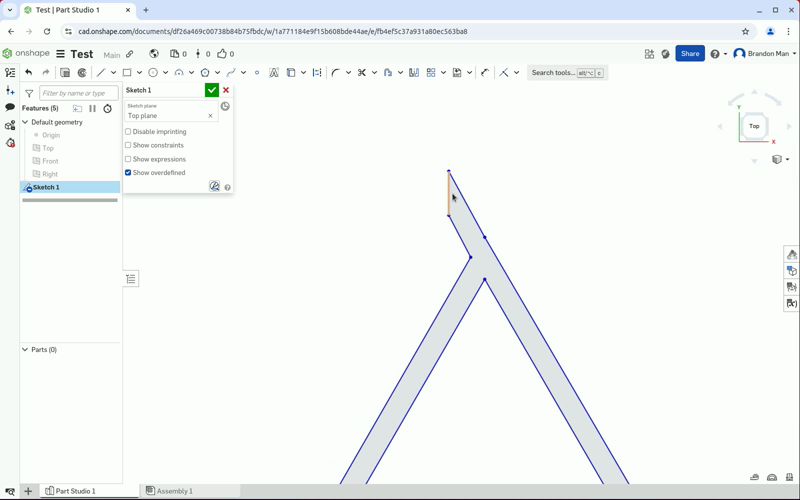
scroll(6)
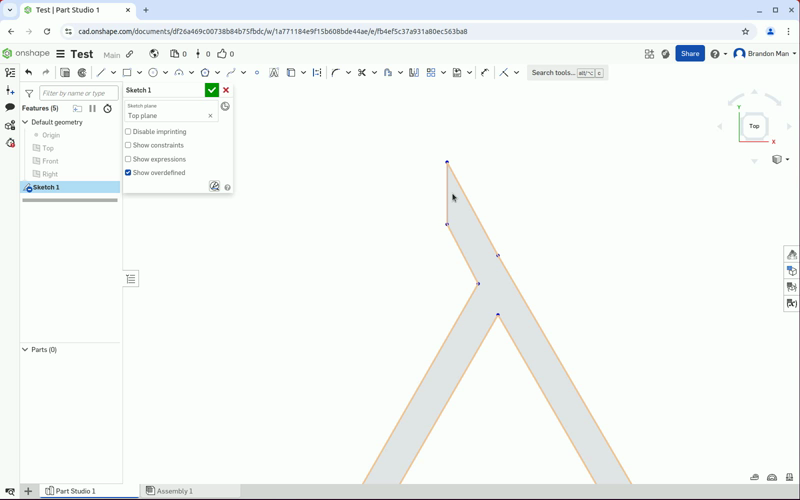
scroll(6)
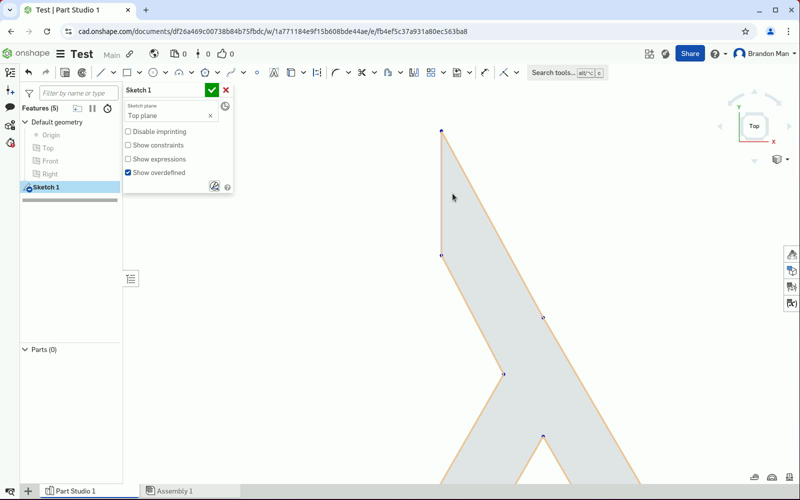
click(452, 193)
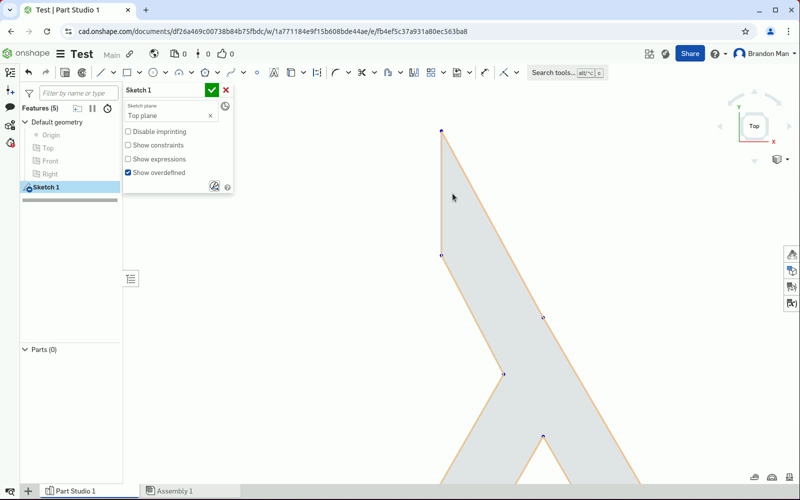
scroll(-6)
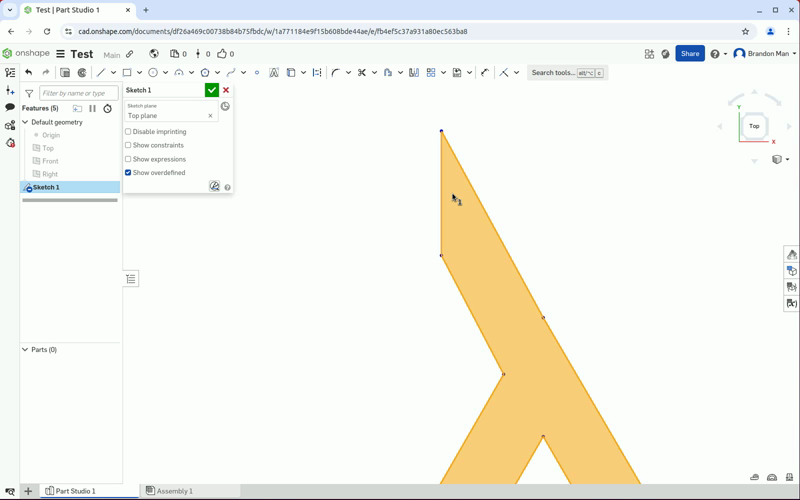
scroll(-6)
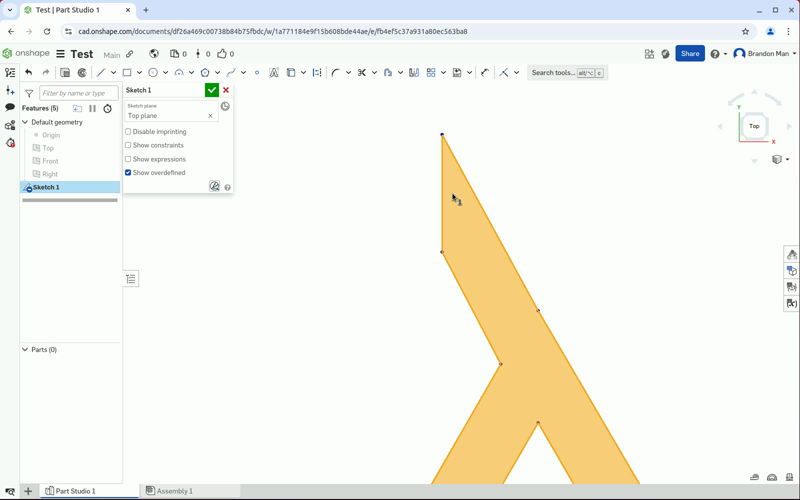
scroll(-6)
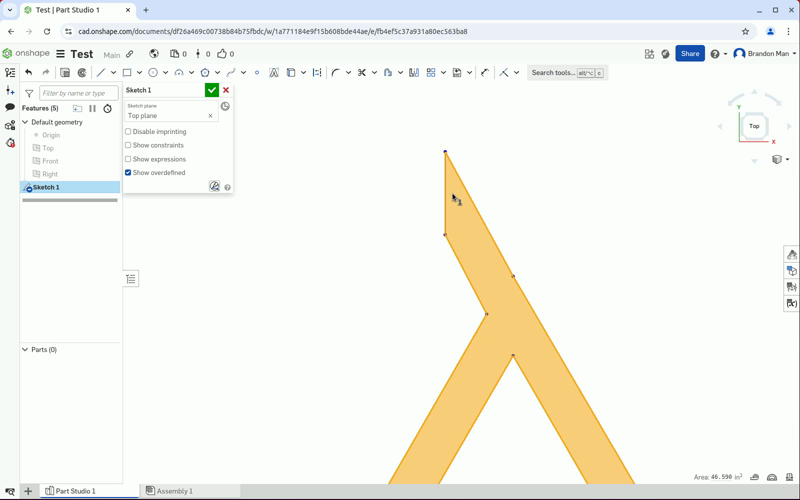
scroll(-6)
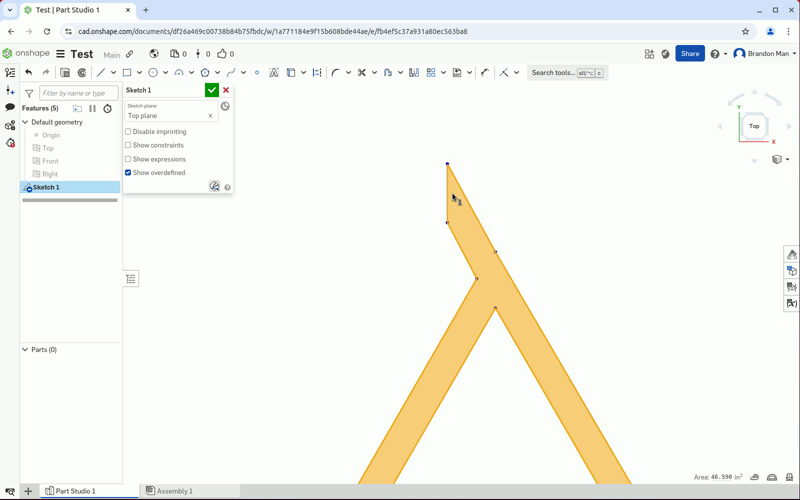
scroll(-6)
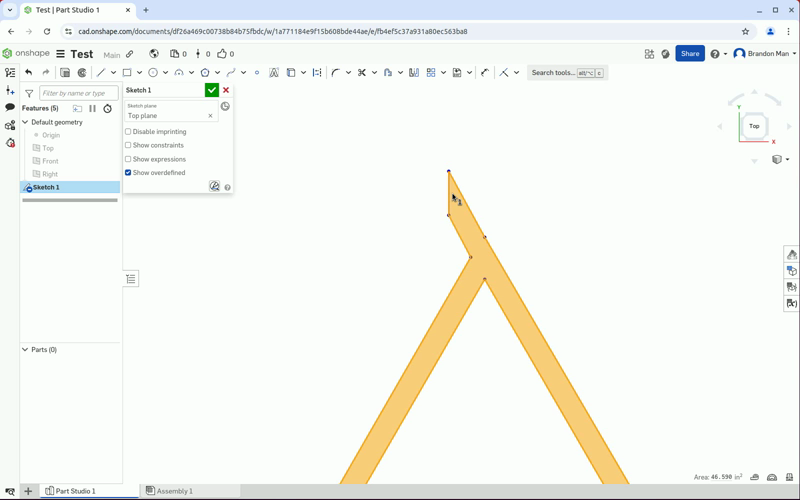
scroll(-6)
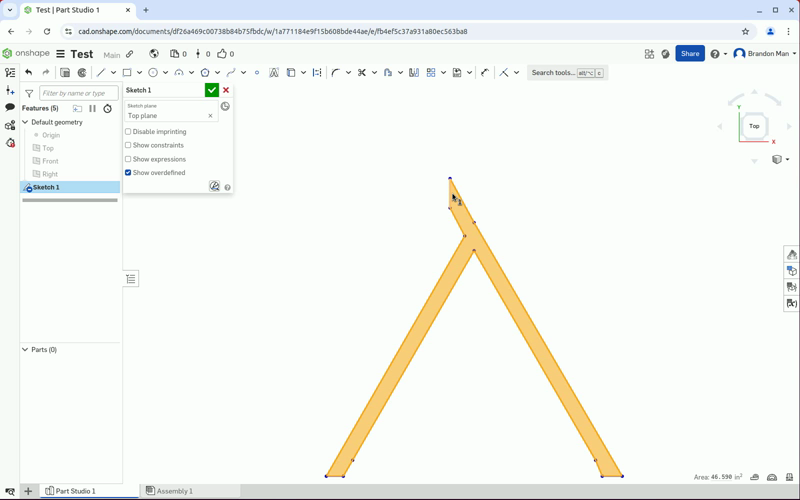
scroll(-6)
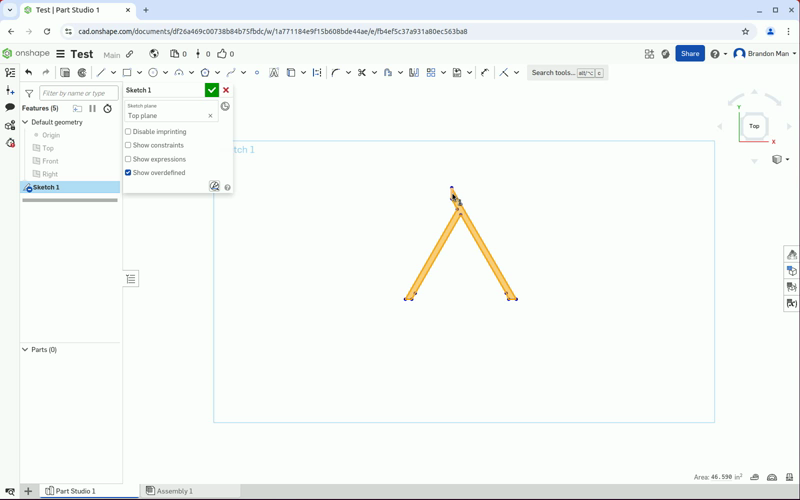
mouse_move(73, 352)
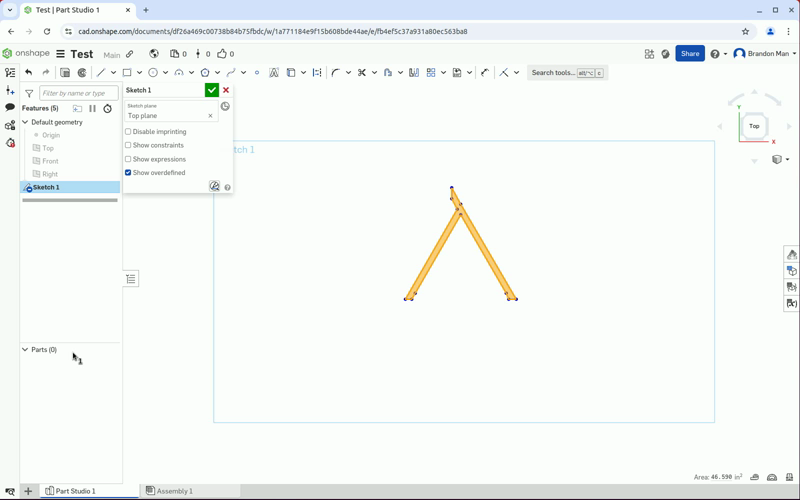
key(shift+y)
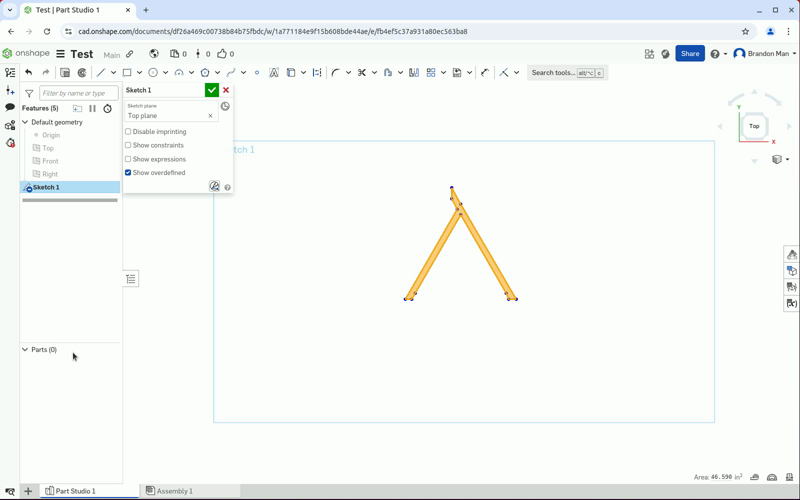
key(shift+e)
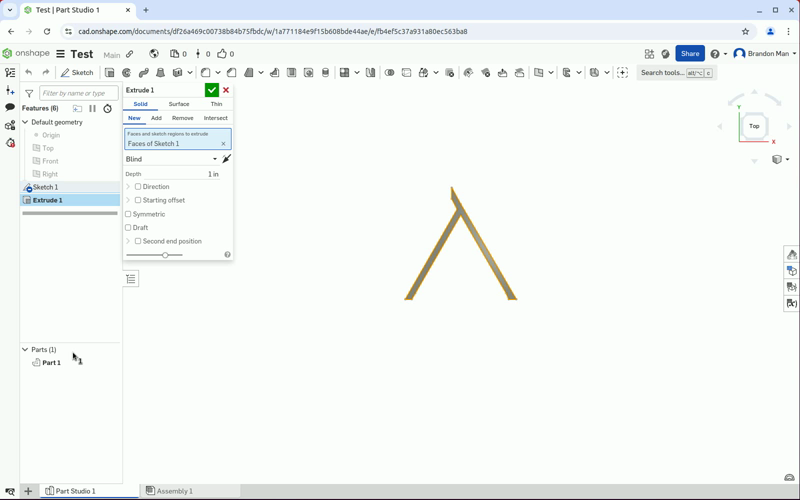
mouse_move(143, 106)
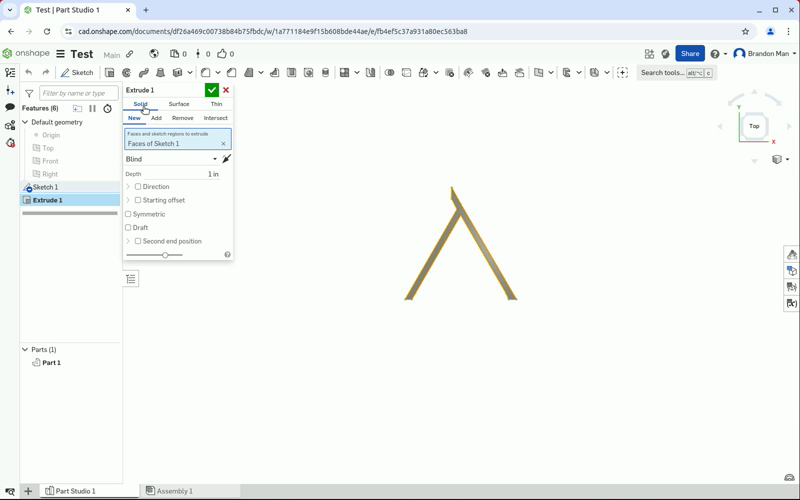
click(143, 106)
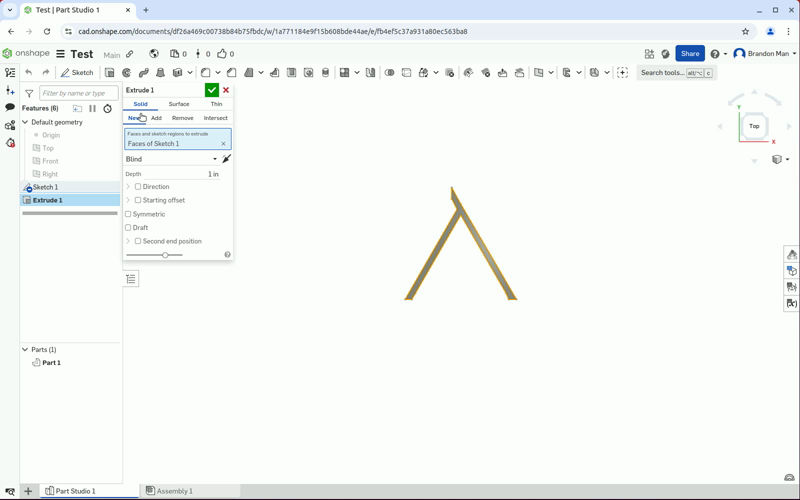
mouse_move(137, 120)
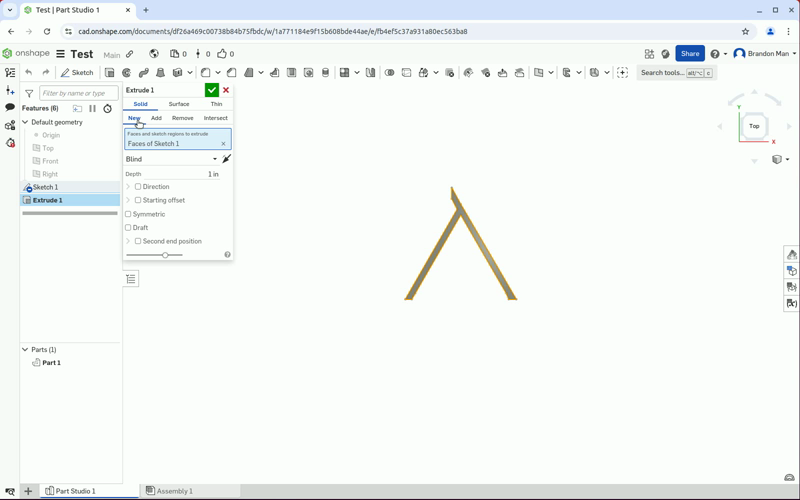
click(137, 120)
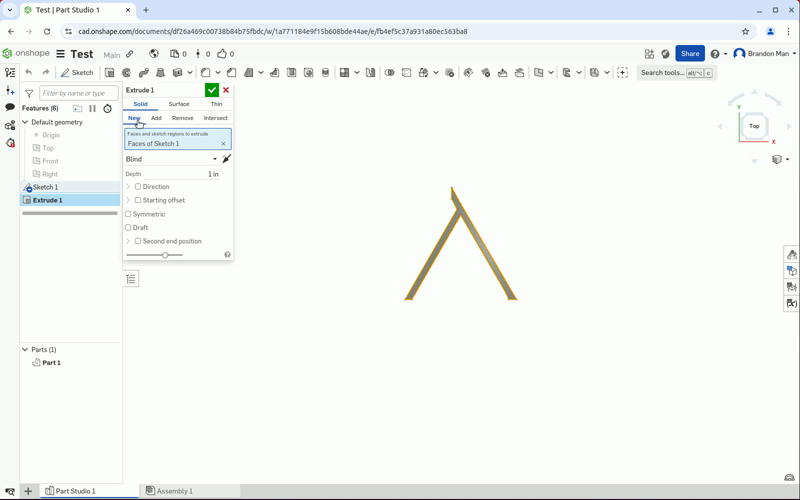
key(tab, 4)
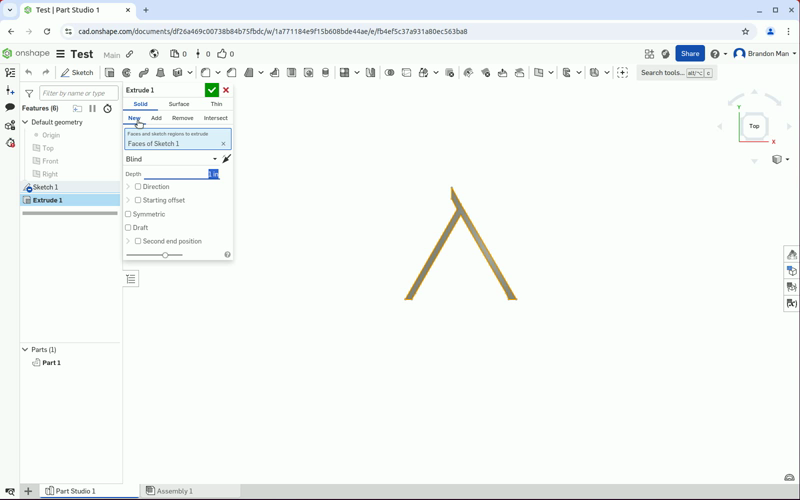
text(23.108)
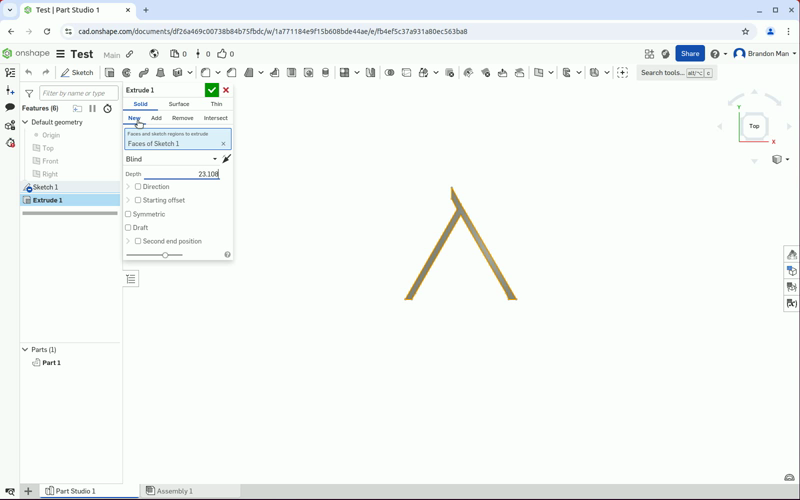
key(enter)
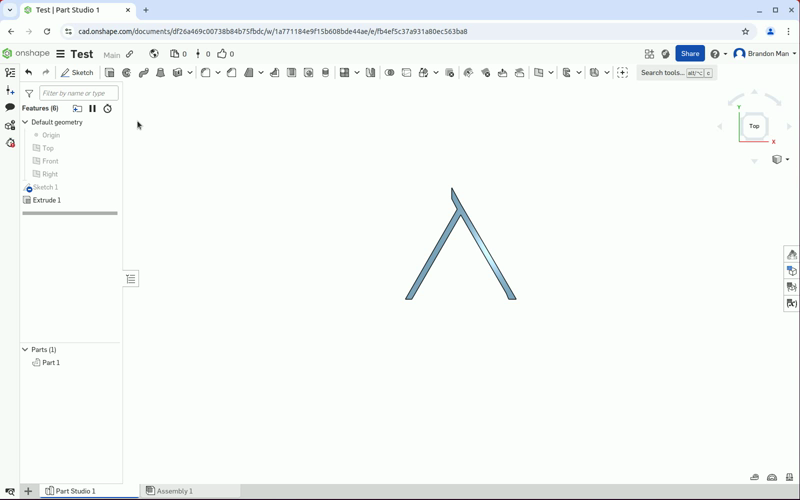
key(shift+h)
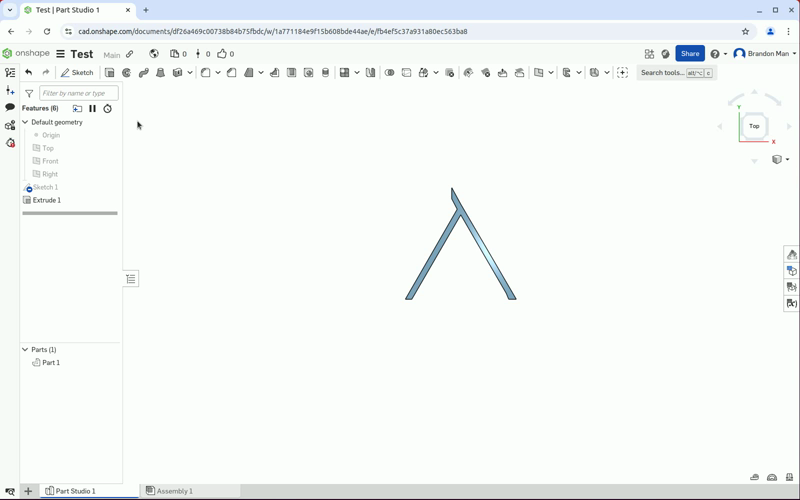
key(shift+h)
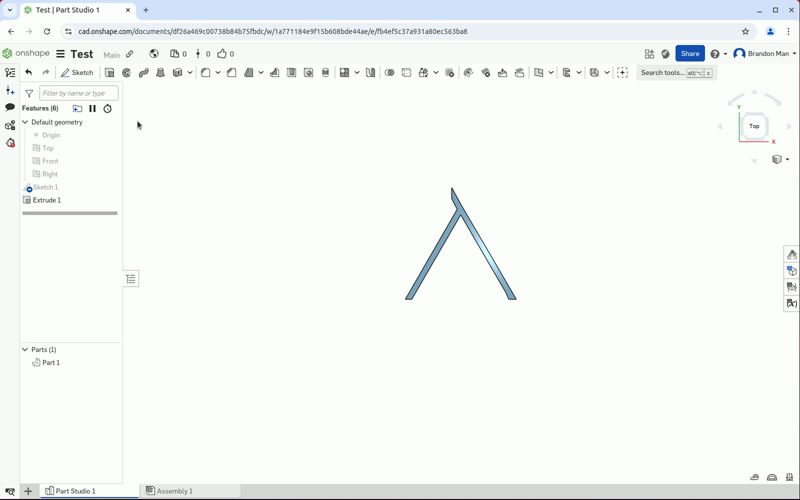
mouse_move(73, 189)
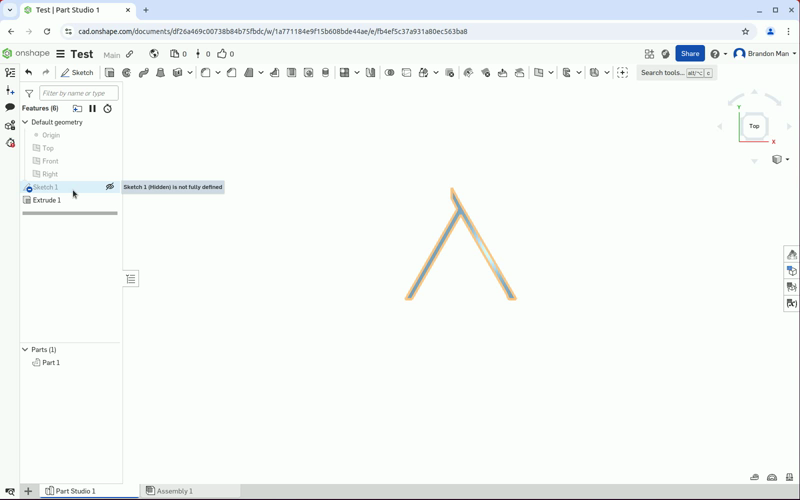
click(73, 189)
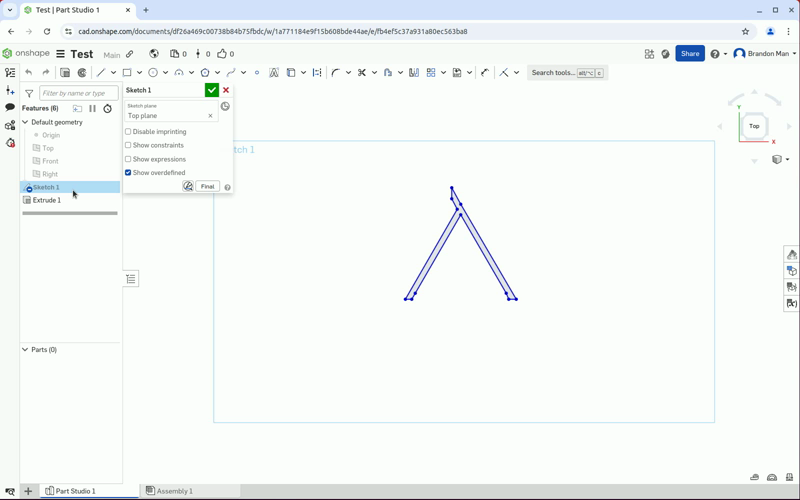
mouse_move(229, 92)
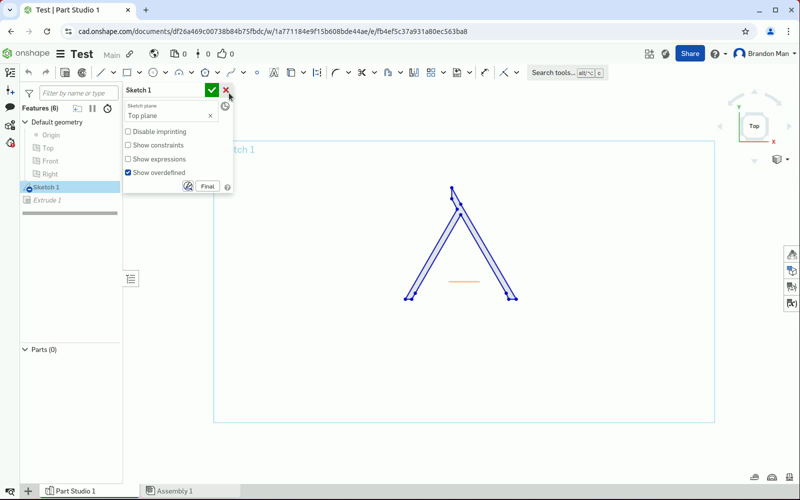
click(229, 92)
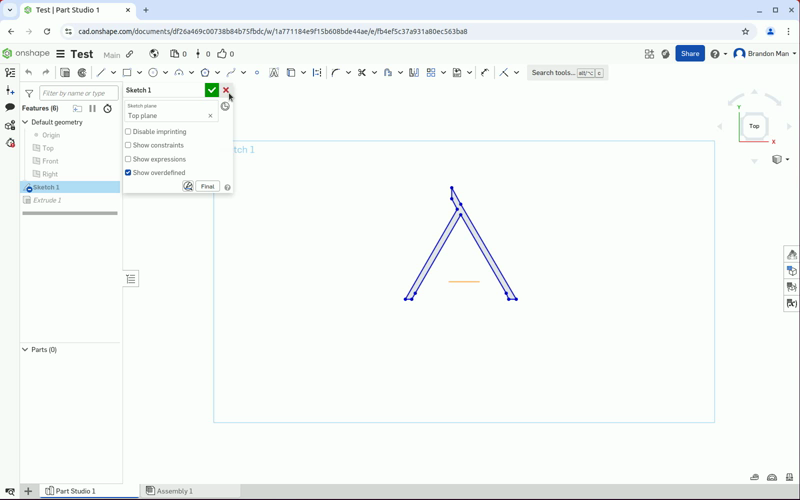
key(shift+s)
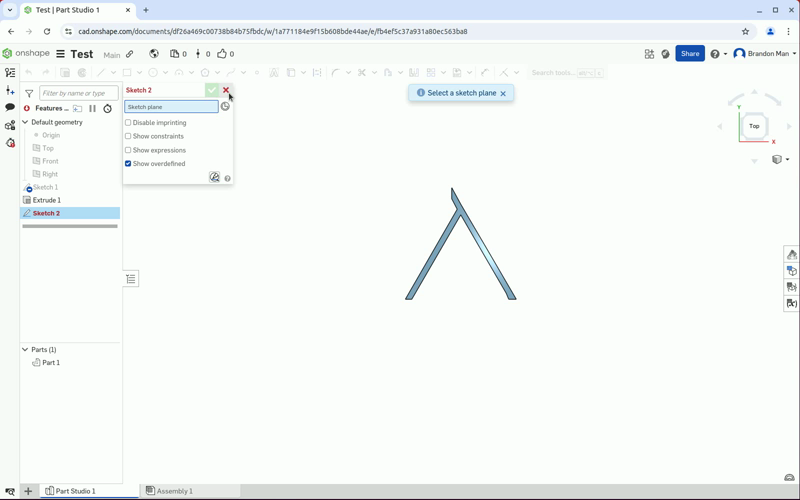
mouse_move(73, 150)
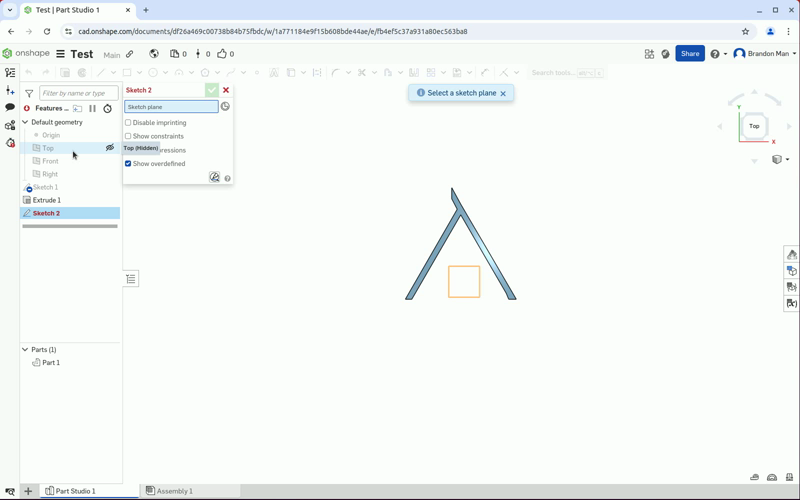
click(73, 150)
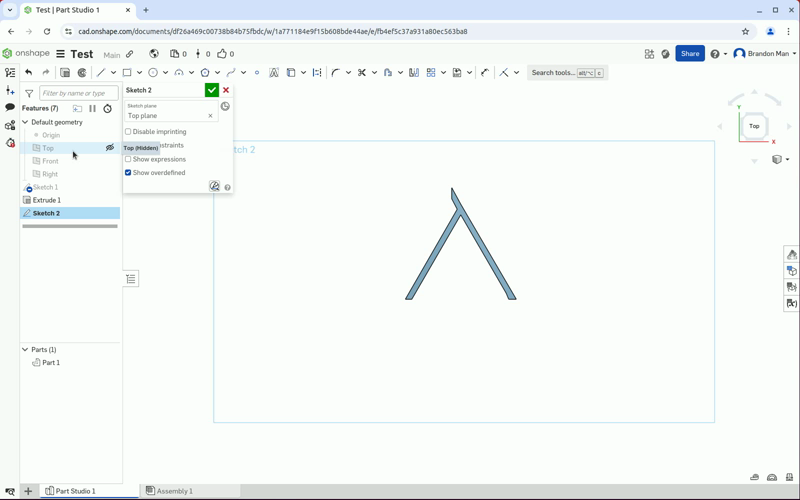
mouse_move(73, 352)
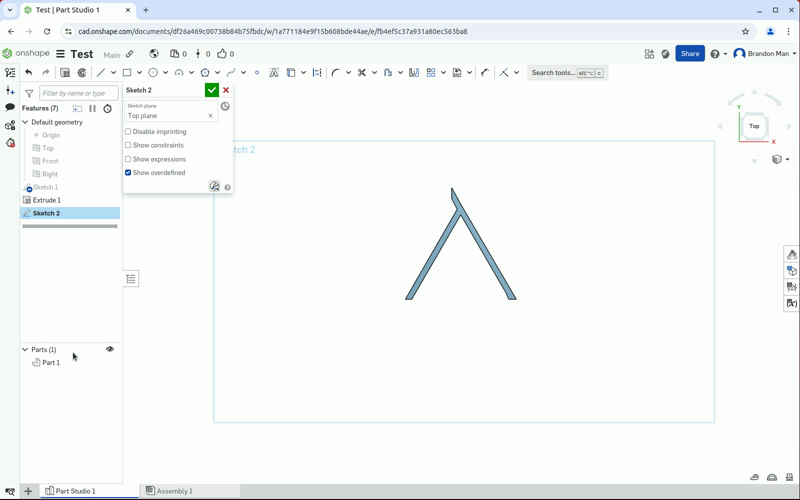
key(y)
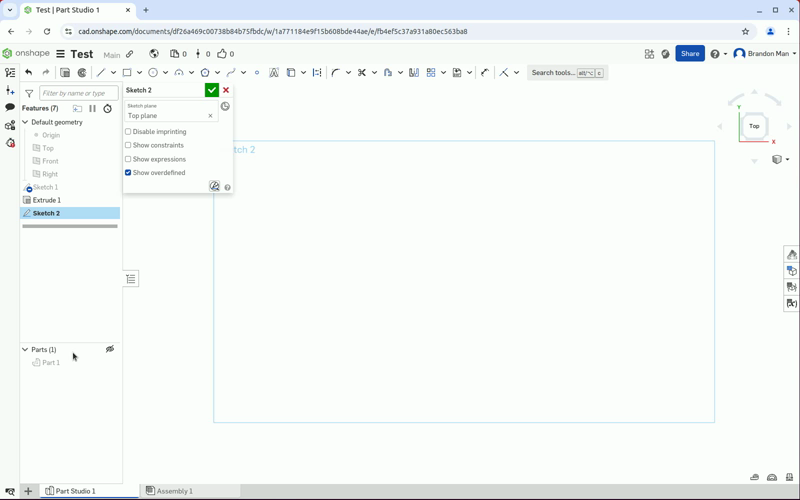
key(l)
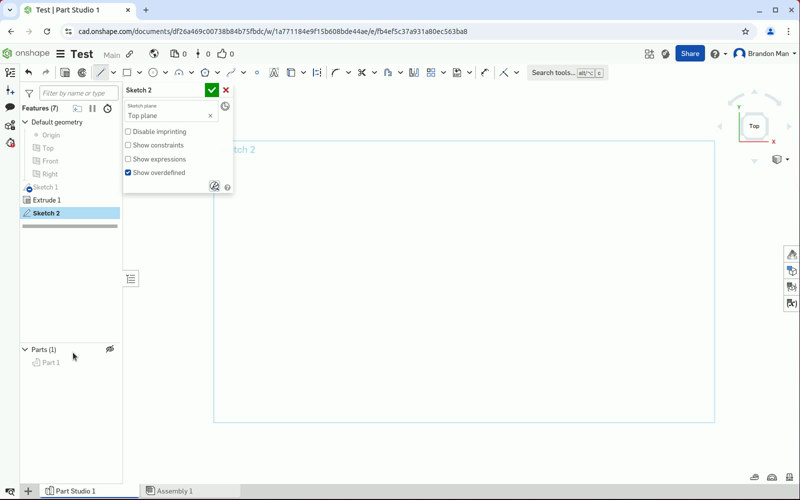
key_down(shift)
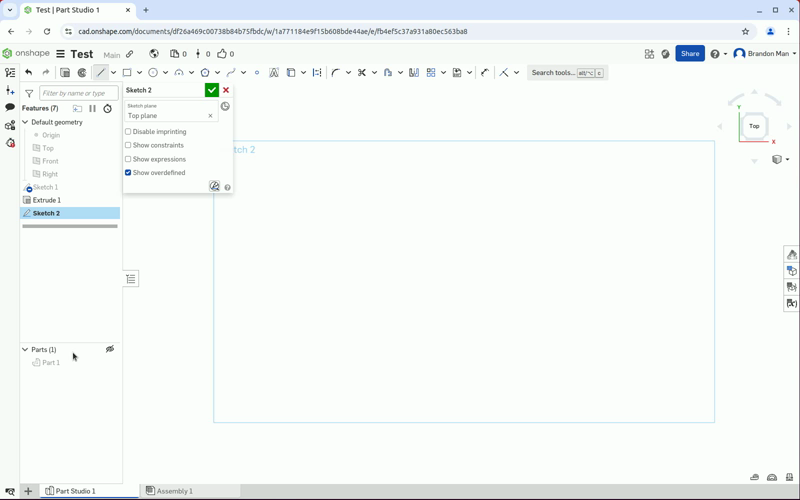
mouse_move(401, 306)
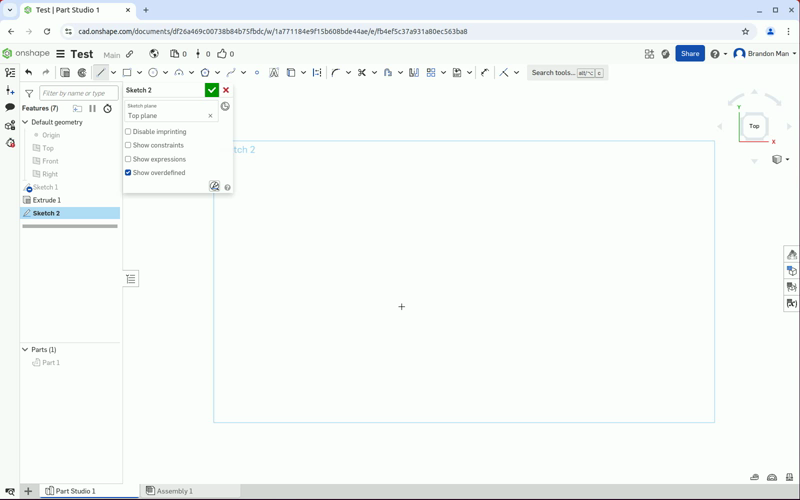
click(401, 306)
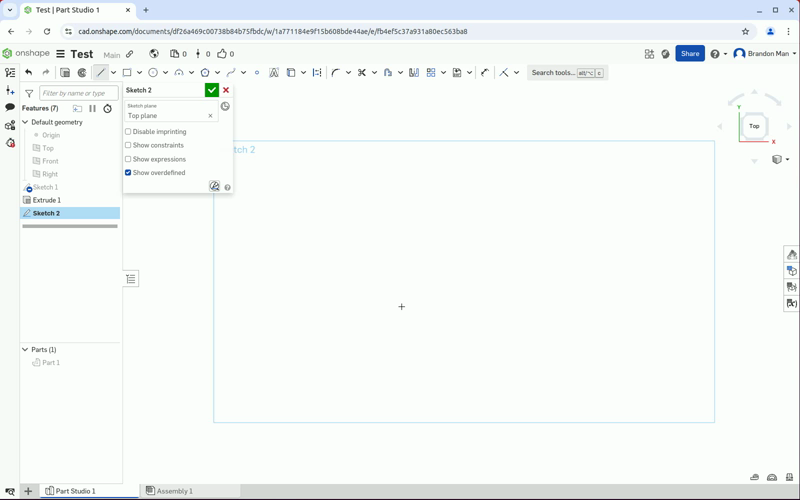
key_up(shift)
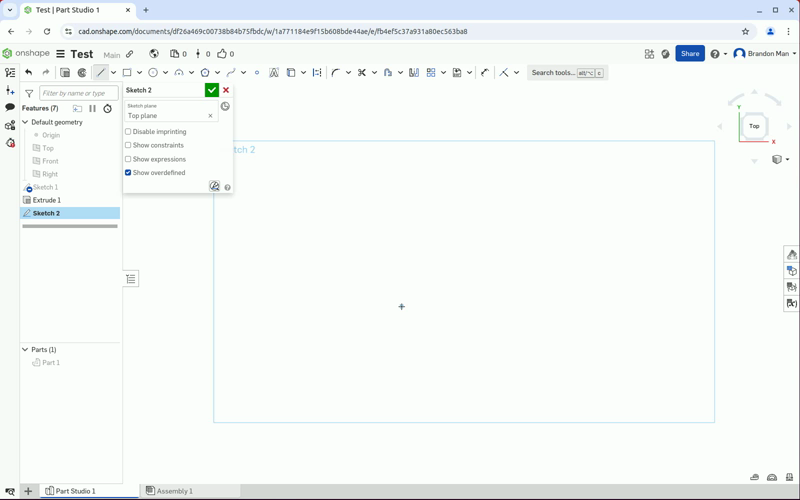
key_down(shift)
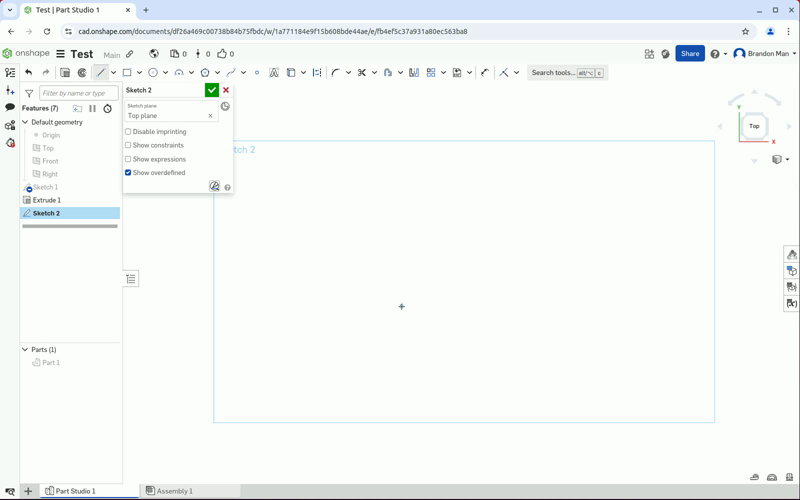
mouse_move(519, 306)
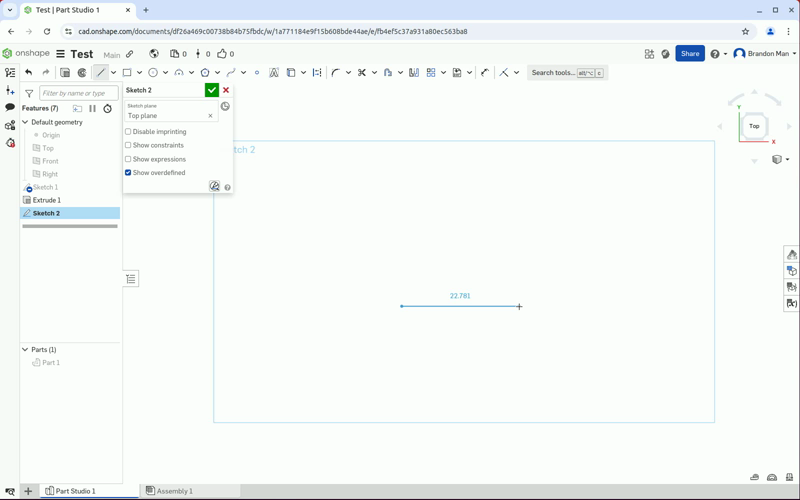
click(519, 306)
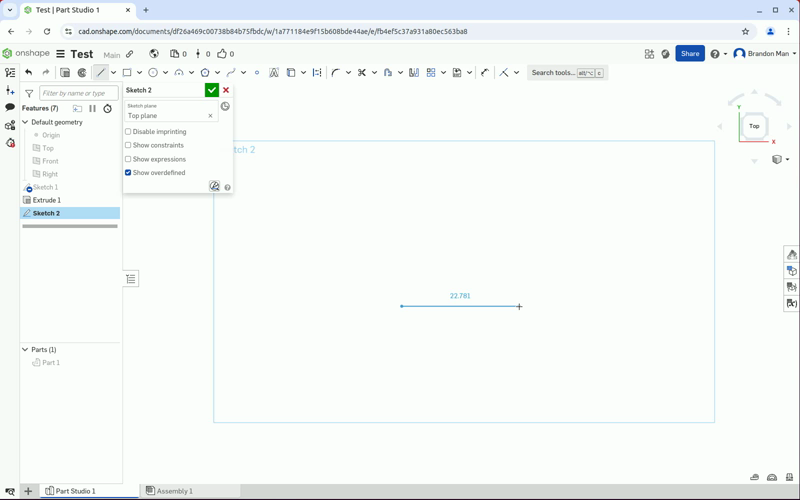
key_up(shift)
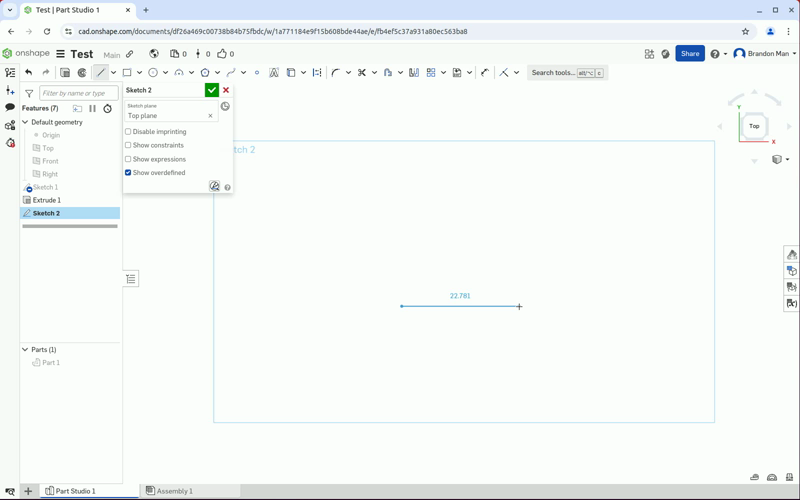
key_down(shift)
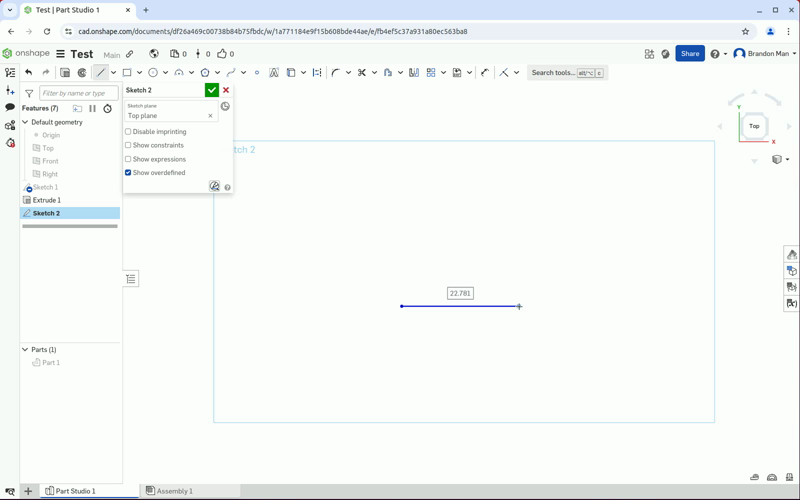
mouse_move(549, 306)
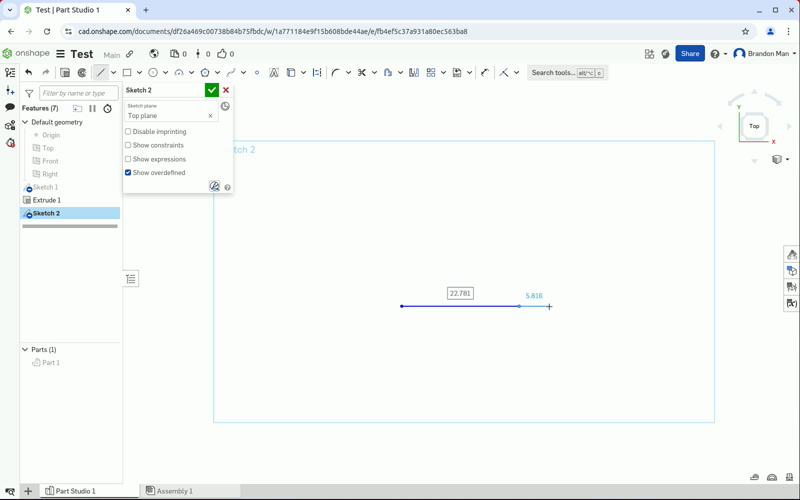
mouse_move(515, 298)
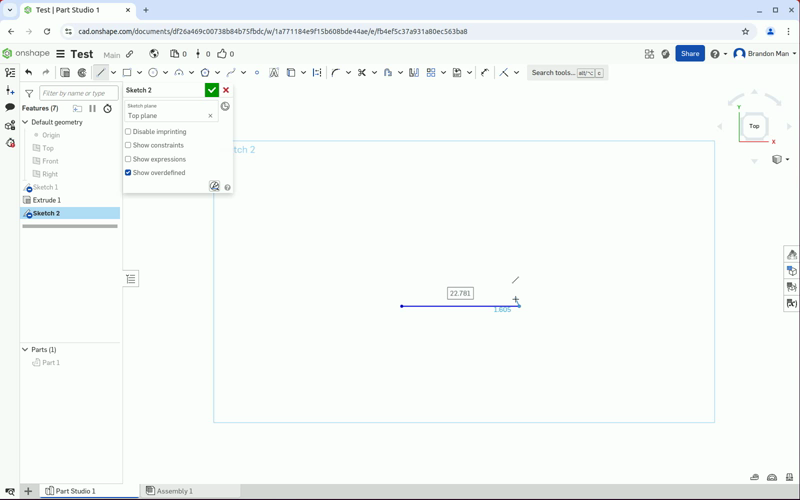
click(515, 298)
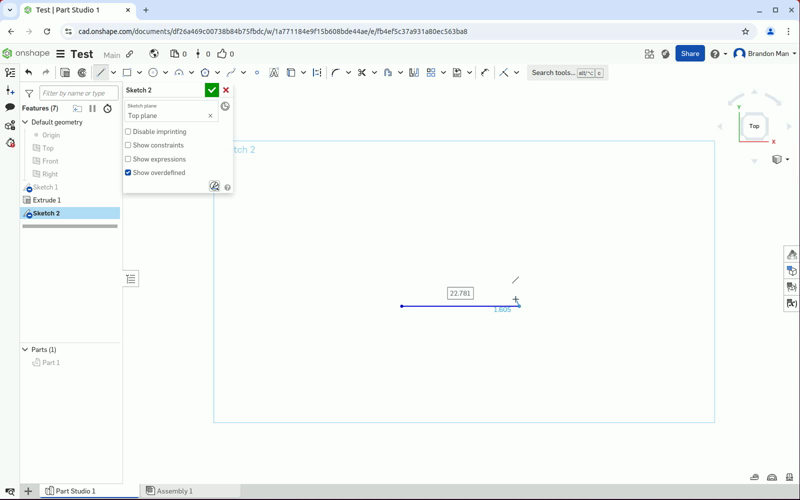
key_up(shift)
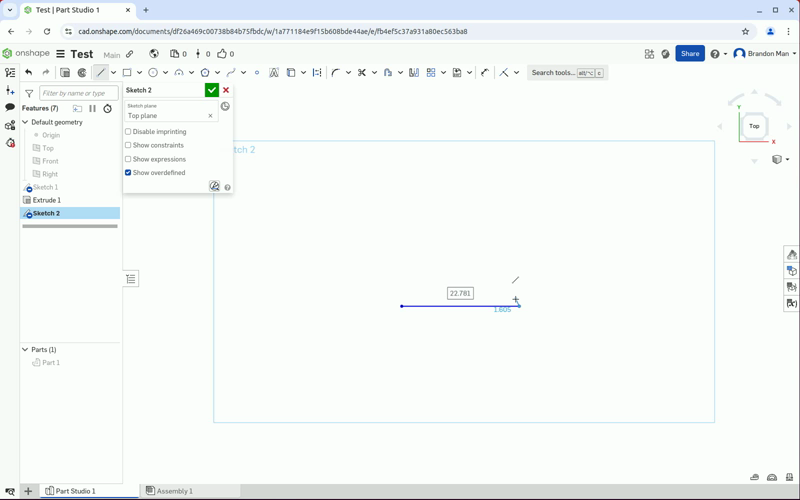
key_down(shift)
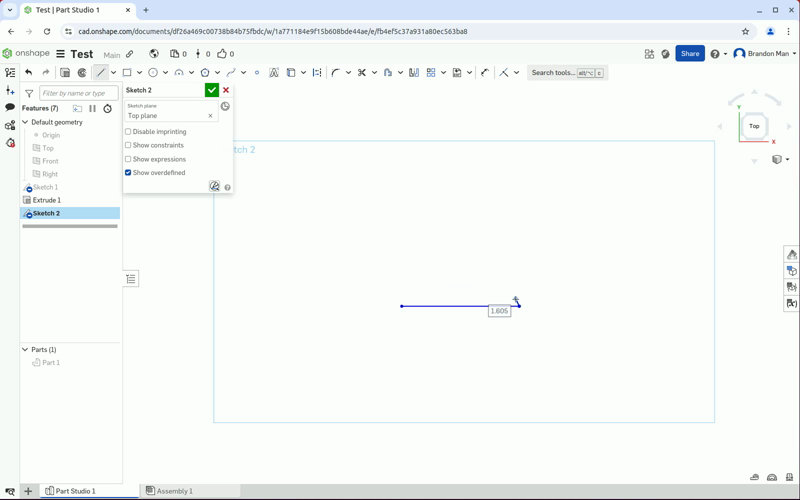
mouse_move(545, 298)
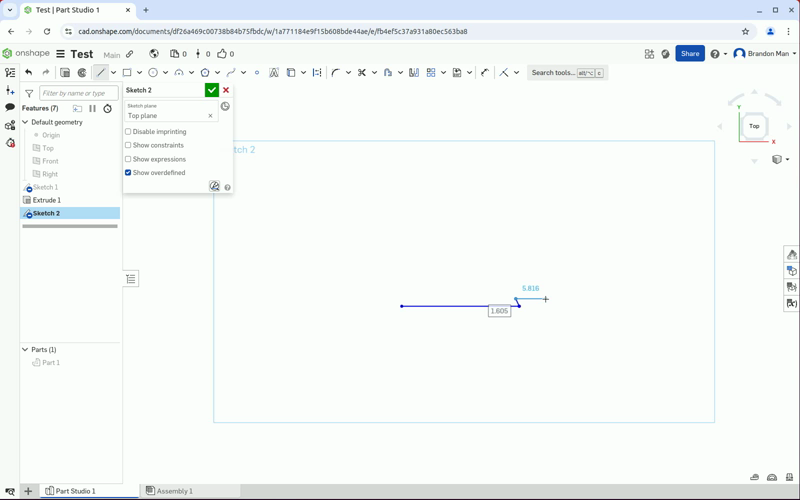
mouse_move(509, 298)
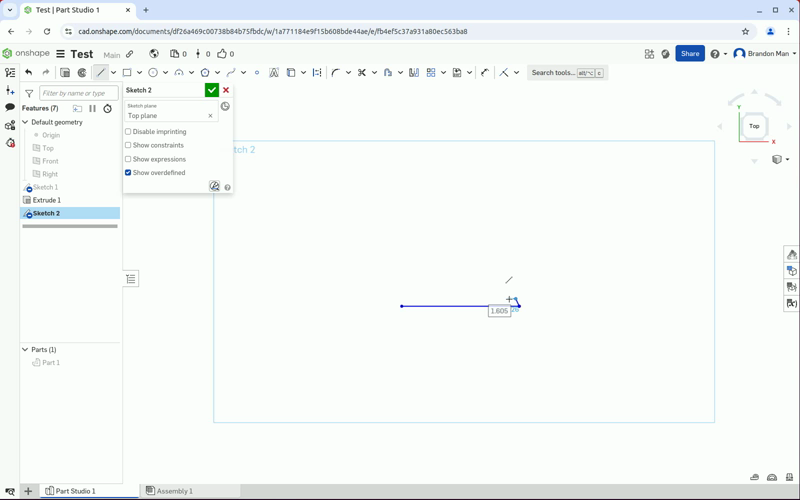
scroll(6)
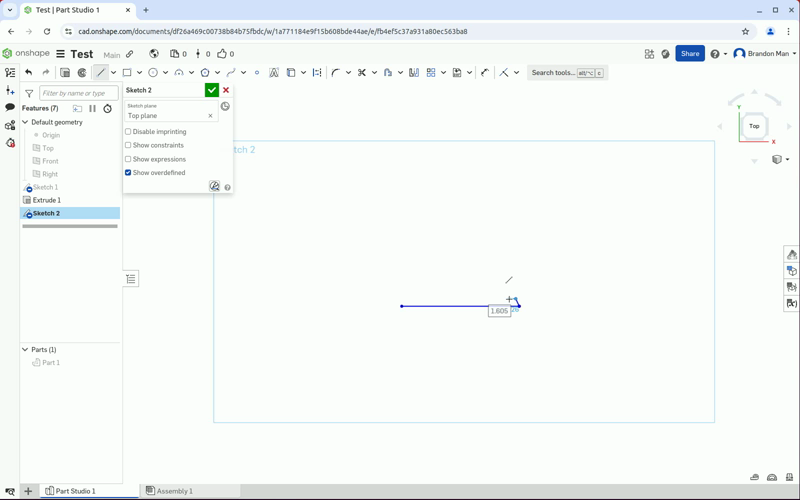
scroll(6)
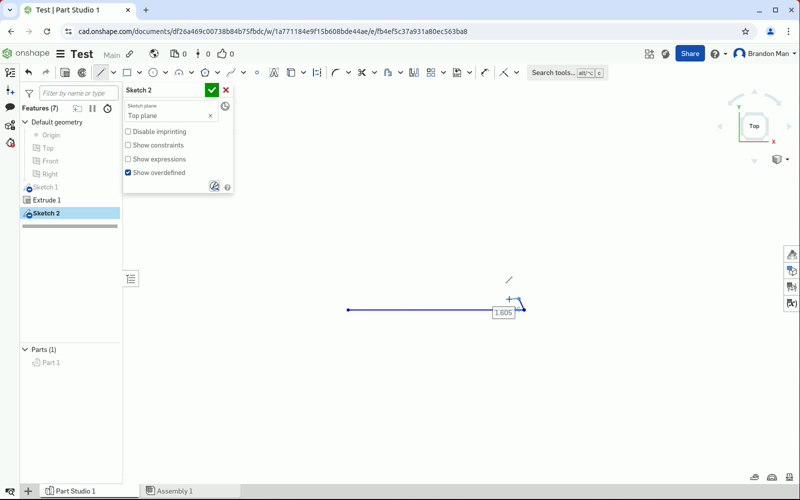
scroll(6)
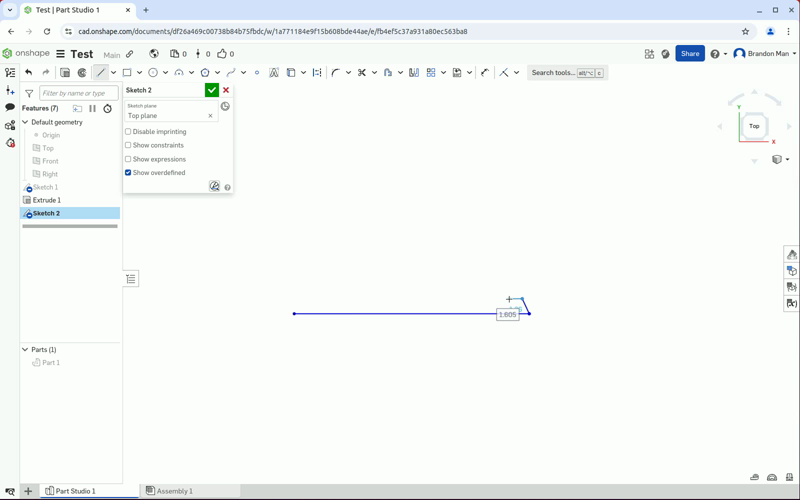
scroll(6)
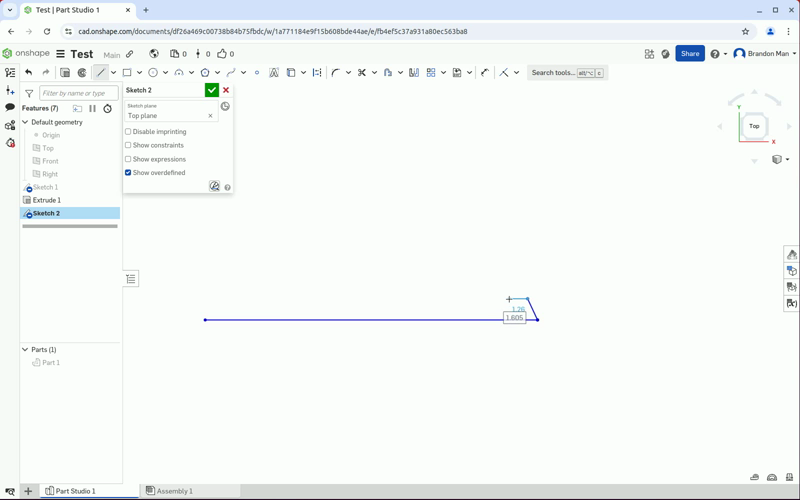
scroll(6)
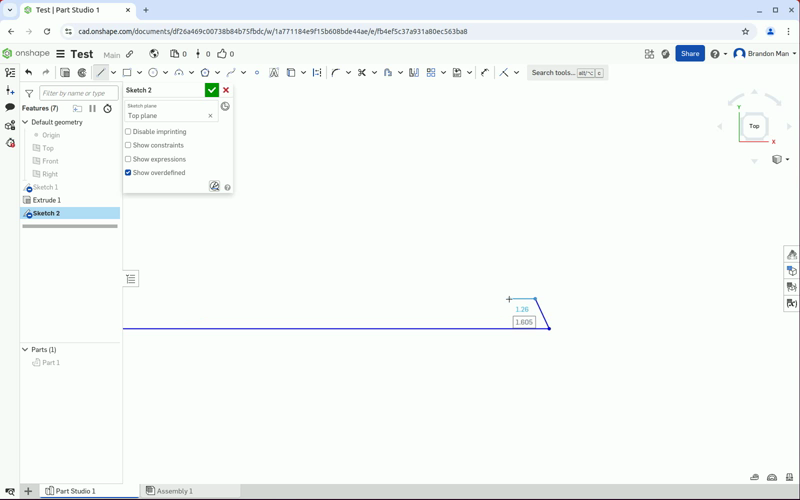
scroll(6)
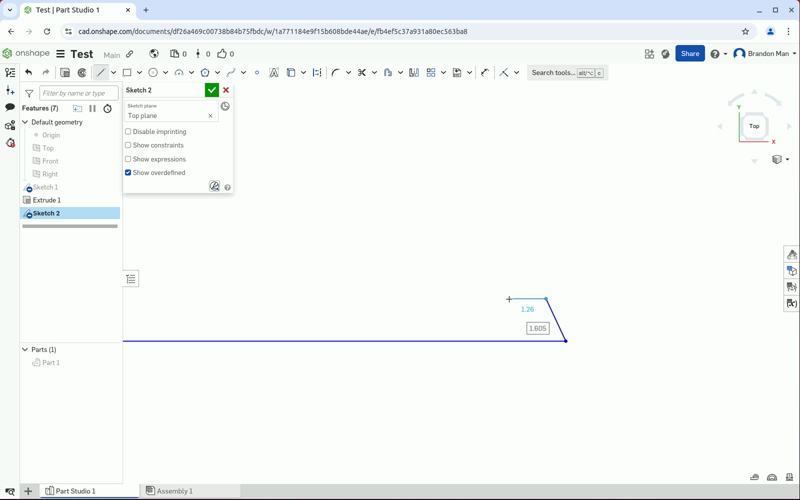
scroll(6)
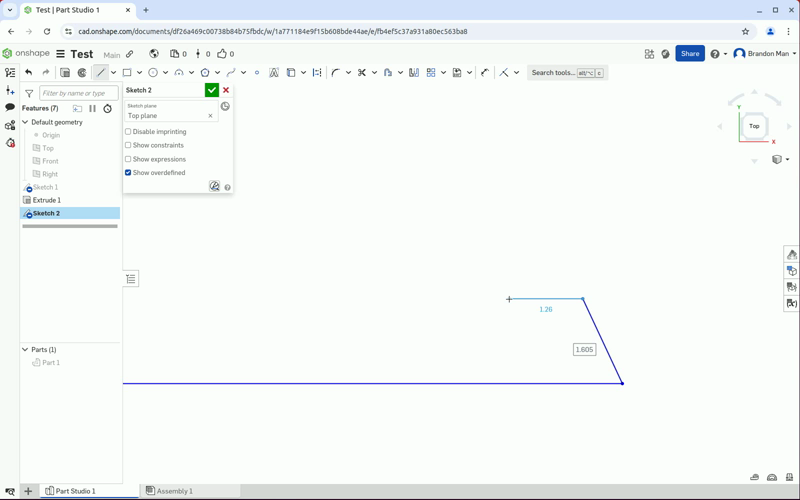
click(509, 298)
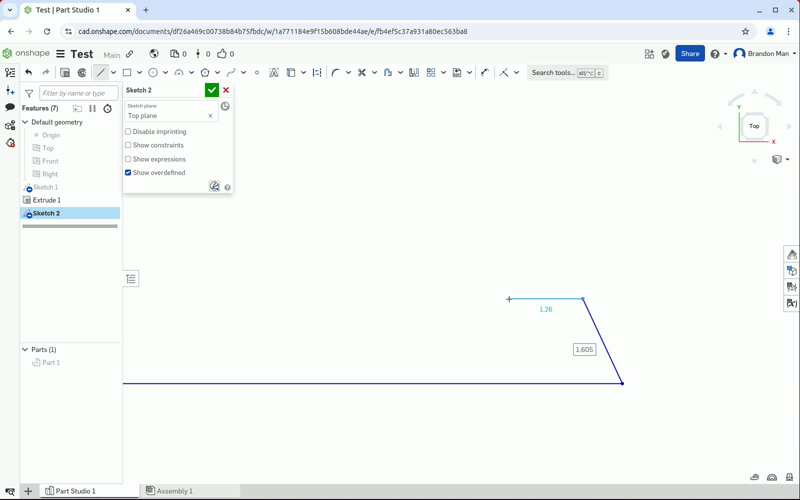
scroll(-6)
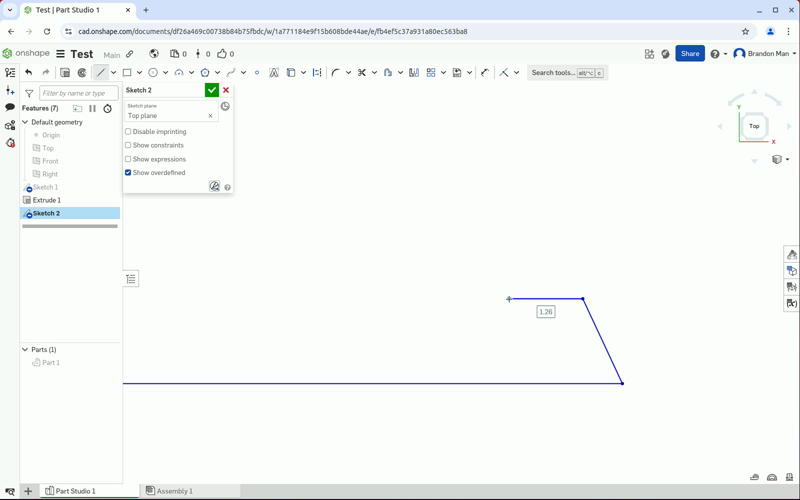
scroll(-6)
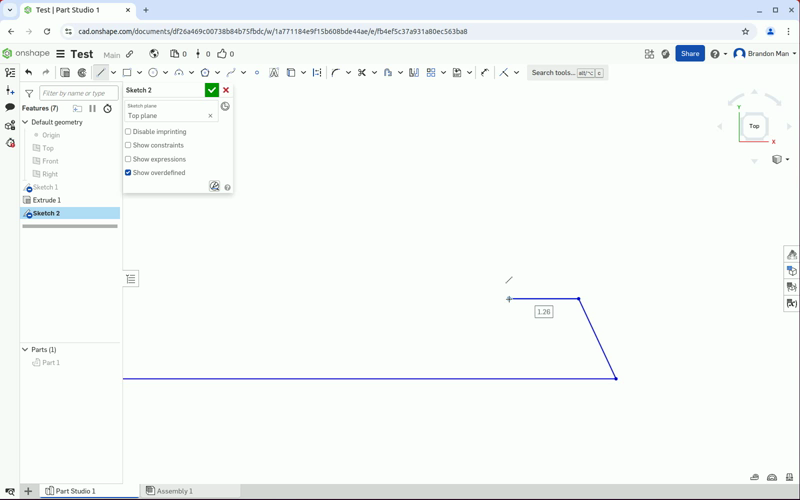
scroll(-6)
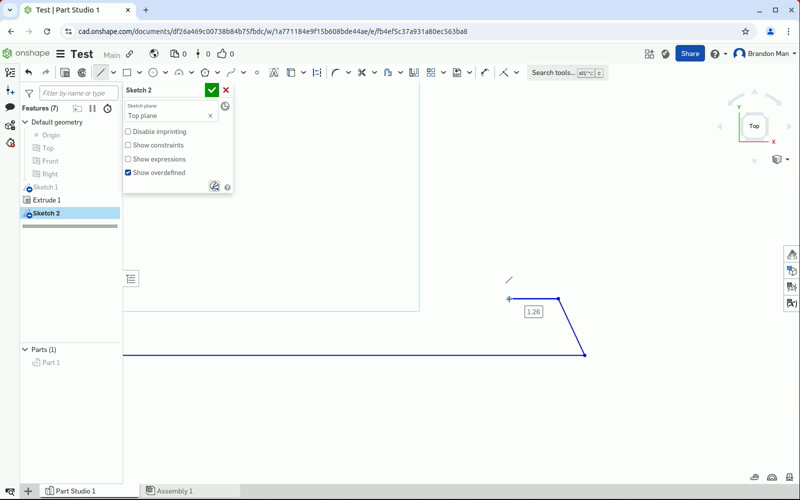
scroll(-6)
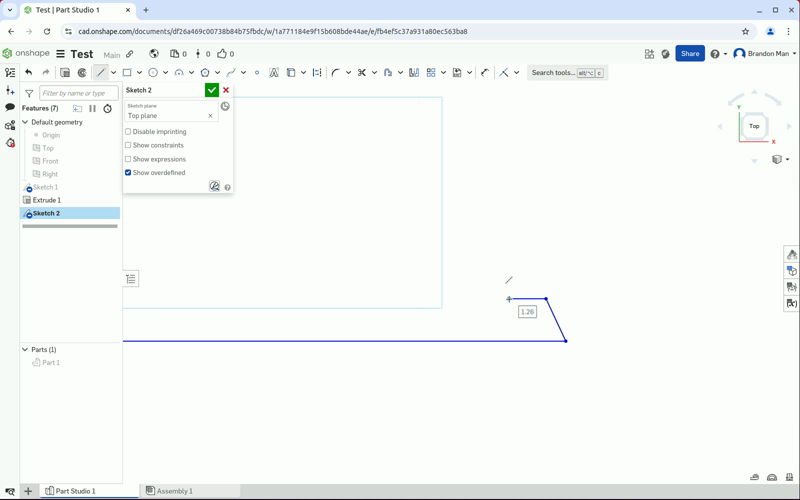
scroll(-6)
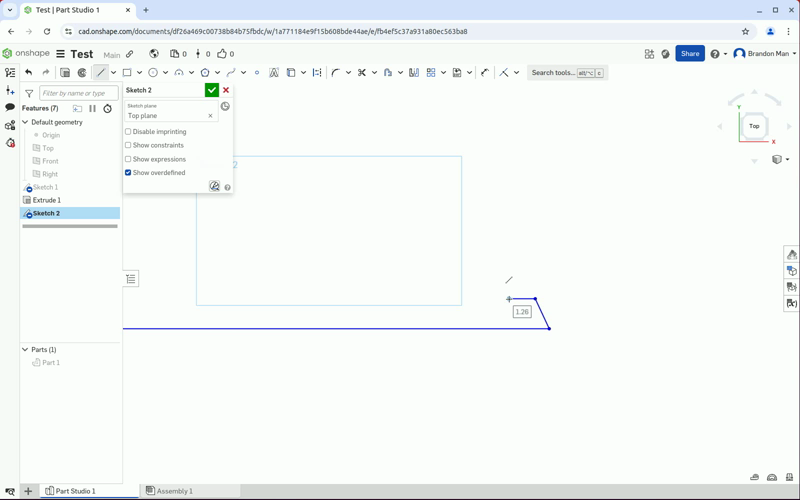
scroll(-6)
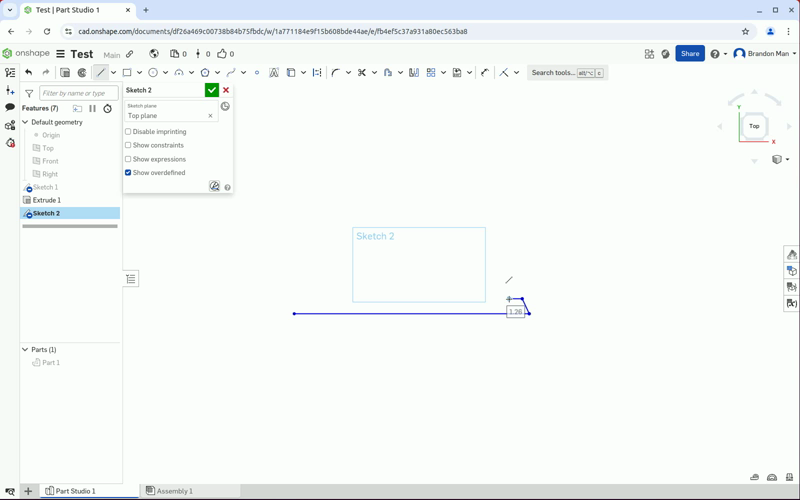
scroll(-6)
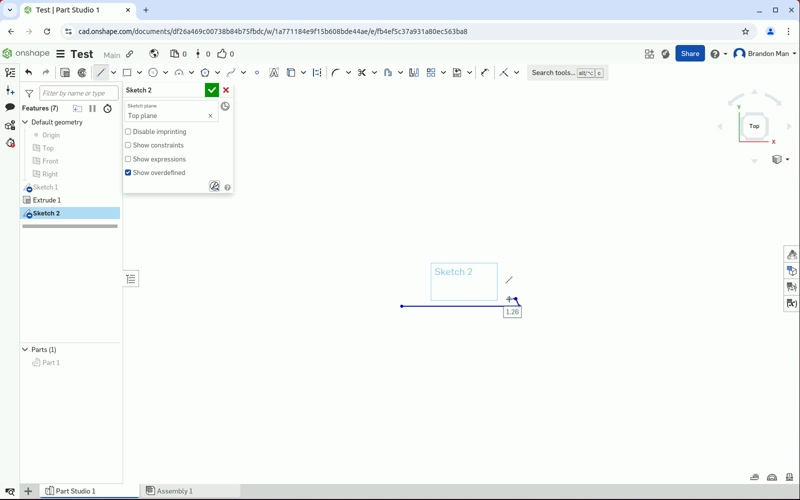
key_up(shift)
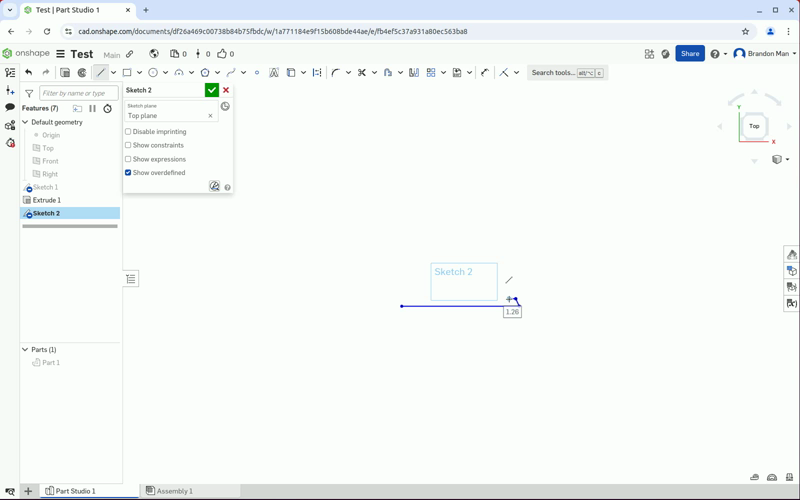
key_down(shift)
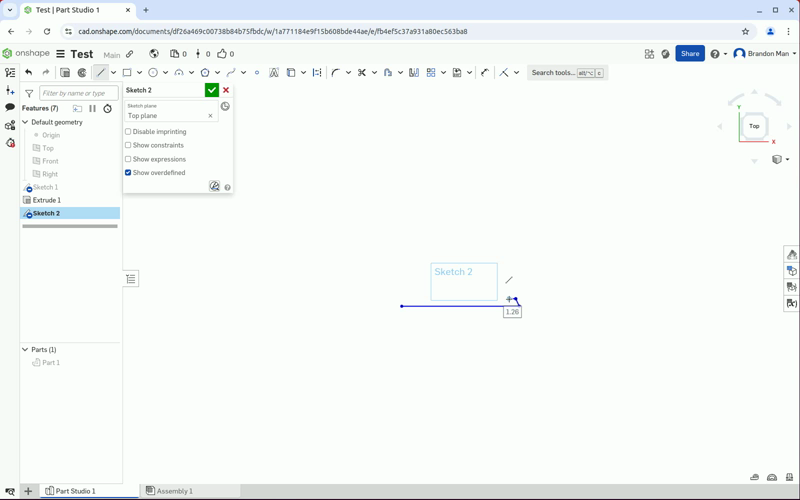
mouse_move(411, 298)
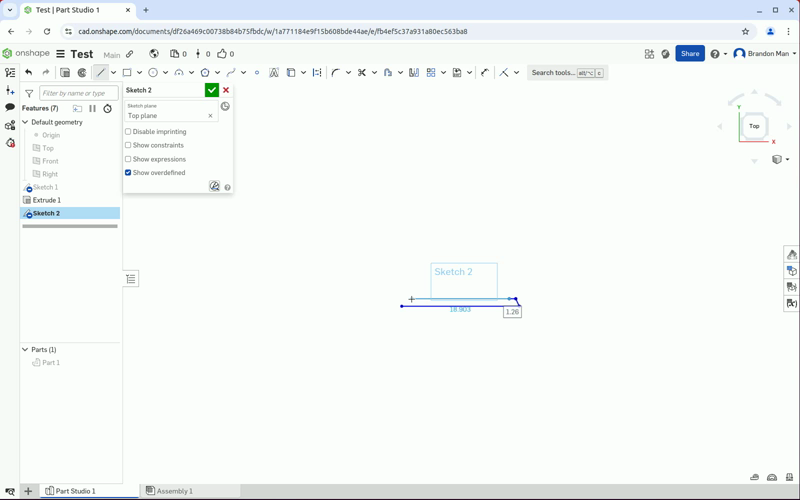
click(411, 298)
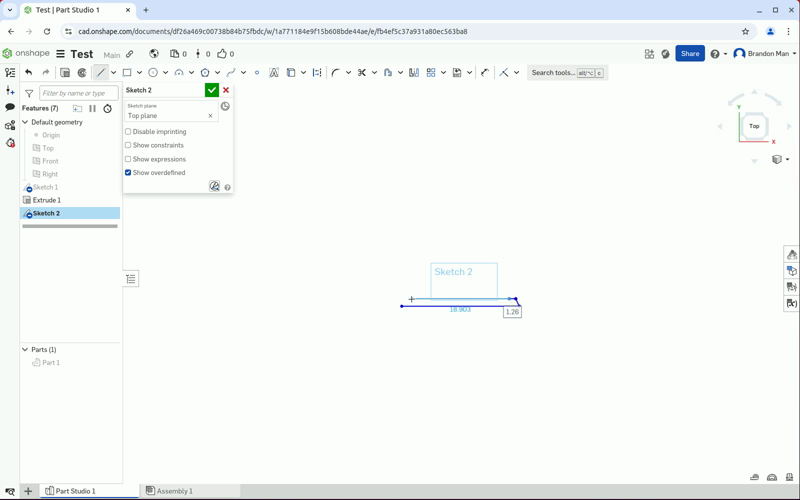
key_up(shift)
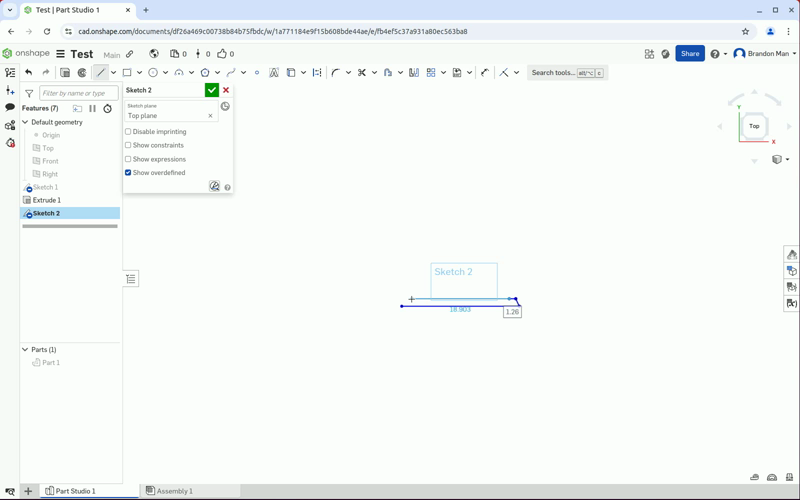
key_down(shift)
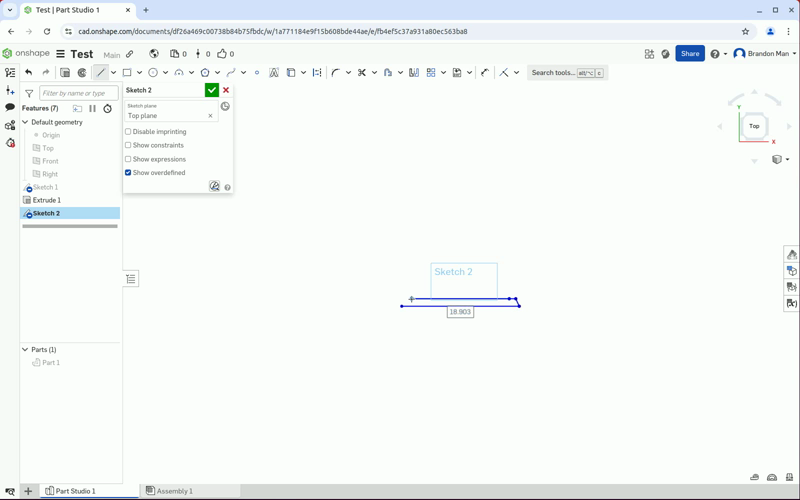
mouse_move(441, 298)
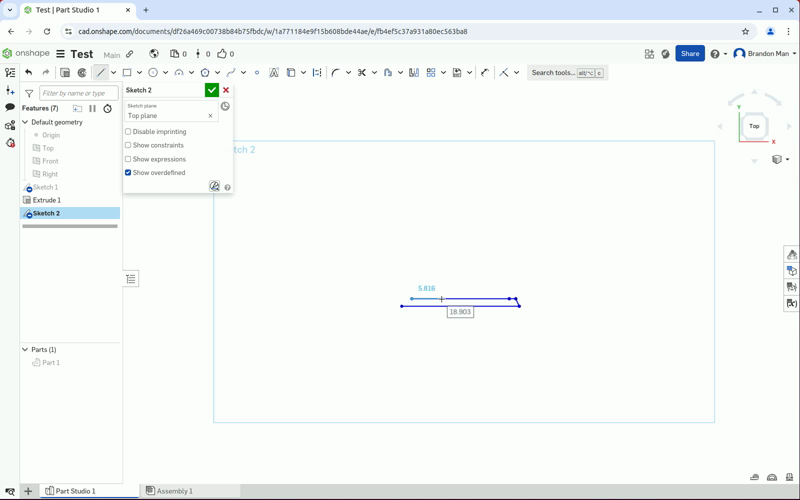
mouse_move(405, 298)
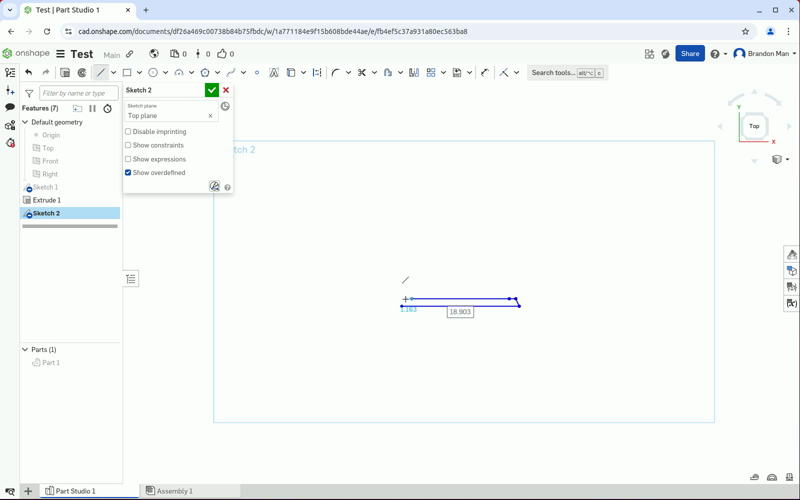
scroll(6)
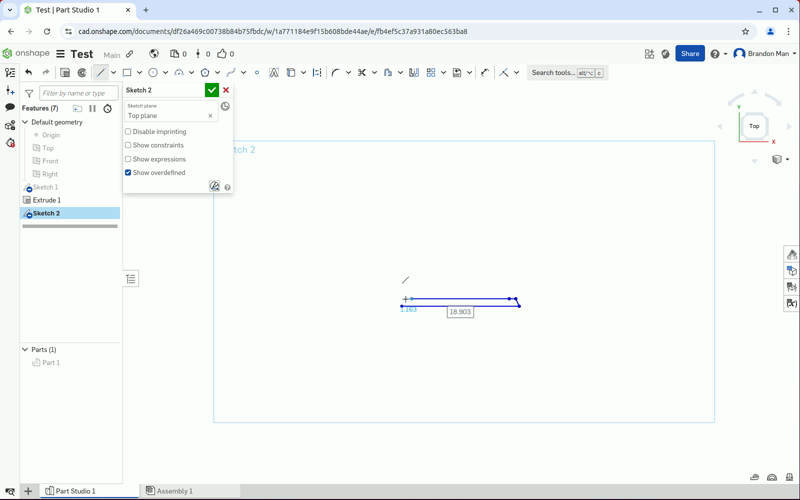
scroll(6)
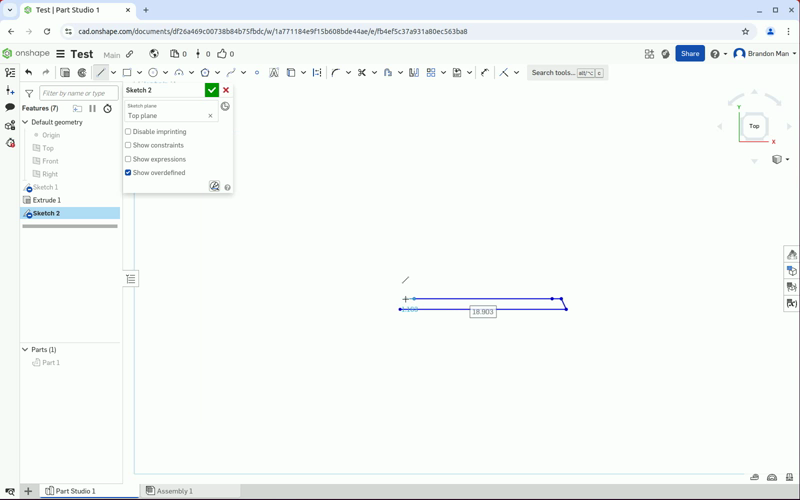
scroll(6)
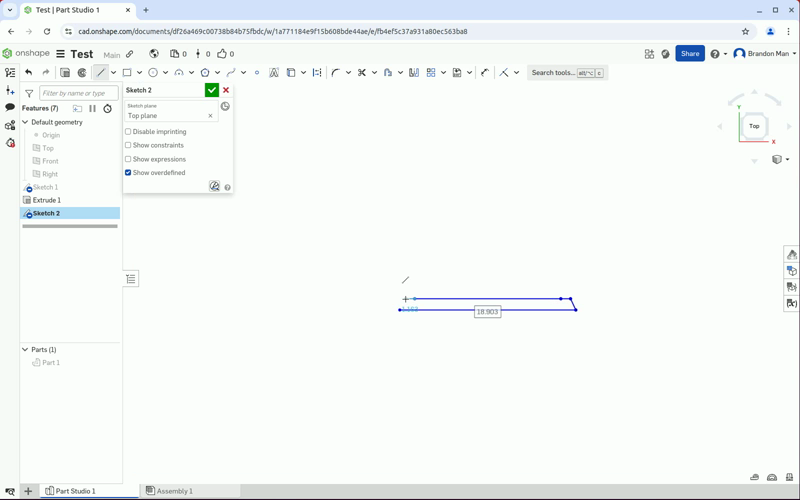
scroll(6)
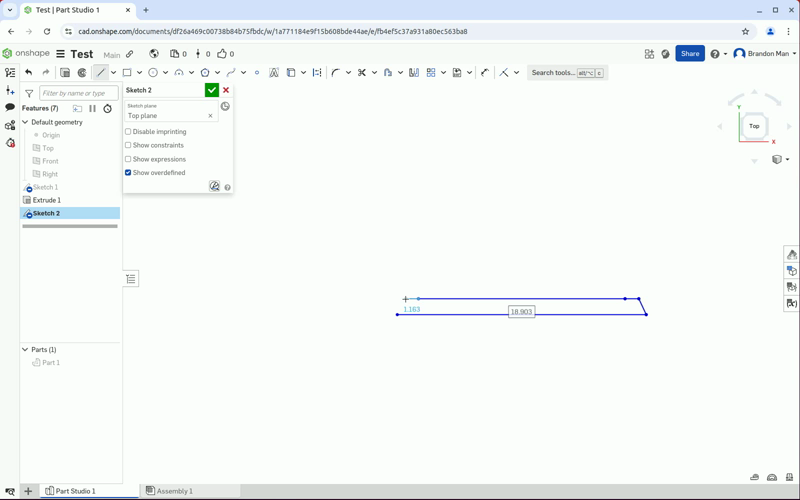
scroll(6)
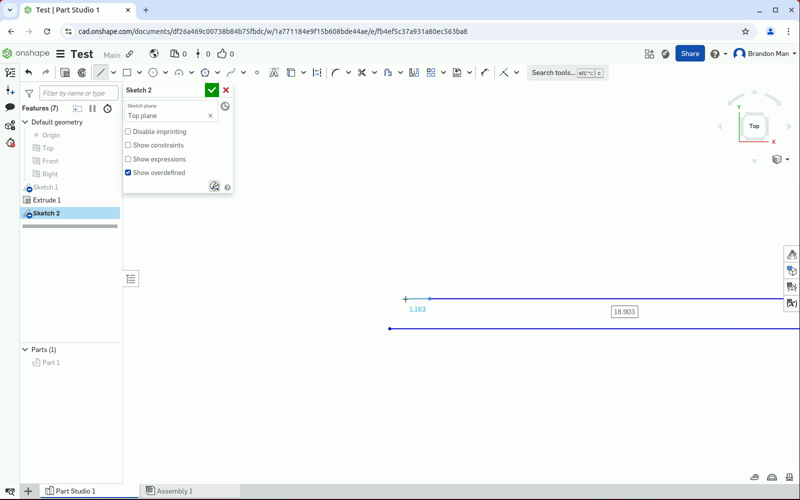
scroll(6)
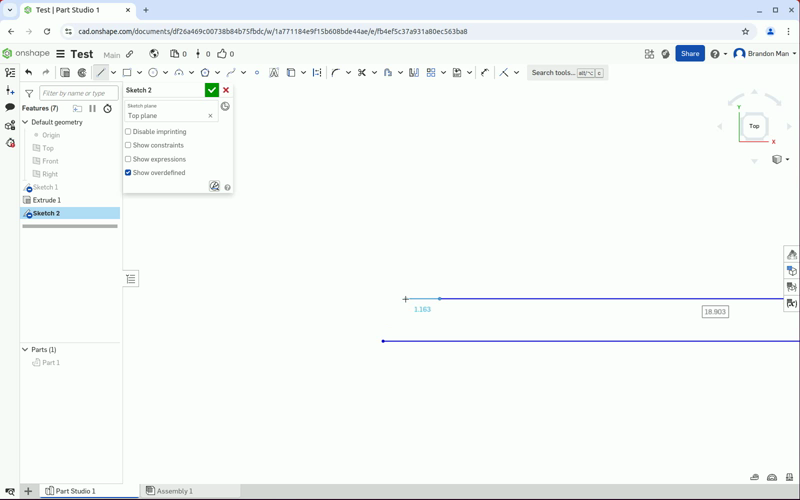
scroll(6)
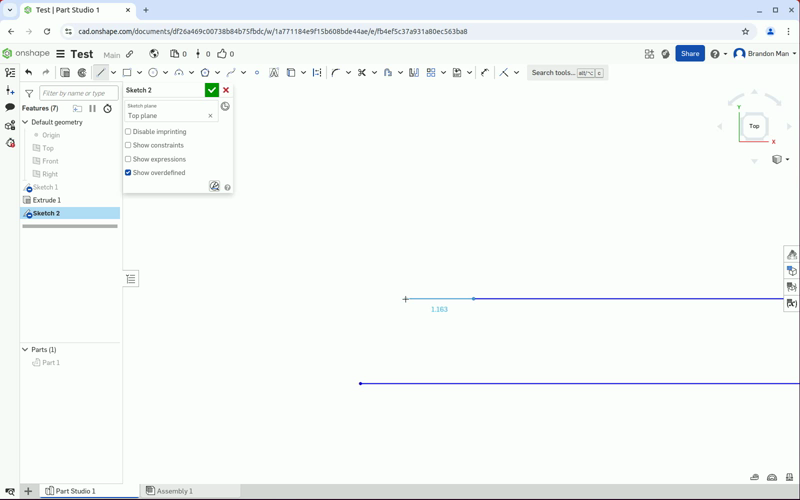
click(405, 298)
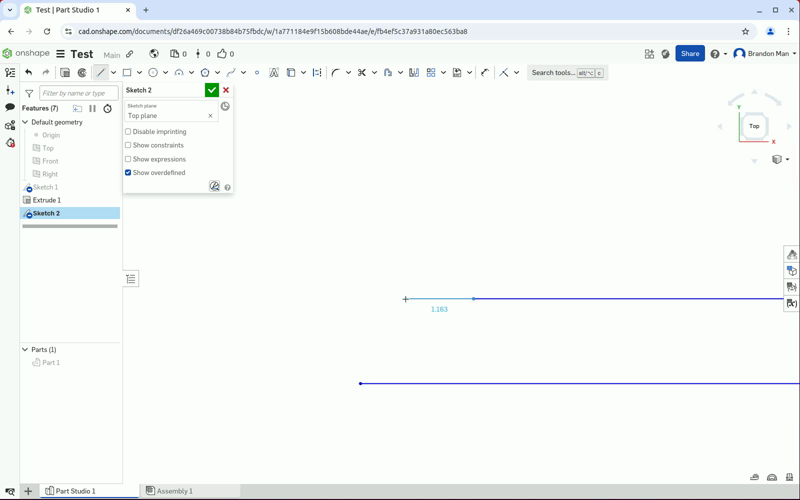
scroll(-6)
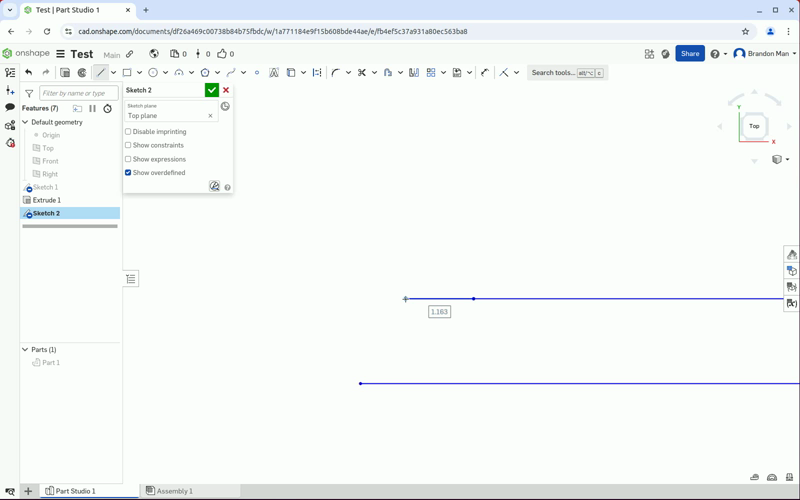
scroll(-6)
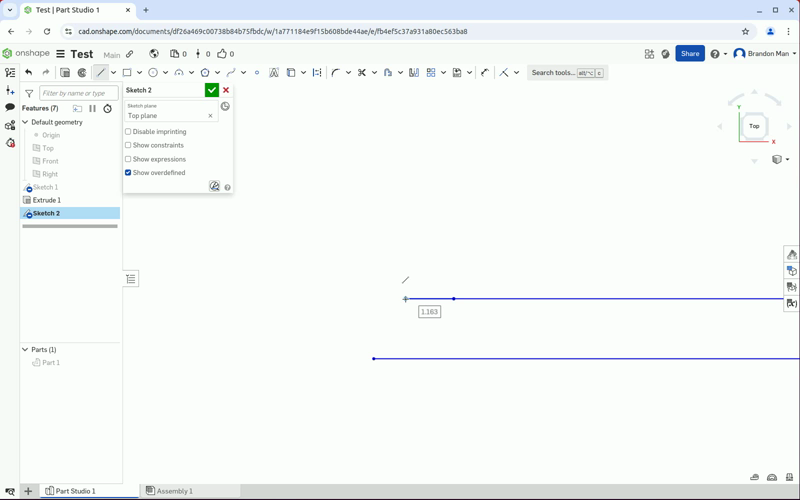
scroll(-6)
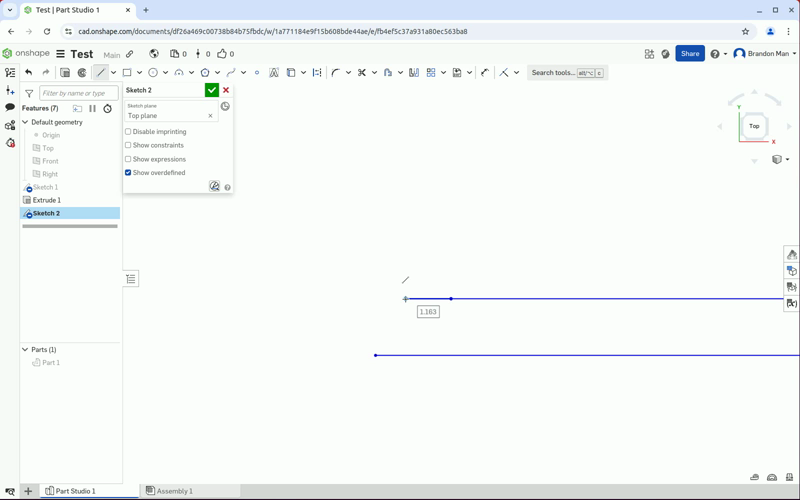
scroll(-6)
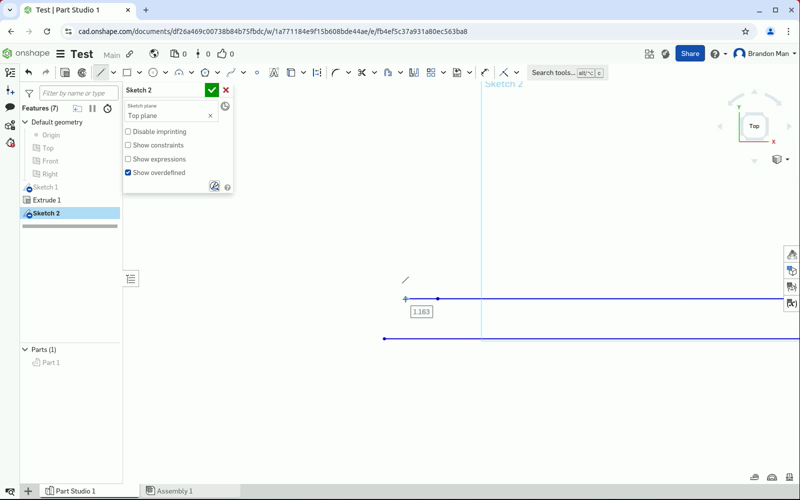
scroll(-6)
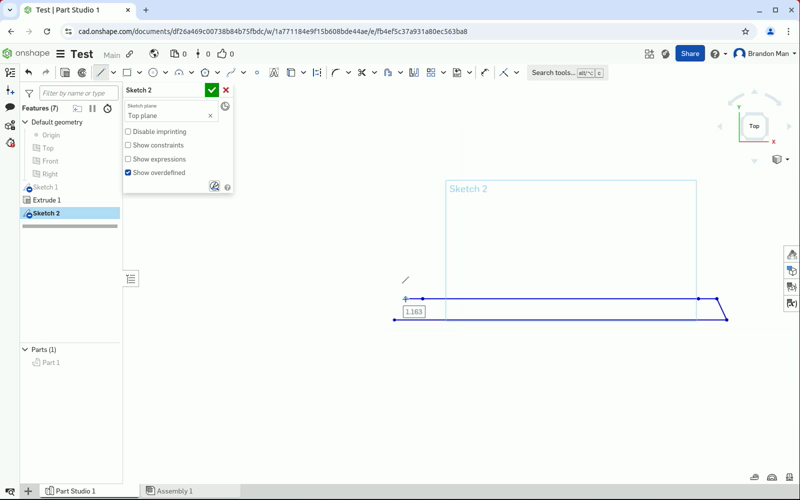
scroll(-6)
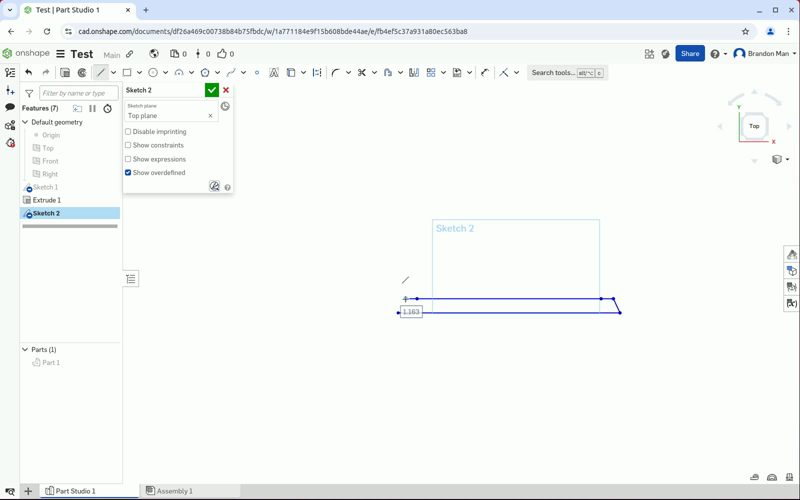
scroll(-6)
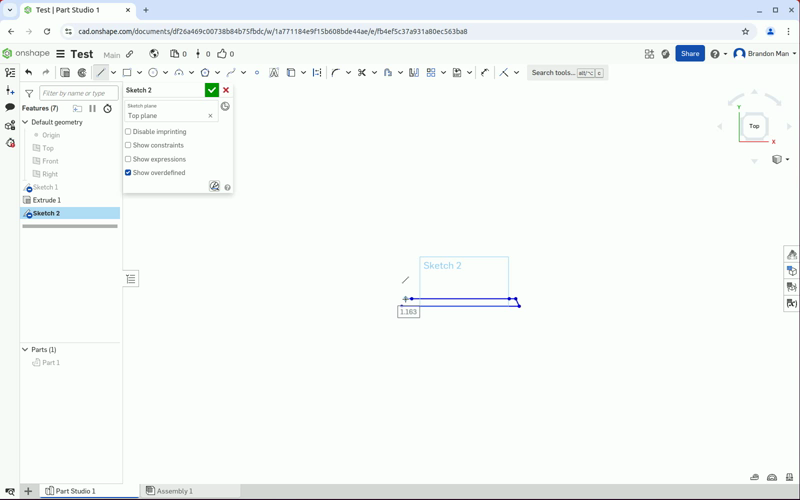
key_up(shift)
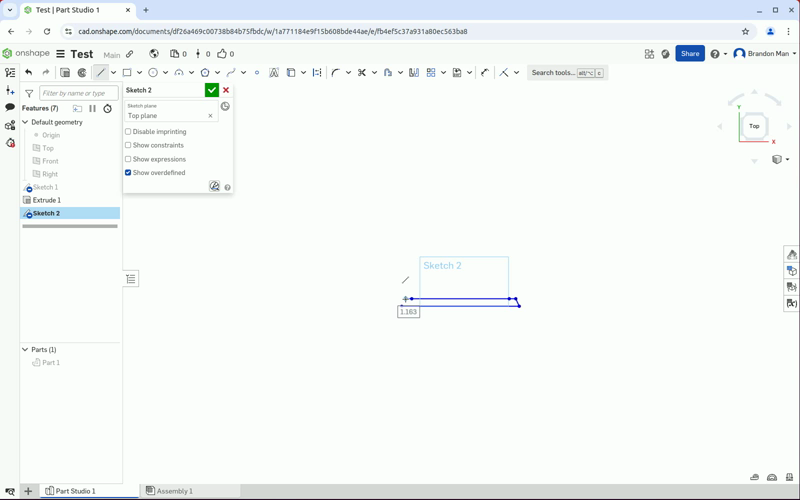
mouse_move(435, 298)
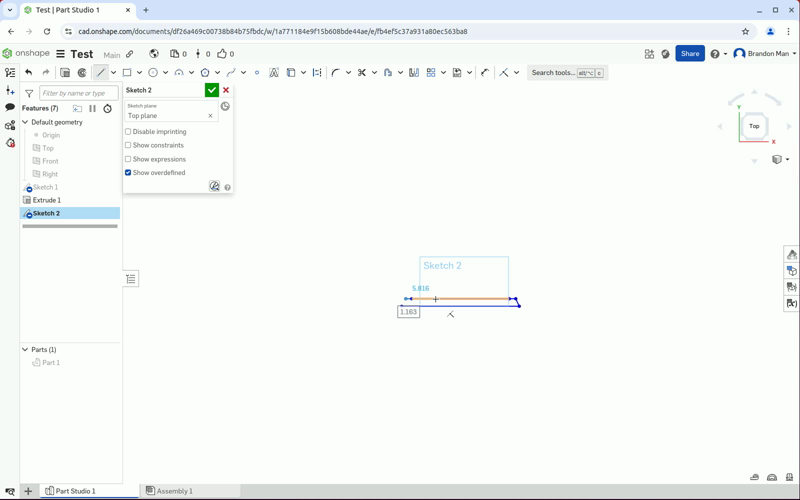
key_down(shift)
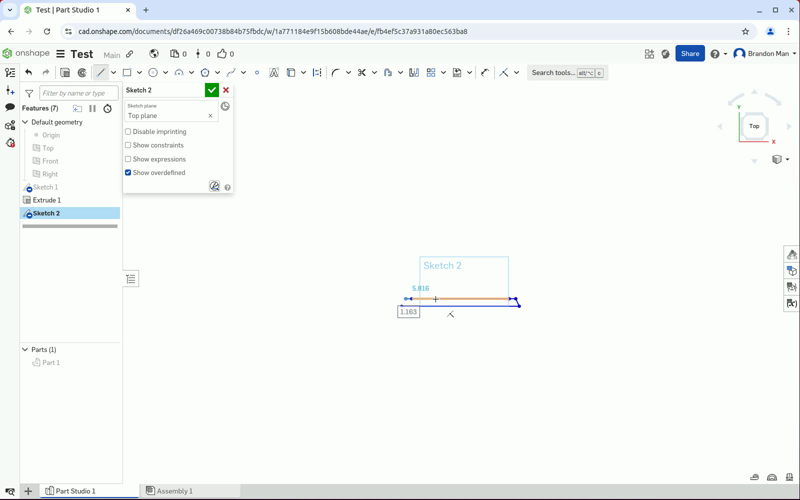
mouse_move(401, 306)
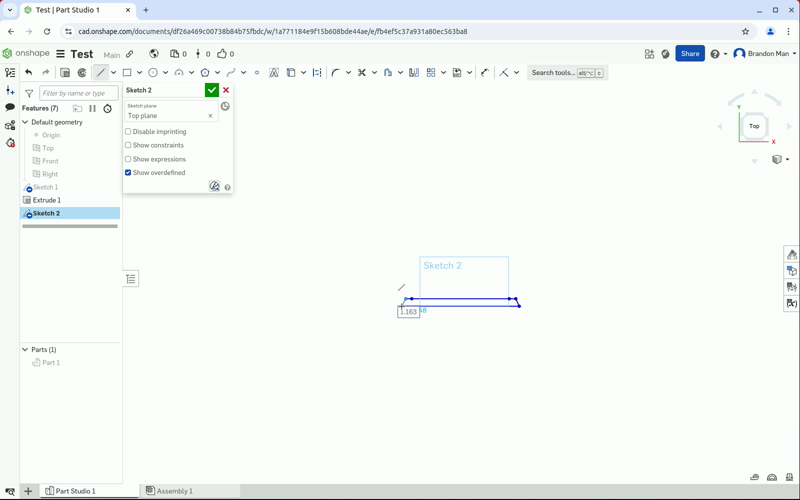
key_up(shift)
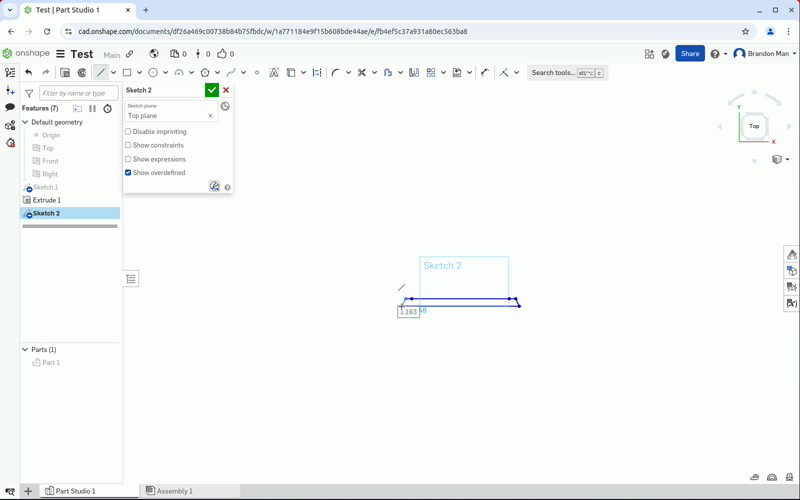
click(401, 306)
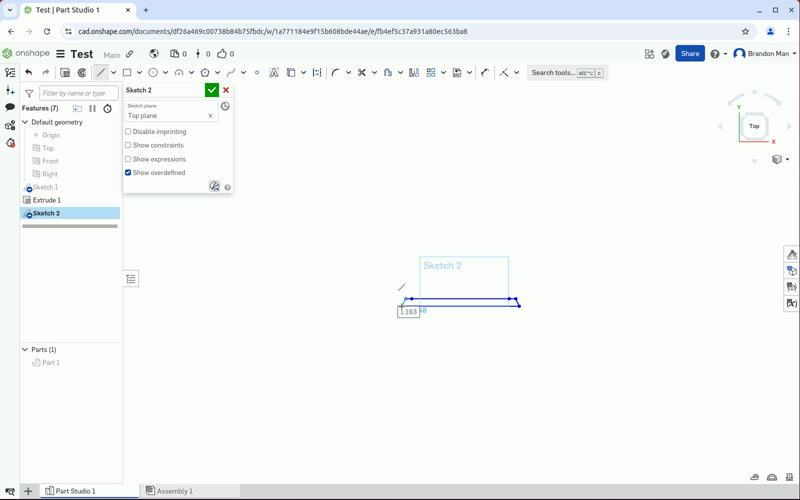
key(esc)
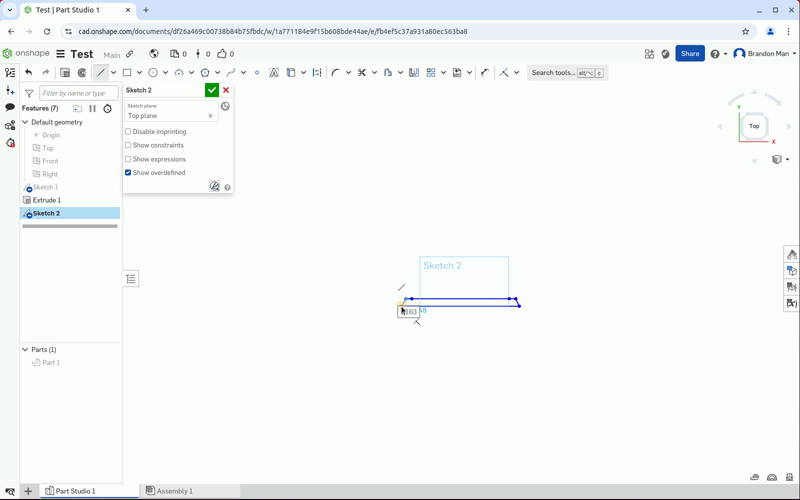
mouse_move(478, 300)
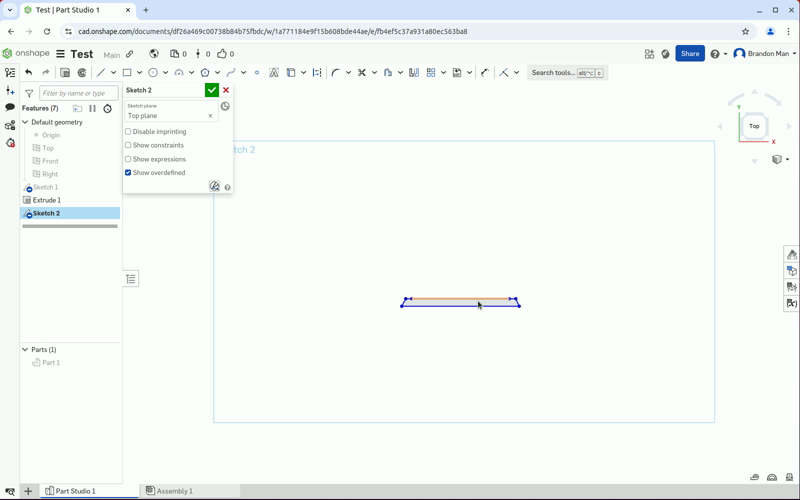
scroll(6)
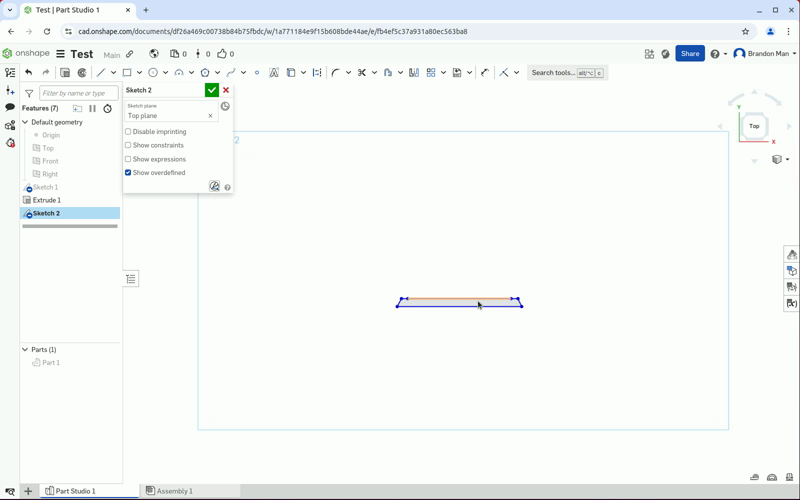
scroll(6)
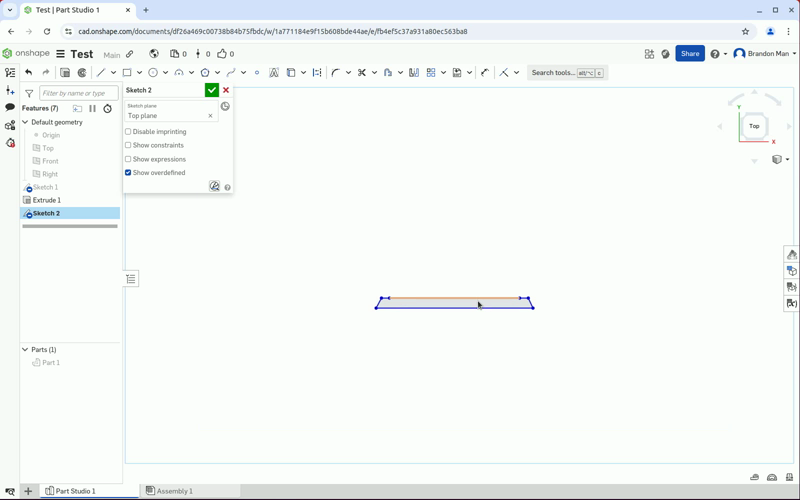
scroll(6)
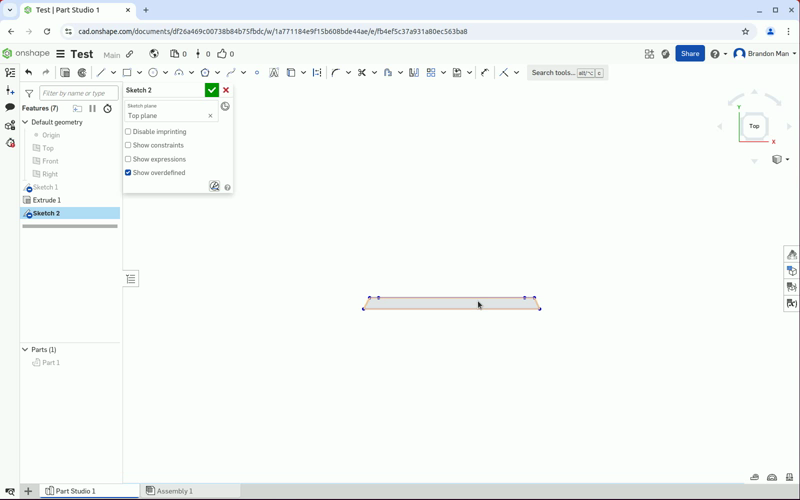
scroll(6)
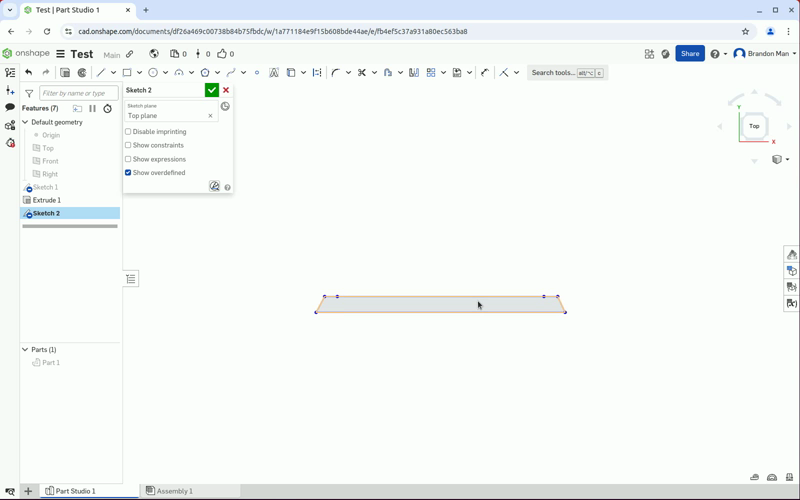
scroll(6)
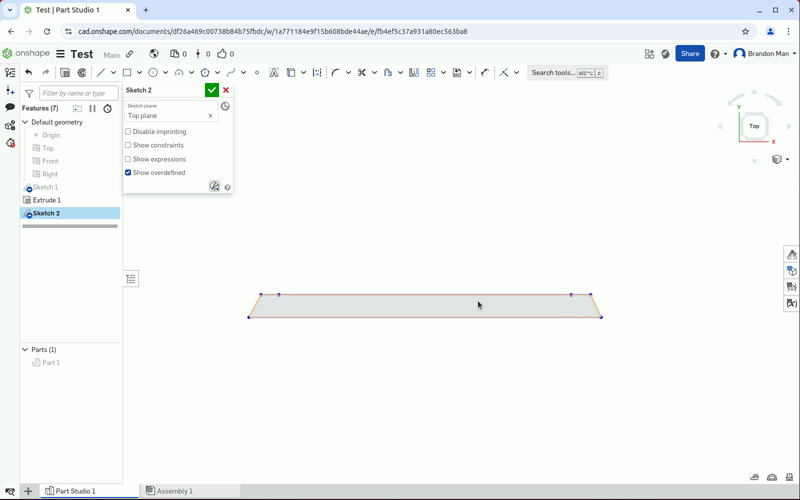
scroll(6)
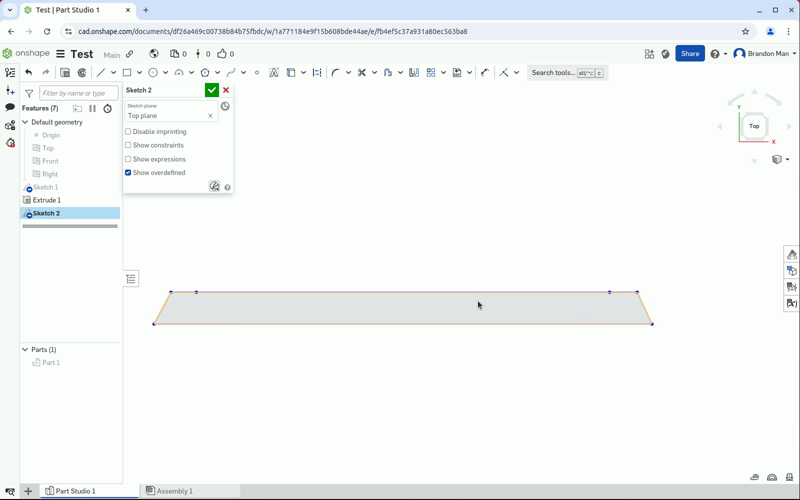
scroll(6)
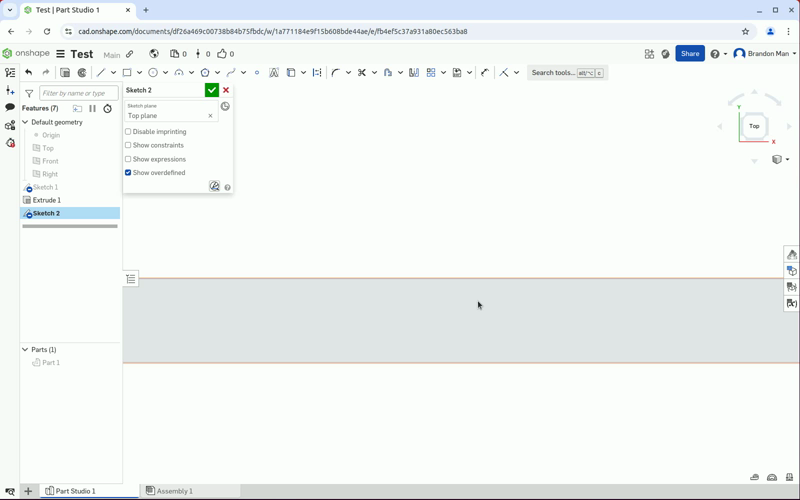
click(478, 300)
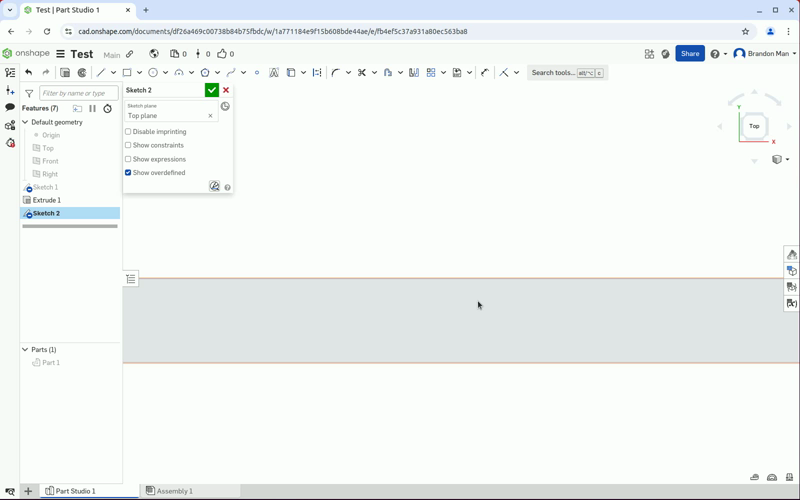
scroll(-6)
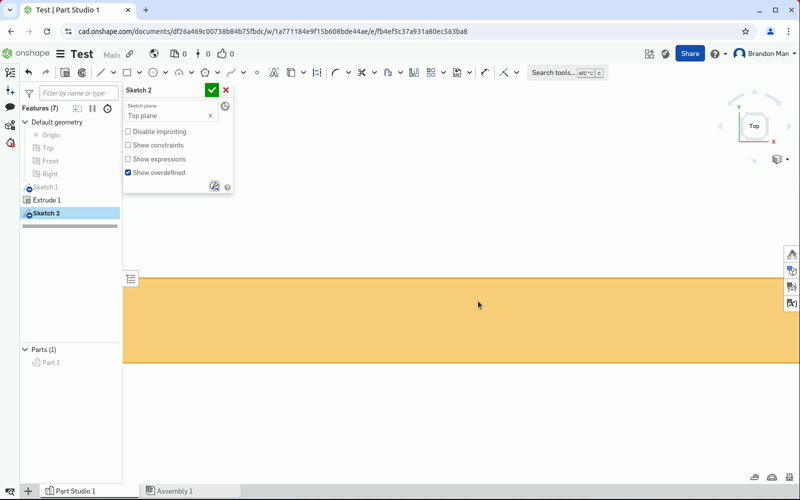
scroll(-6)
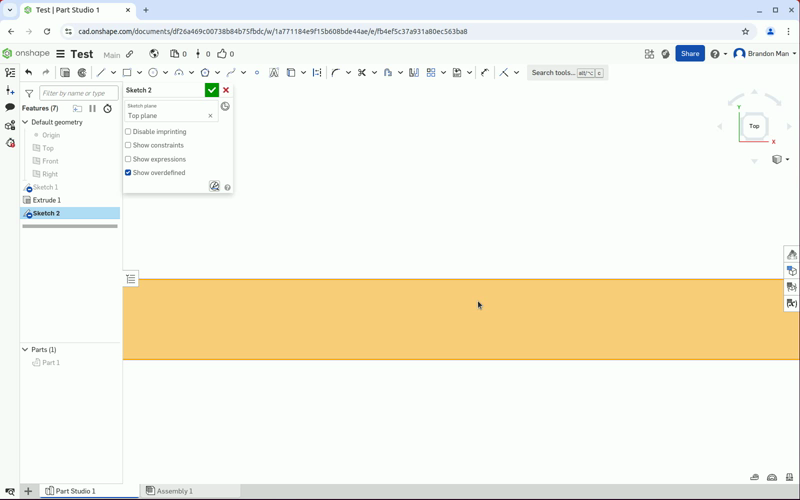
scroll(-6)
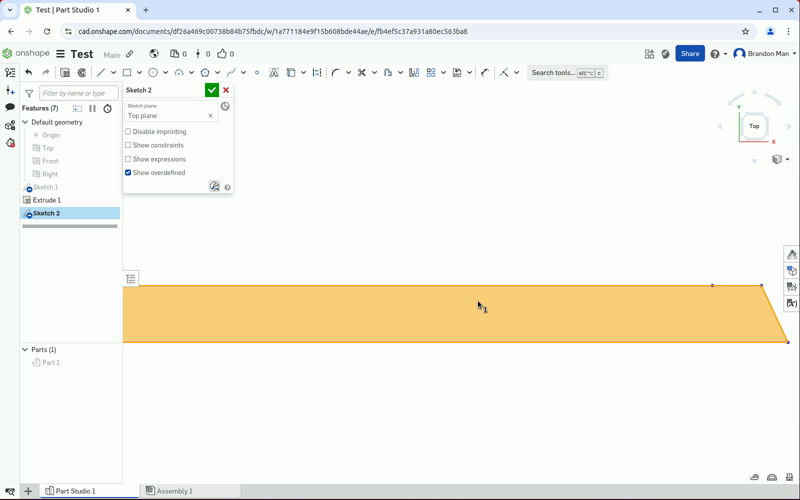
scroll(-6)
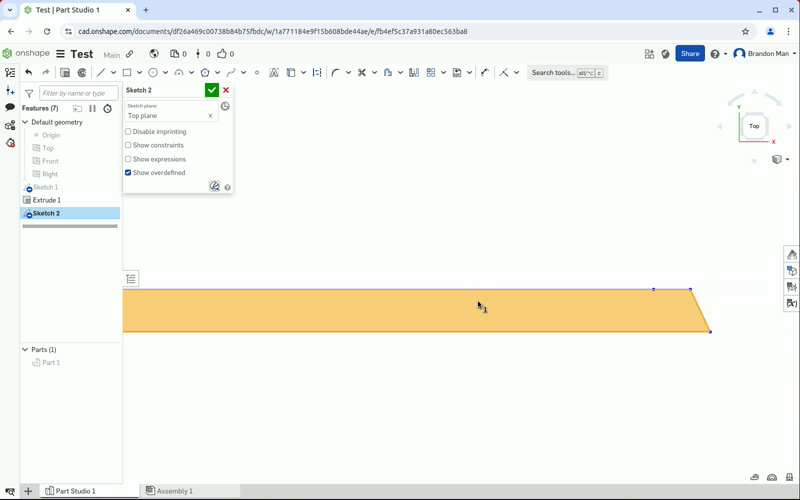
scroll(-6)
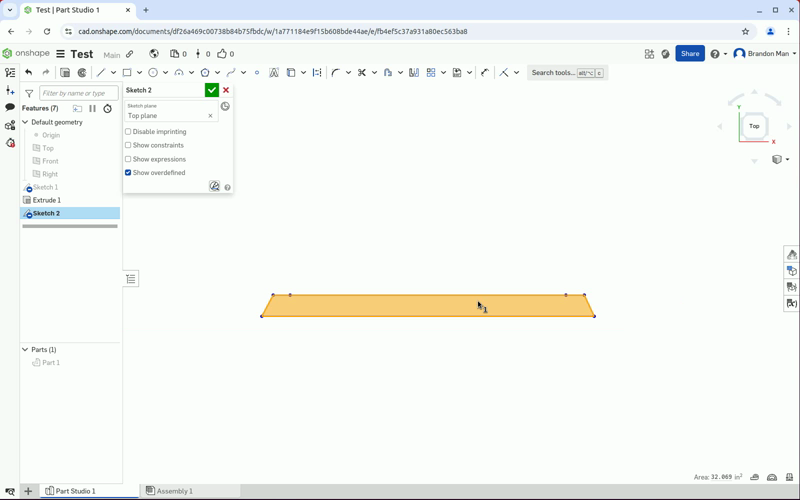
scroll(-6)
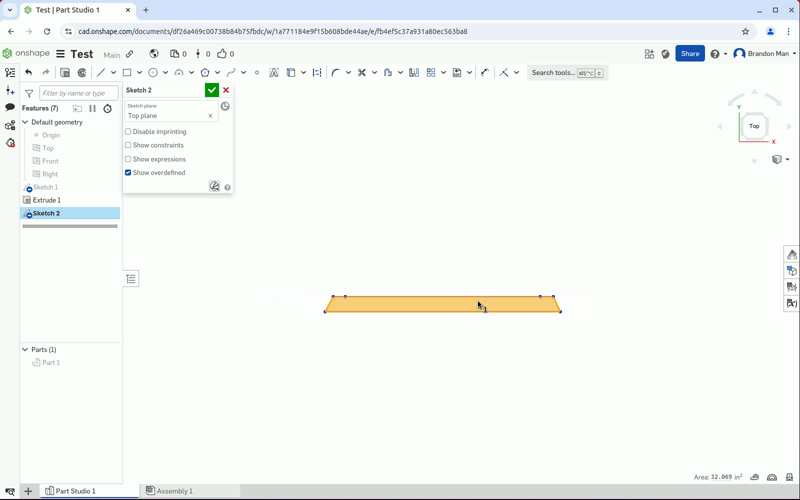
scroll(-6)
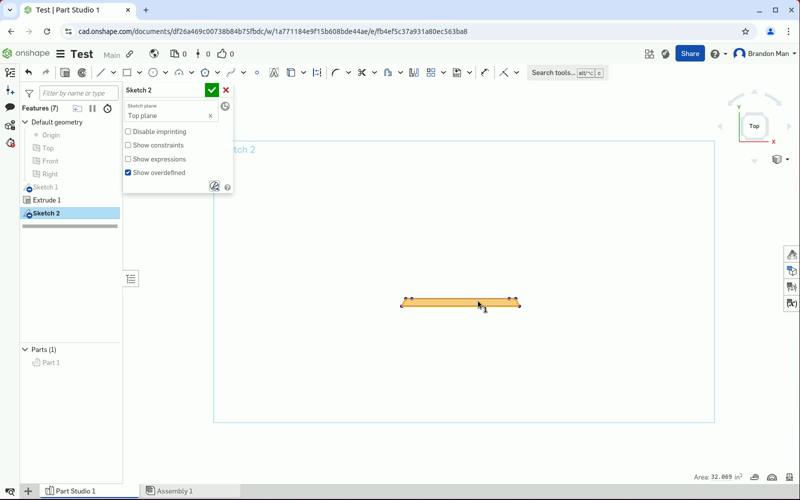
mouse_move(73, 352)
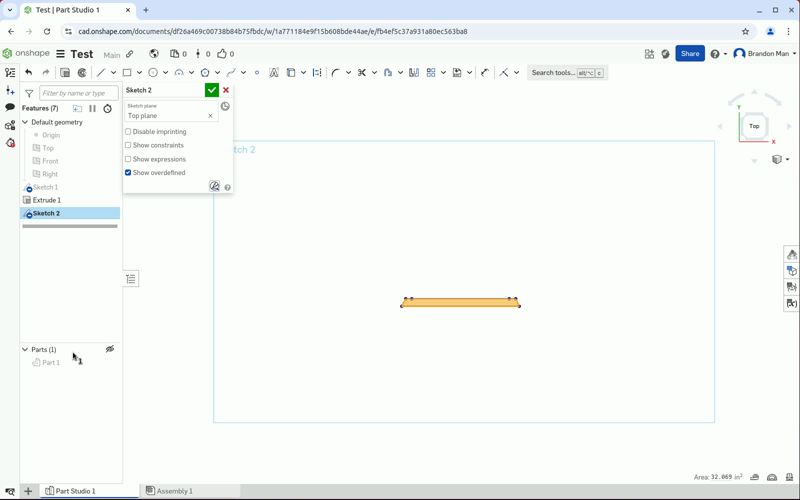
key(shift+y)
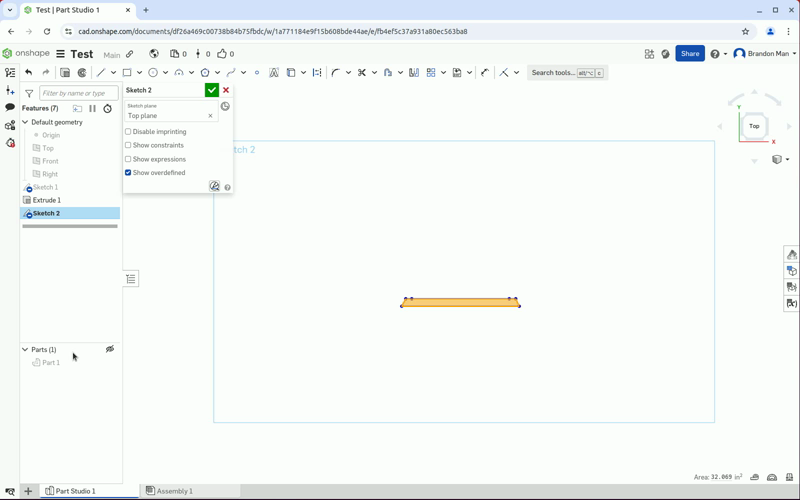
key(shift+e)
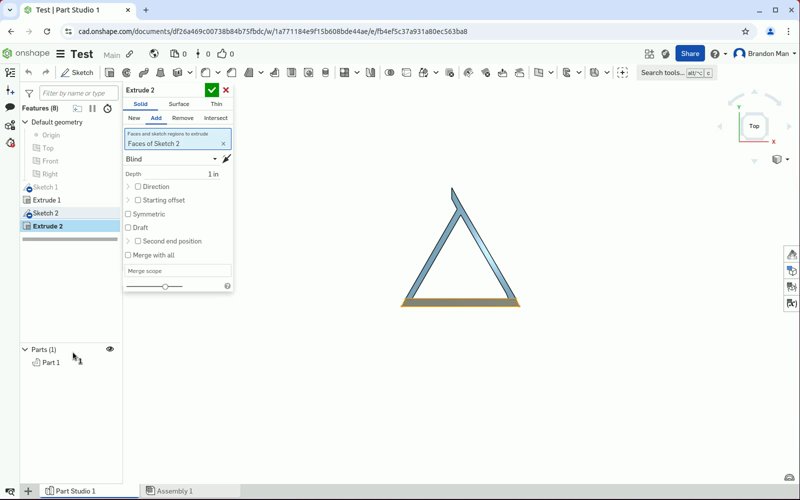
mouse_move(143, 106)
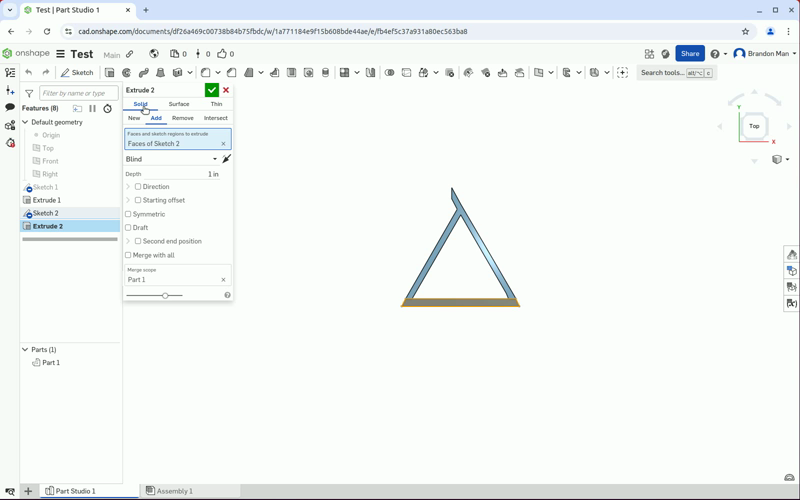
click(143, 106)
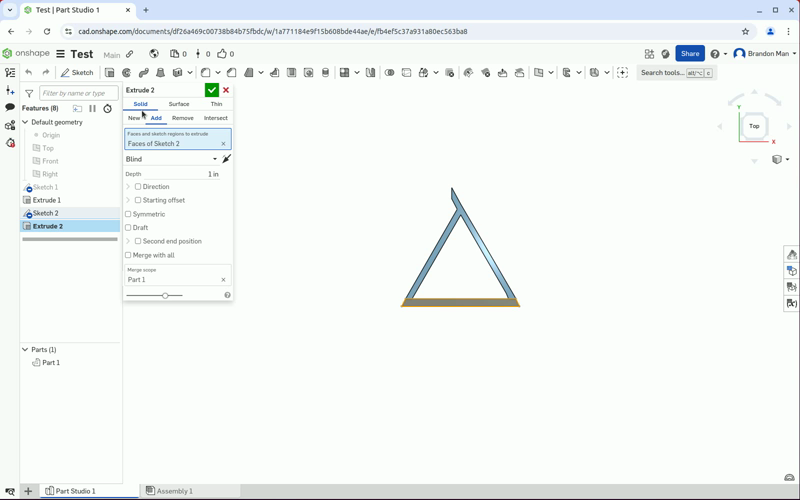
mouse_move(137, 120)
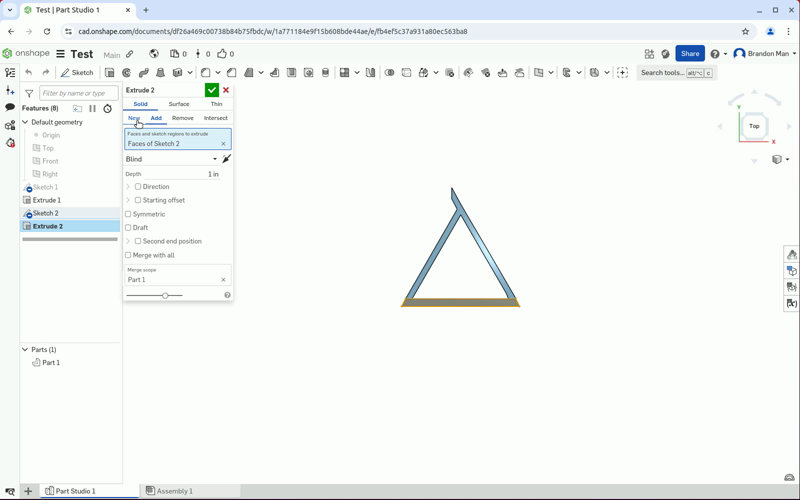
click(137, 120)
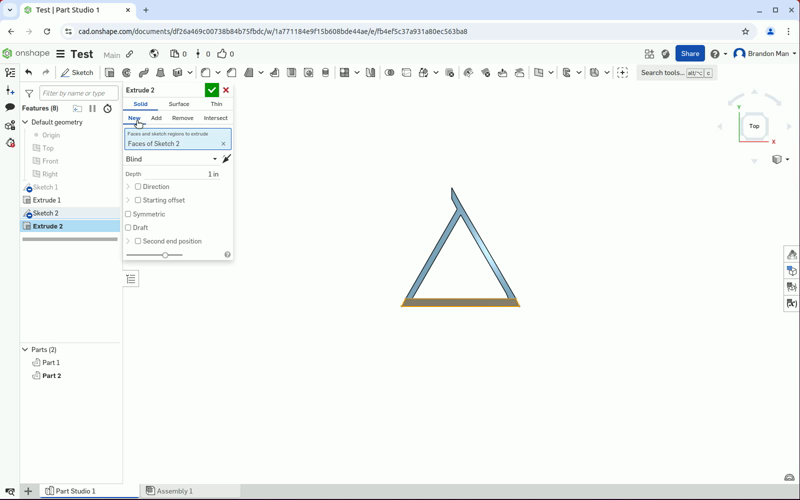
key(tab, 4)
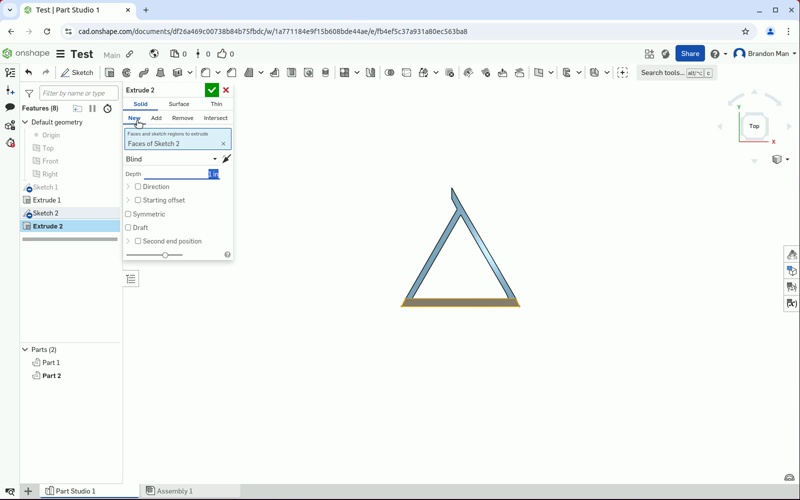
text(23.108)
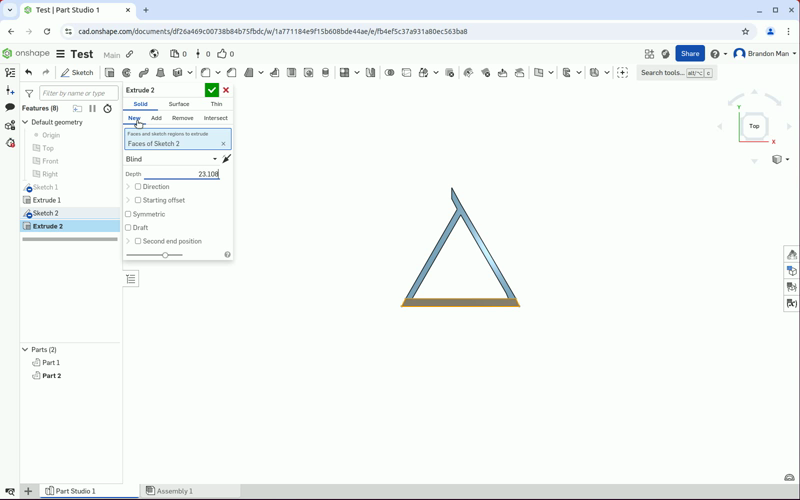
key(enter)
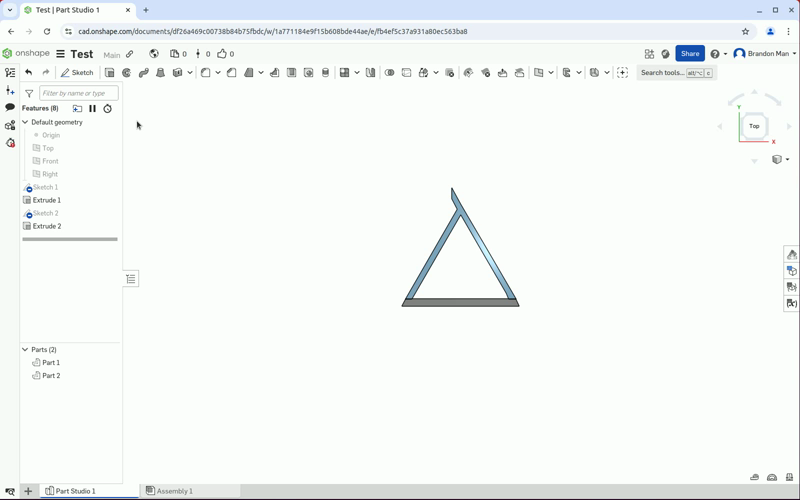
key(shift+h)
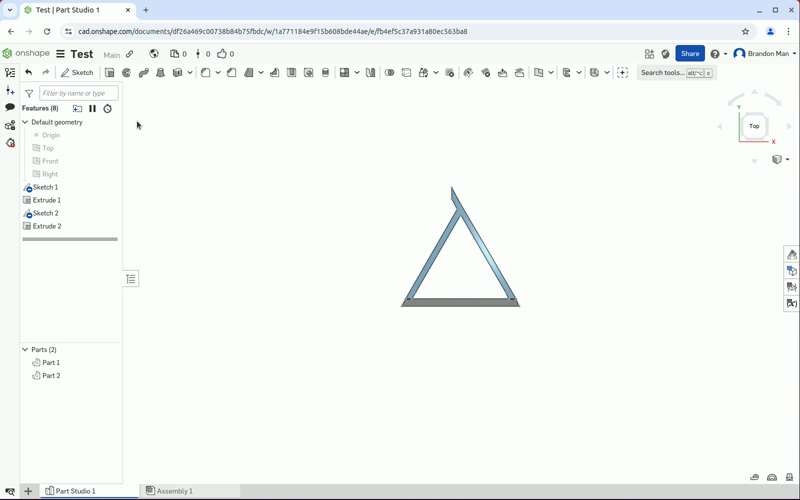
key(shift+h)
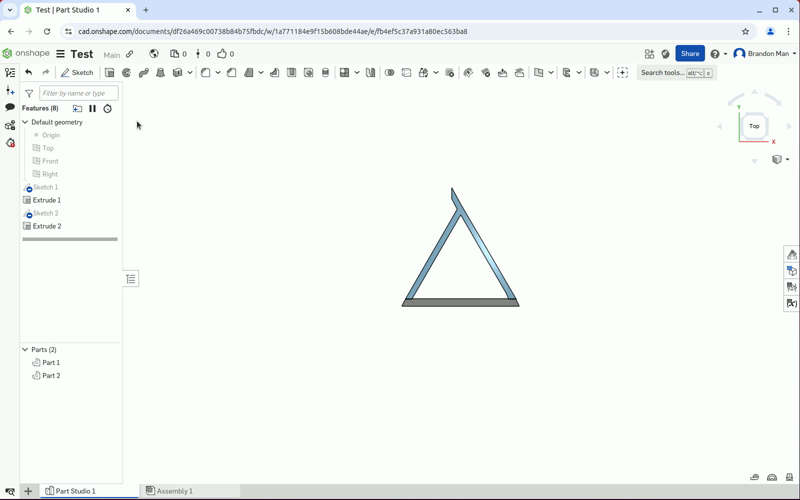
mouse_move(73, 189)
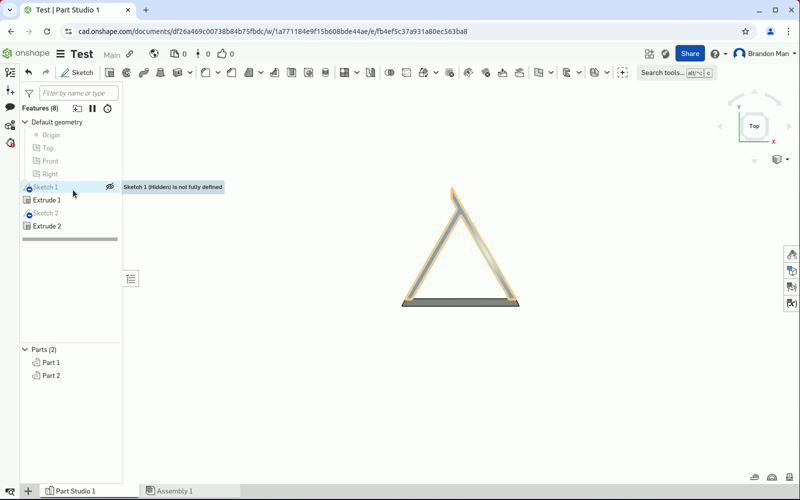
click(73, 189)
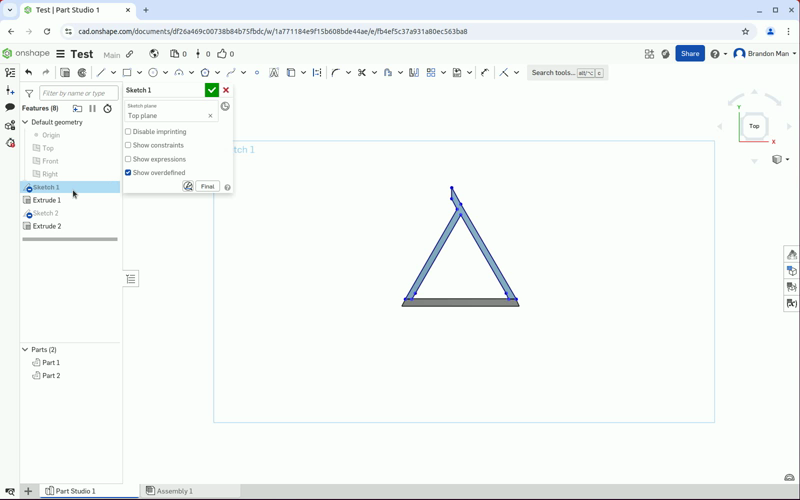
mouse_move(229, 92)
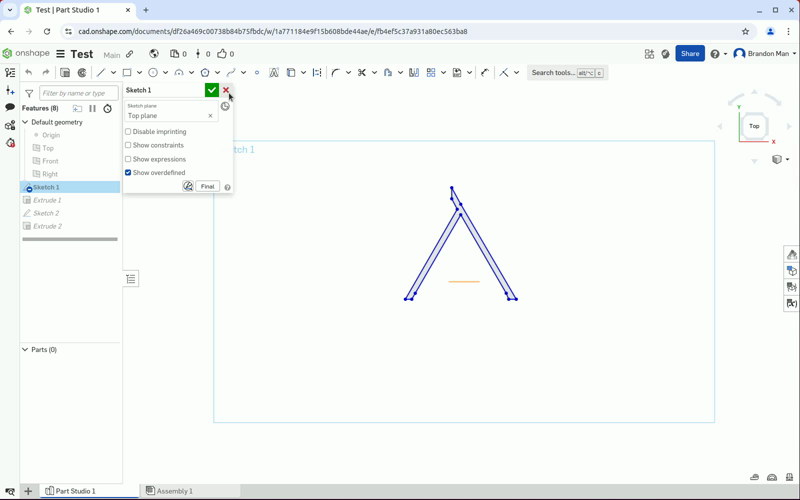
click(229, 92)
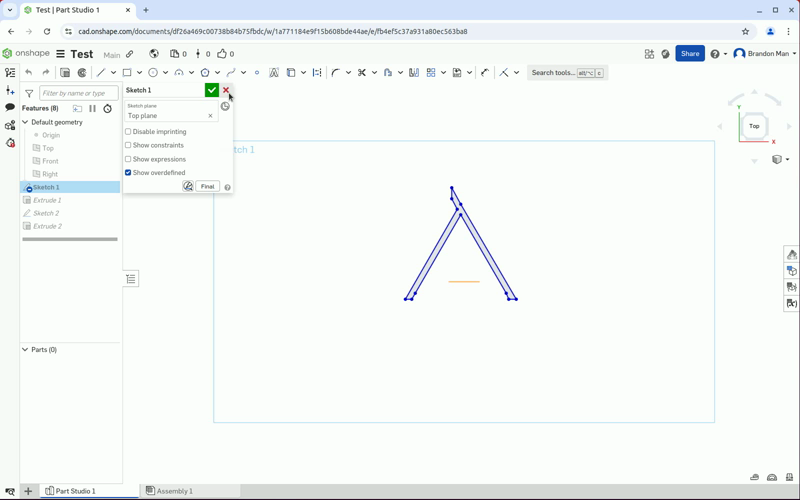
key(shift+s)
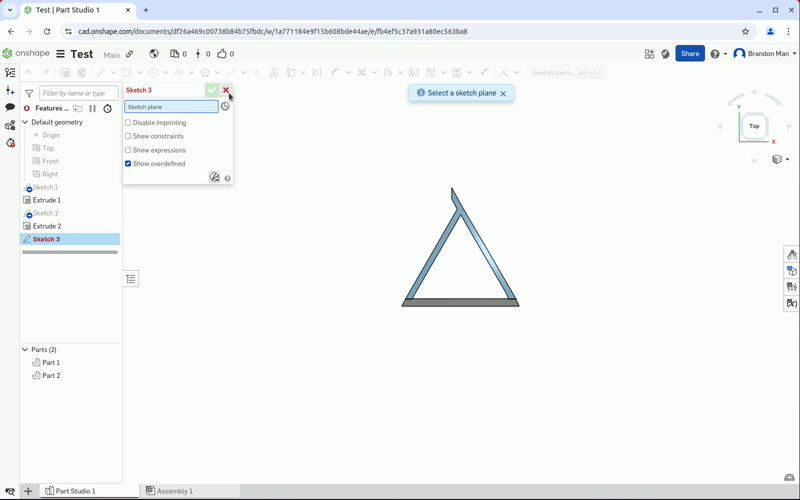
mouse_move(73, 150)
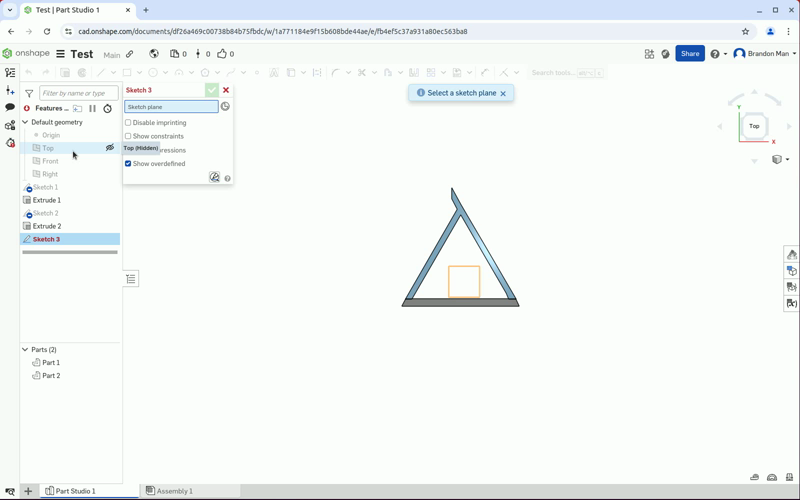
click(73, 150)
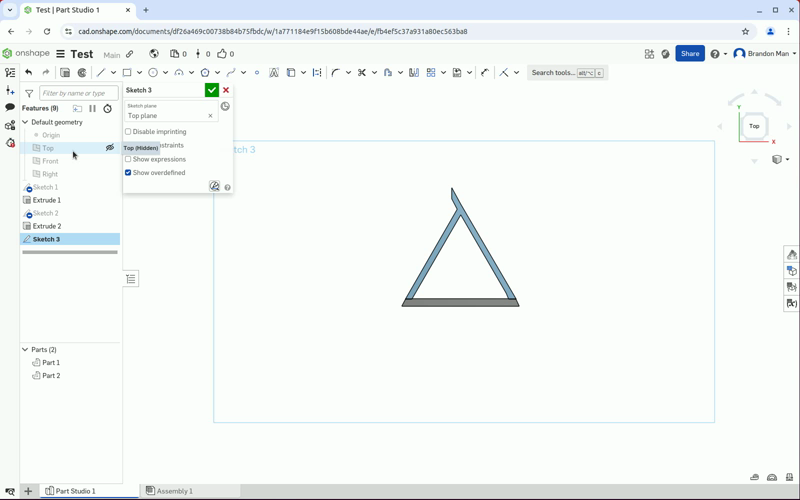
mouse_move(73, 352)
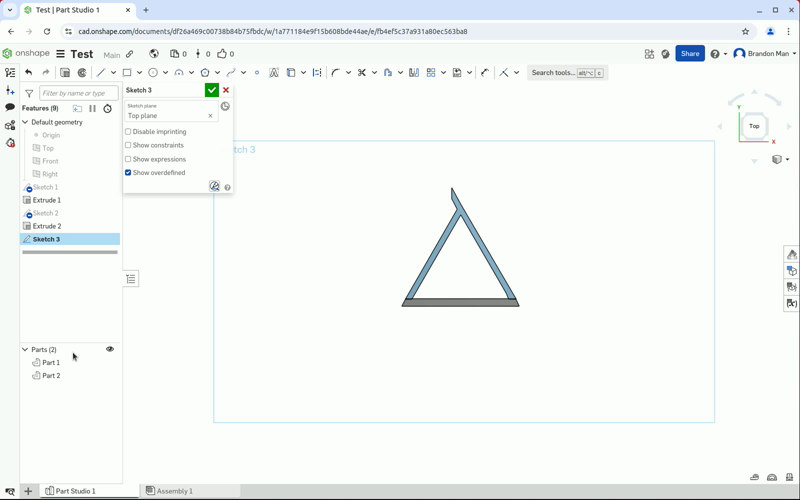
key(y)
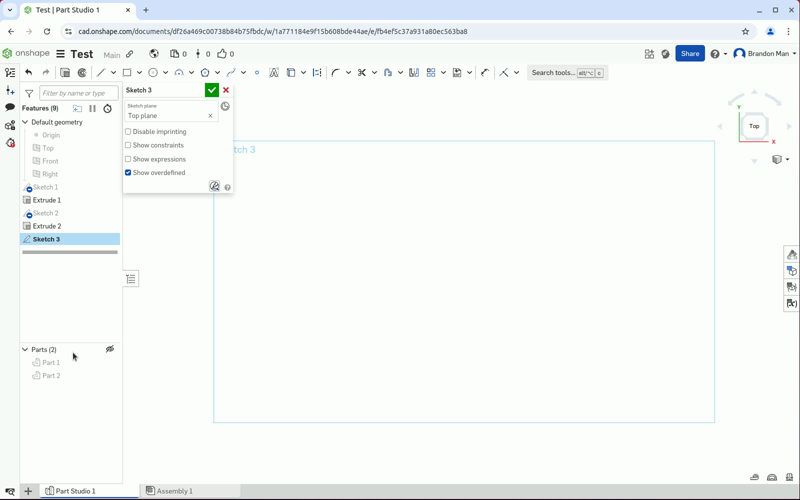
key(l)
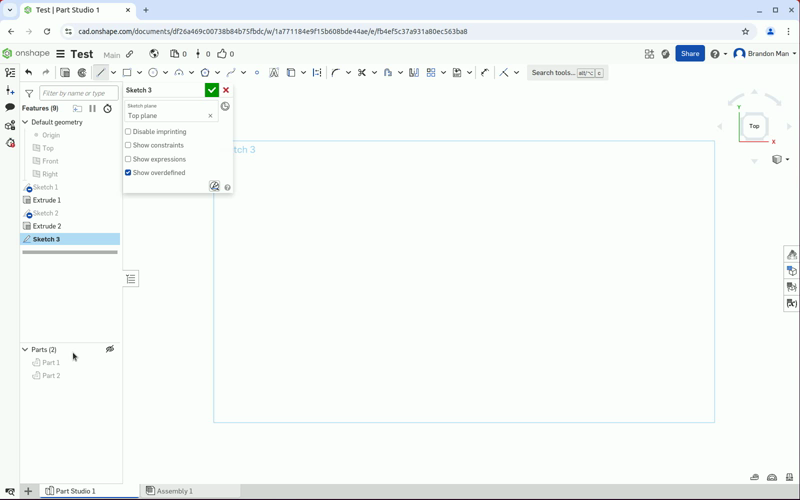
key_down(shift)
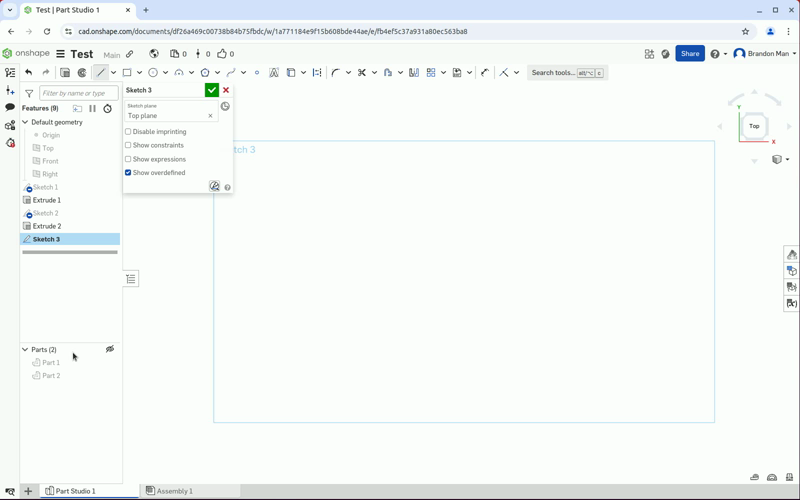
mouse_move(405, 299)
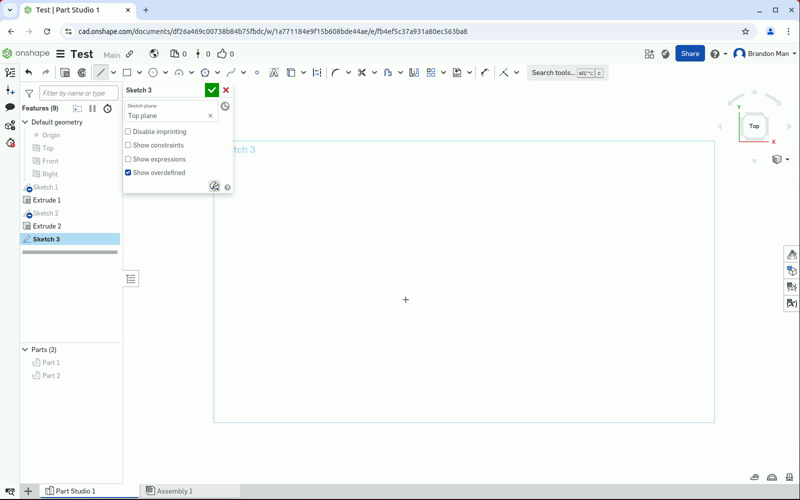
click(405, 299)
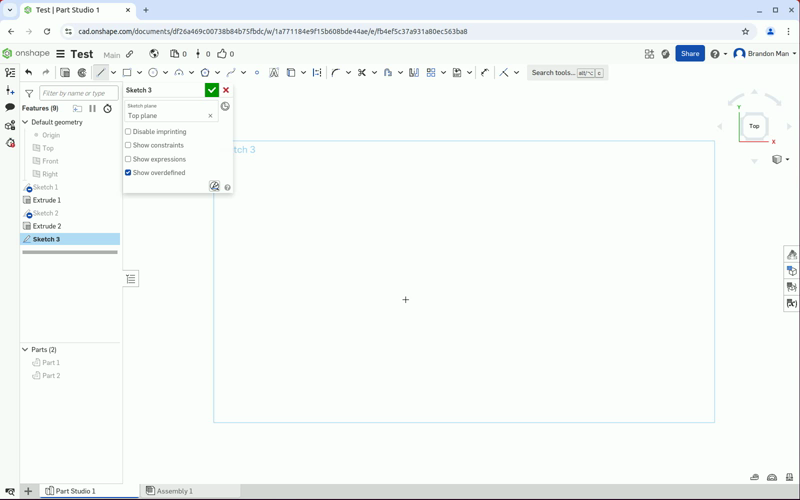
key_up(shift)
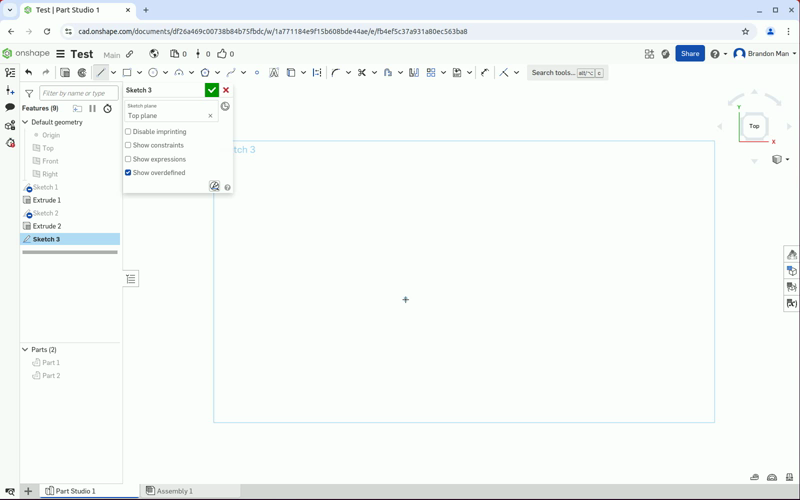
key_down(shift)
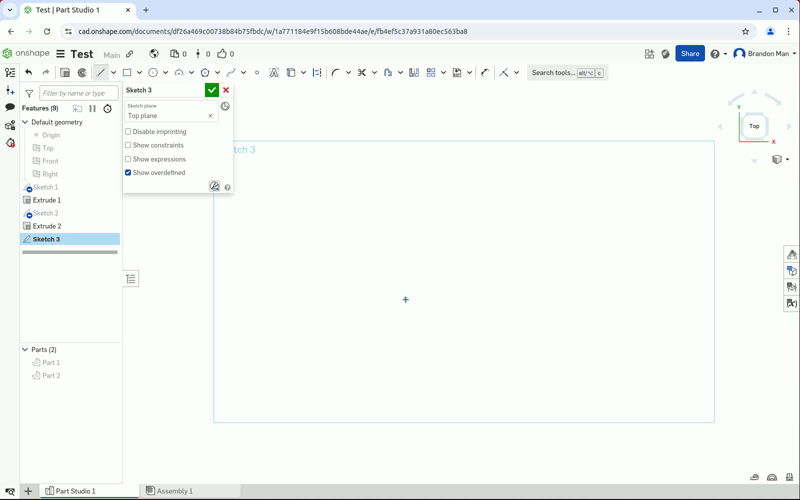
mouse_move(435, 299)
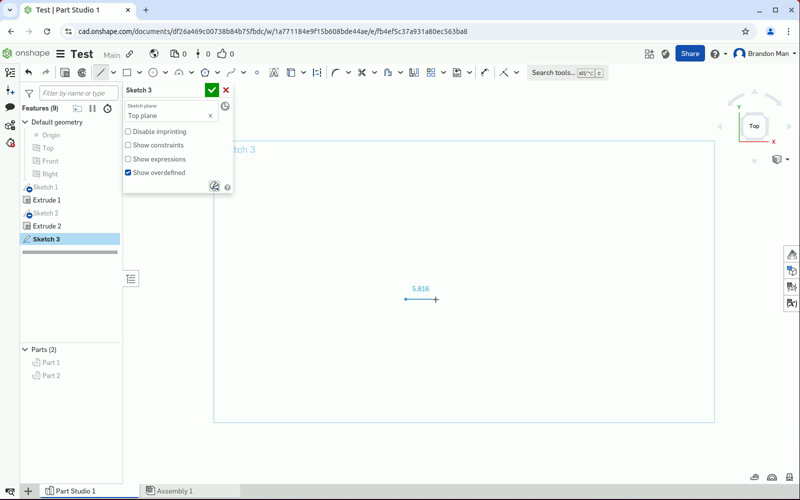
mouse_move(411, 299)
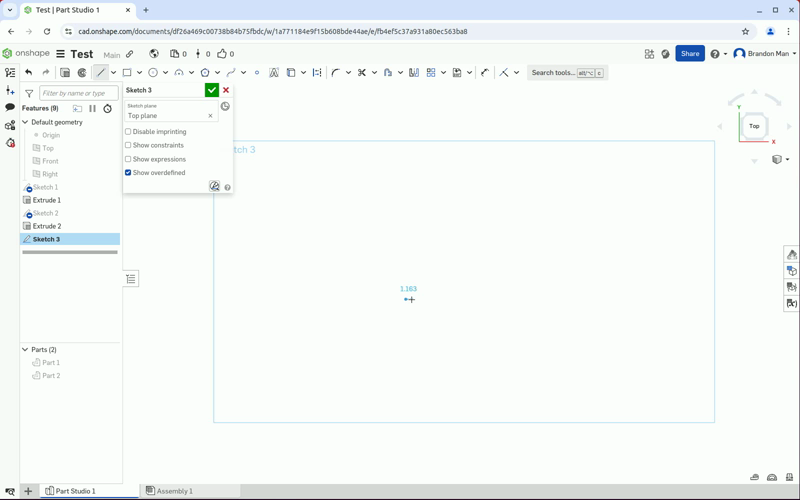
scroll(6)
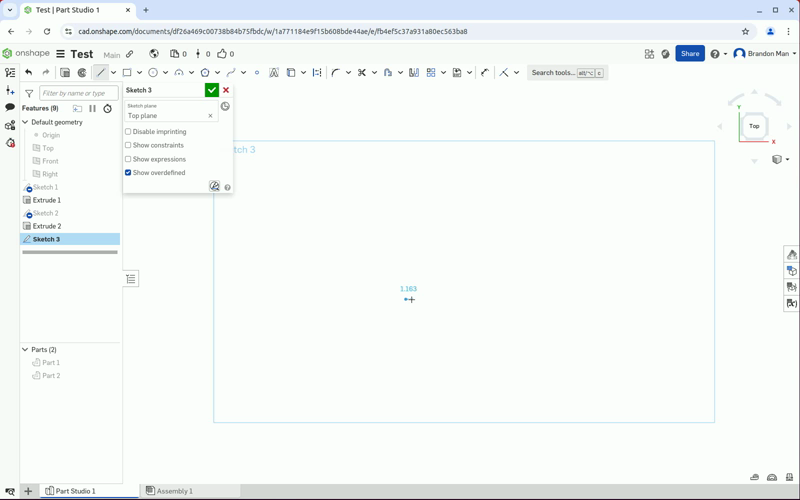
scroll(6)
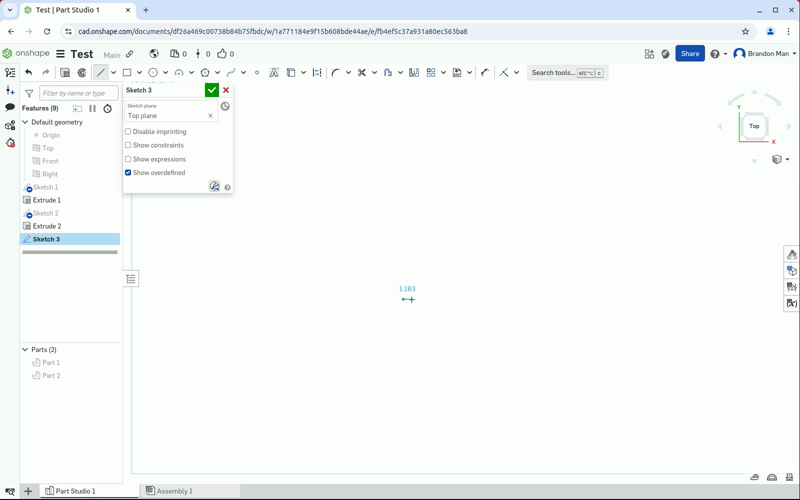
scroll(6)
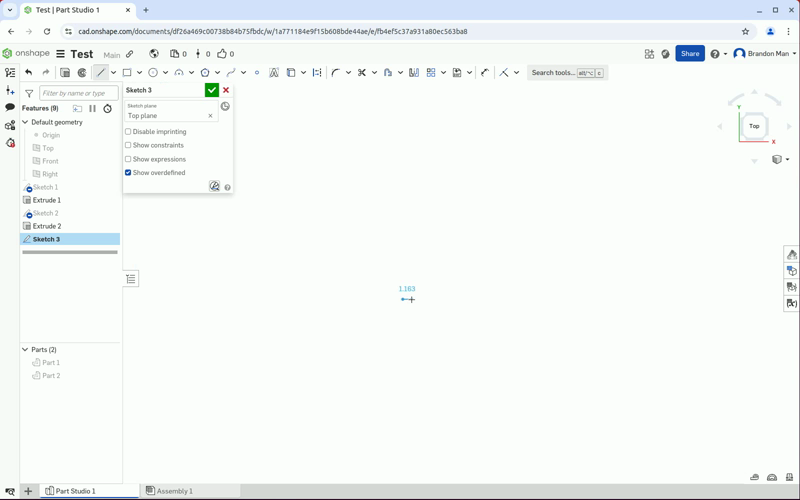
scroll(6)
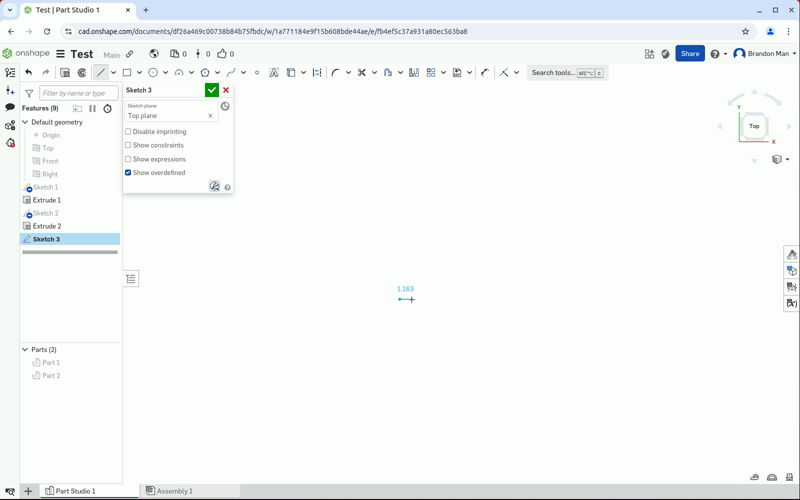
scroll(6)
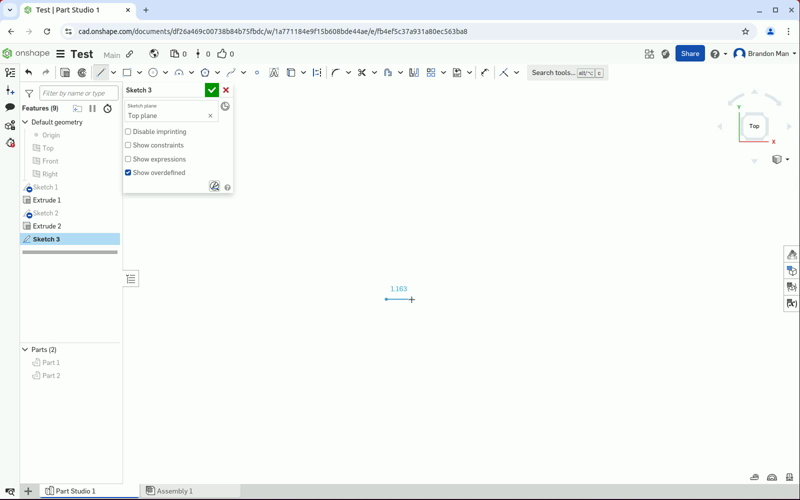
scroll(6)
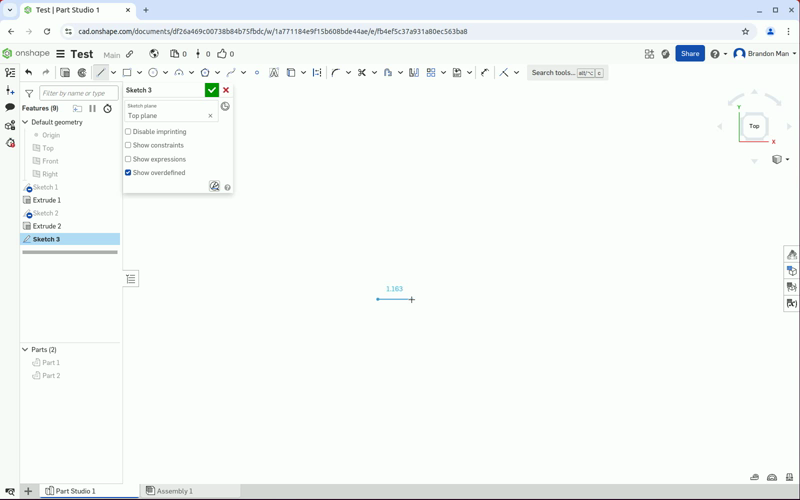
scroll(6)
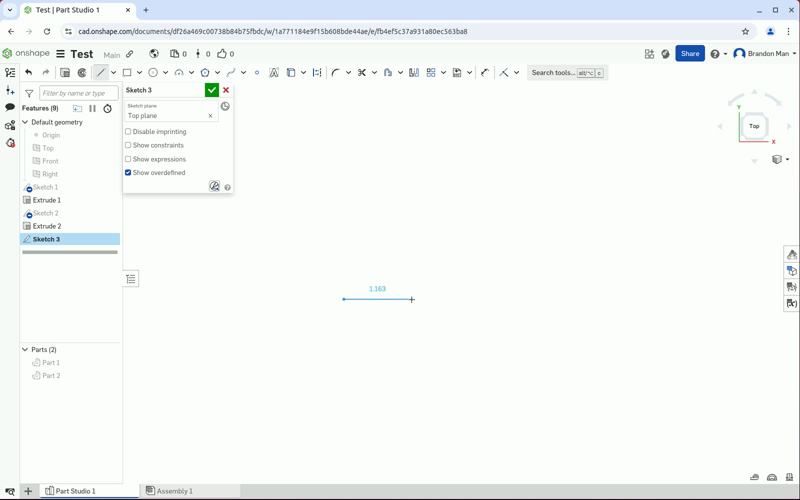
click(411, 299)
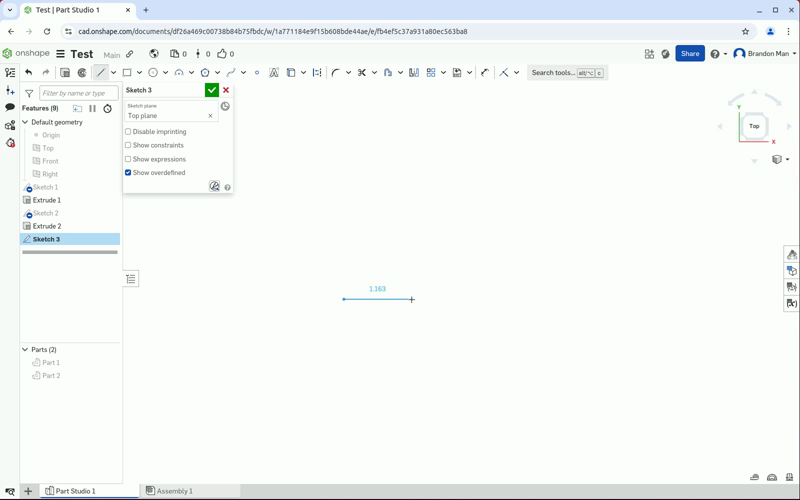
scroll(-6)
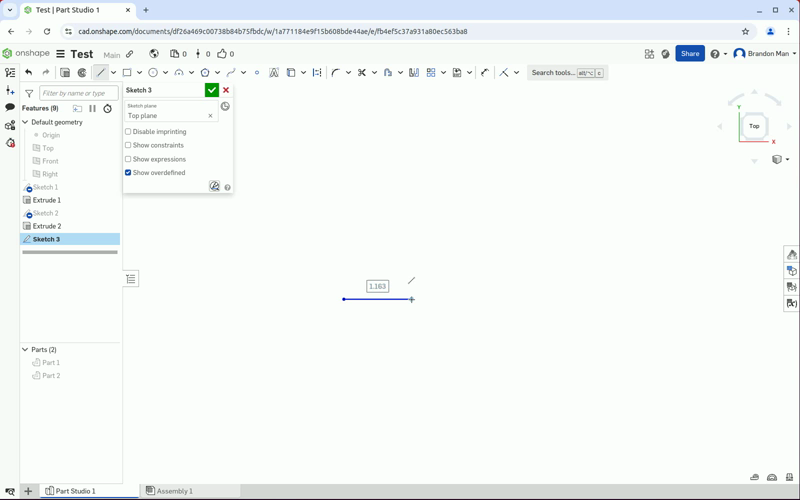
scroll(-6)
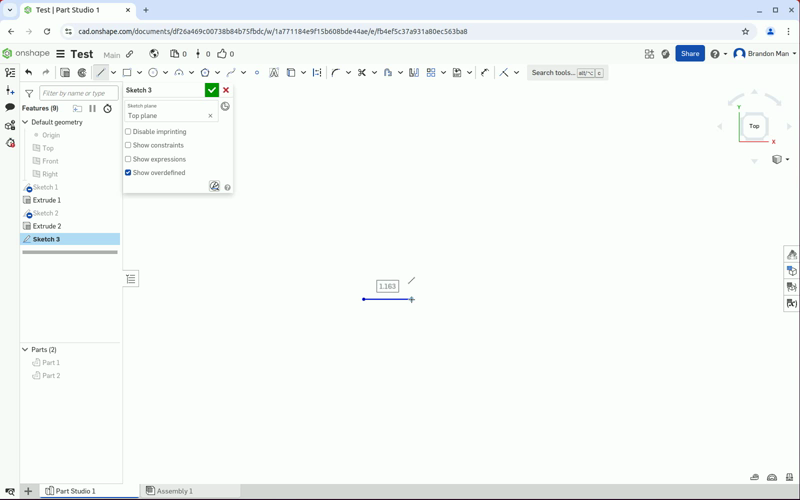
scroll(-6)
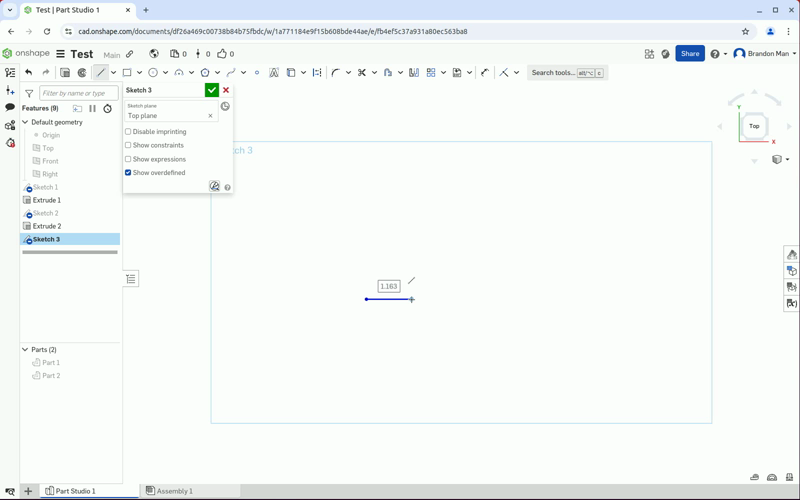
scroll(-6)
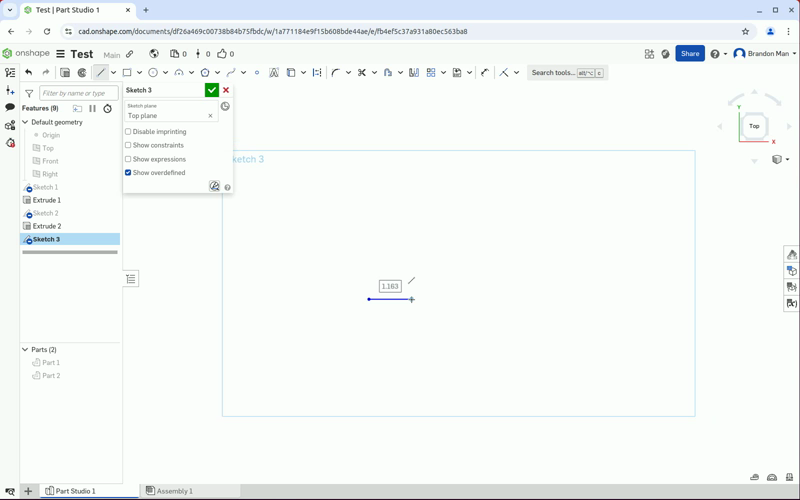
scroll(-6)
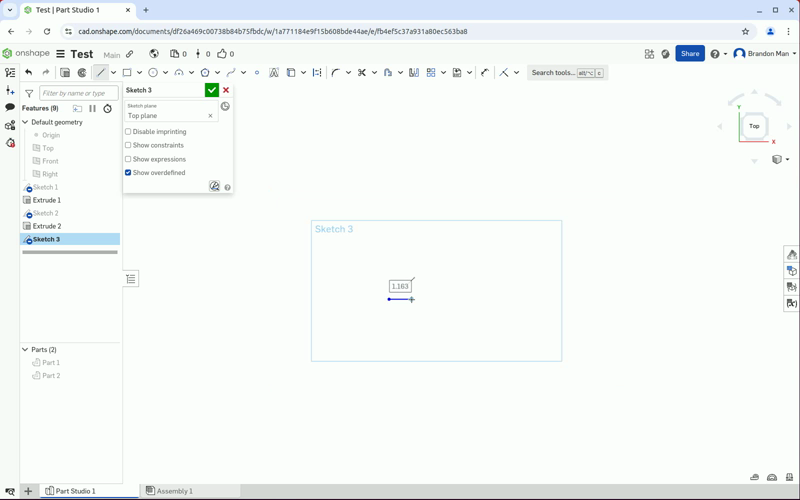
scroll(-6)
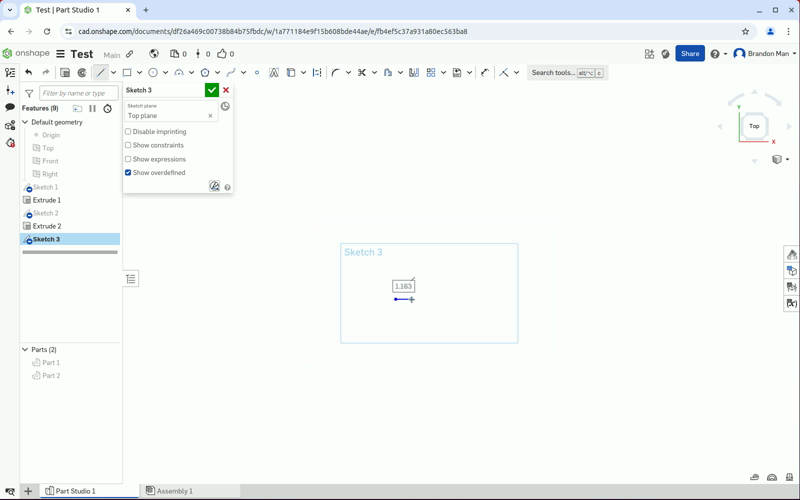
scroll(-6)
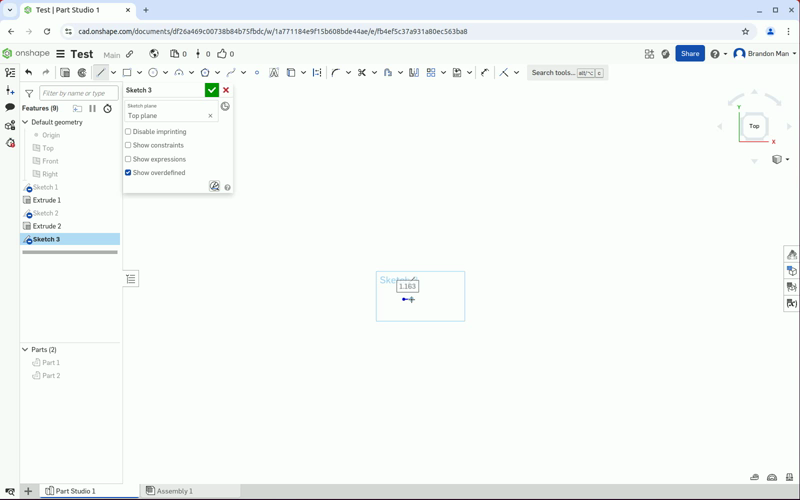
key_up(shift)
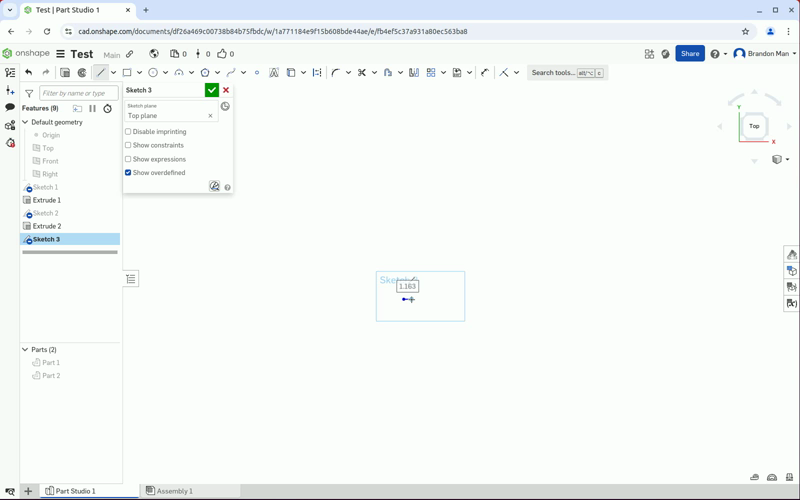
key_down(shift)
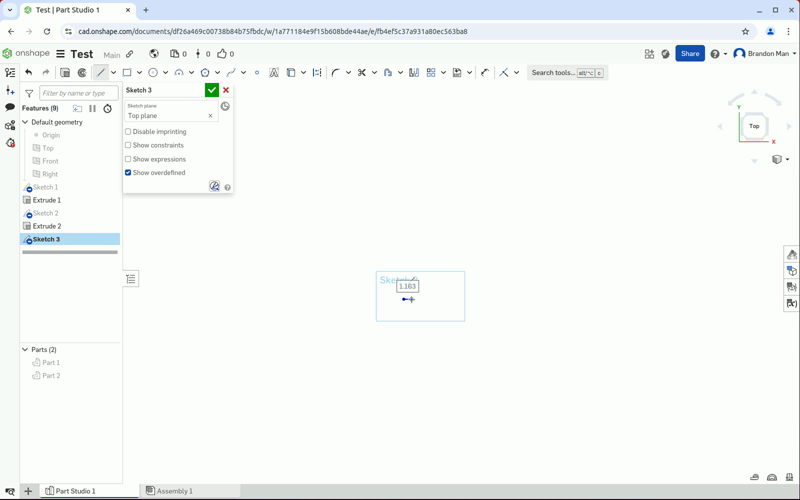
mouse_move(441, 299)
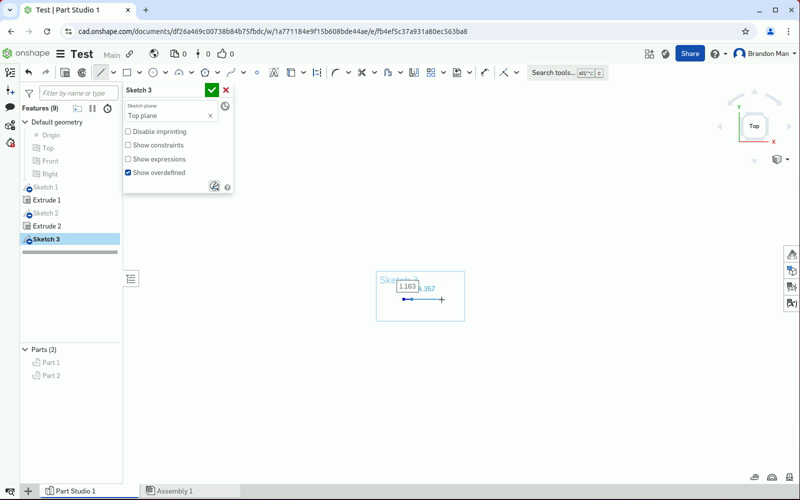
mouse_move(415, 293)
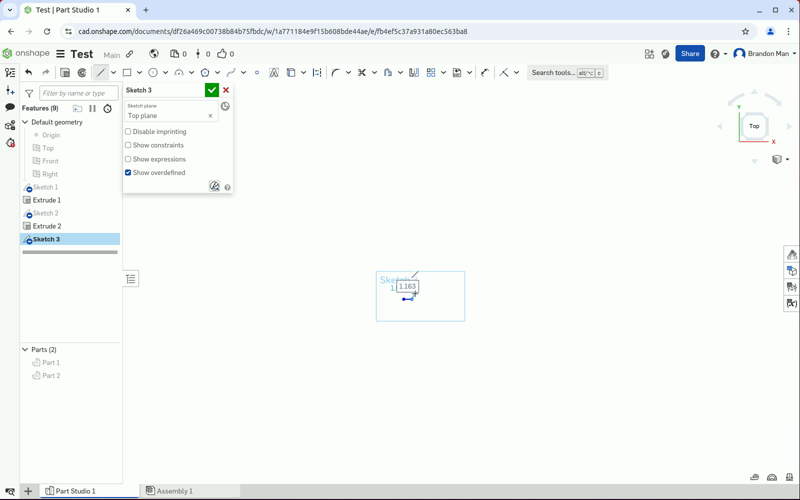
scroll(6)
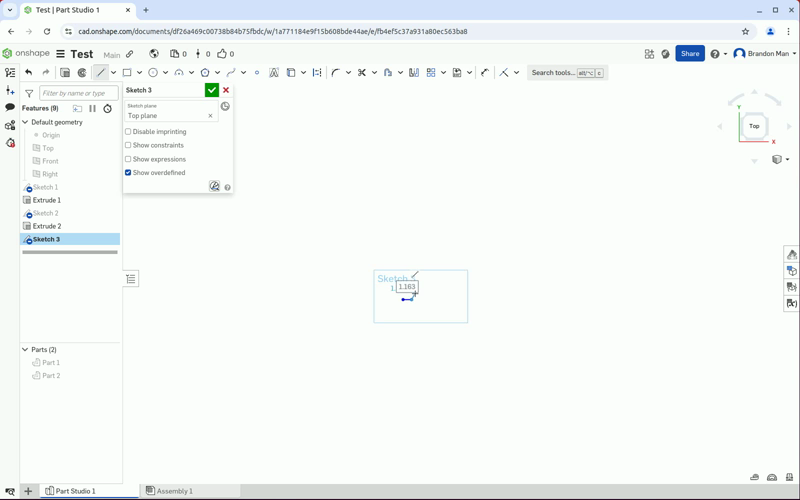
scroll(6)
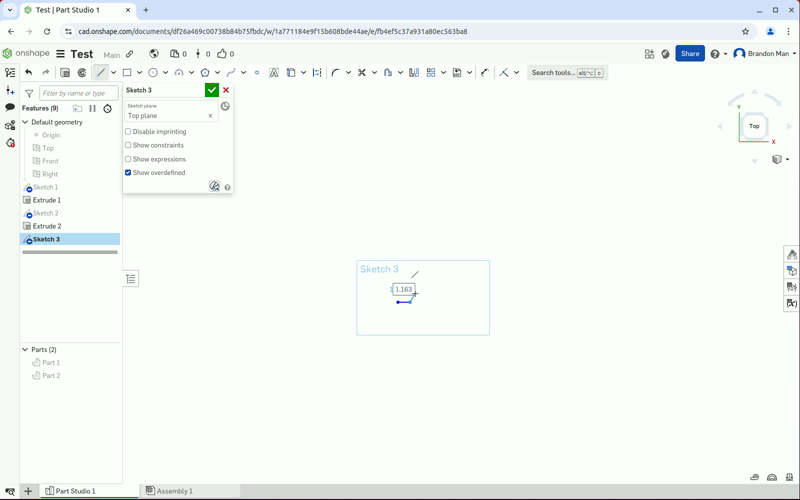
scroll(6)
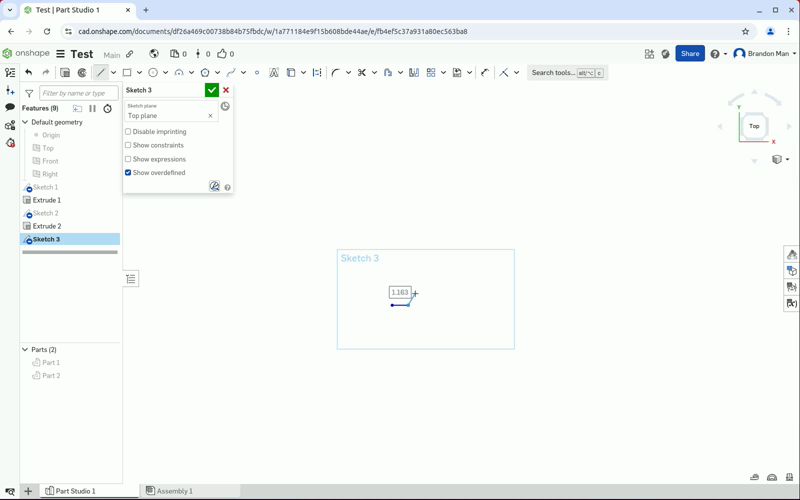
scroll(6)
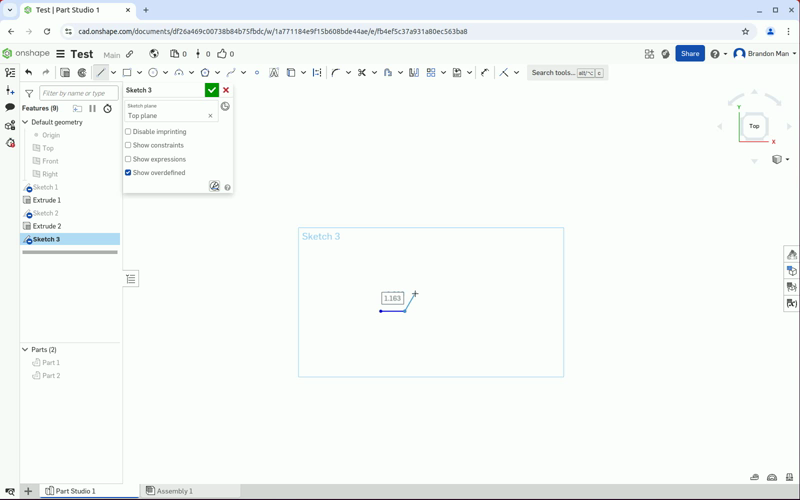
scroll(6)
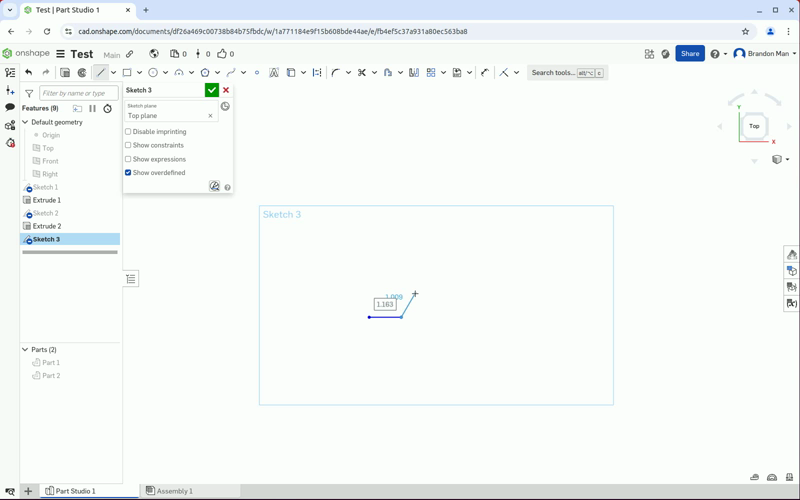
scroll(6)
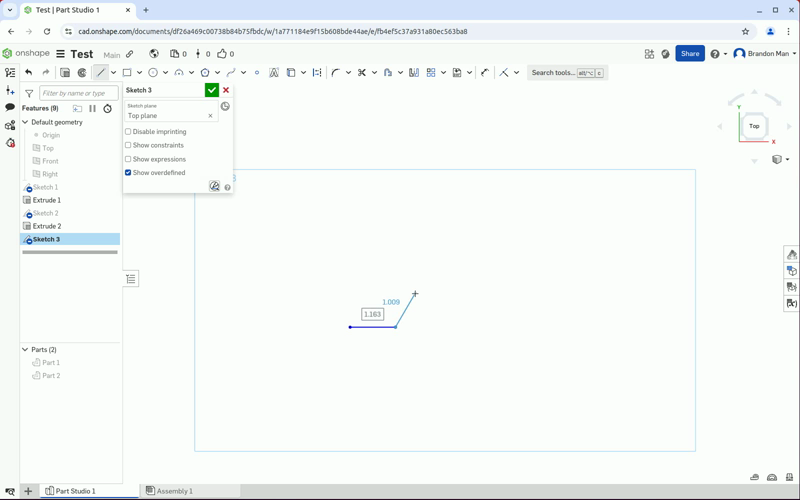
scroll(6)
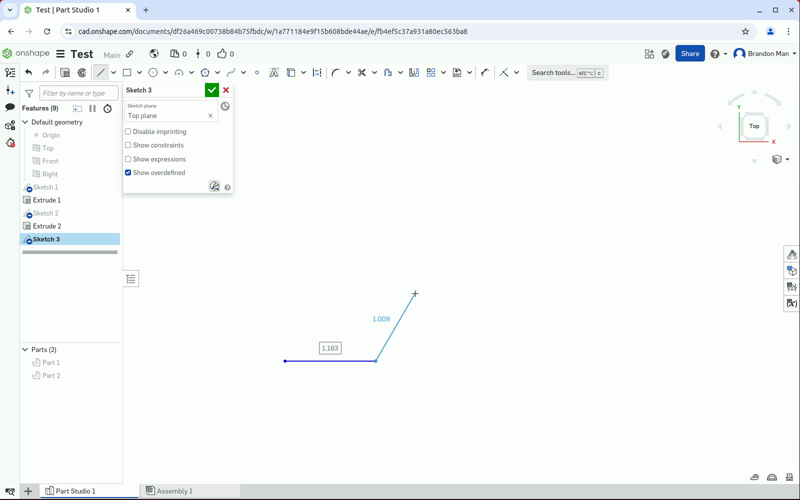
click(415, 293)
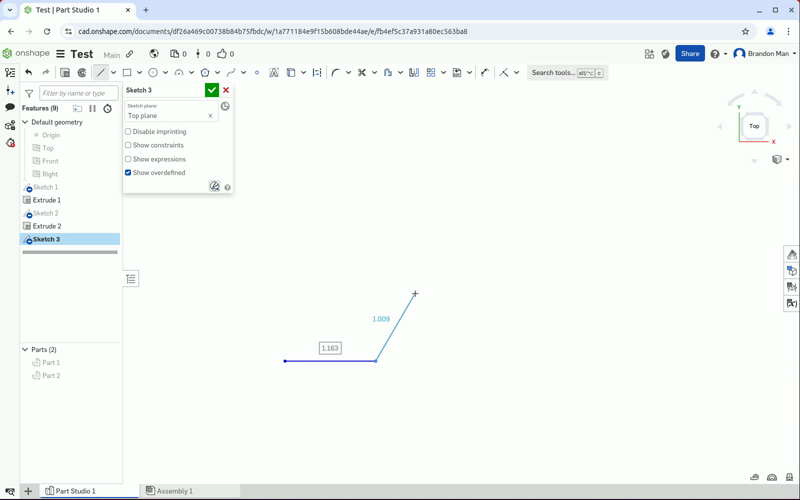
scroll(-6)
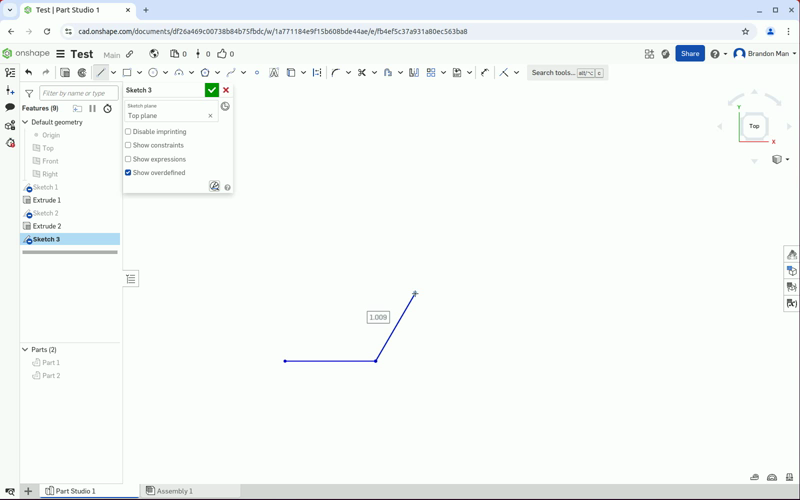
scroll(-6)
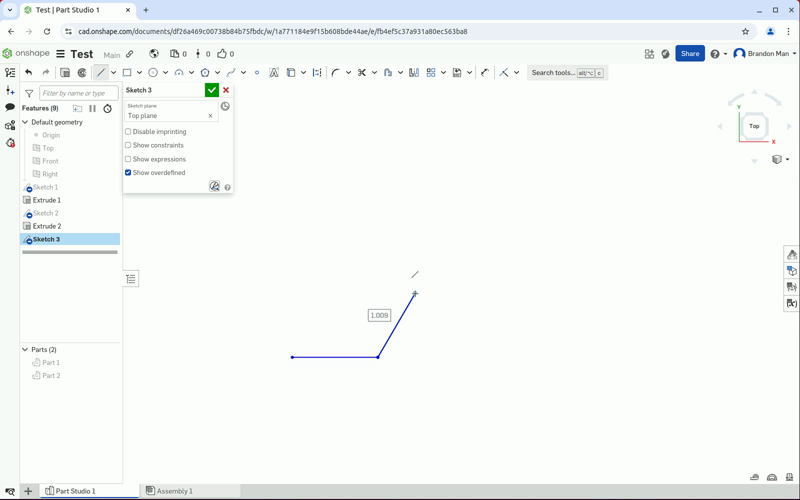
scroll(-6)
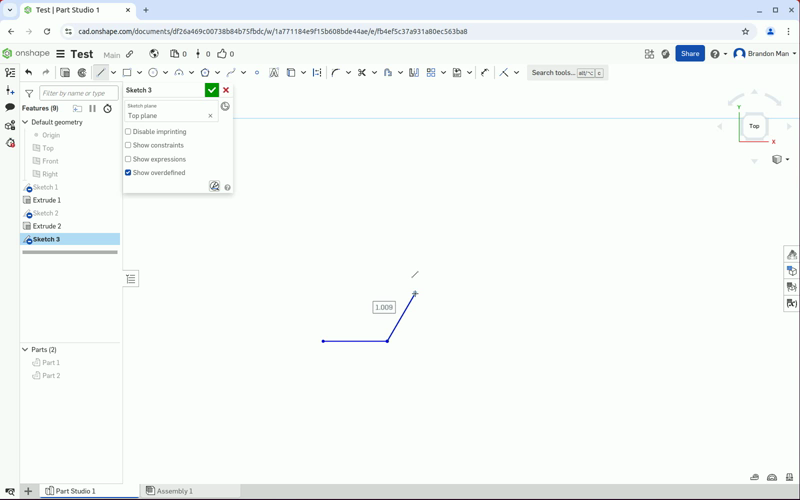
scroll(-6)
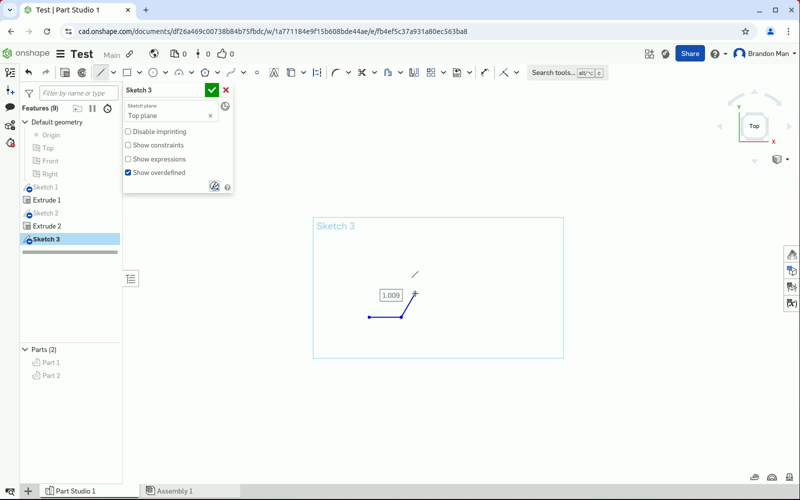
scroll(-6)
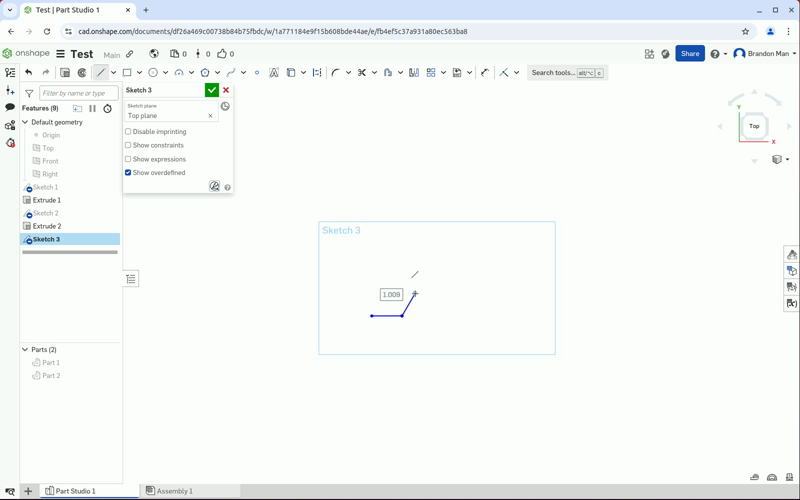
scroll(-6)
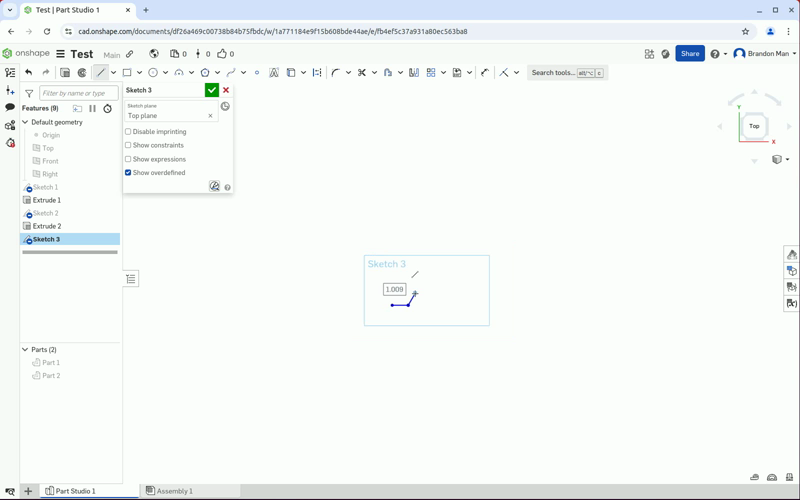
scroll(-6)
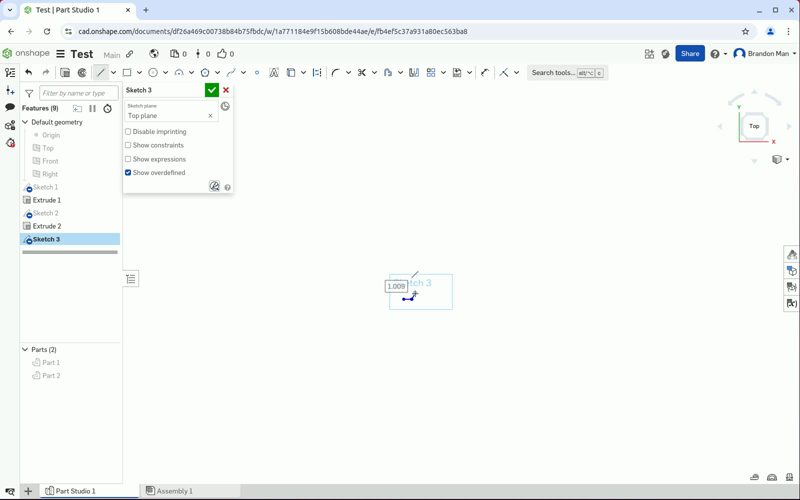
key_up(shift)
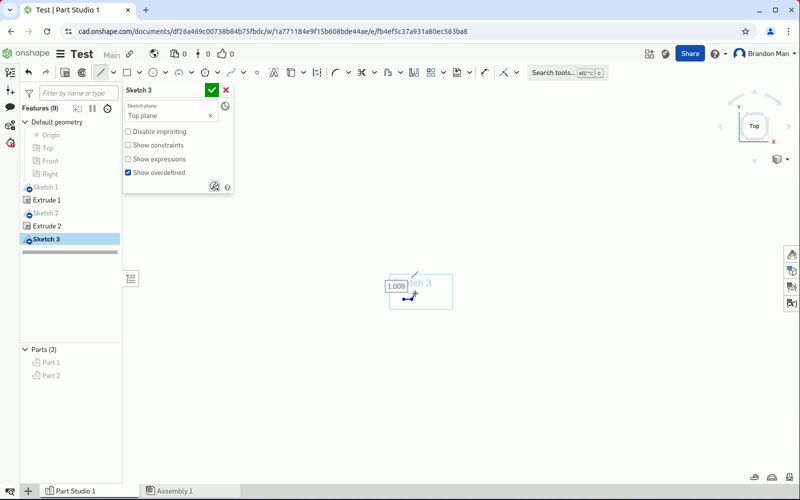
key_down(shift)
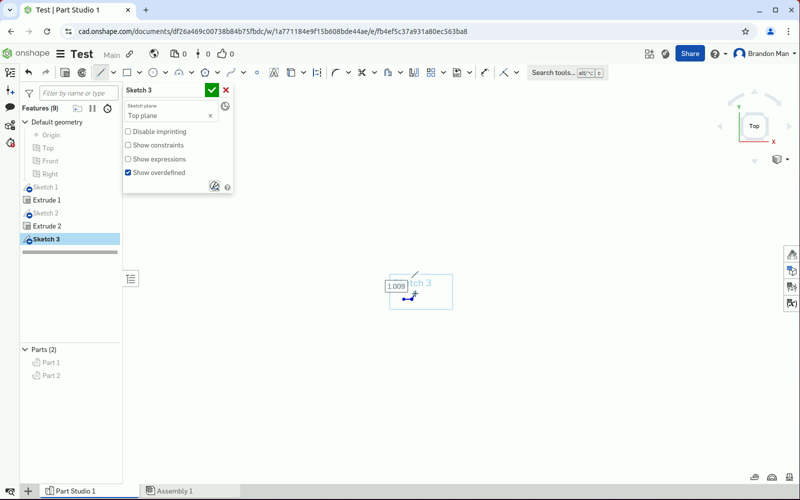
mouse_move(460, 214)
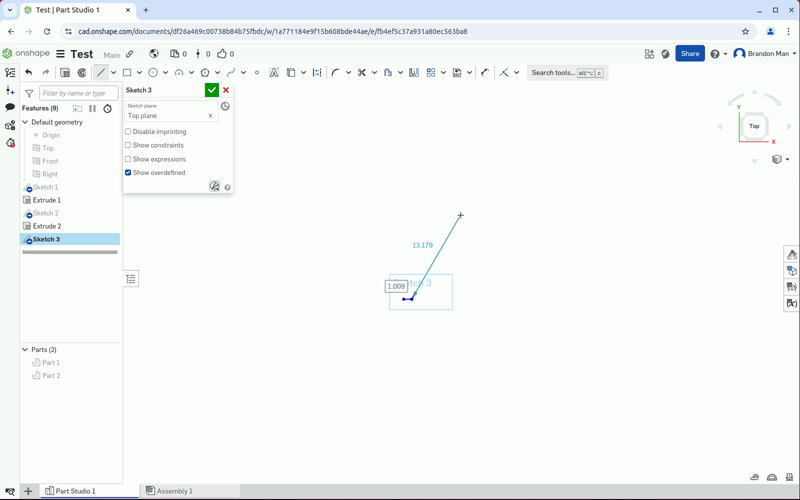
click(460, 214)
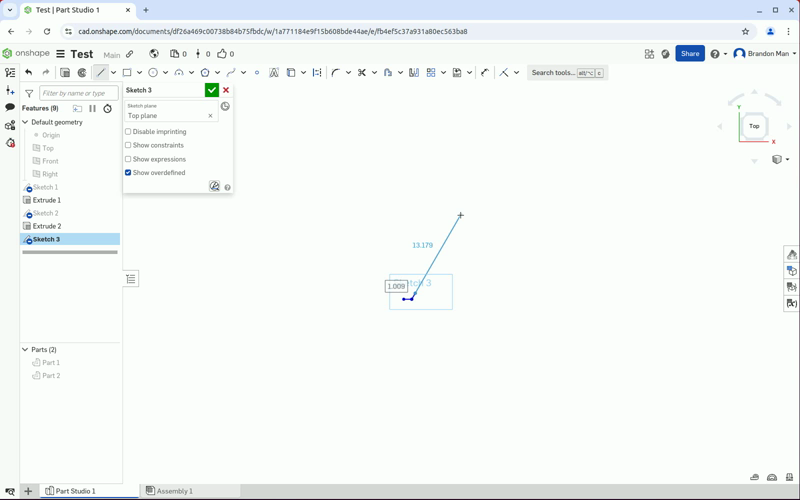
key_up(shift)
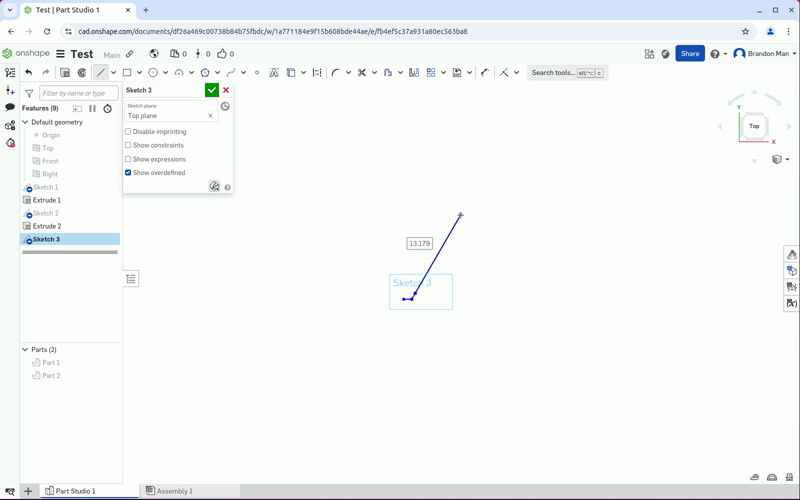
key_down(shift)
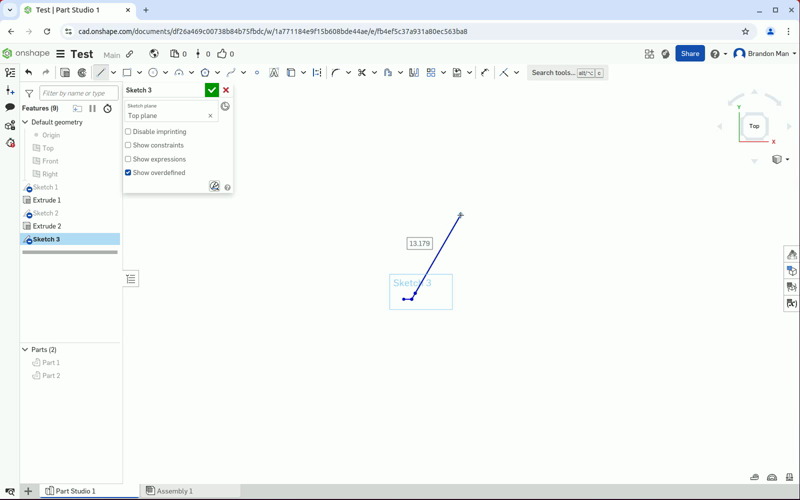
mouse_move(506, 293)
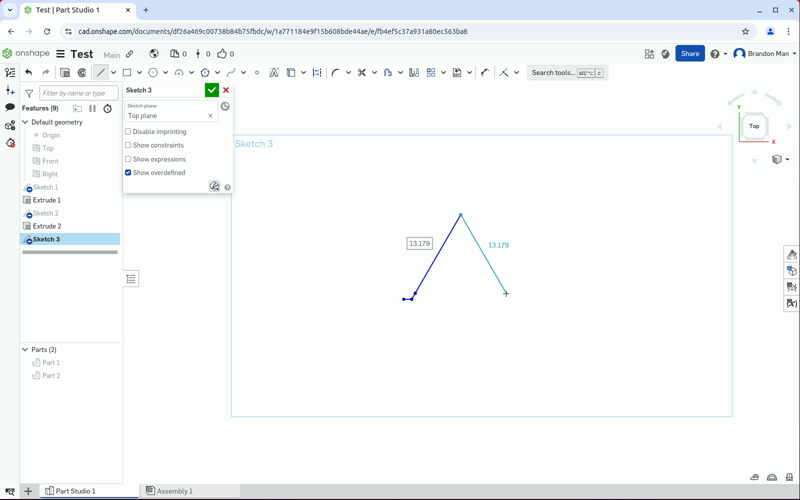
click(506, 293)
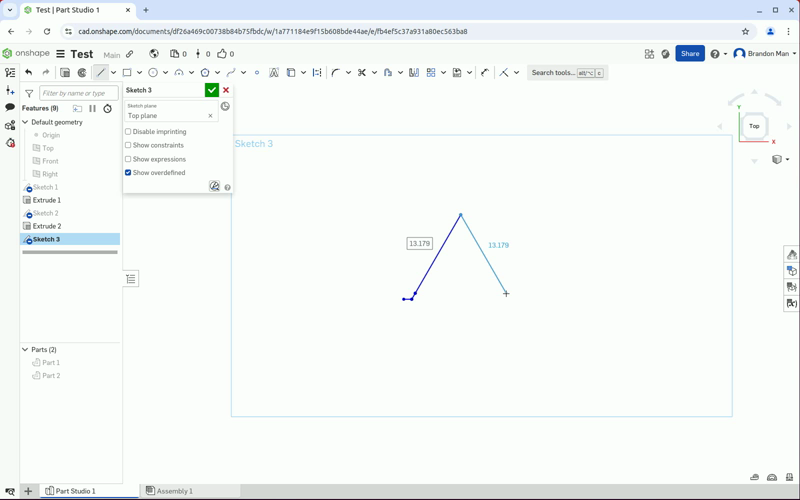
key_up(shift)
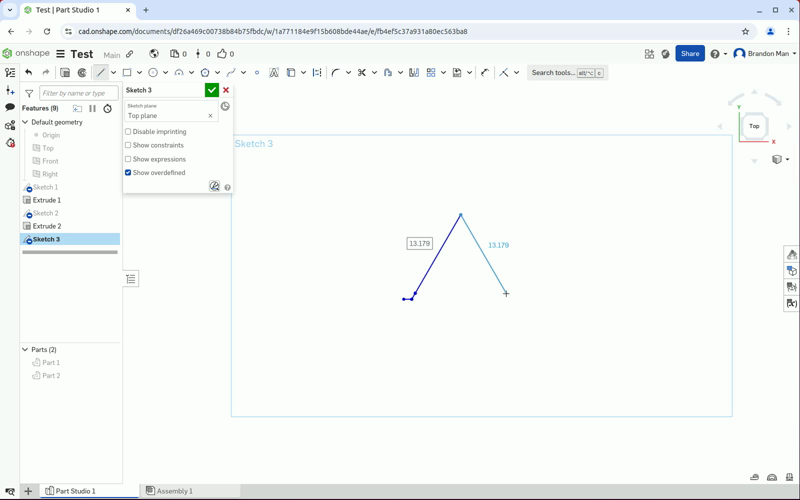
key_down(shift)
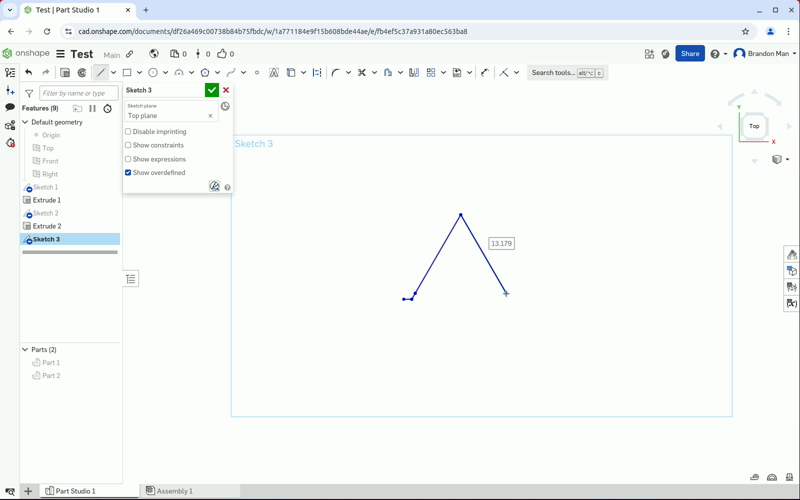
mouse_move(536, 293)
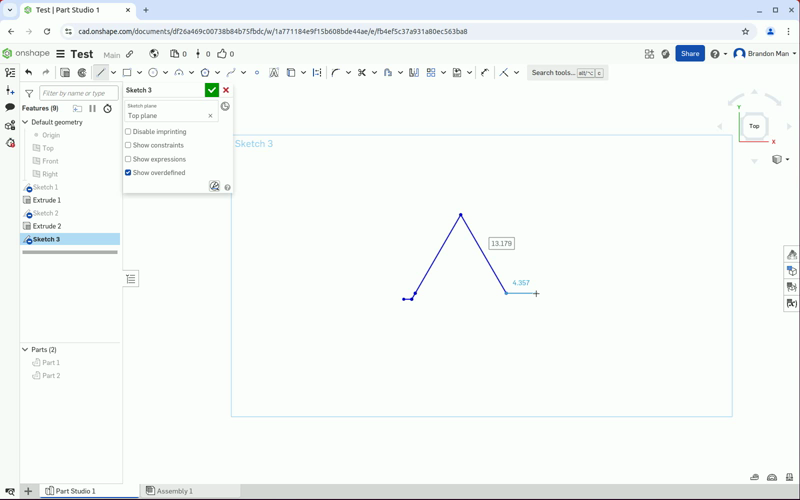
mouse_move(508, 299)
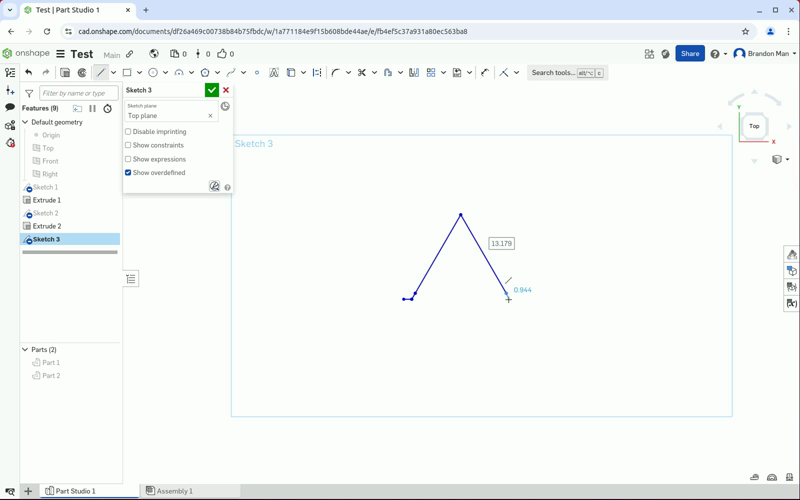
scroll(6)
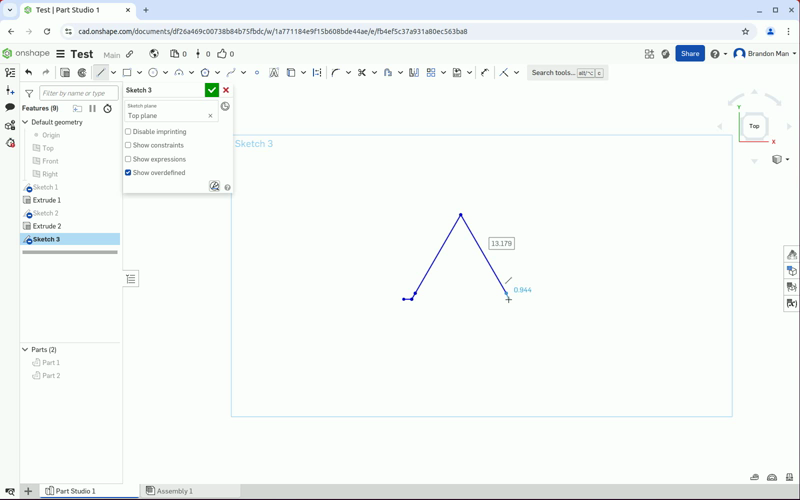
scroll(6)
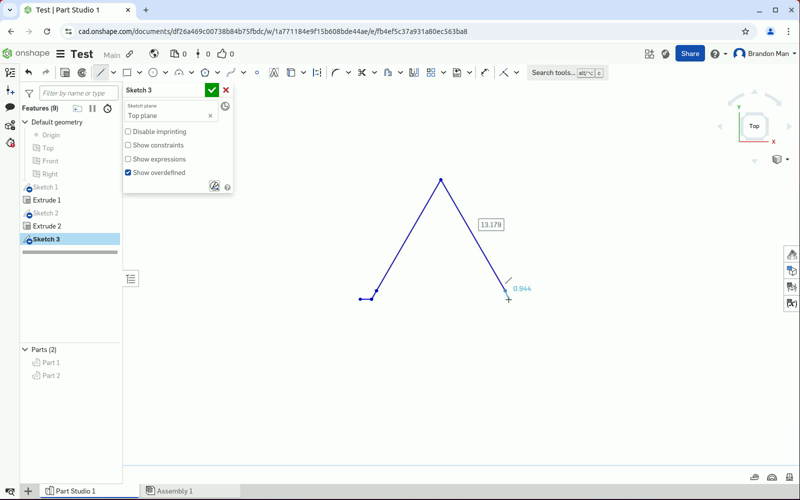
scroll(6)
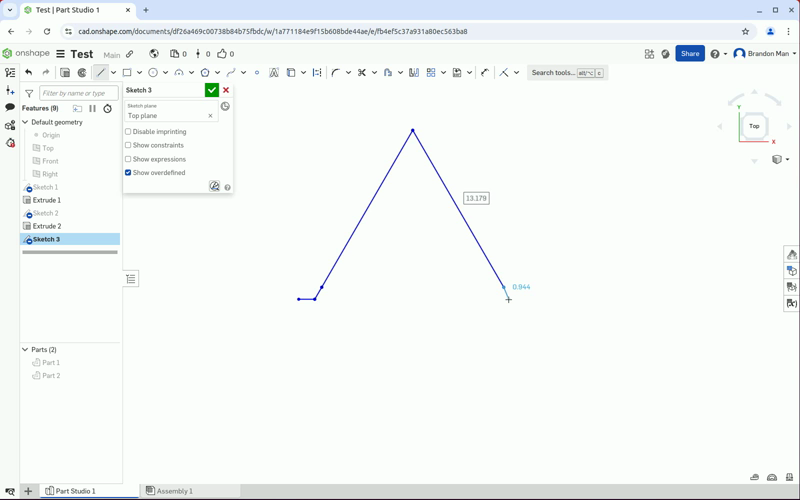
scroll(6)
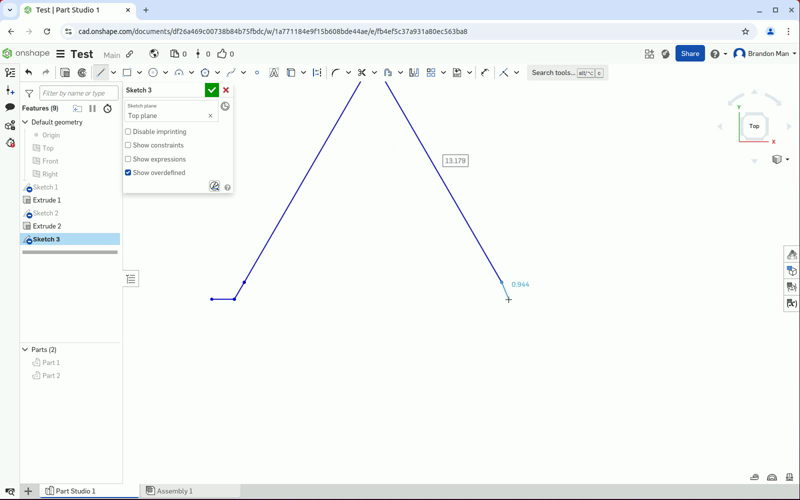
scroll(6)
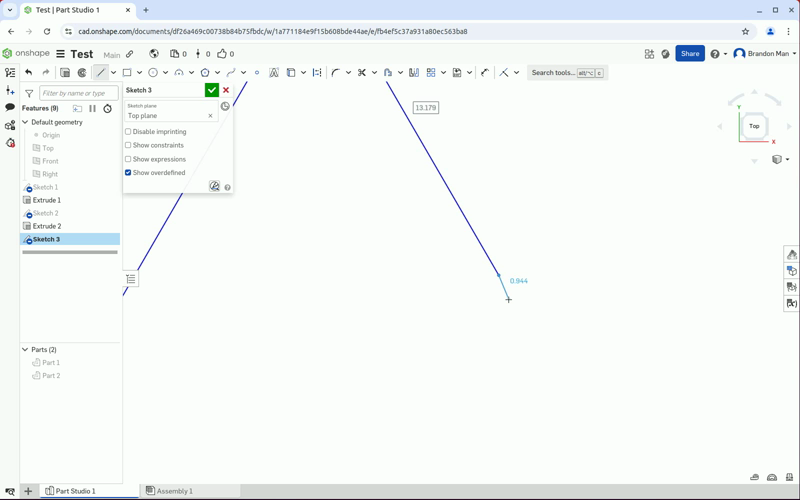
scroll(6)
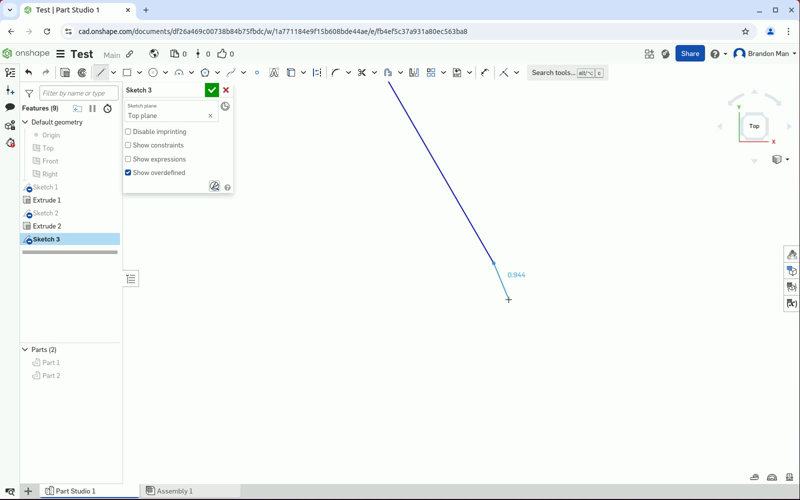
scroll(6)
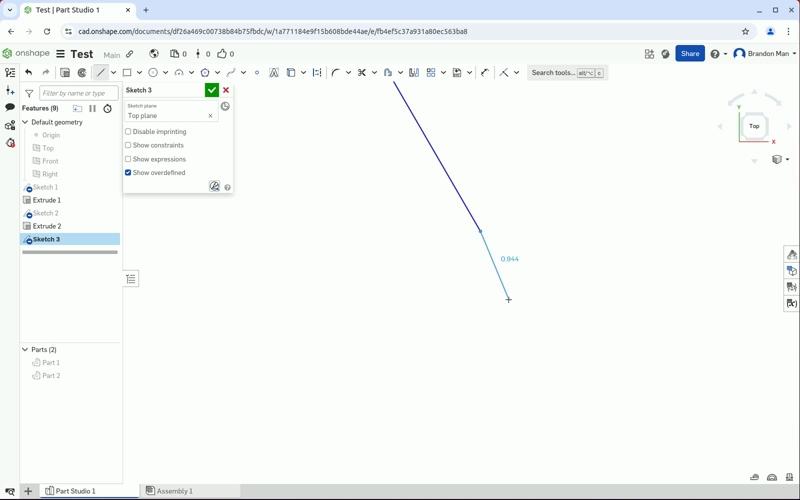
click(508, 299)
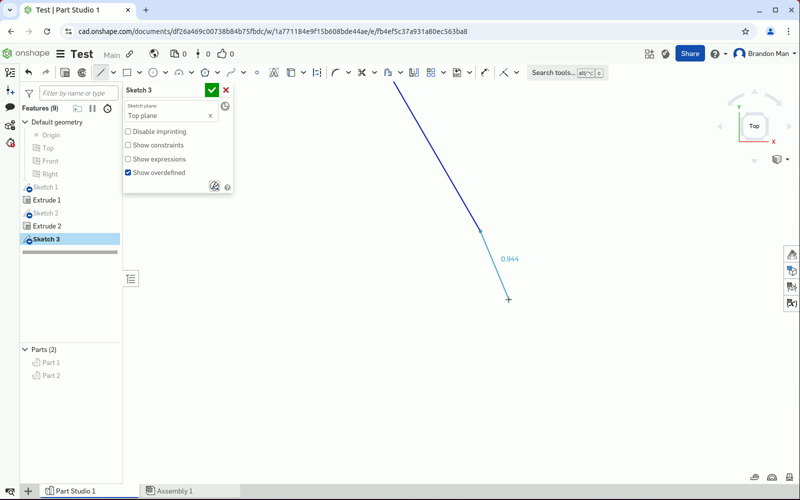
scroll(-6)
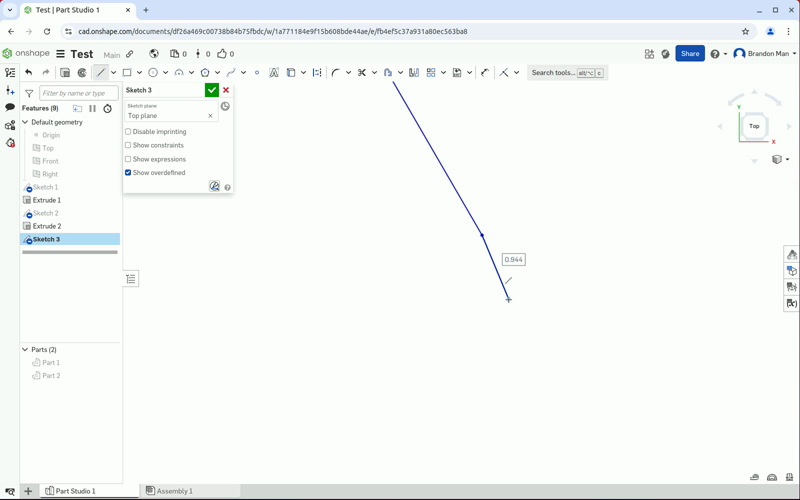
scroll(-6)
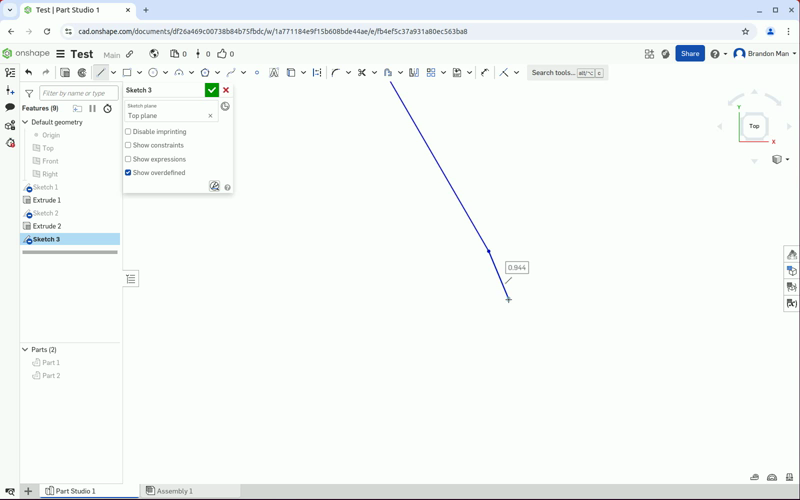
scroll(-6)
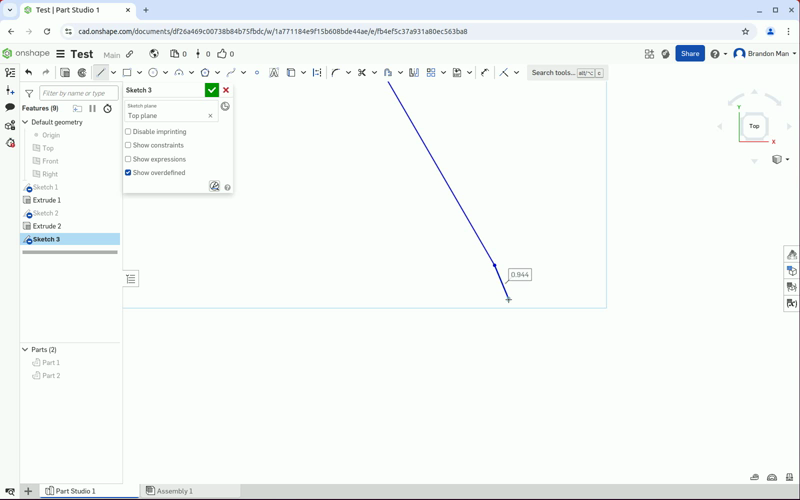
scroll(-6)
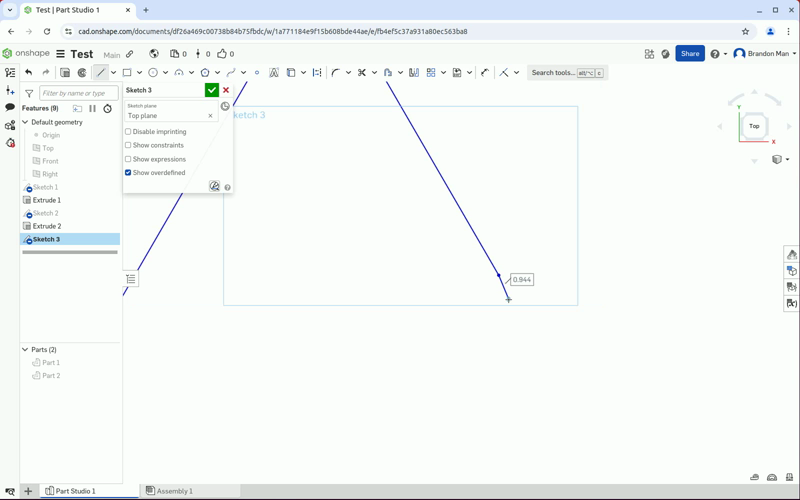
scroll(-6)
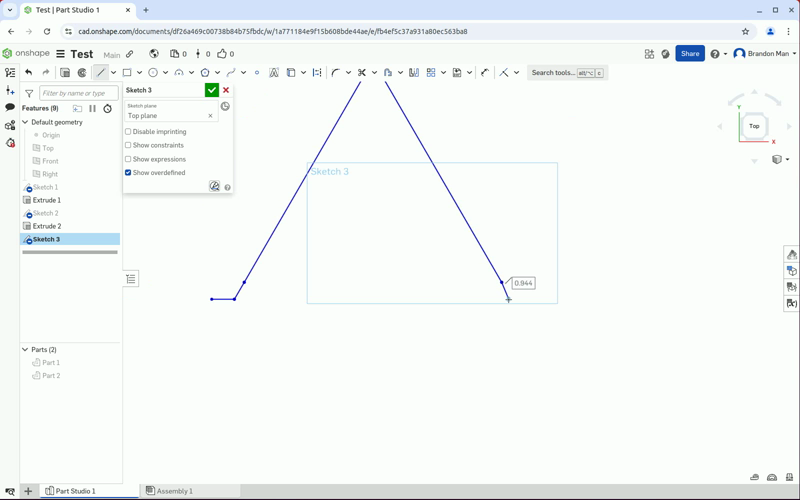
scroll(-6)
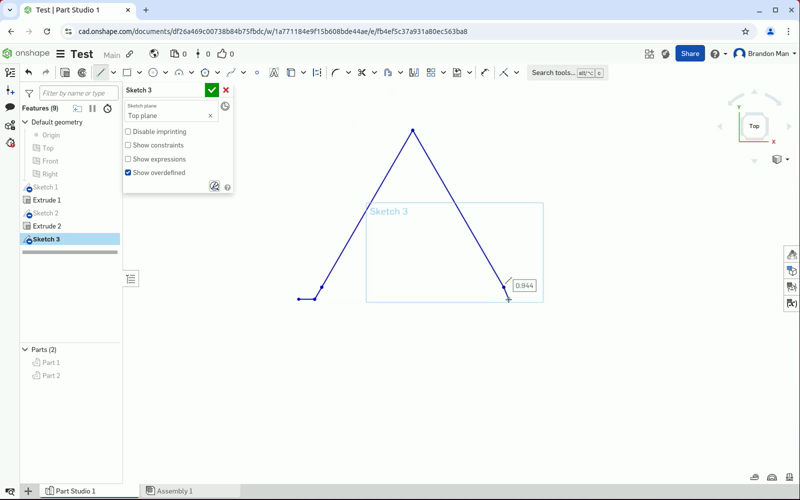
scroll(-6)
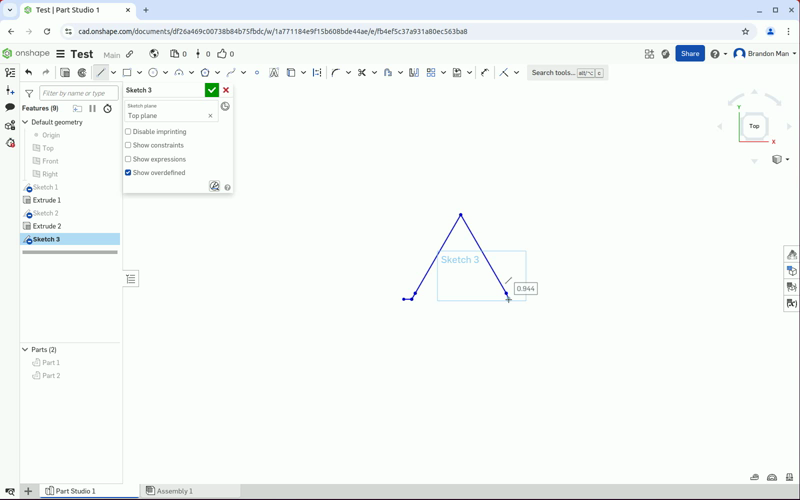
key_up(shift)
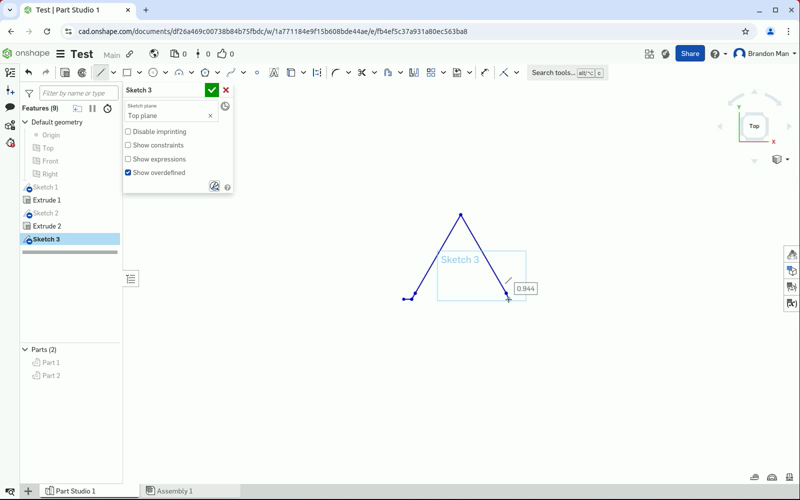
key_down(shift)
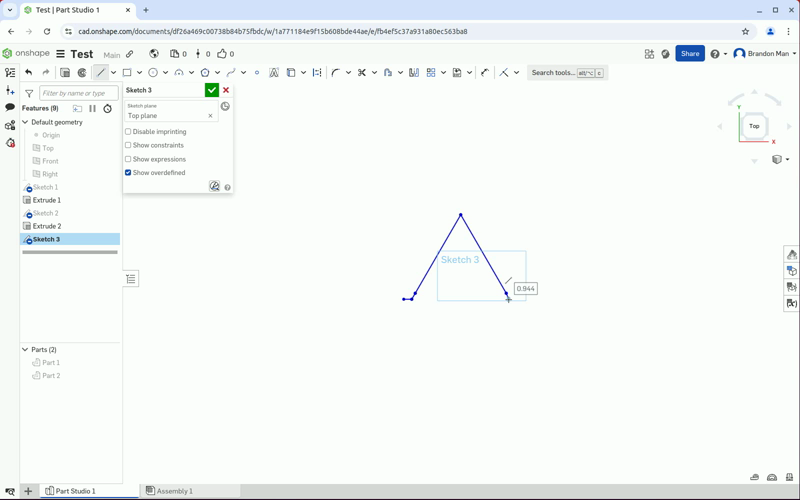
mouse_move(538, 299)
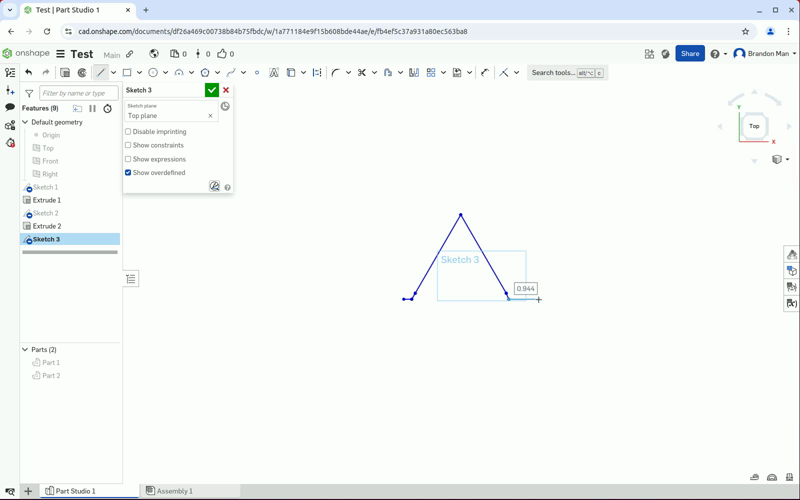
mouse_move(516, 299)
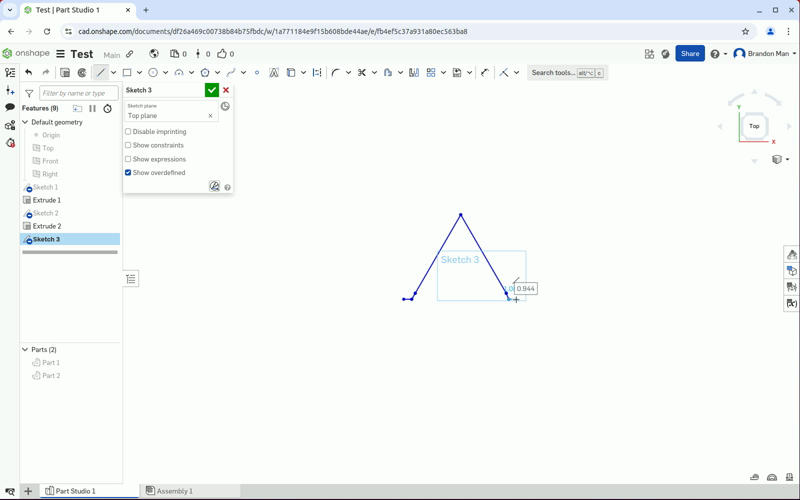
scroll(6)
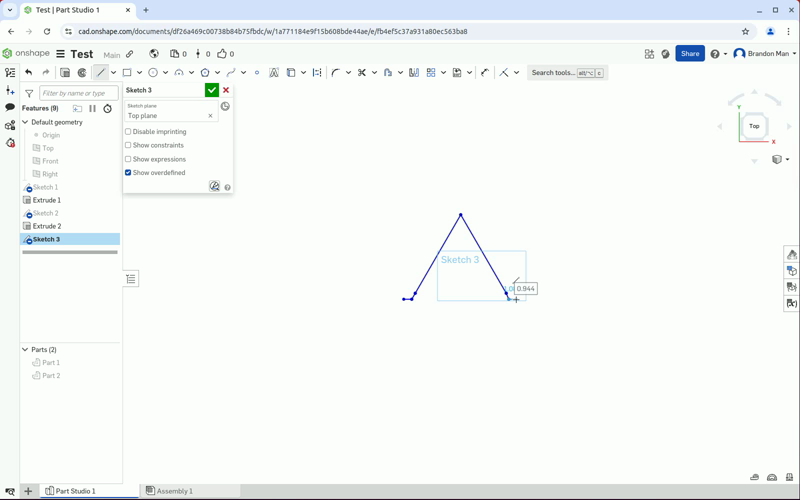
scroll(6)
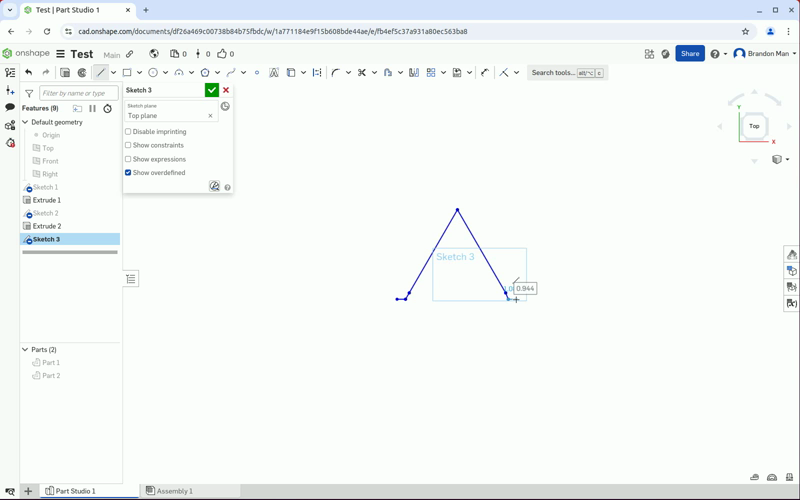
scroll(6)
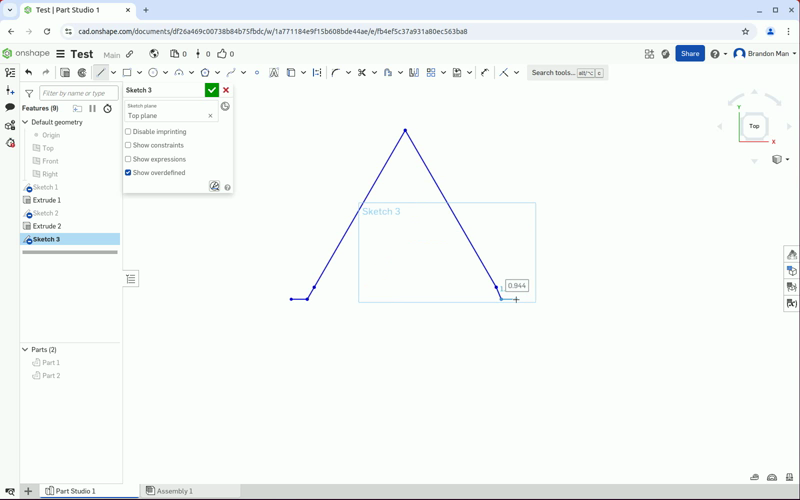
scroll(6)
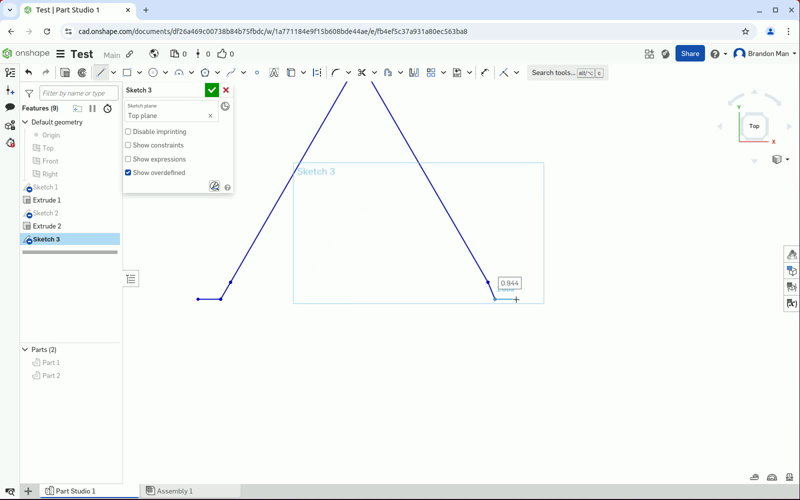
scroll(6)
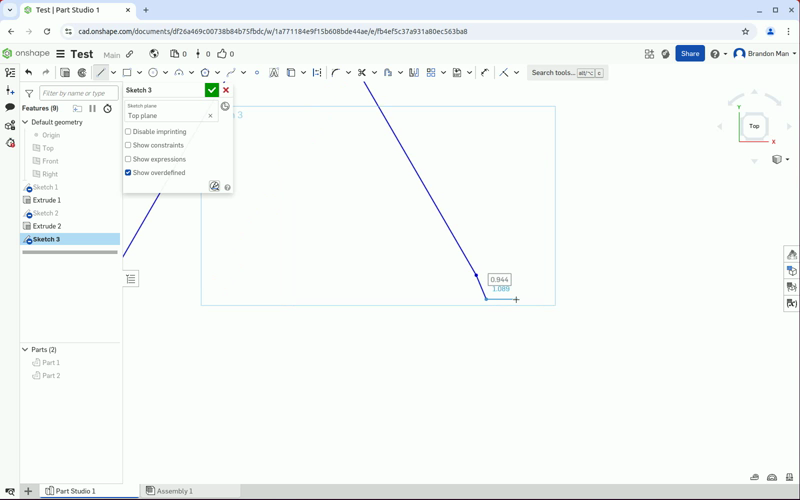
scroll(6)
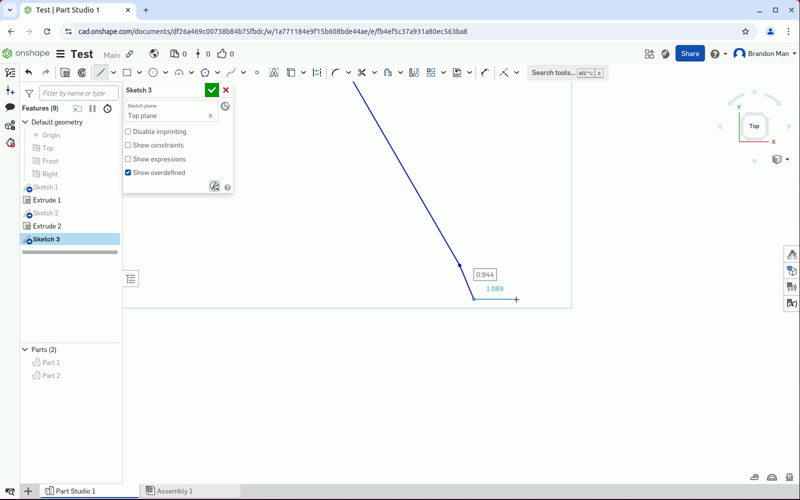
scroll(6)
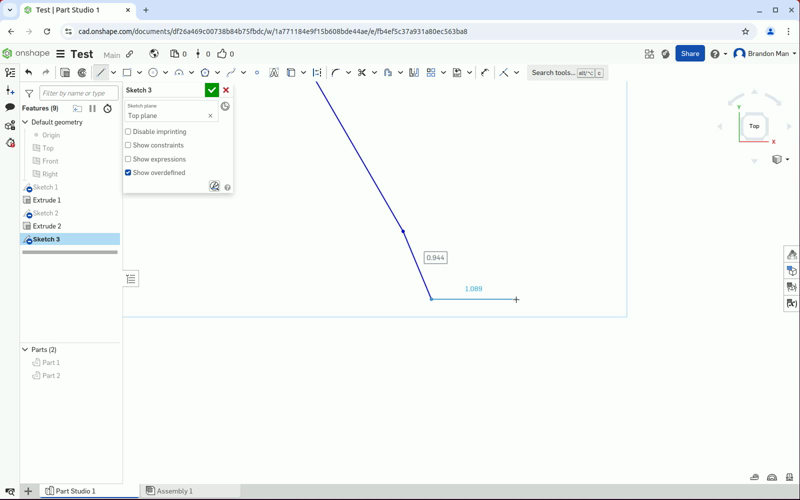
click(516, 299)
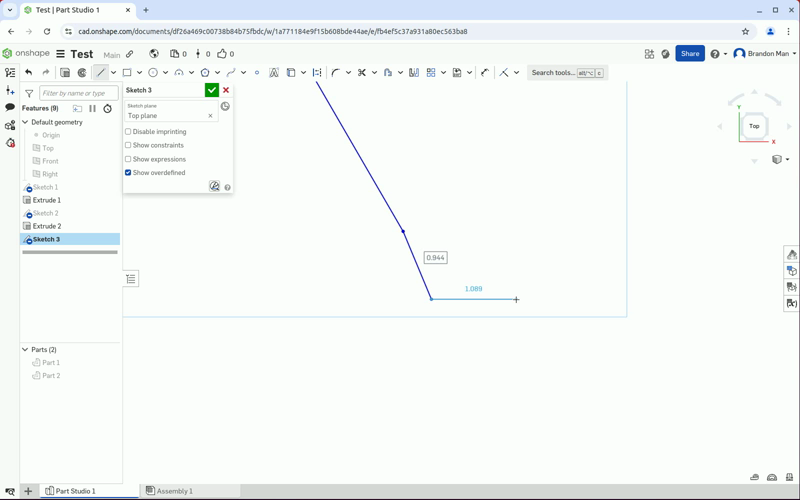
scroll(-6)
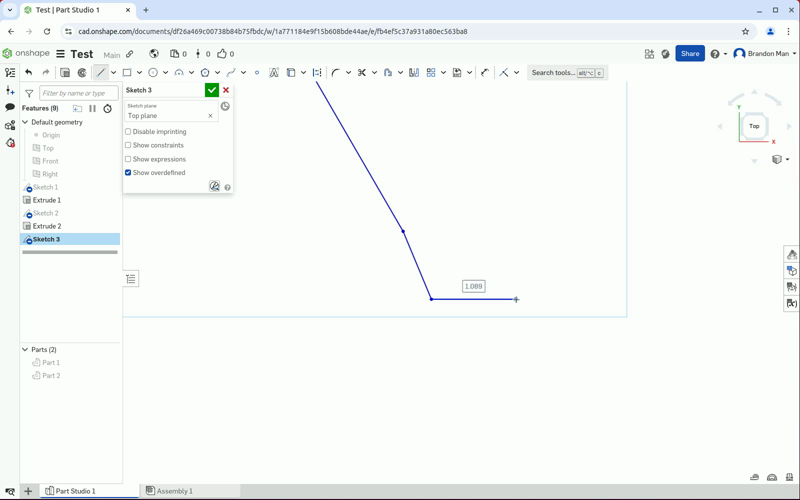
scroll(-6)
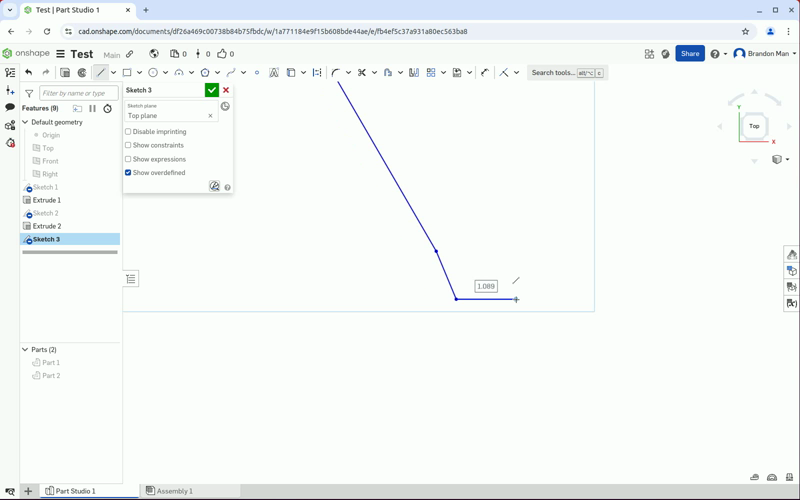
scroll(-6)
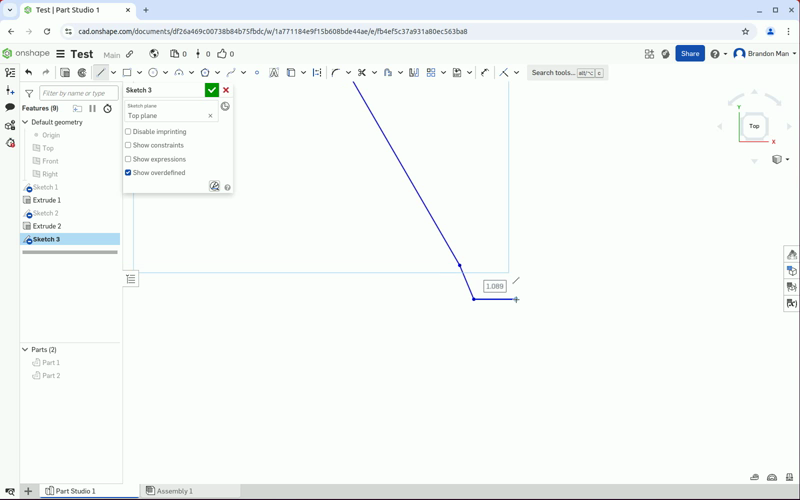
scroll(-6)
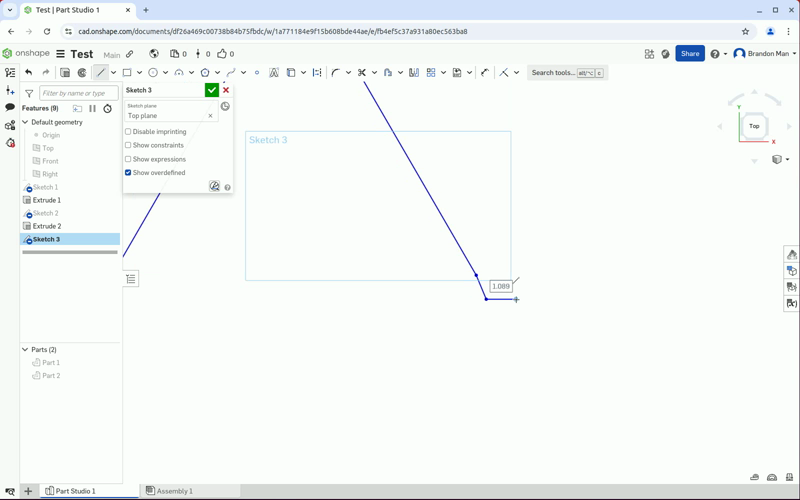
scroll(-6)
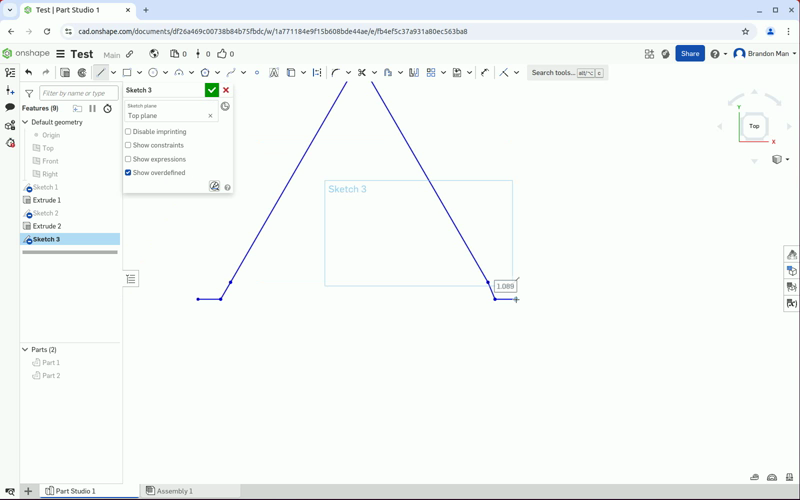
scroll(-6)
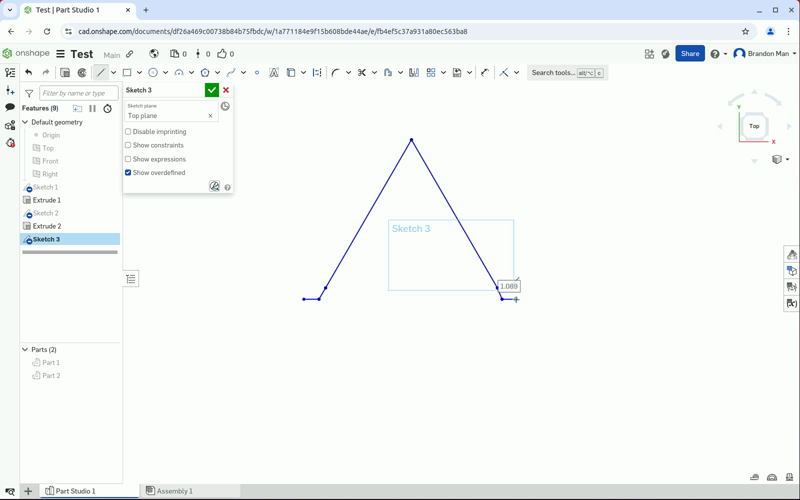
scroll(-6)
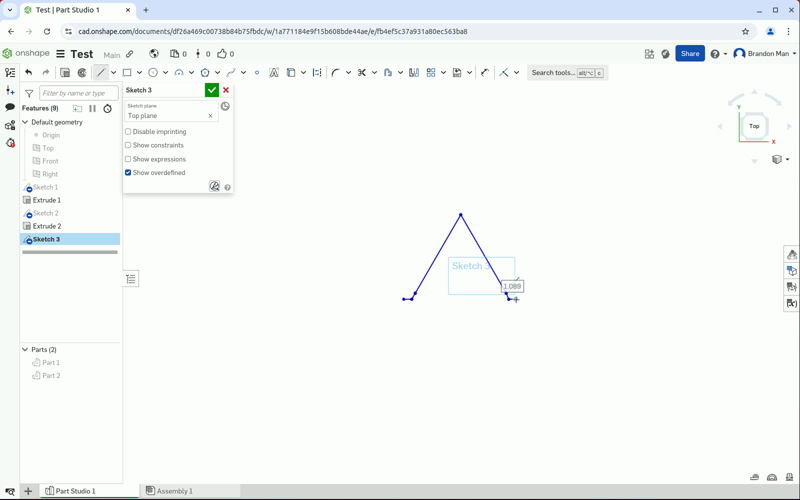
key_up(shift)
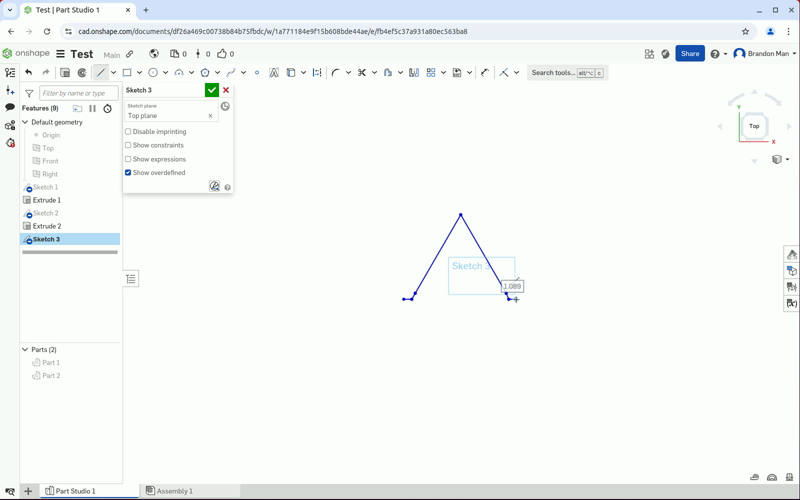
key_down(shift)
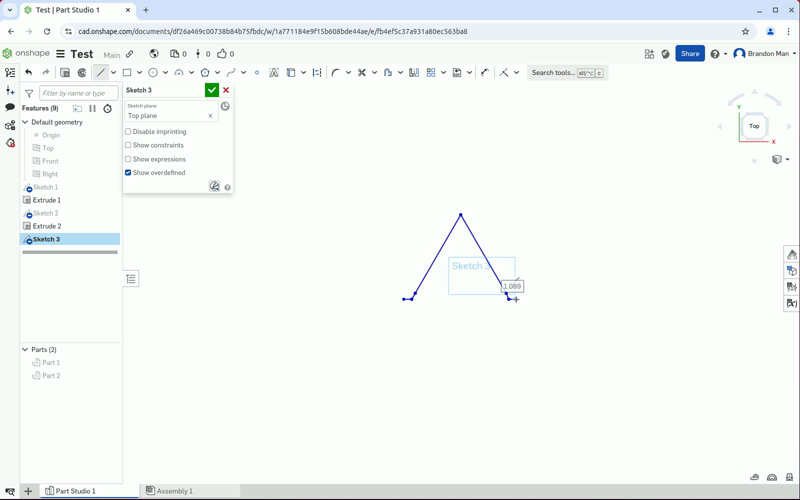
mouse_move(460, 204)
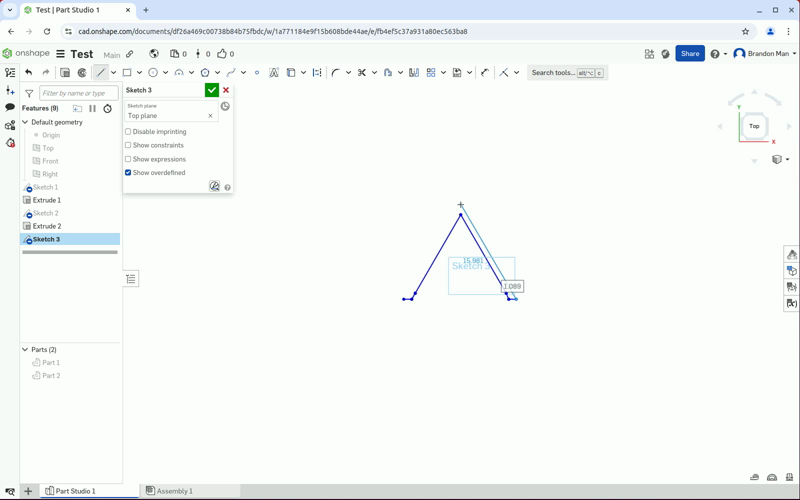
click(460, 204)
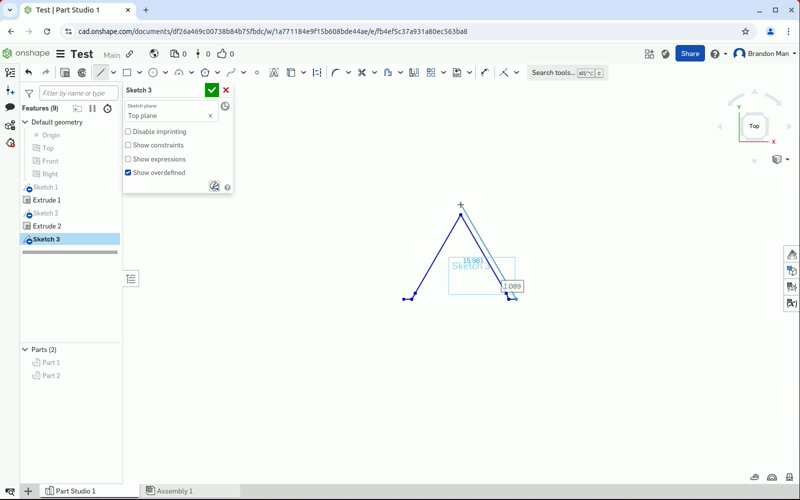
key_up(shift)
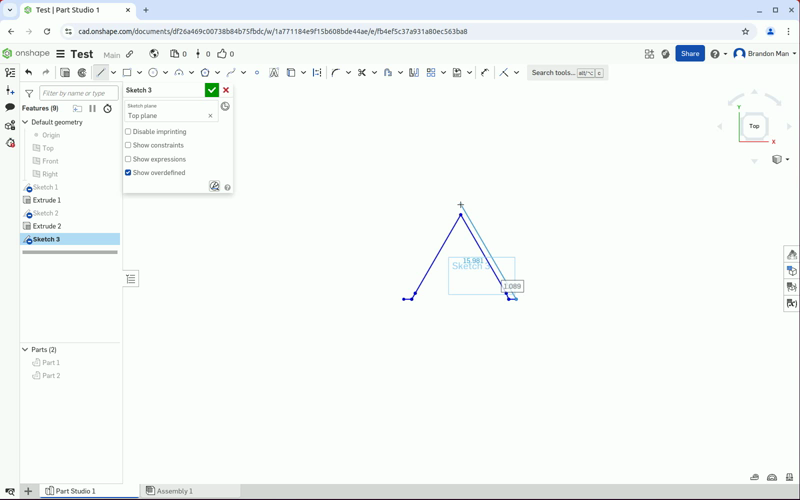
key_down(shift)
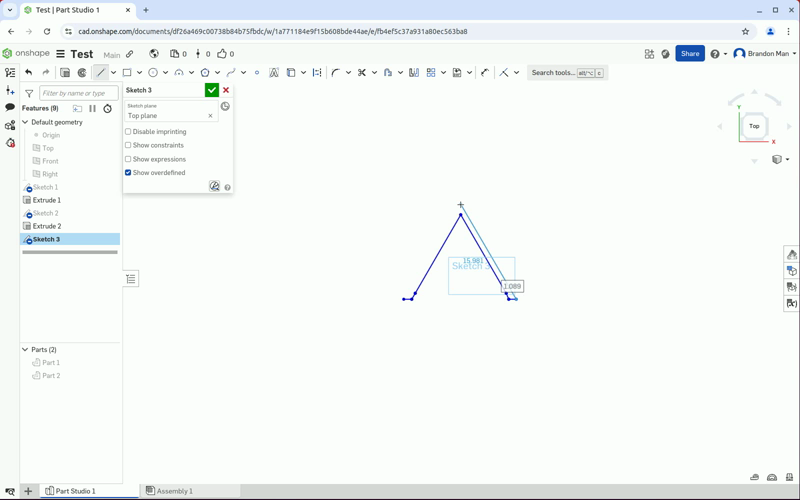
mouse_move(490, 204)
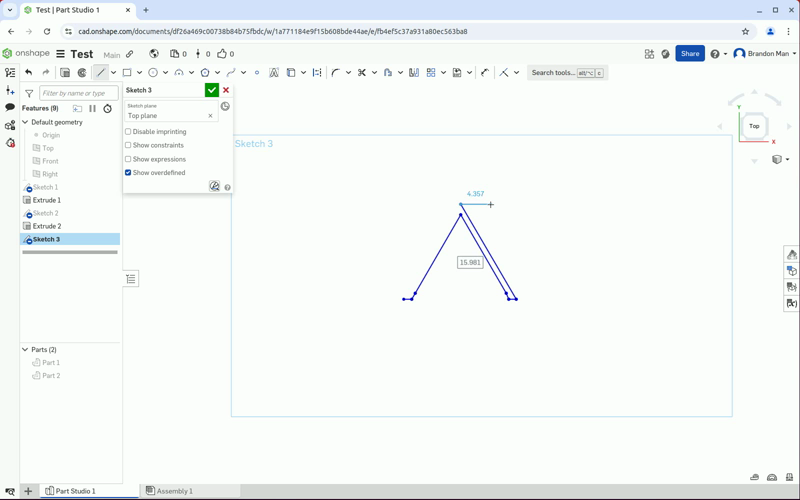
mouse_move(451, 187)
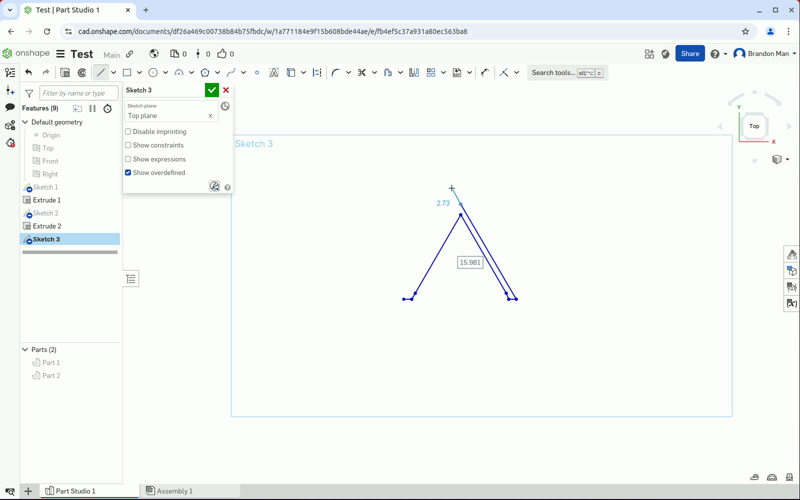
click(451, 187)
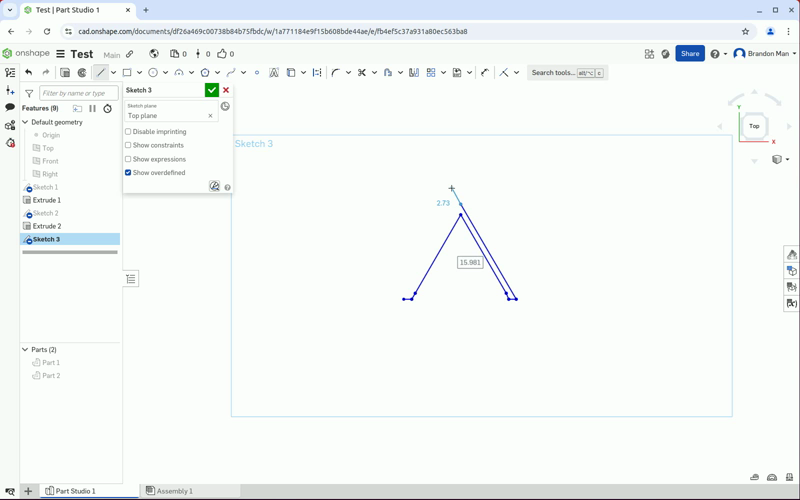
key_up(shift)
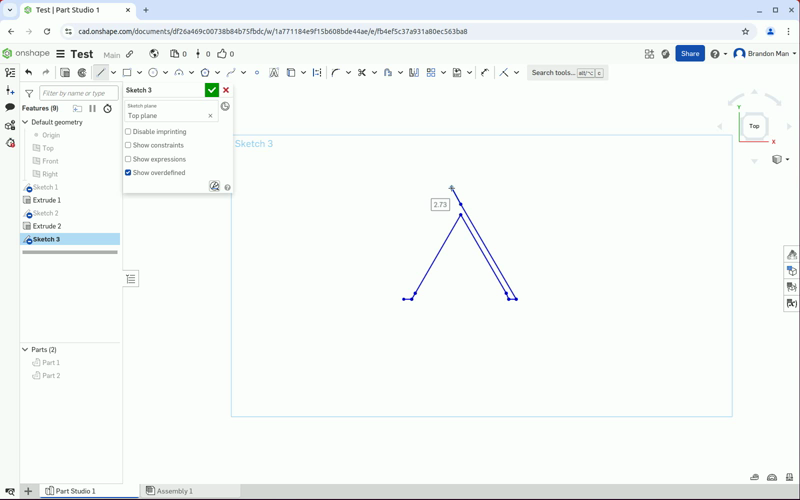
key_down(shift)
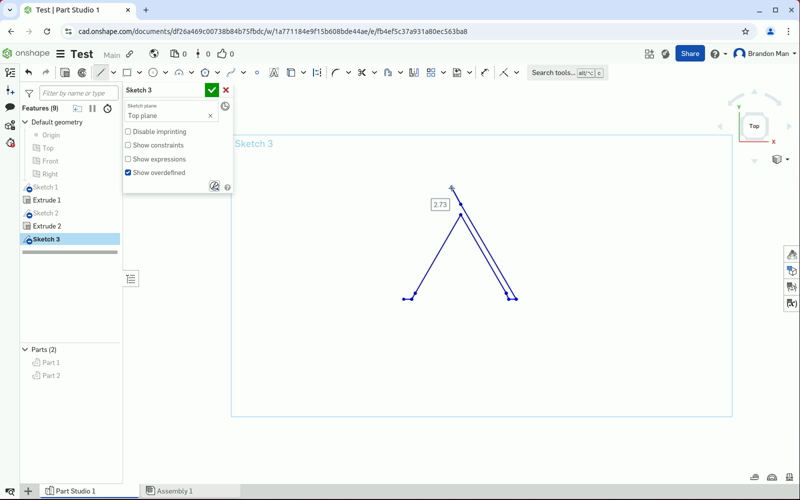
mouse_move(481, 187)
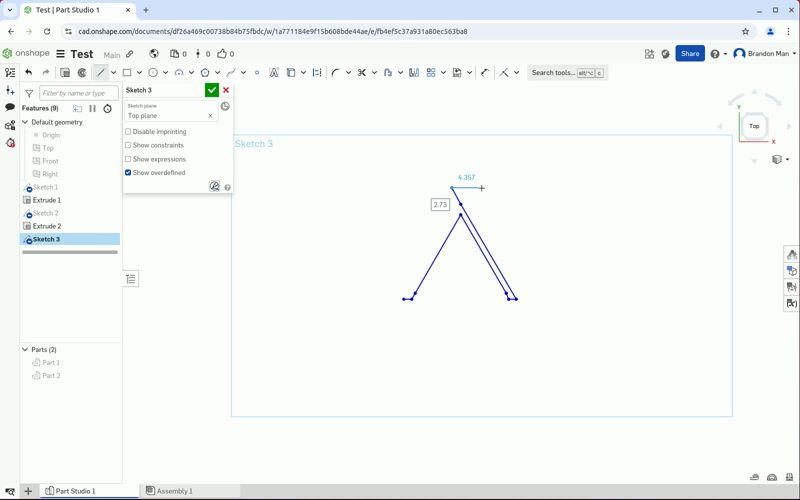
mouse_move(451, 198)
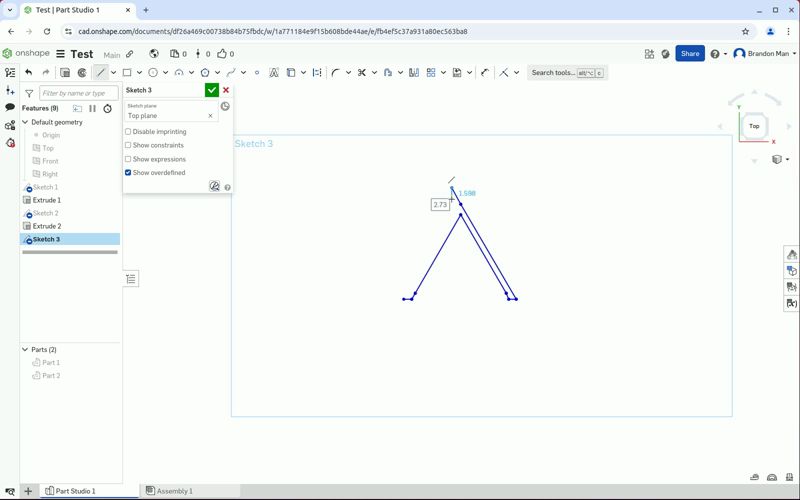
click(451, 198)
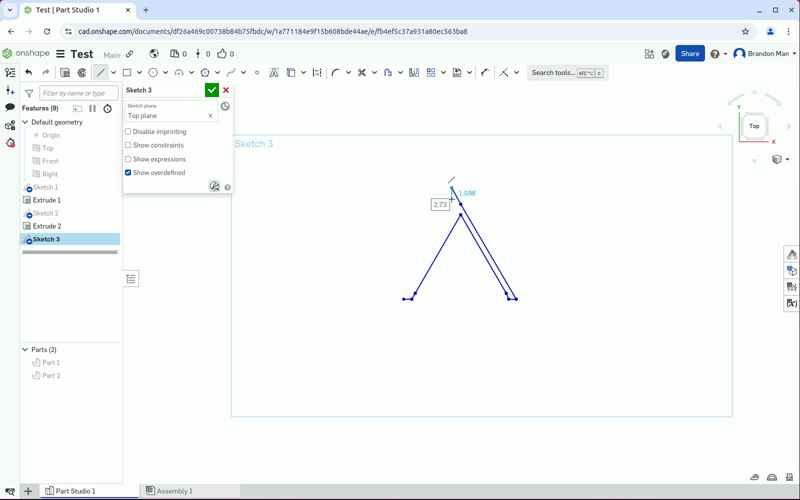
key_up(shift)
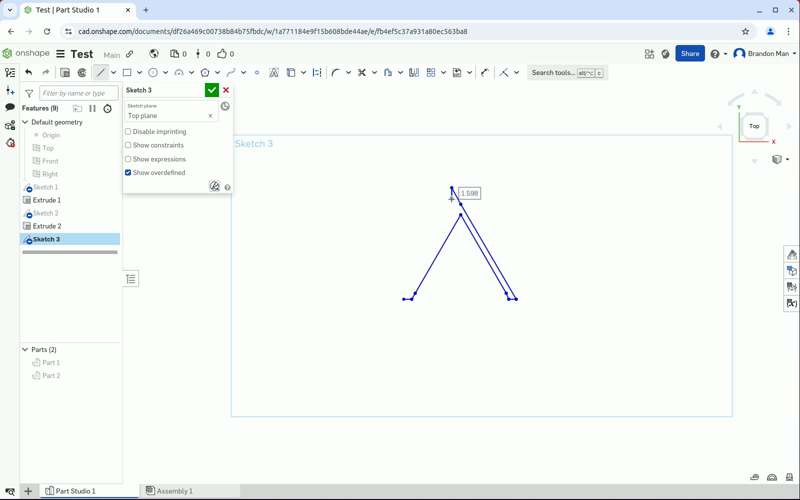
key_down(shift)
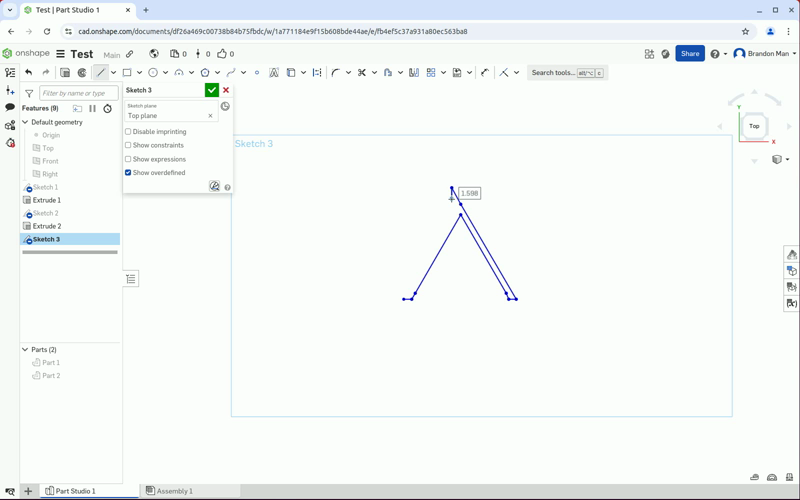
mouse_move(481, 198)
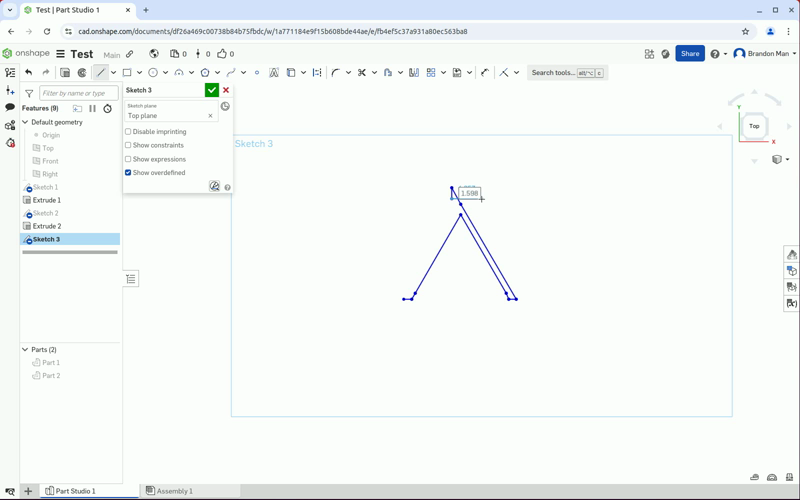
mouse_move(457, 209)
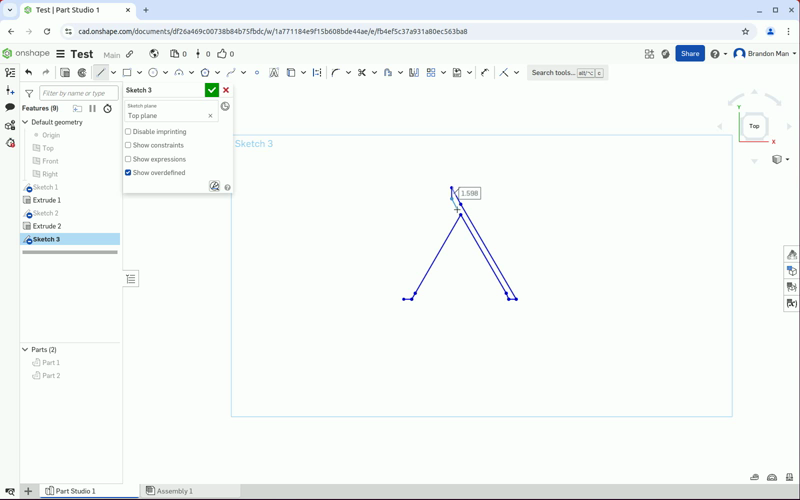
click(457, 209)
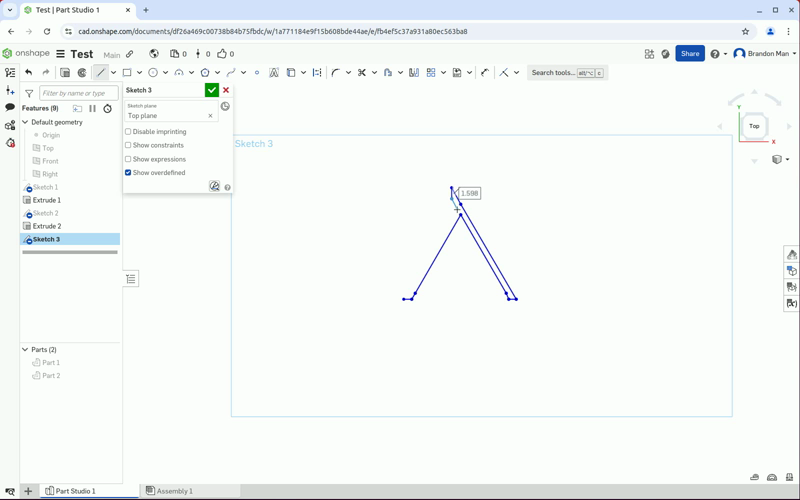
key_up(shift)
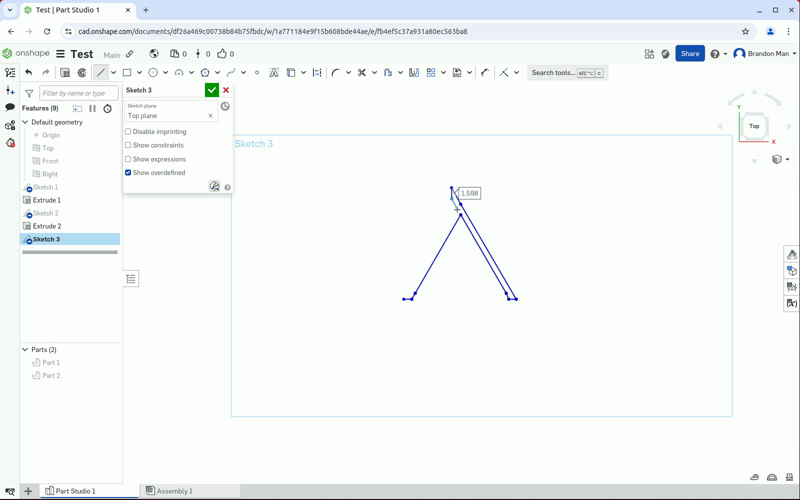
key_down(shift)
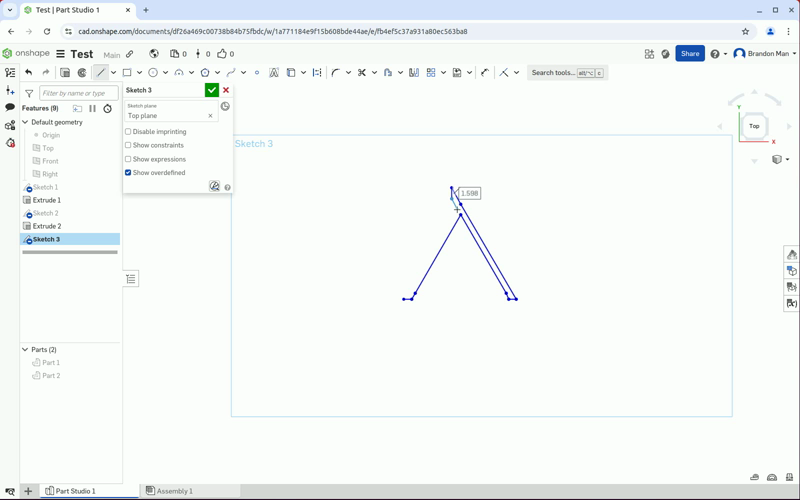
mouse_move(405, 299)
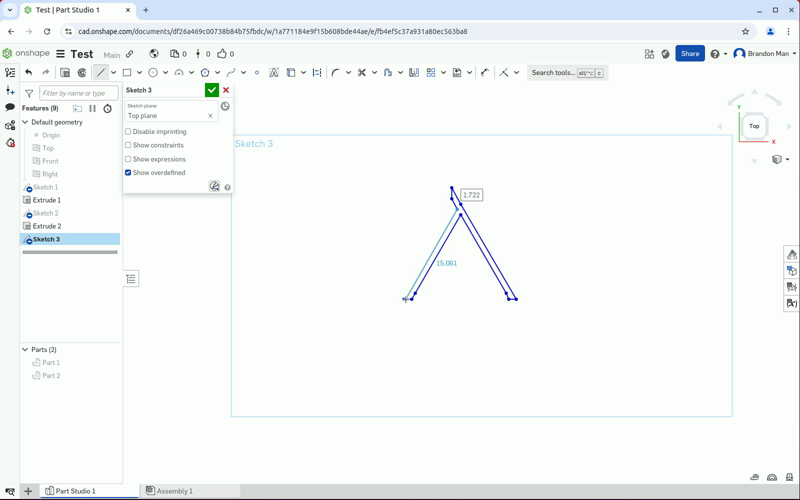
key_up(shift)
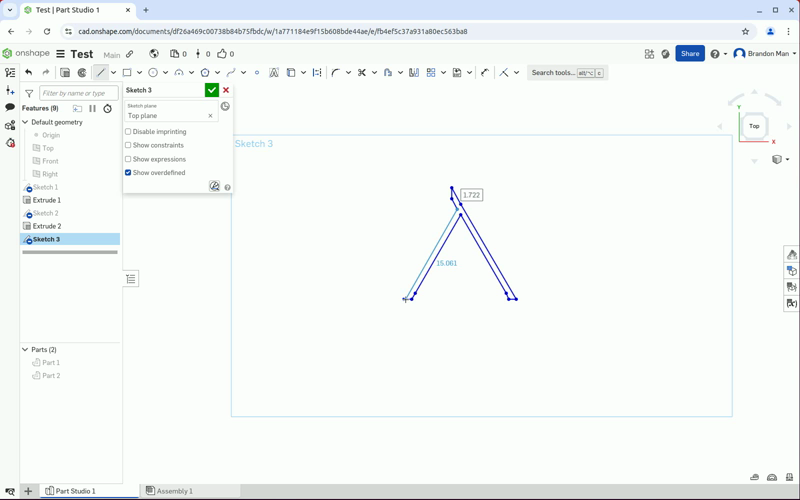
click(405, 299)
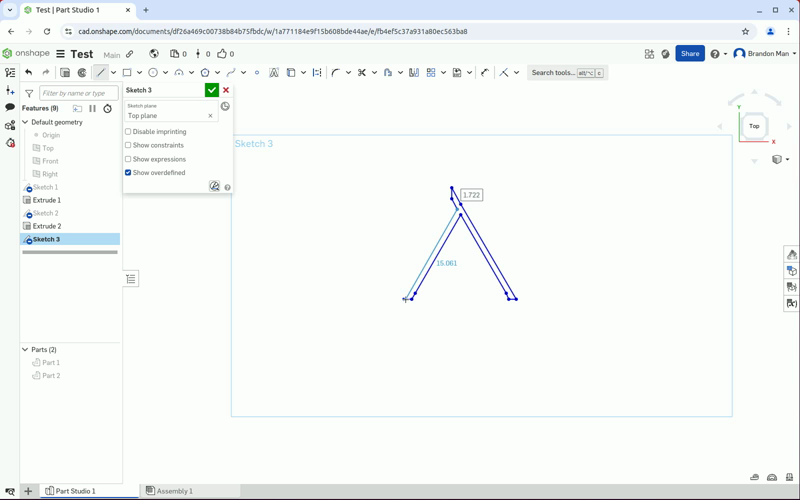
key(esc)
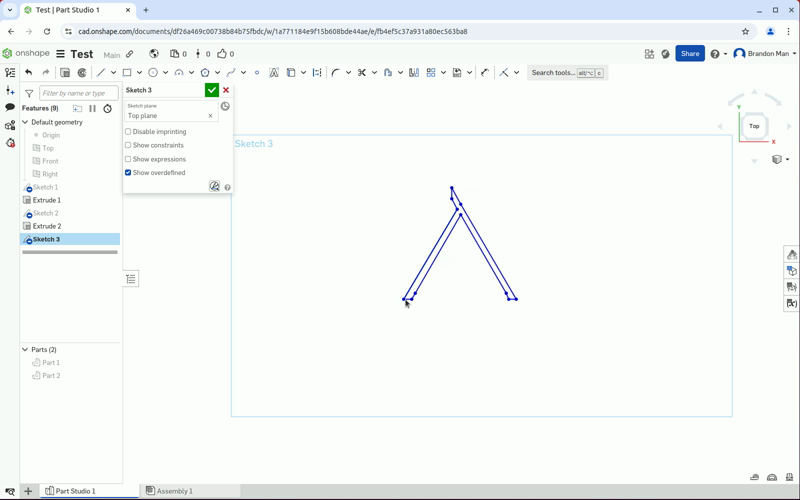
mouse_move(454, 197)
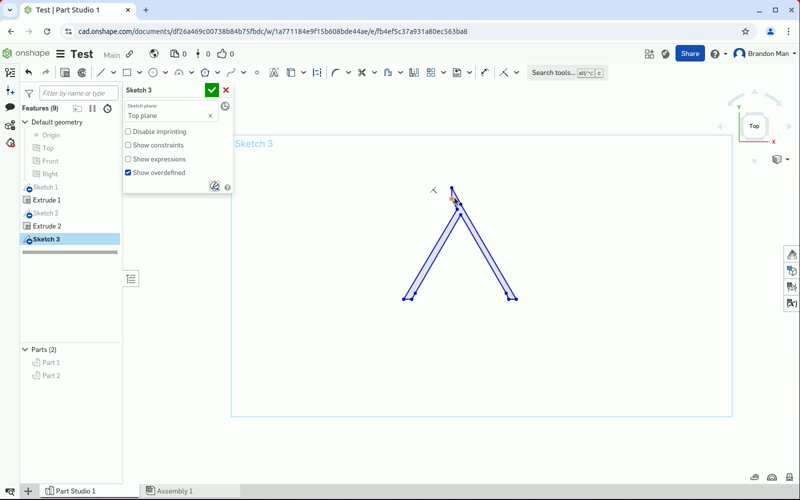
scroll(6)
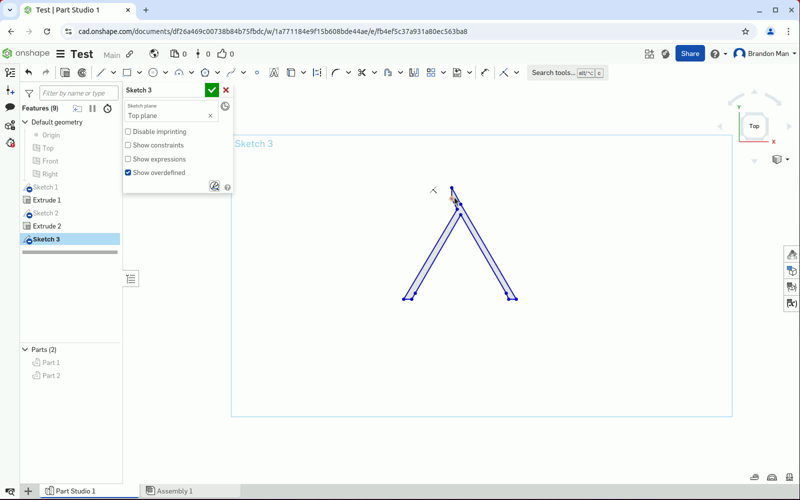
scroll(6)
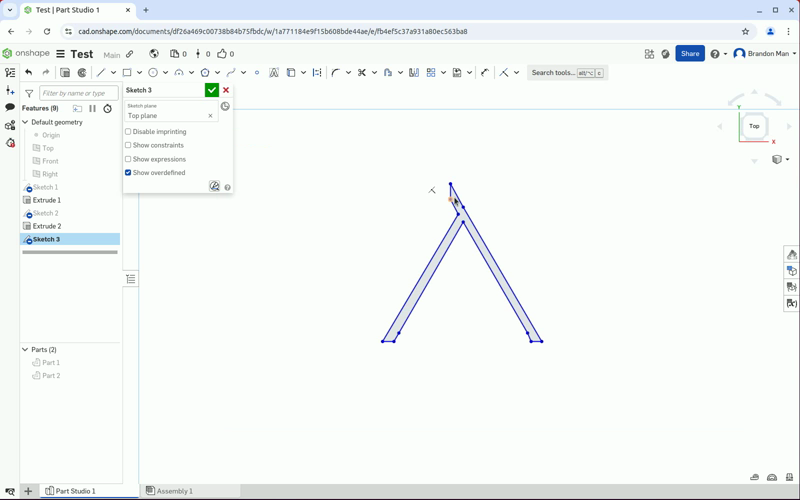
scroll(6)
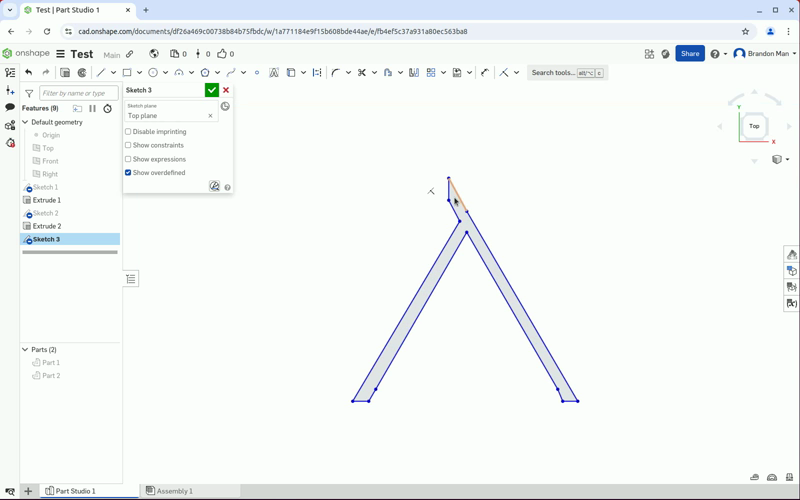
scroll(6)
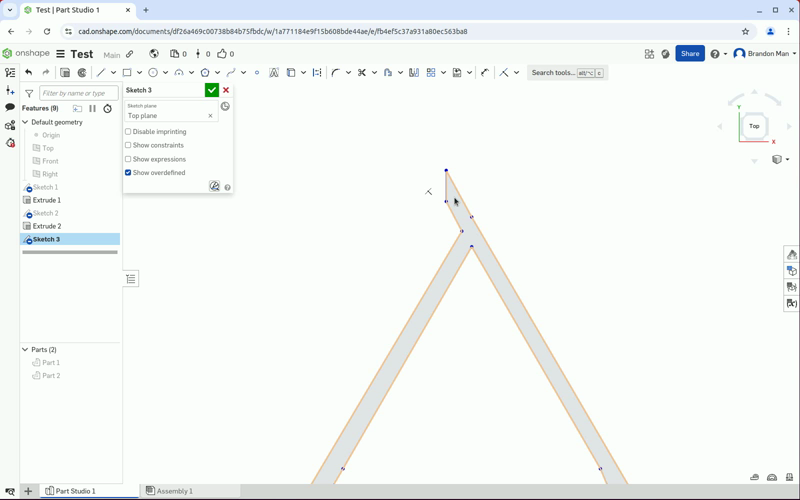
scroll(6)
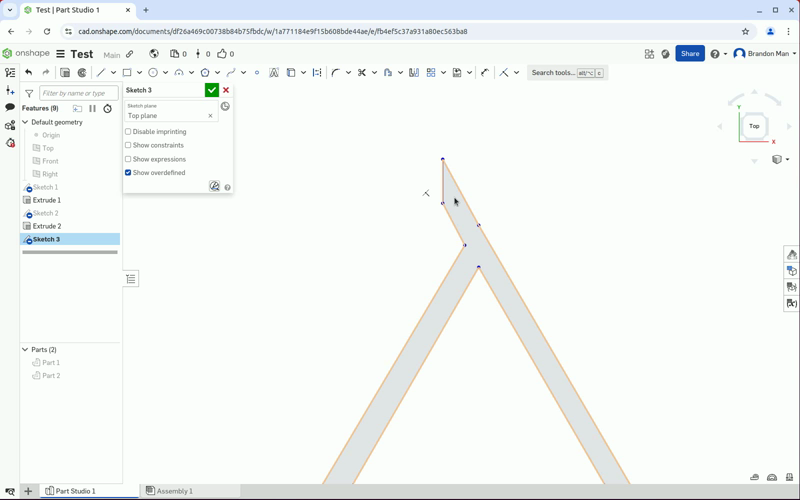
scroll(6)
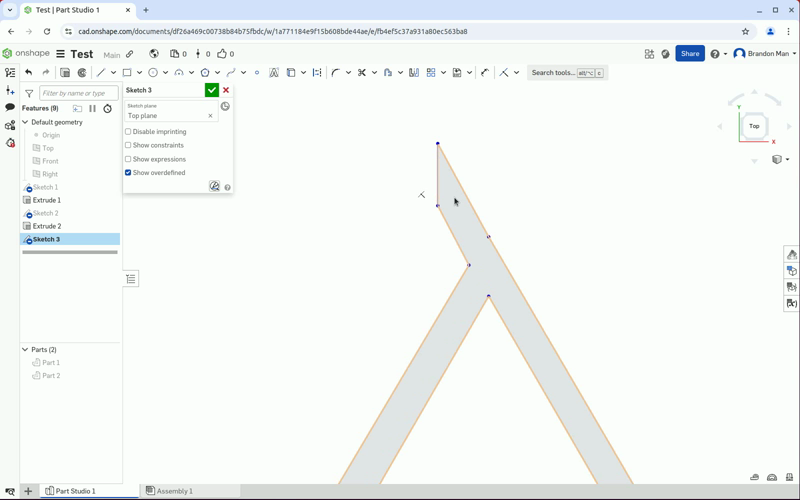
scroll(6)
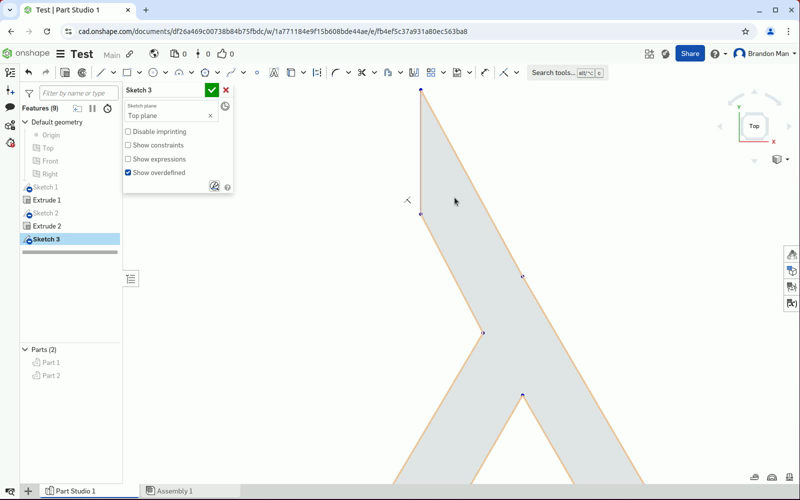
click(454, 197)
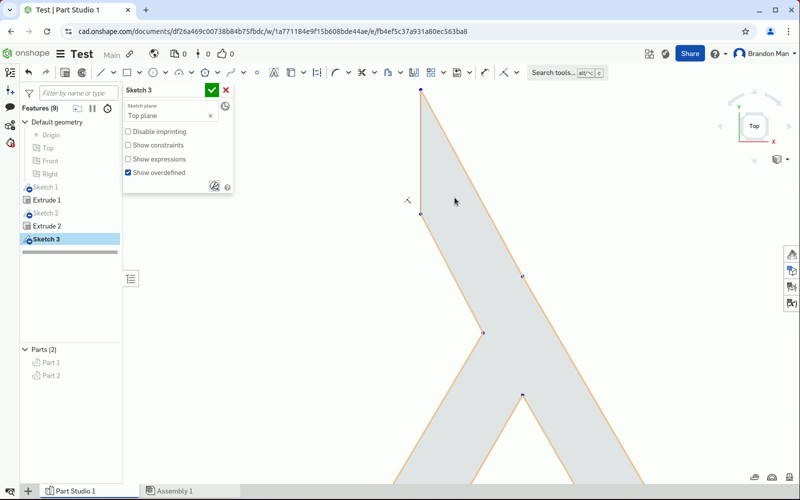
scroll(-6)
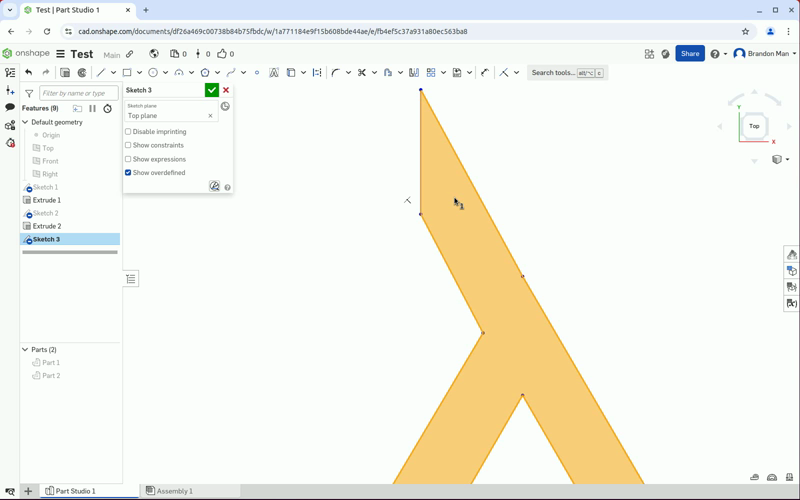
scroll(-6)
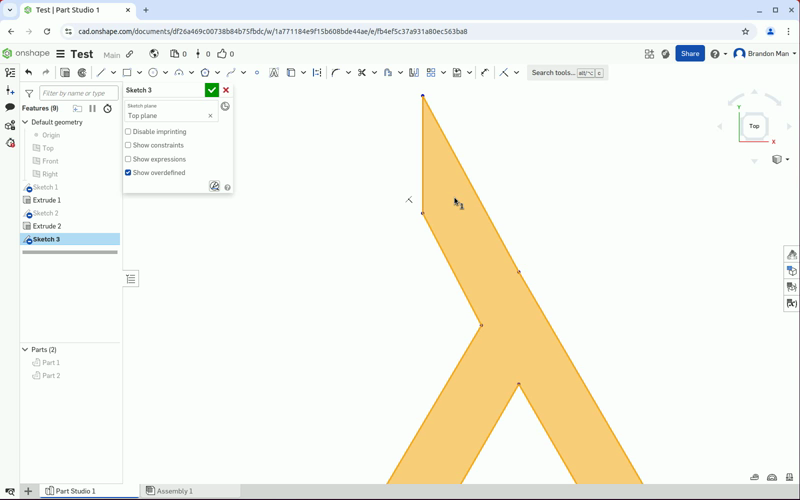
scroll(-6)
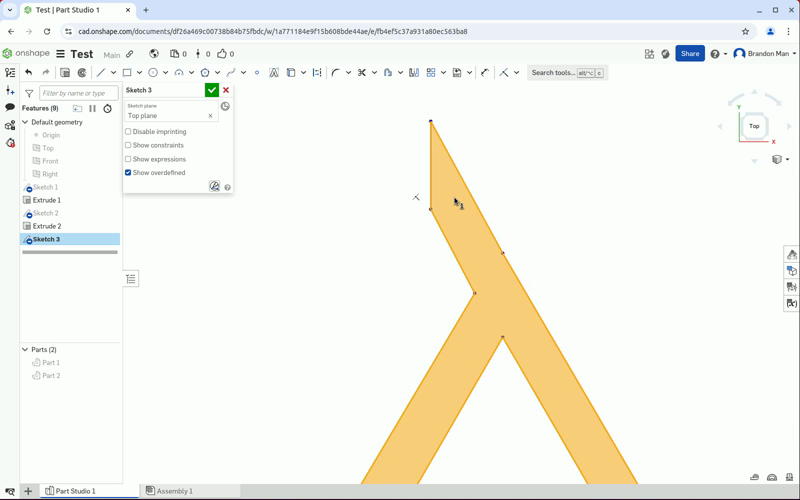
scroll(-6)
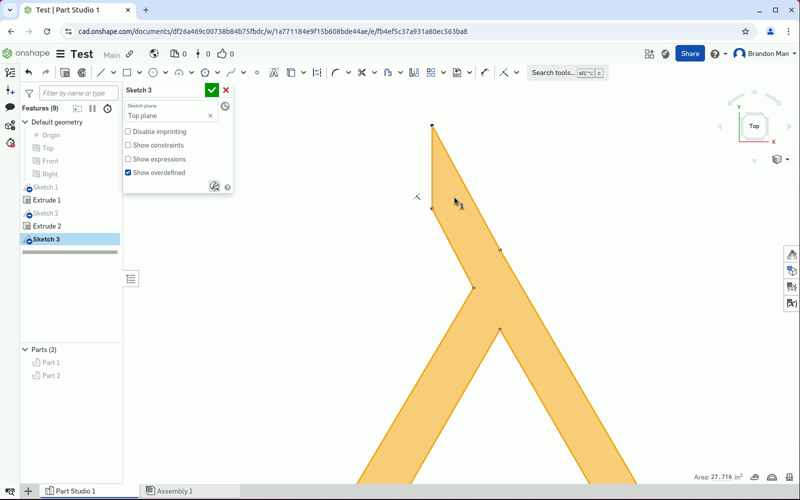
scroll(-6)
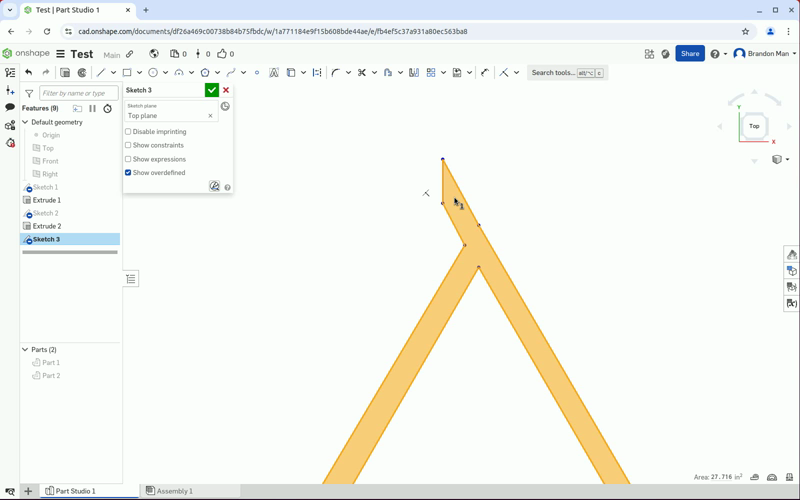
scroll(-6)
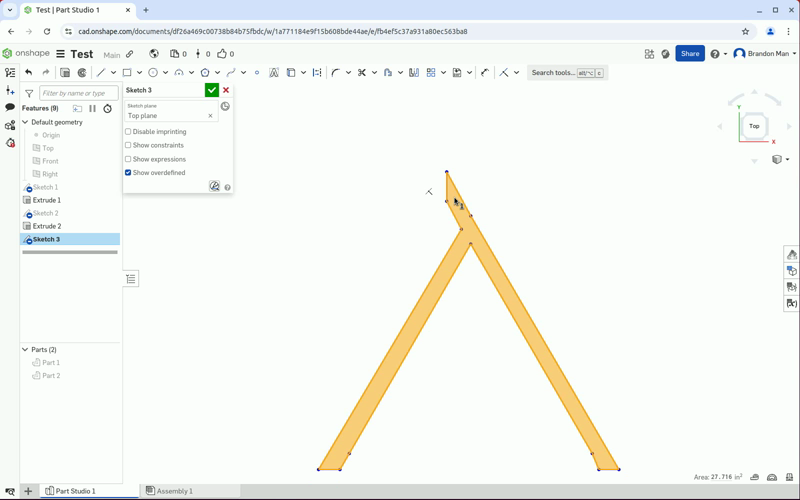
scroll(-6)
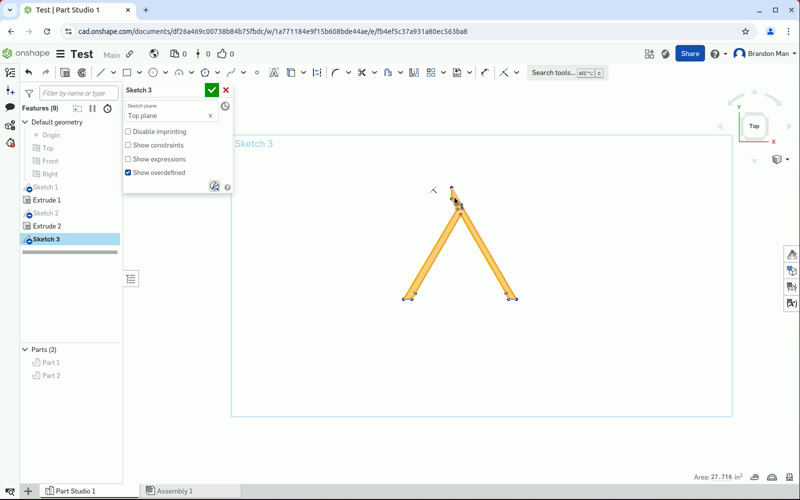
mouse_move(73, 352)
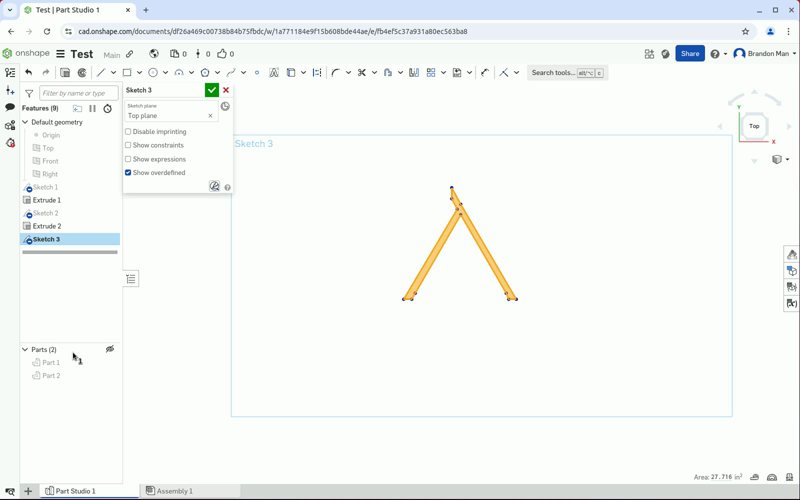
key(shift+y)
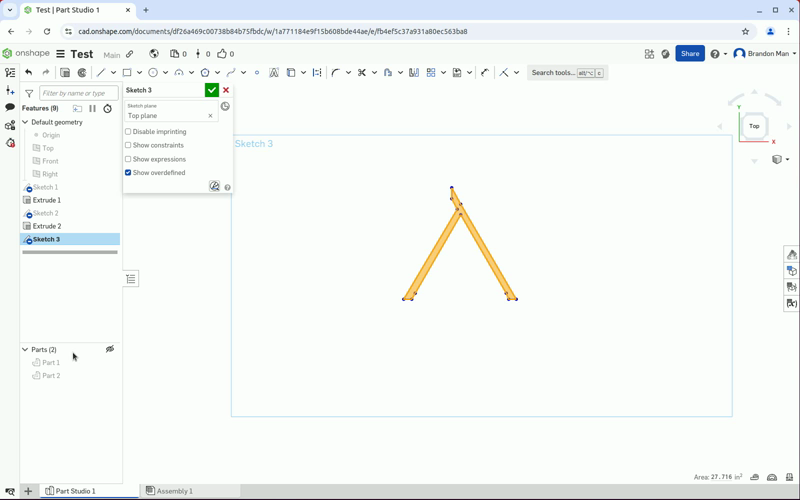
key(shift+e)
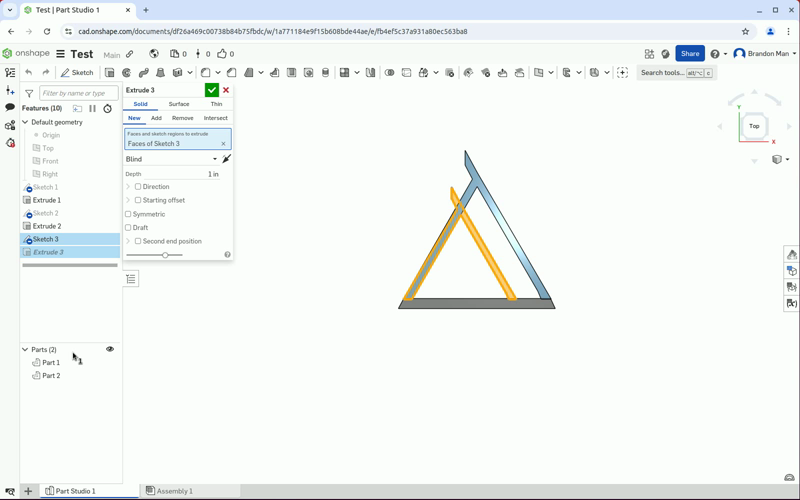
mouse_move(143, 106)
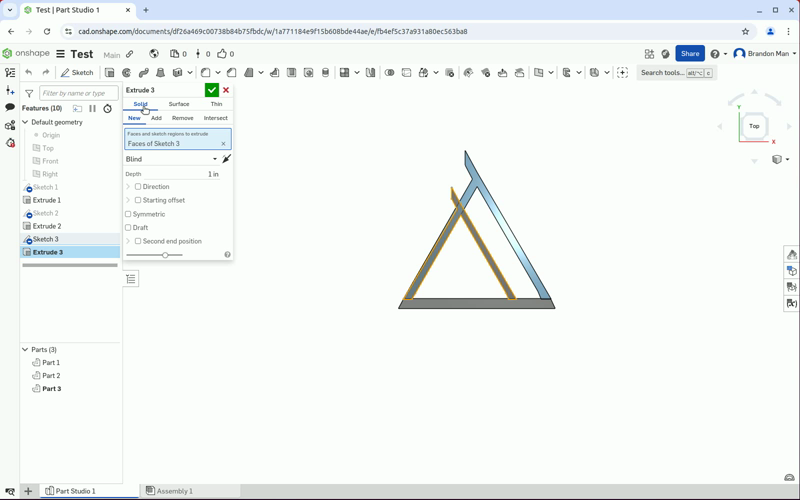
click(143, 106)
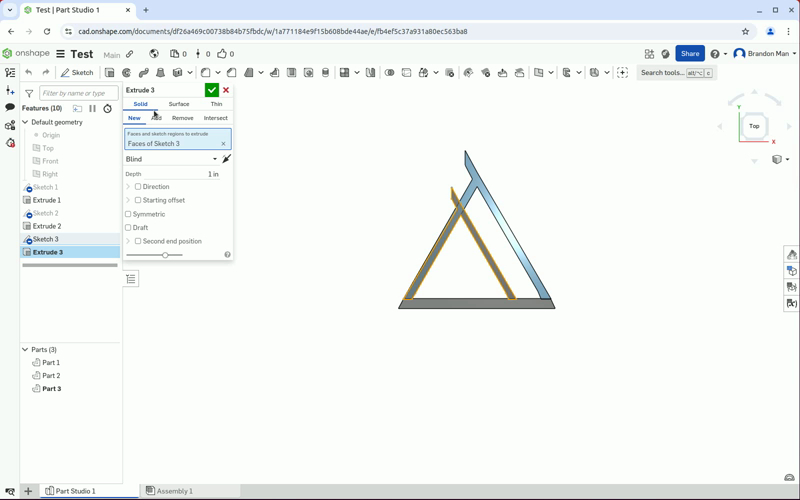
mouse_move(186, 120)
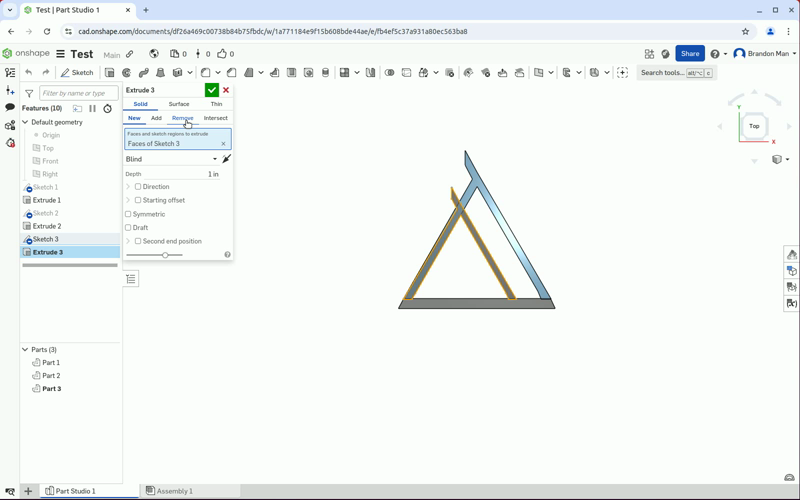
click(186, 120)
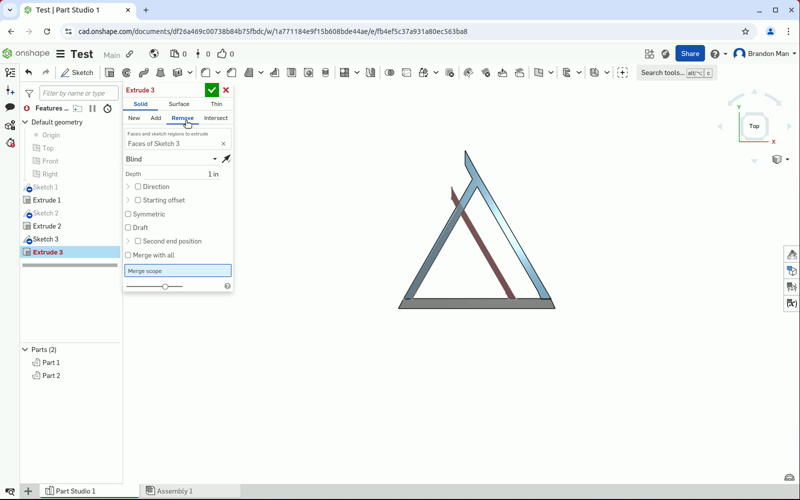
key(tab, 4)
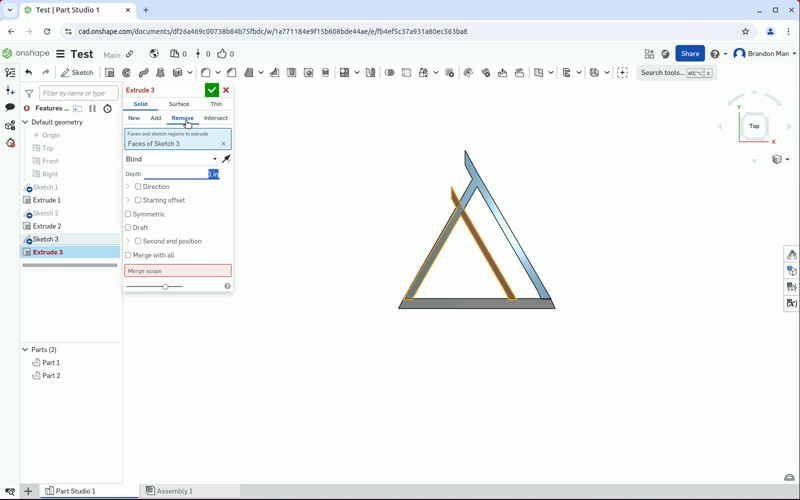
text(-21.664)
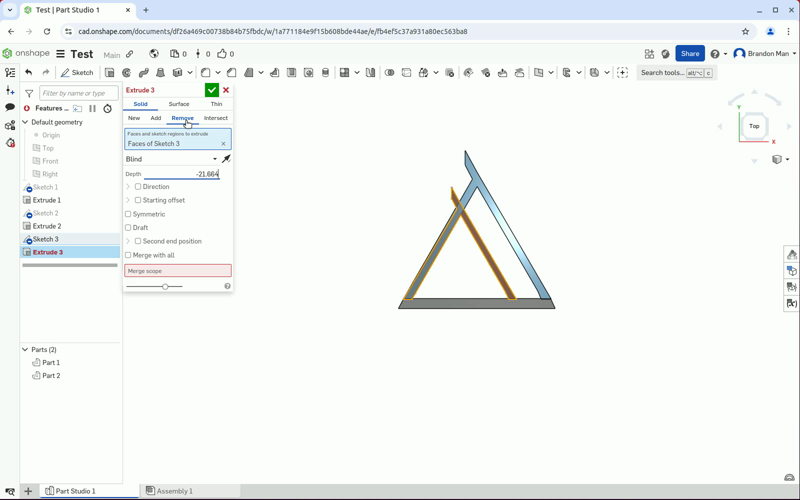
key(tab, 6)
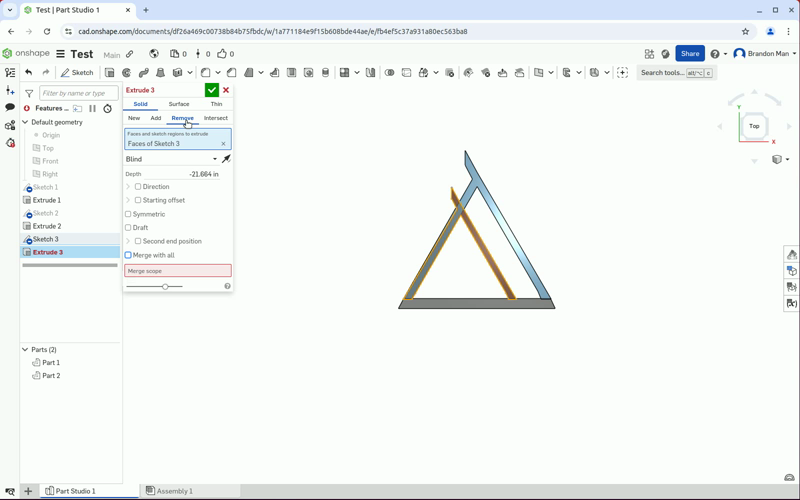
key(space)
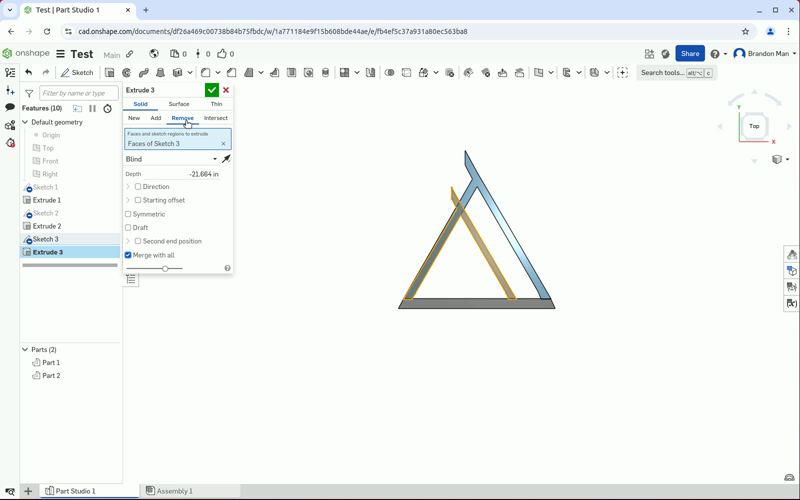
key(enter)
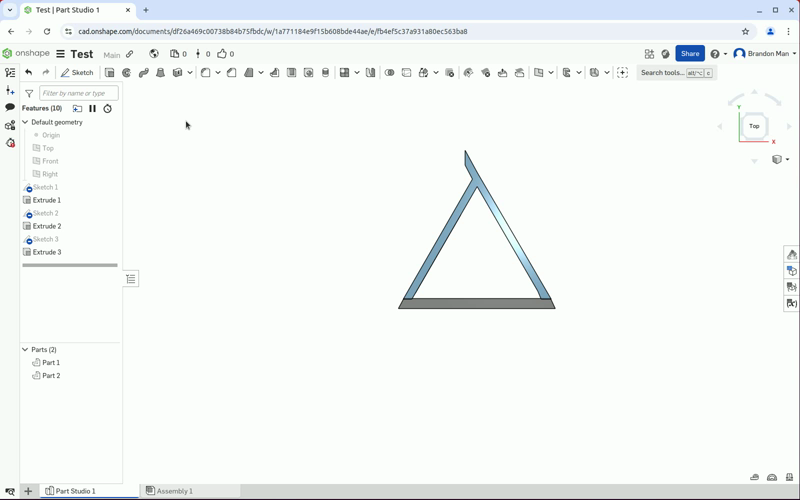
key(shift+h)
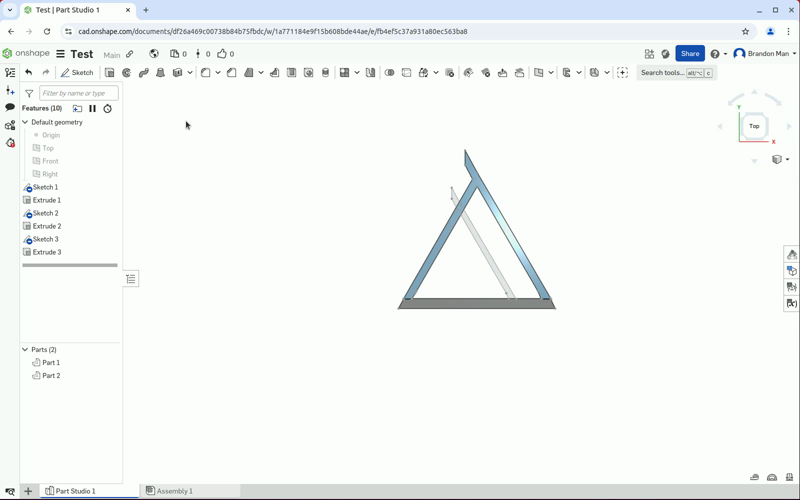
key(shift+h)
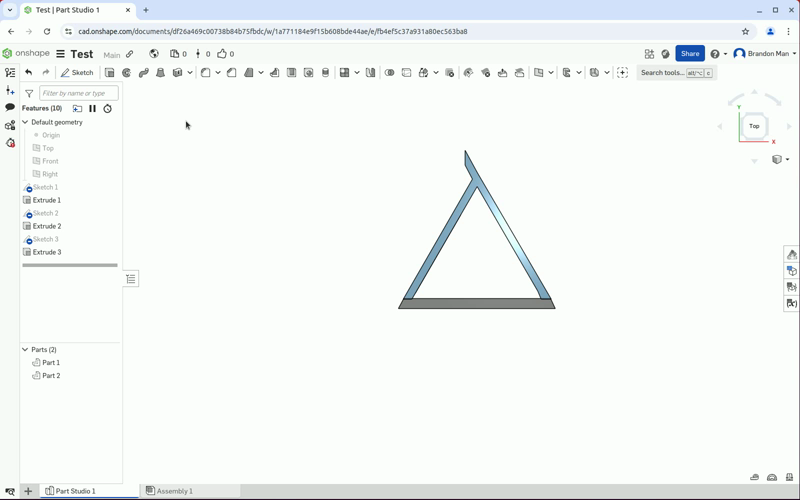
mouse_move(73, 189)
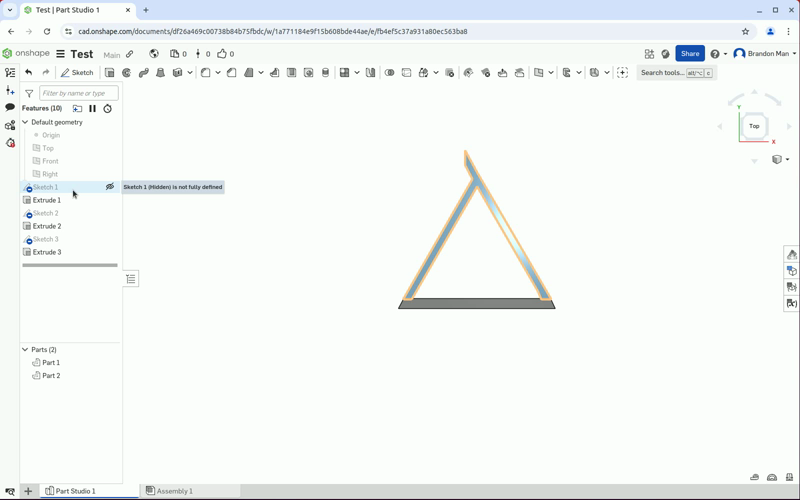
click(73, 189)
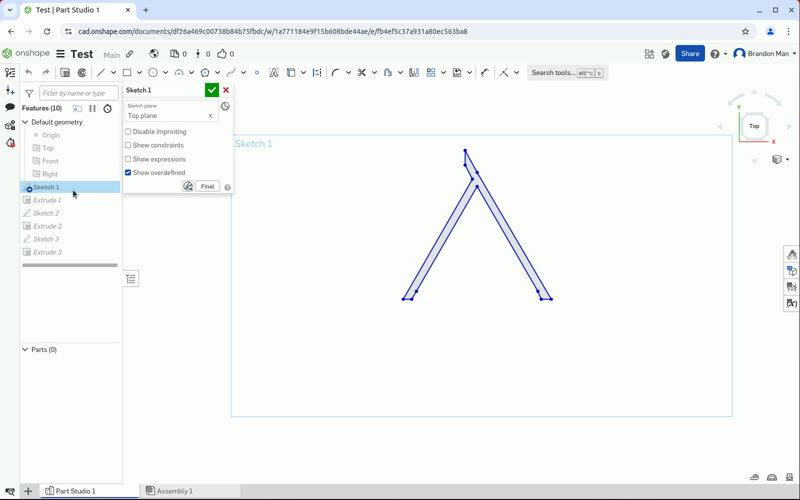
mouse_move(229, 92)
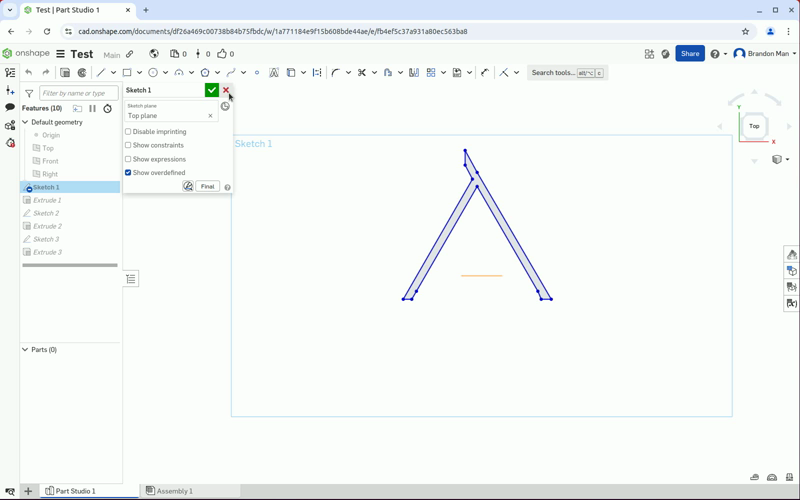
click(229, 92)
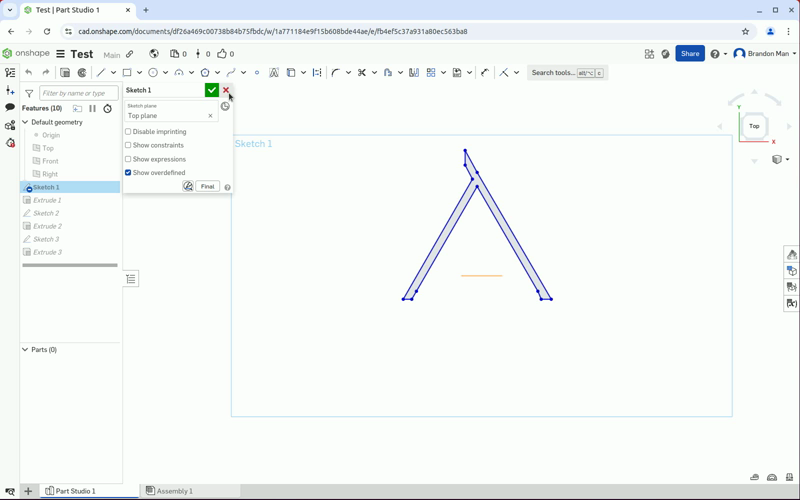
key(shift+s)
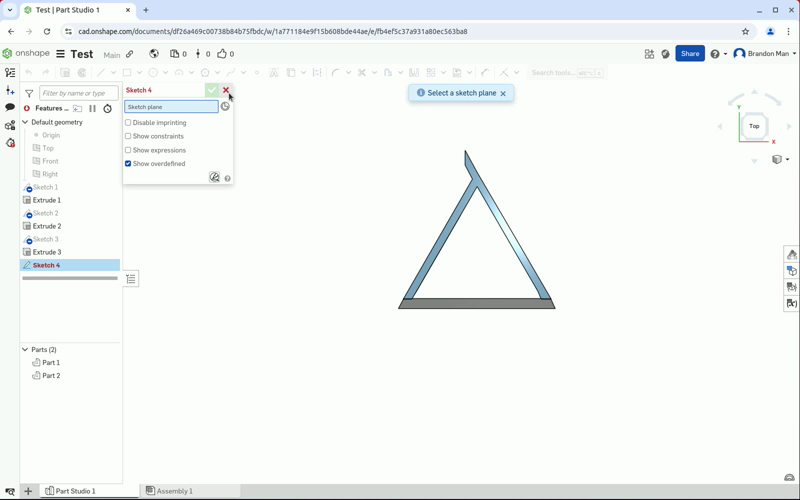
mouse_move(73, 150)
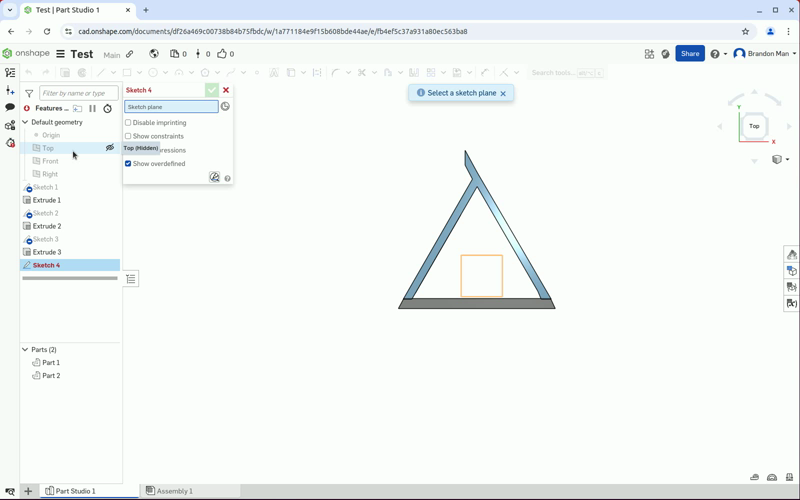
click(73, 150)
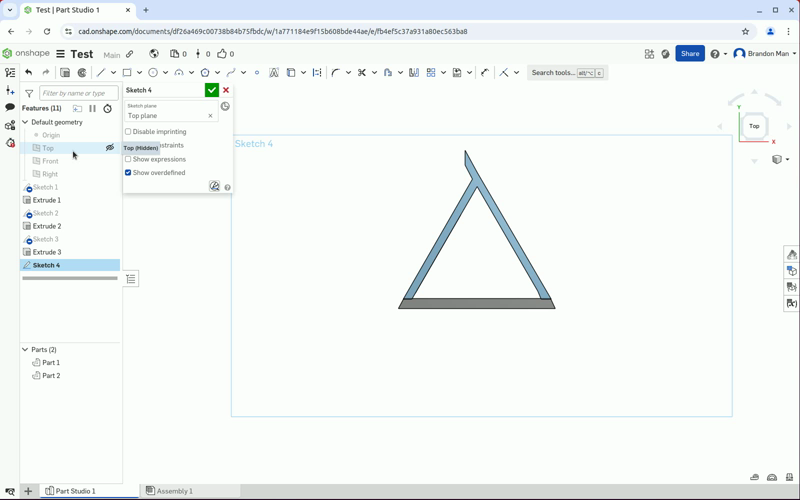
mouse_move(73, 352)
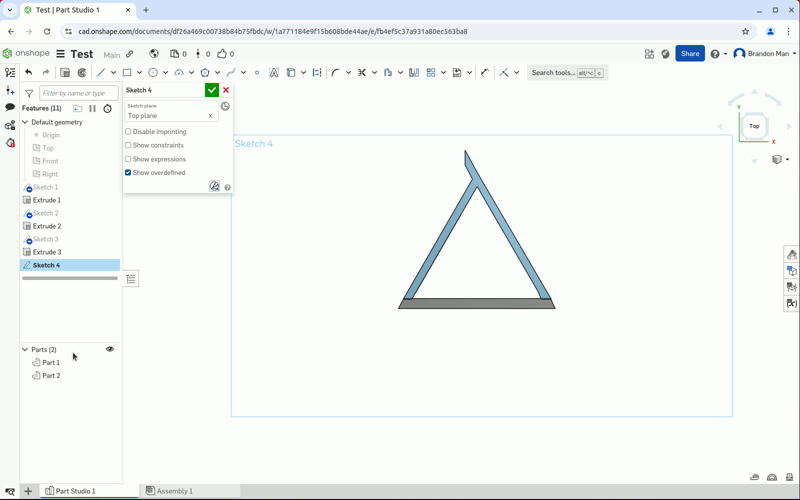
key(y)
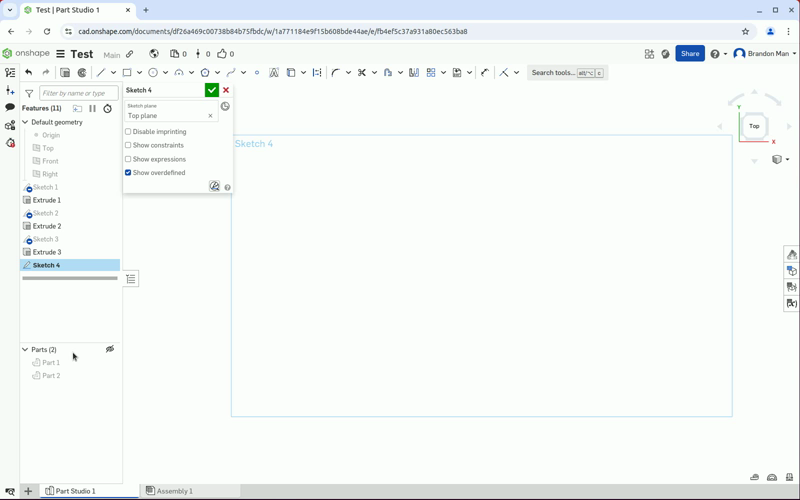
key(l)
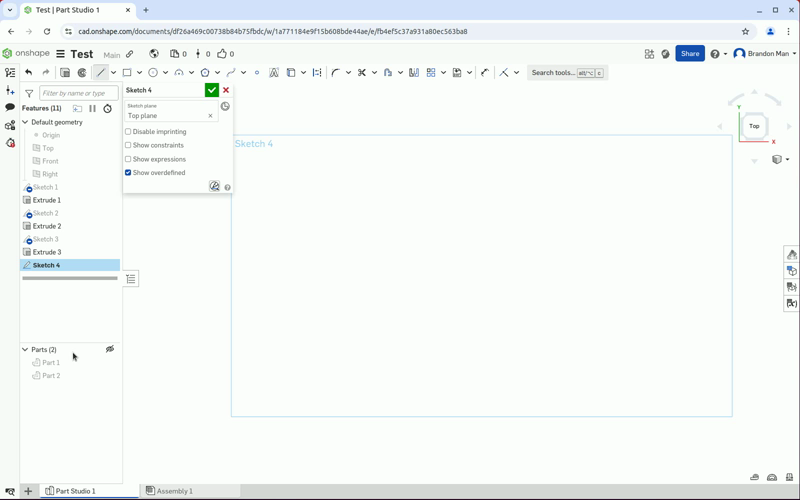
key_down(shift)
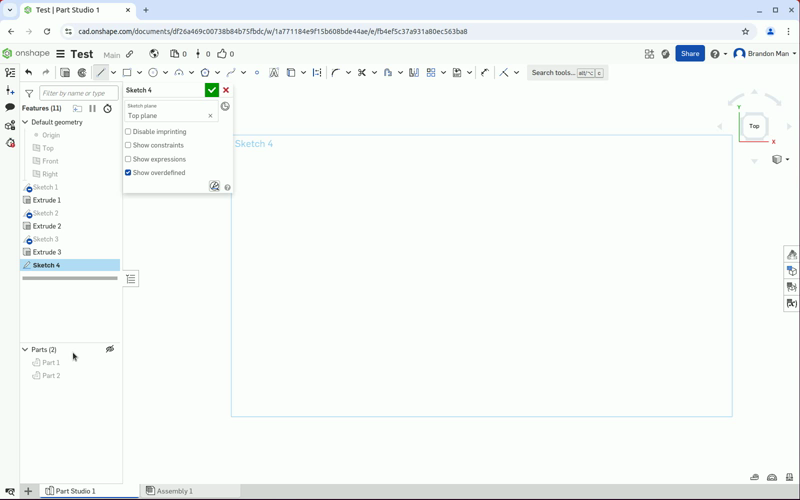
mouse_move(405, 299)
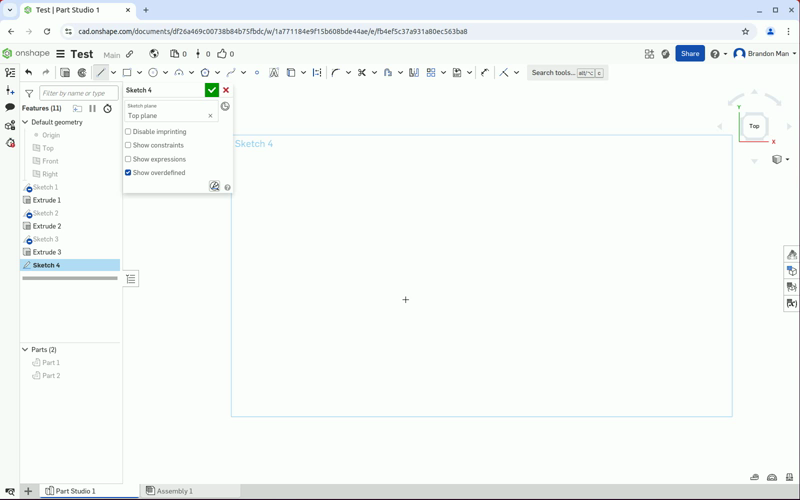
click(405, 299)
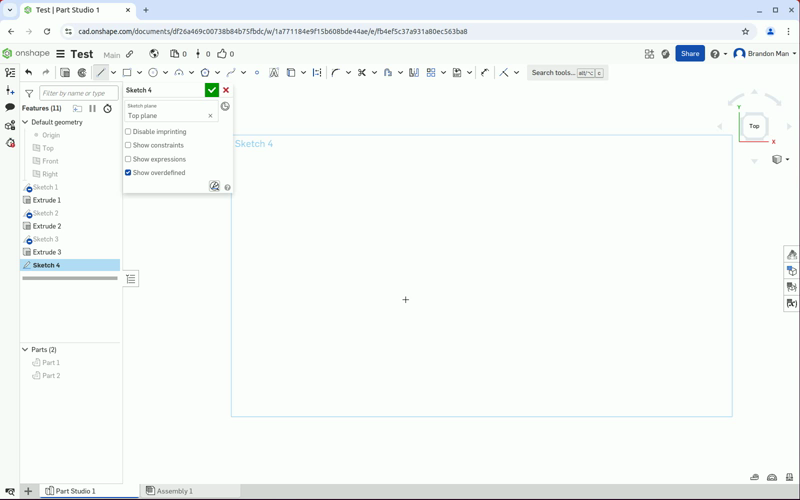
key_up(shift)
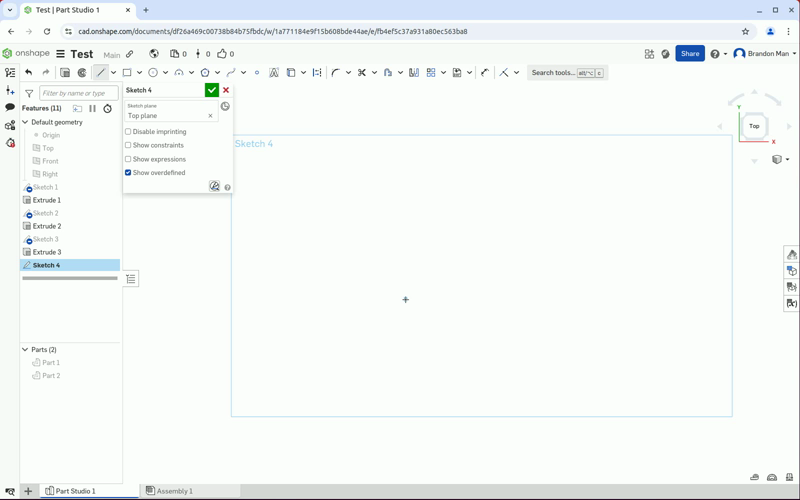
key_down(shift)
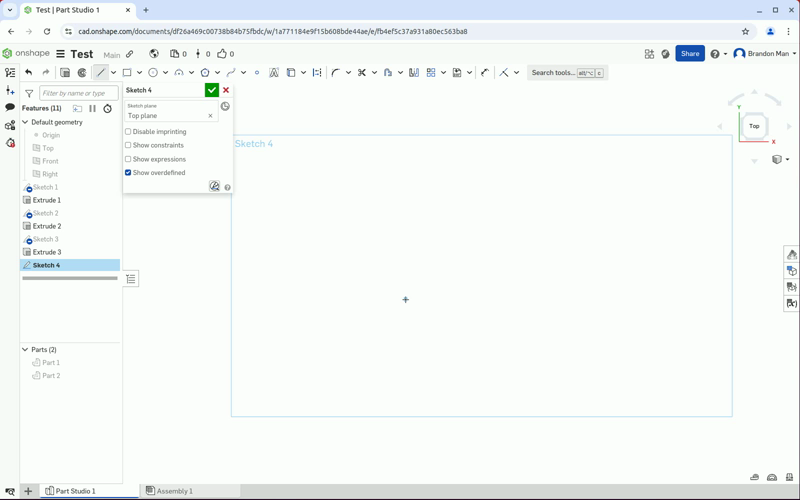
mouse_move(435, 299)
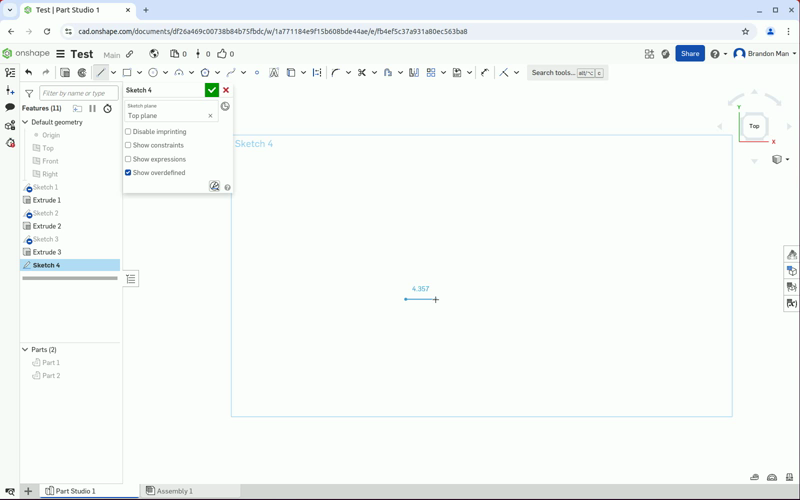
mouse_move(411, 299)
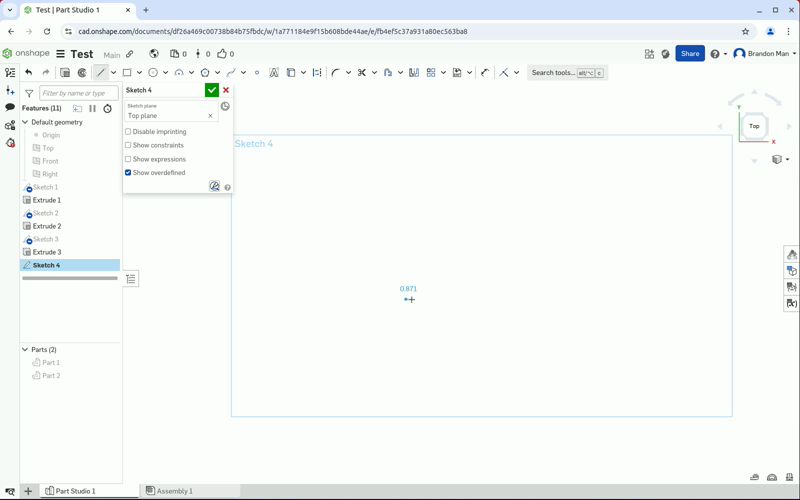
scroll(6)
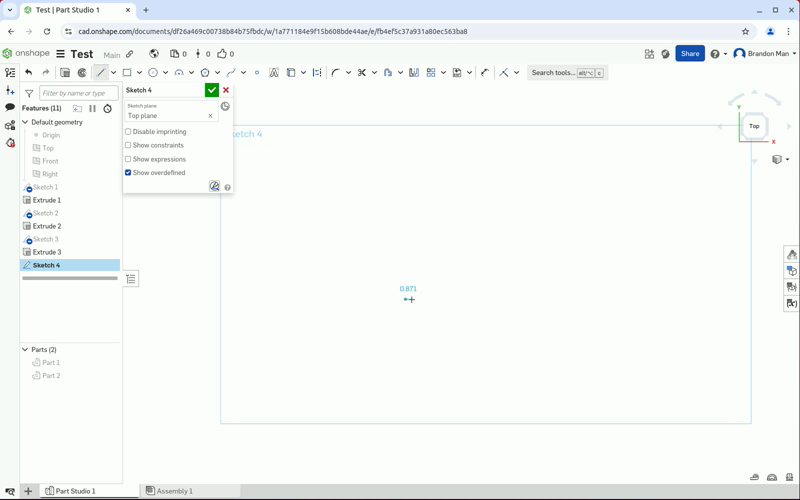
scroll(6)
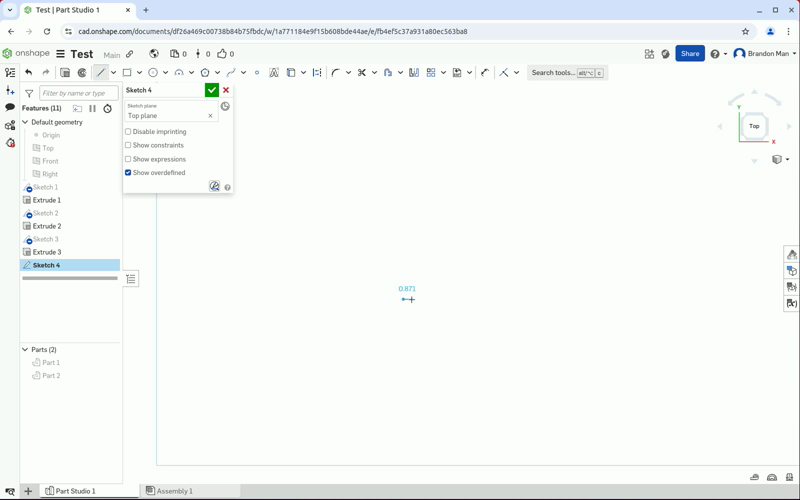
scroll(6)
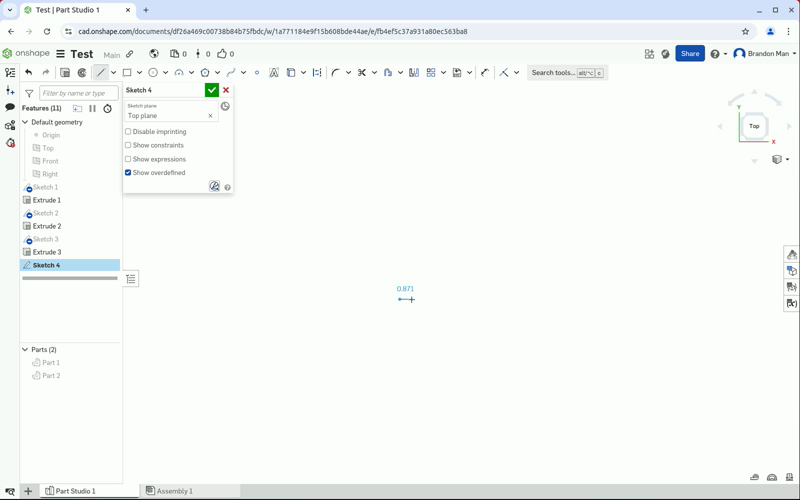
scroll(6)
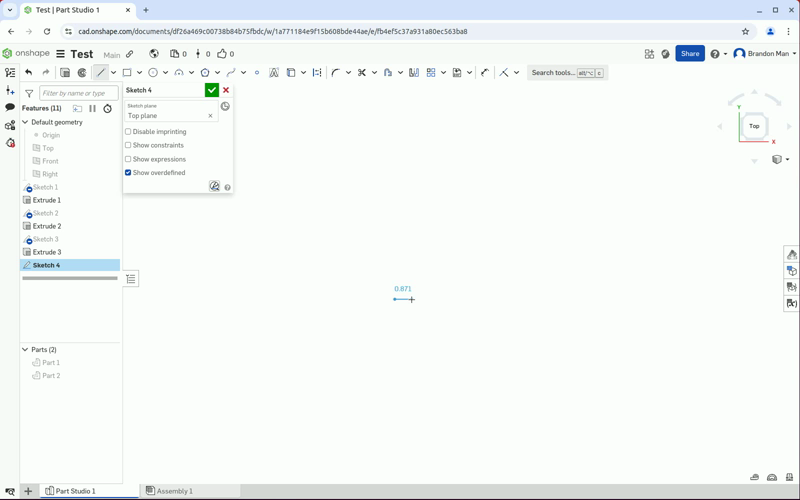
scroll(6)
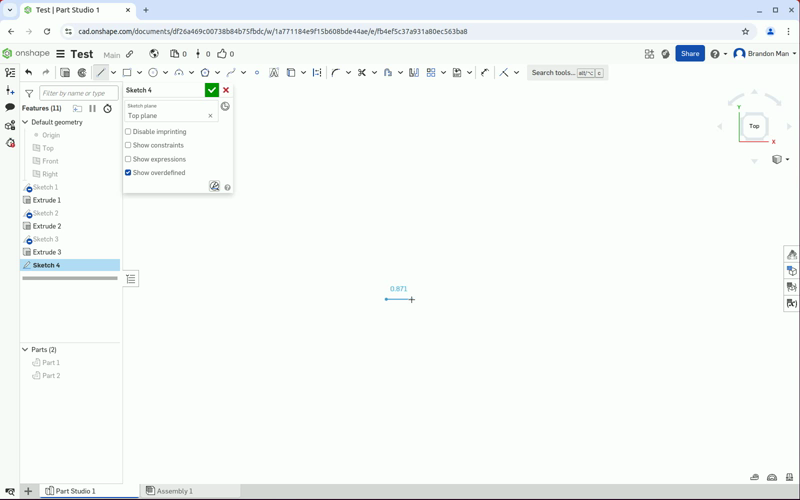
scroll(6)
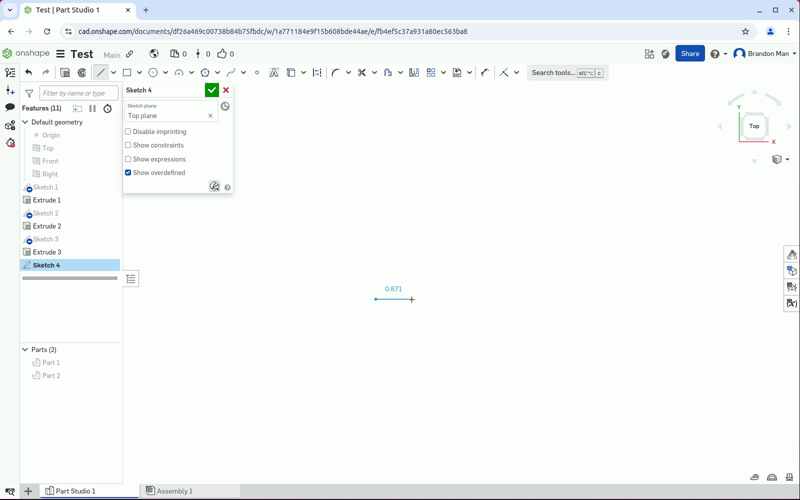
scroll(6)
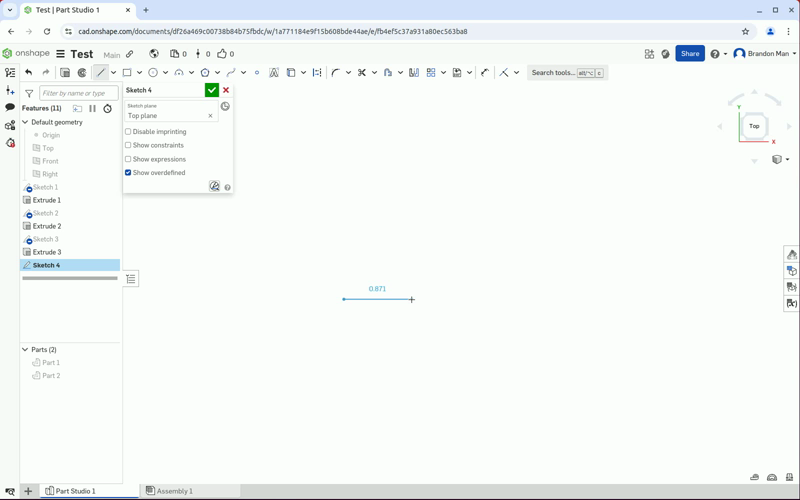
click(411, 299)
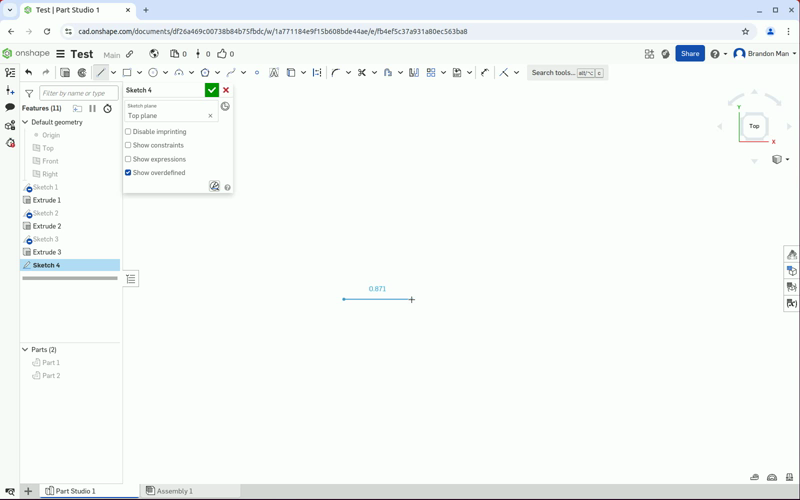
scroll(-6)
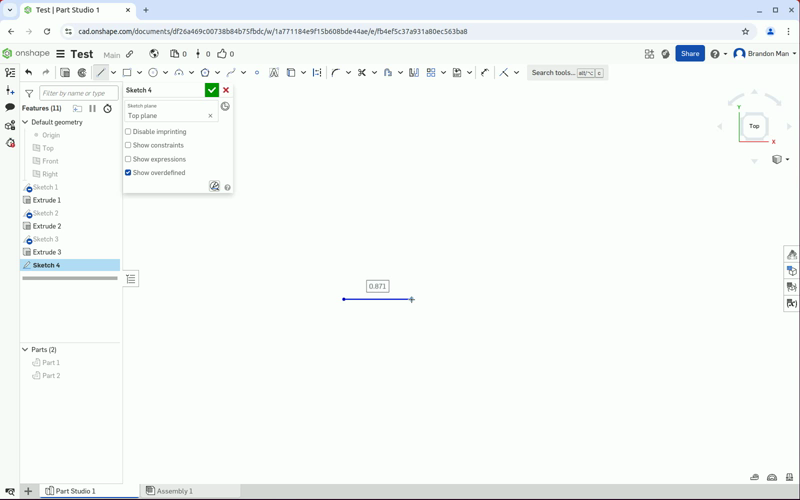
scroll(-6)
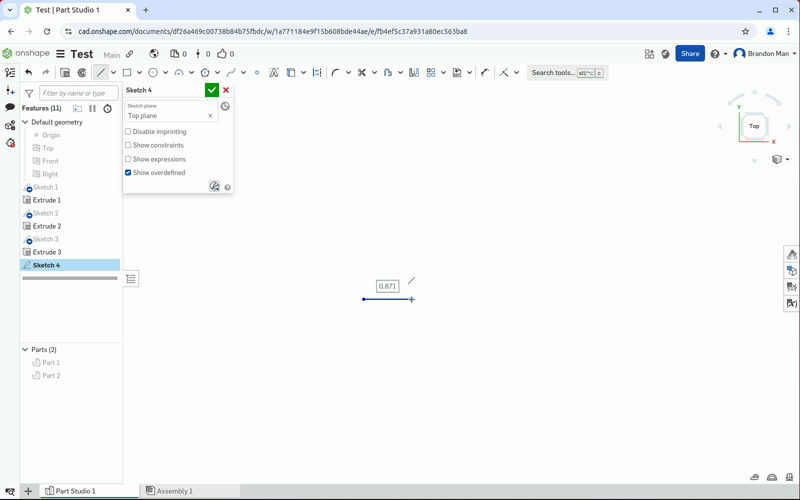
scroll(-6)
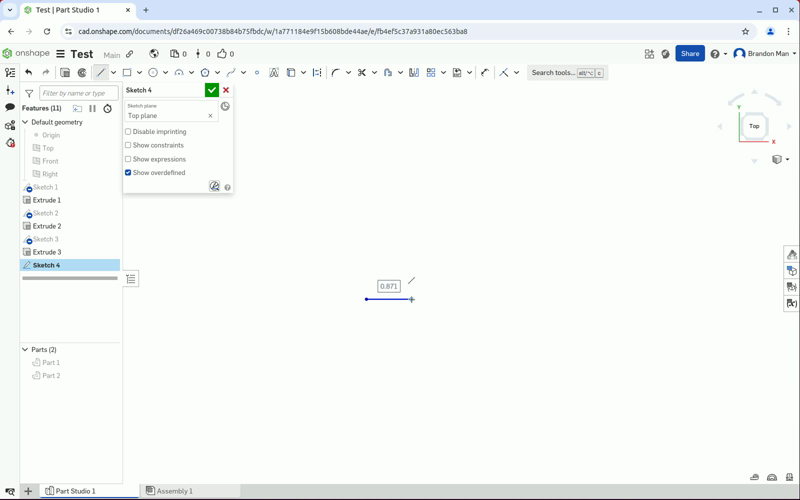
scroll(-6)
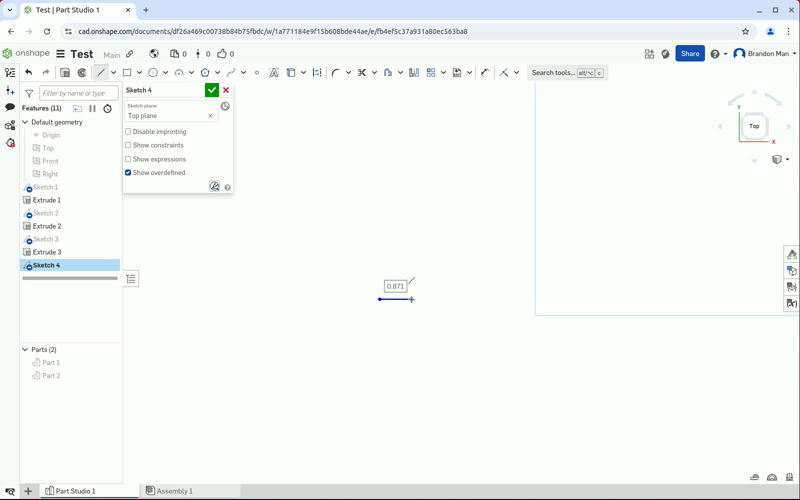
scroll(-6)
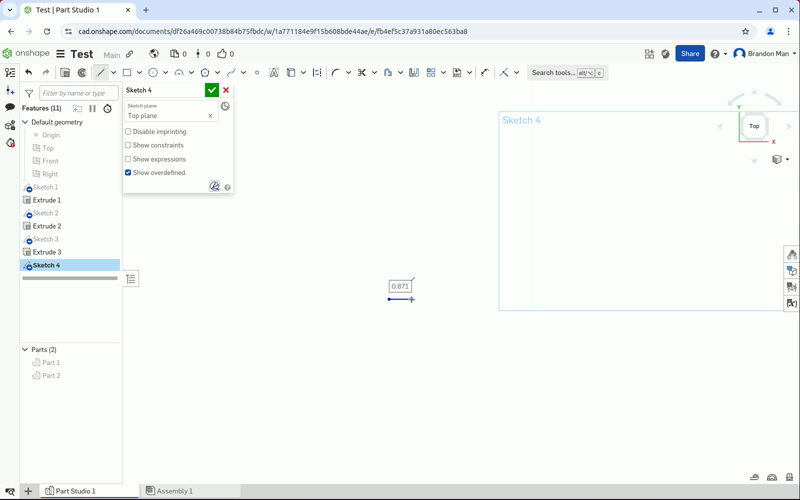
scroll(-6)
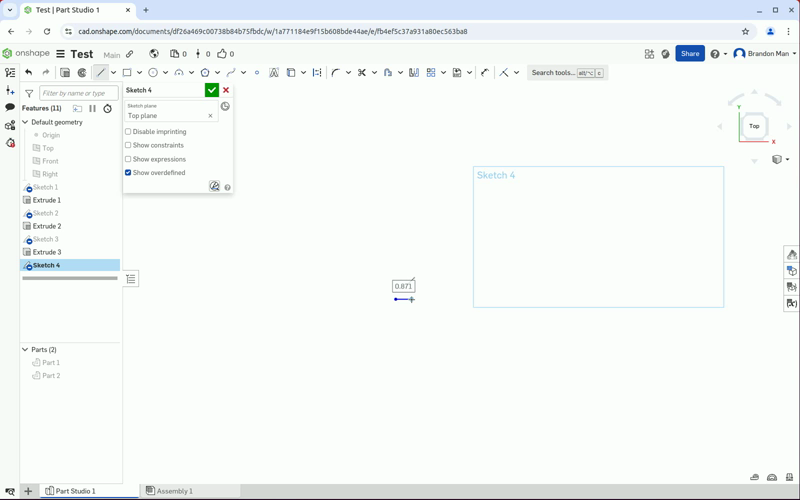
scroll(-6)
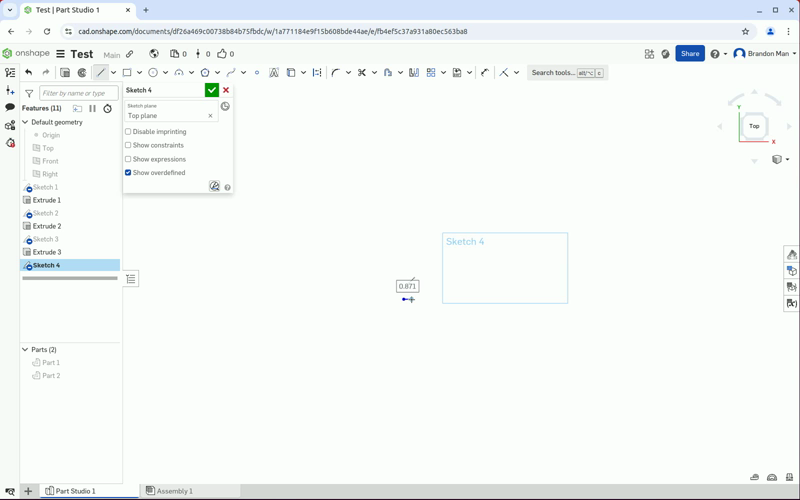
key_up(shift)
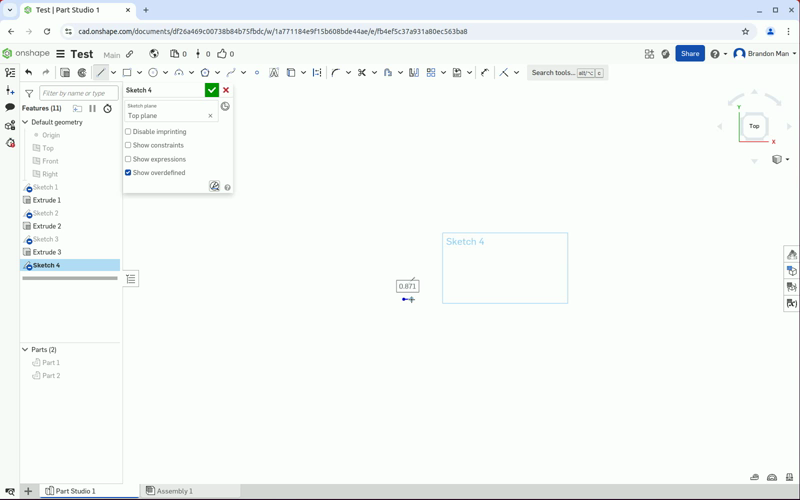
key_down(shift)
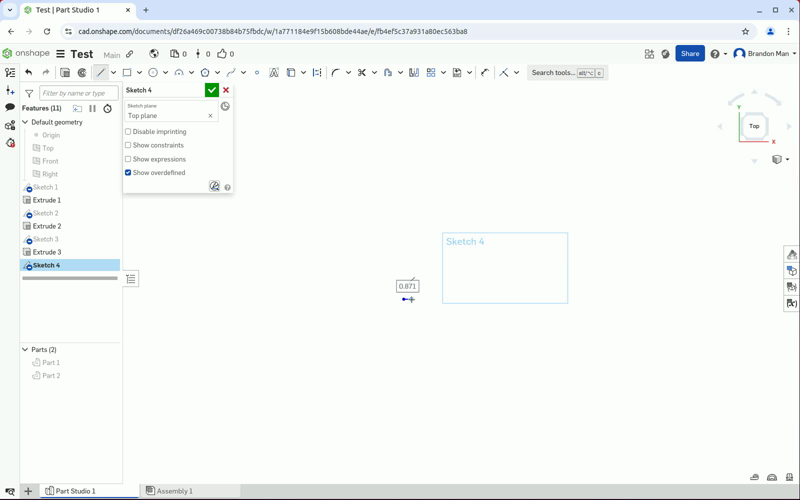
mouse_move(441, 299)
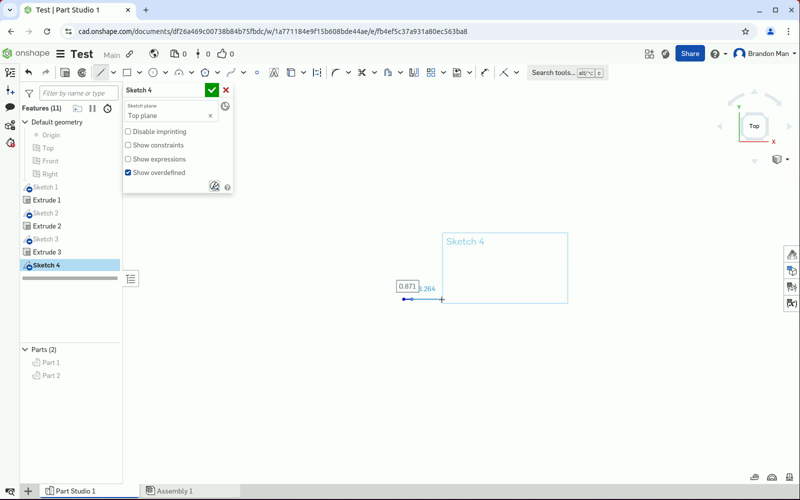
mouse_move(415, 293)
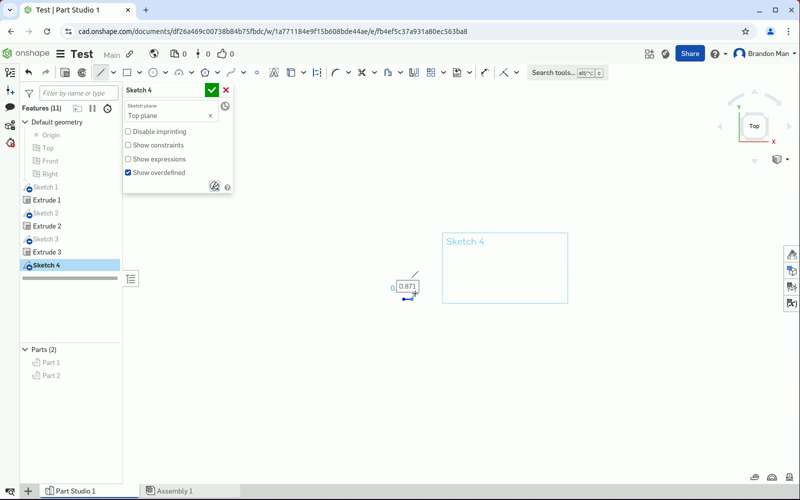
scroll(6)
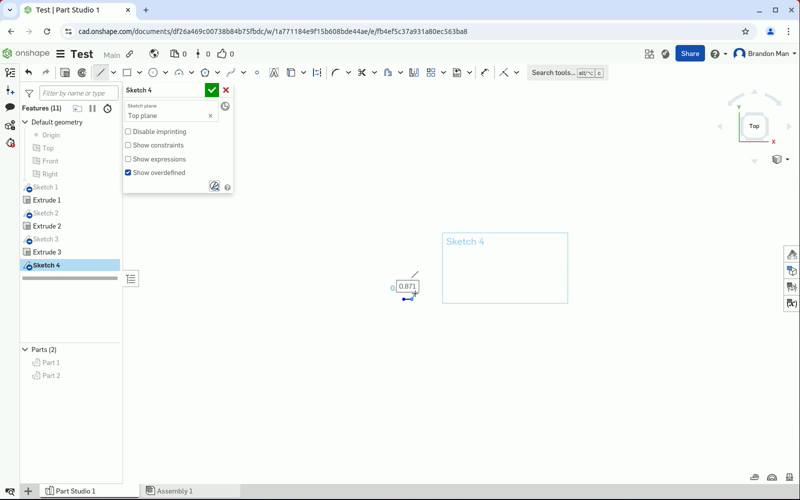
scroll(6)
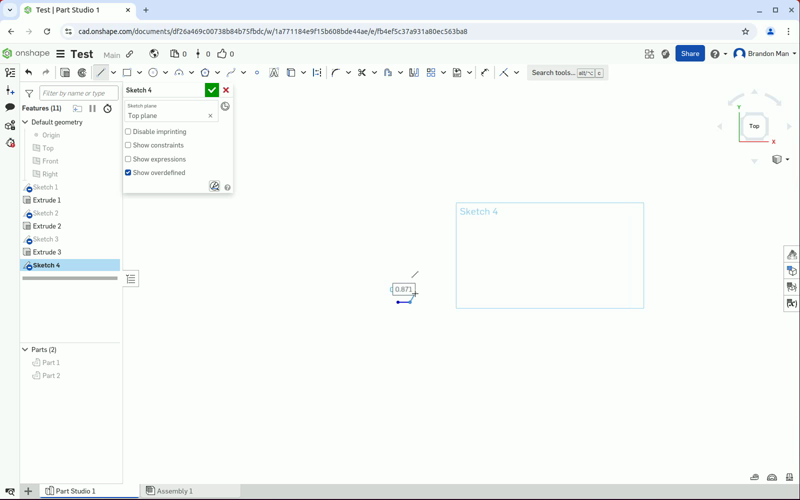
scroll(6)
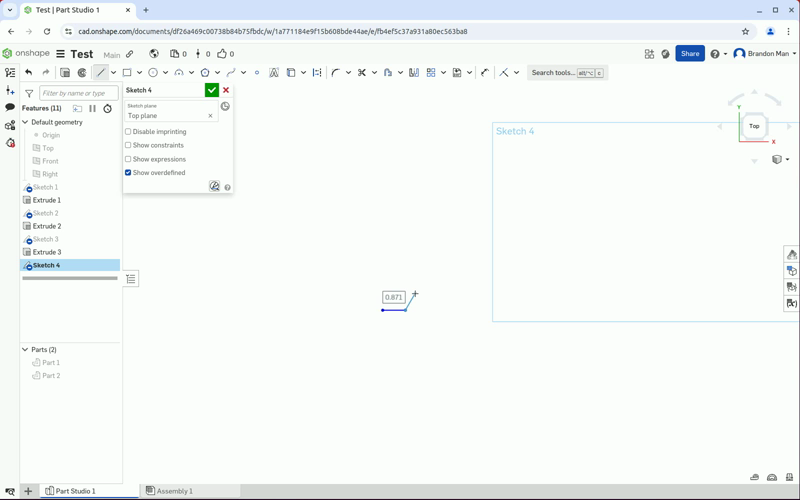
scroll(6)
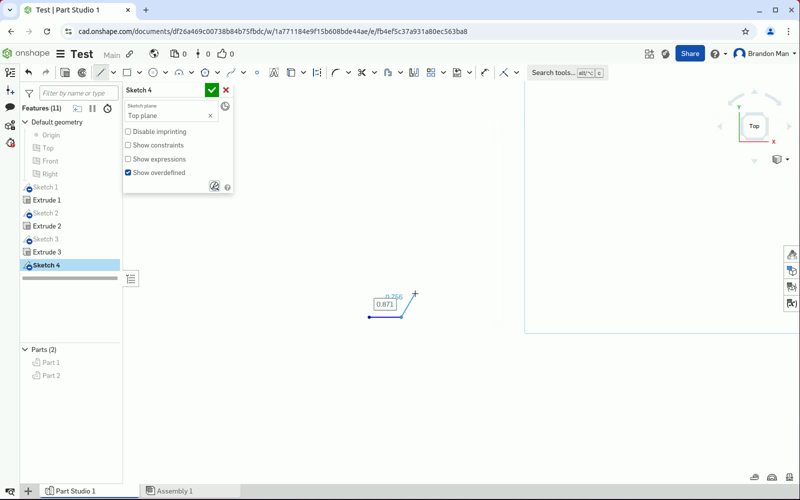
scroll(6)
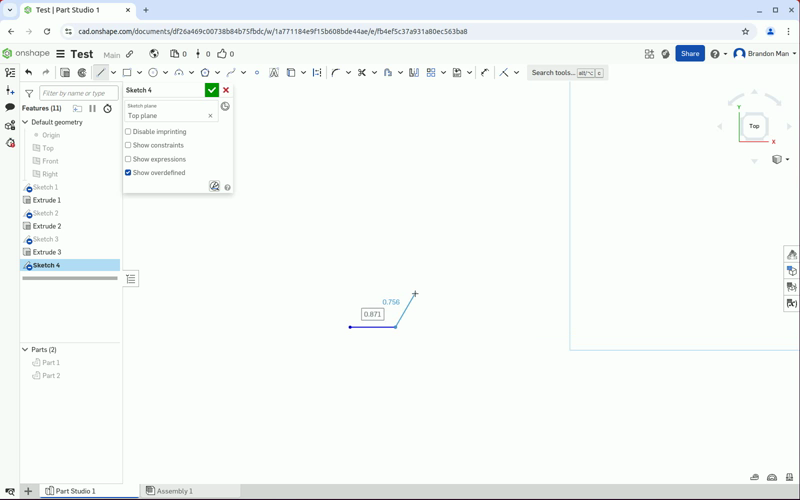
scroll(6)
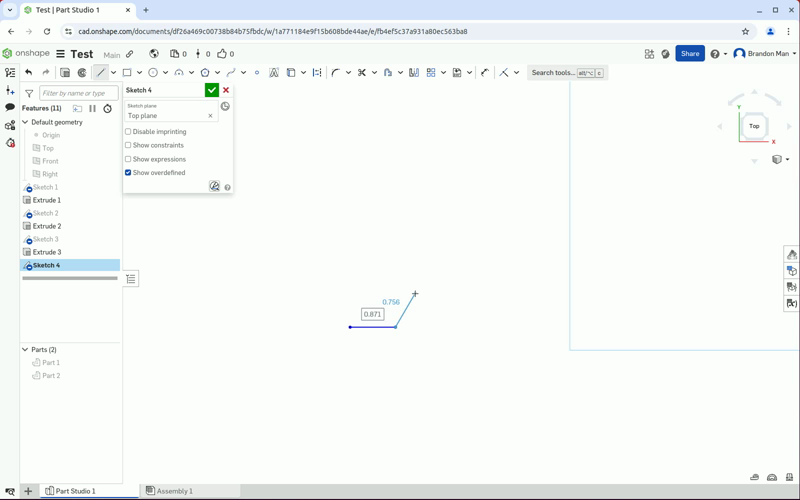
scroll(6)
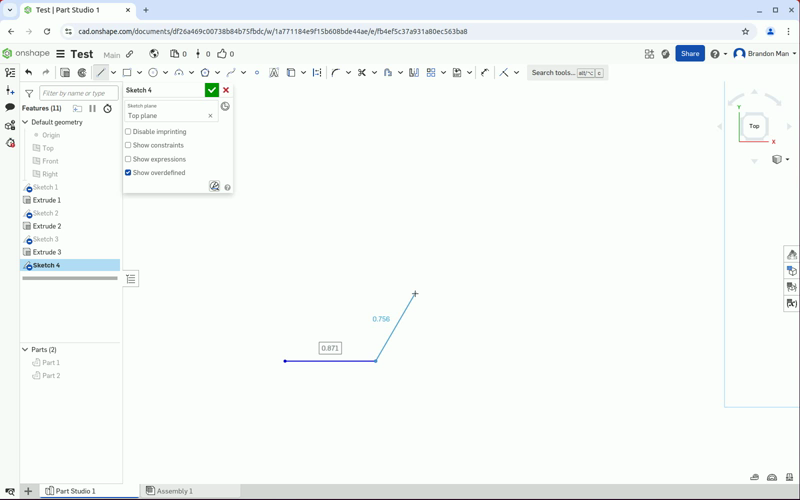
click(415, 293)
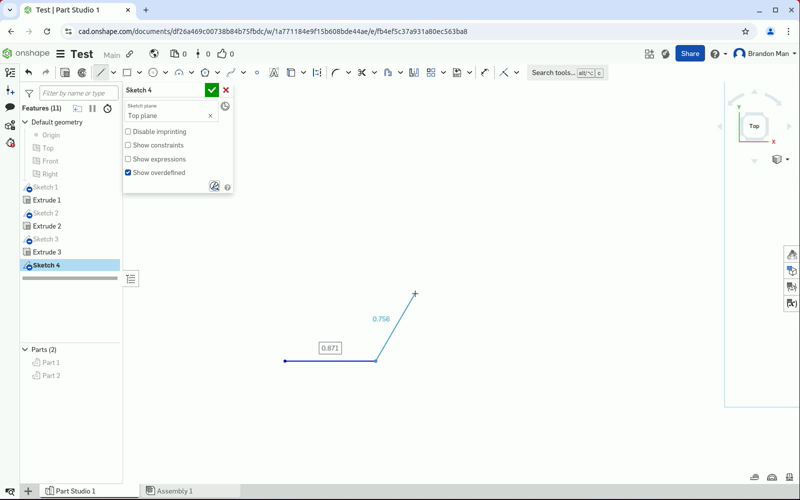
scroll(-6)
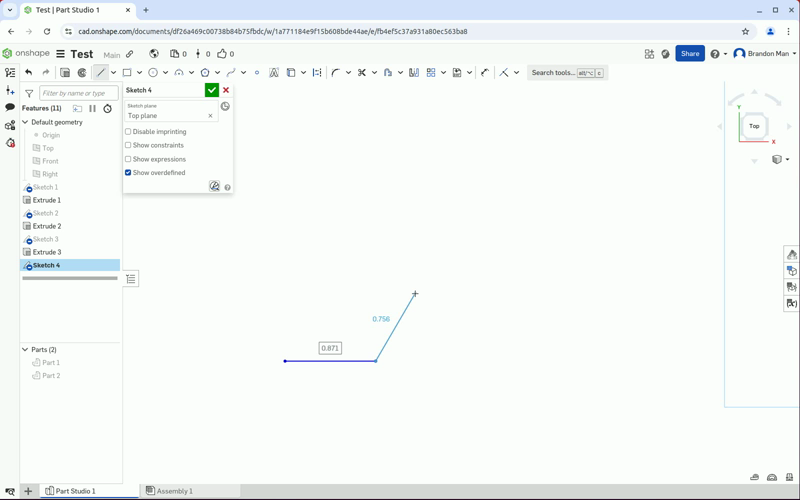
scroll(-6)
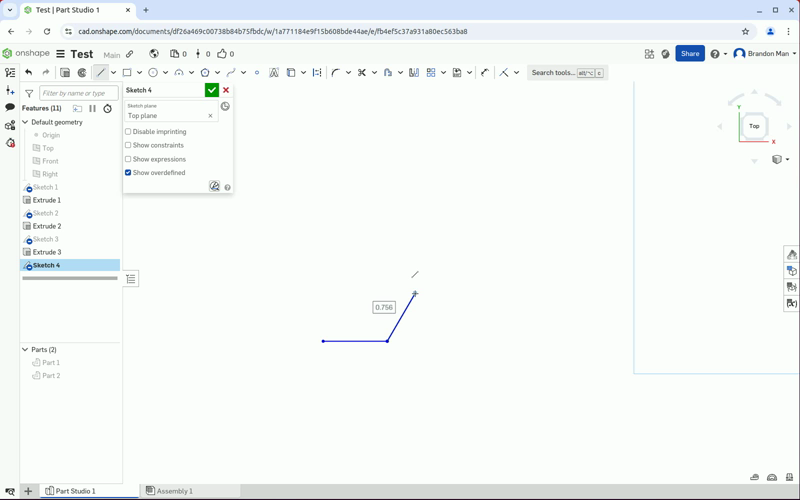
scroll(-6)
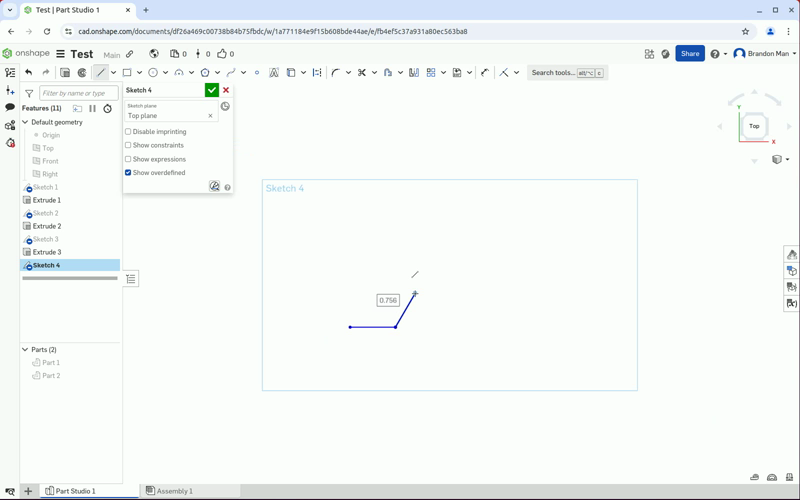
scroll(-6)
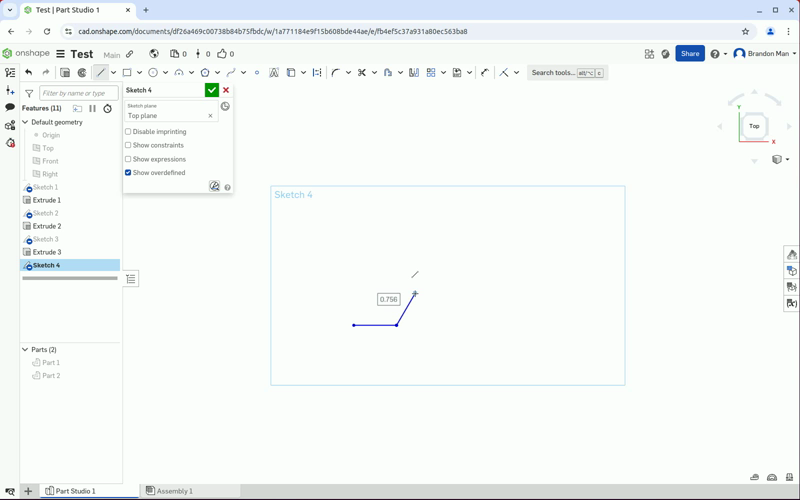
scroll(-6)
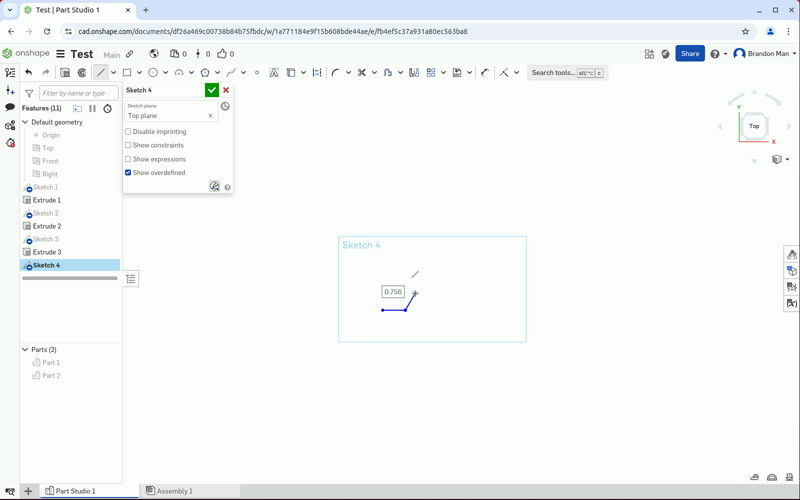
scroll(-6)
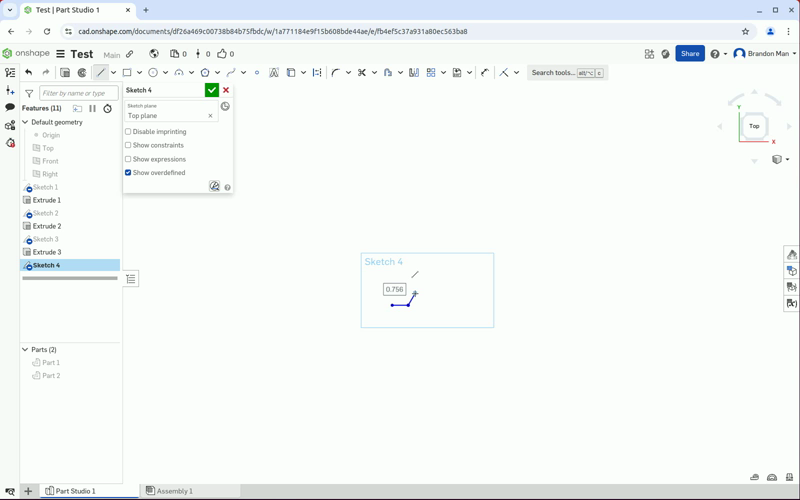
scroll(-6)
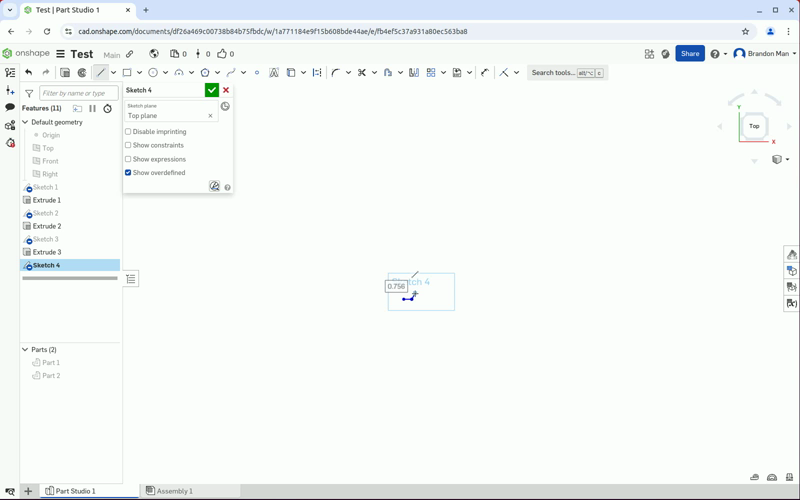
key_up(shift)
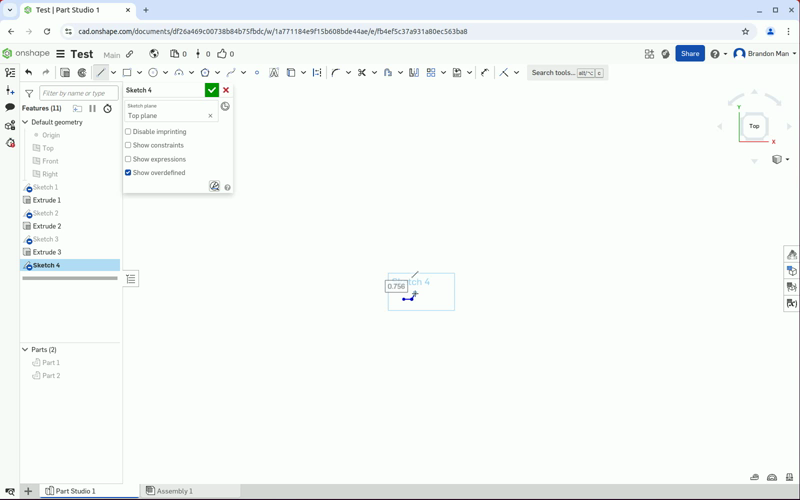
key_down(shift)
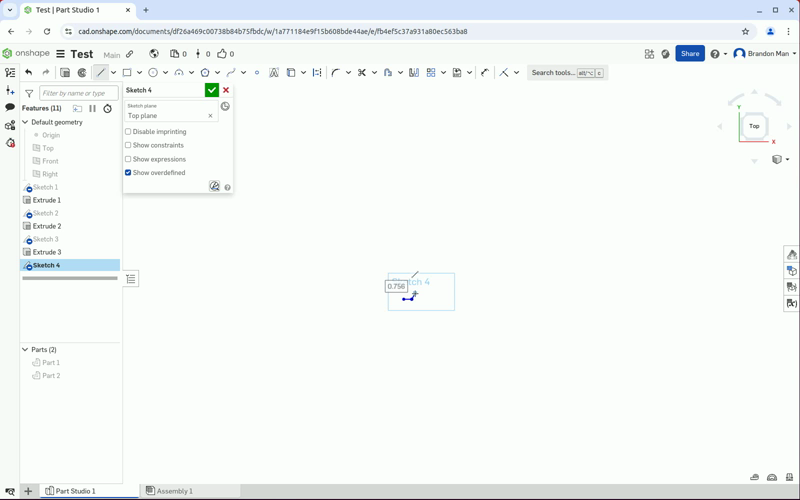
mouse_move(460, 214)
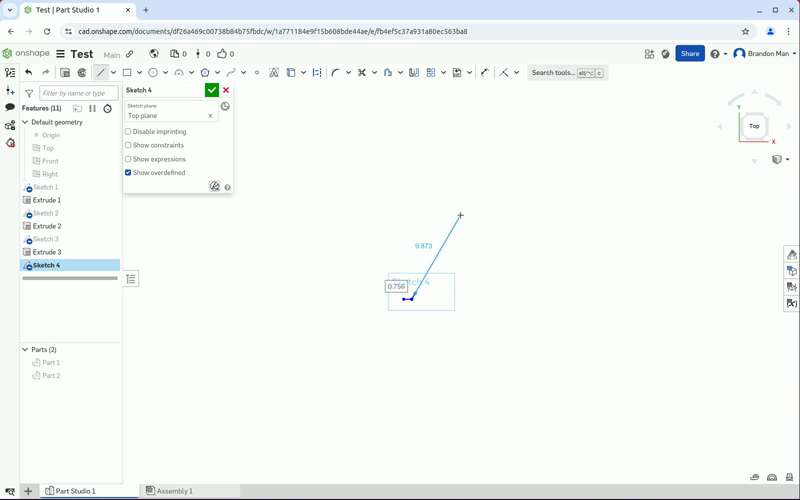
click(460, 214)
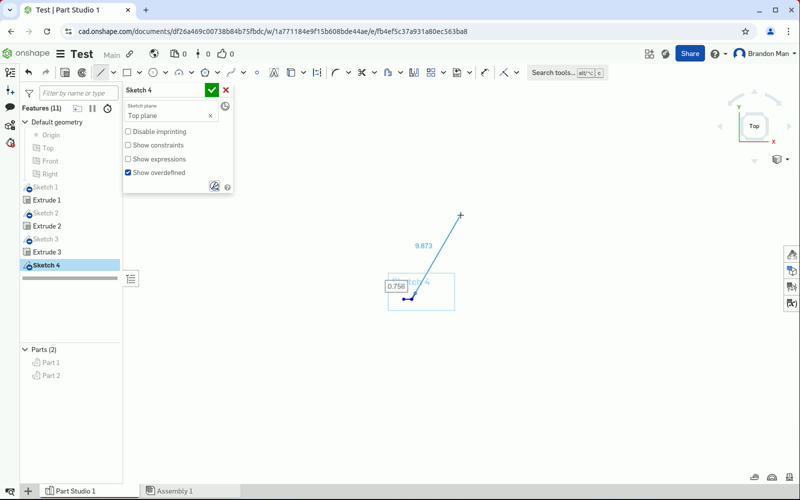
key_up(shift)
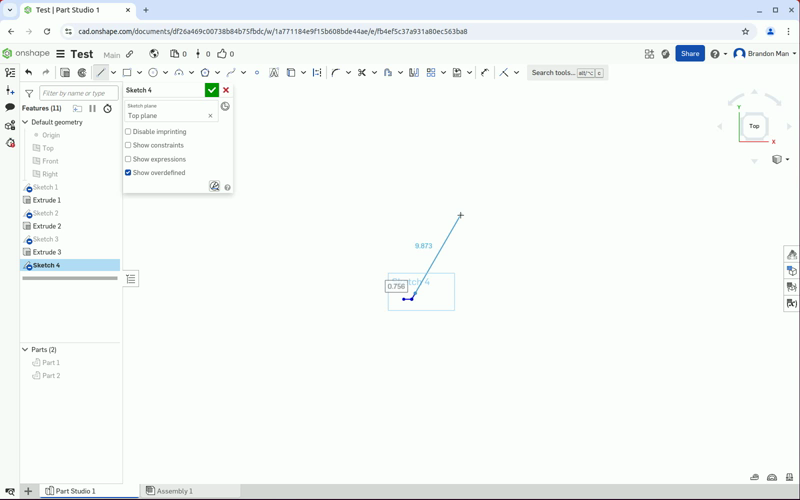
key_down(shift)
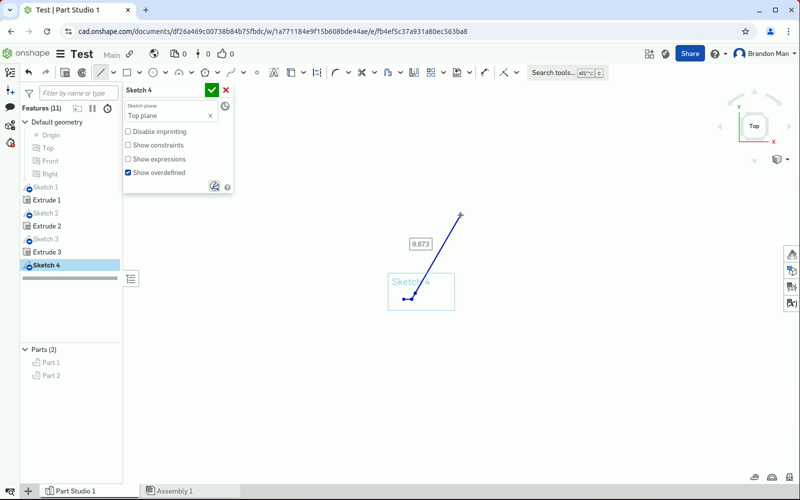
mouse_move(506, 293)
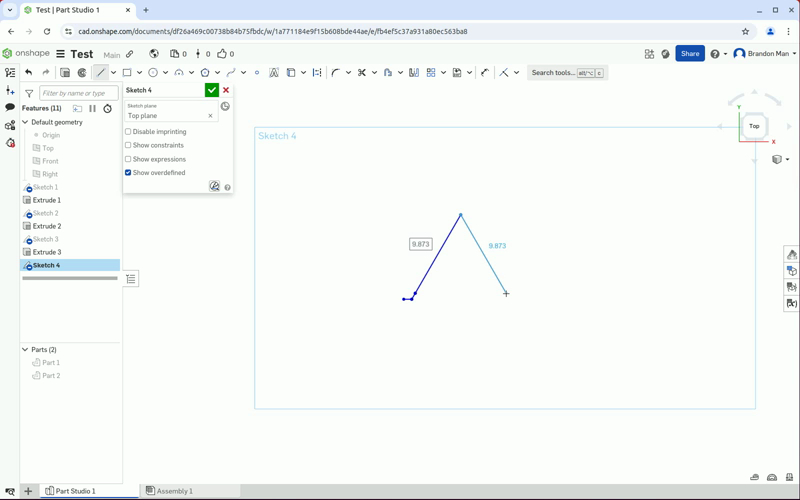
click(506, 293)
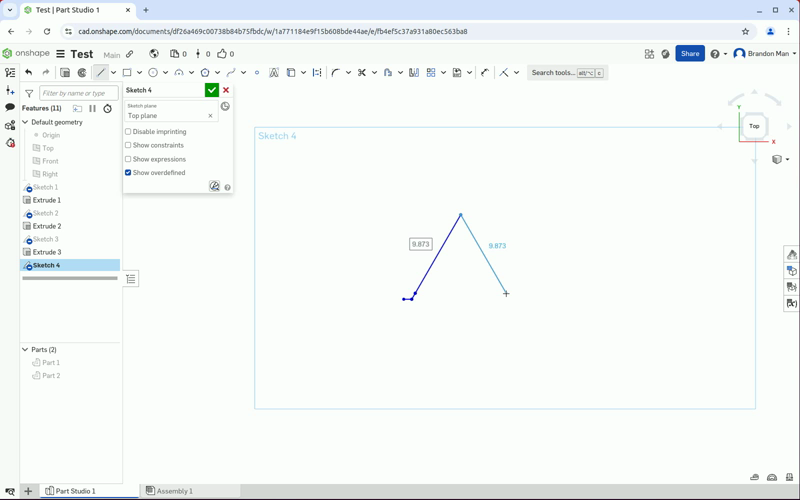
key_up(shift)
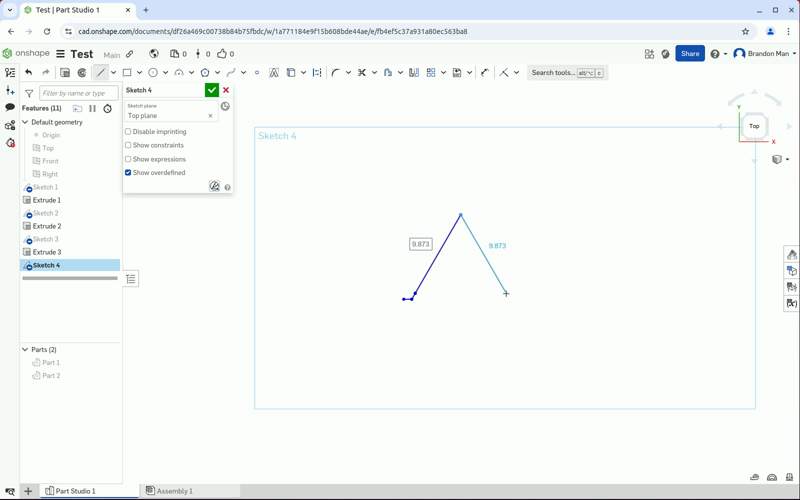
key_down(shift)
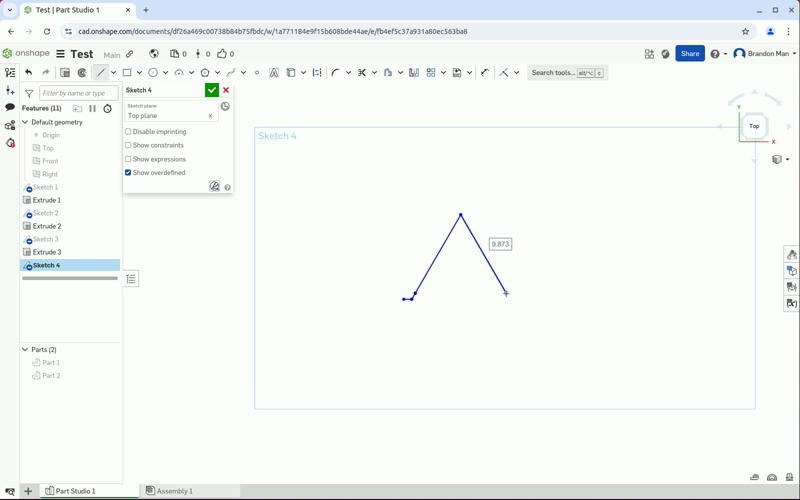
mouse_move(536, 293)
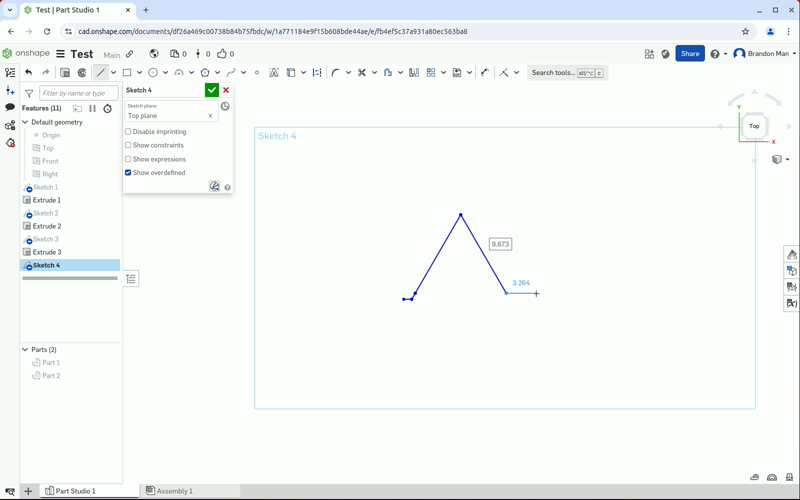
mouse_move(508, 299)
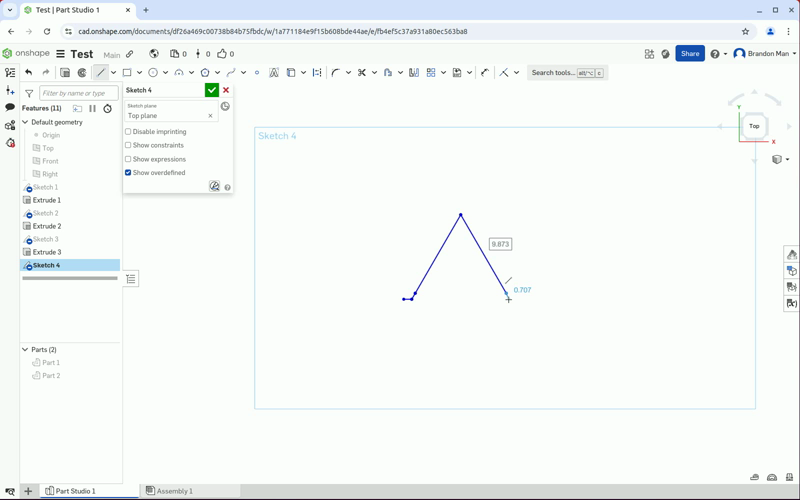
scroll(6)
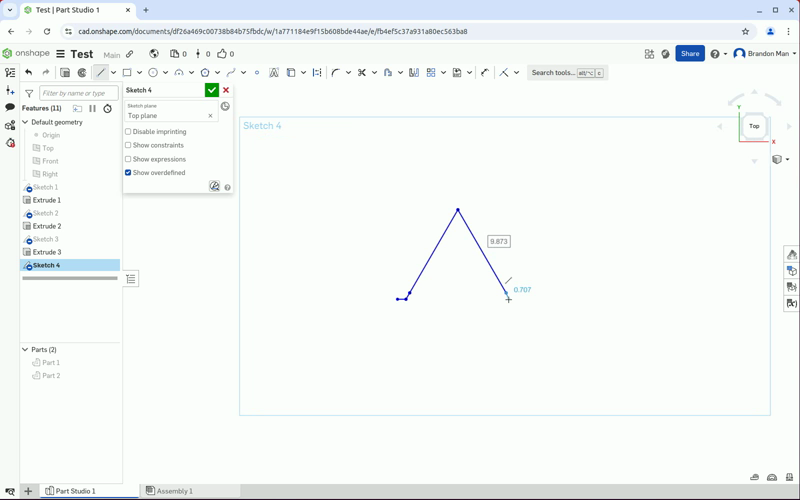
scroll(6)
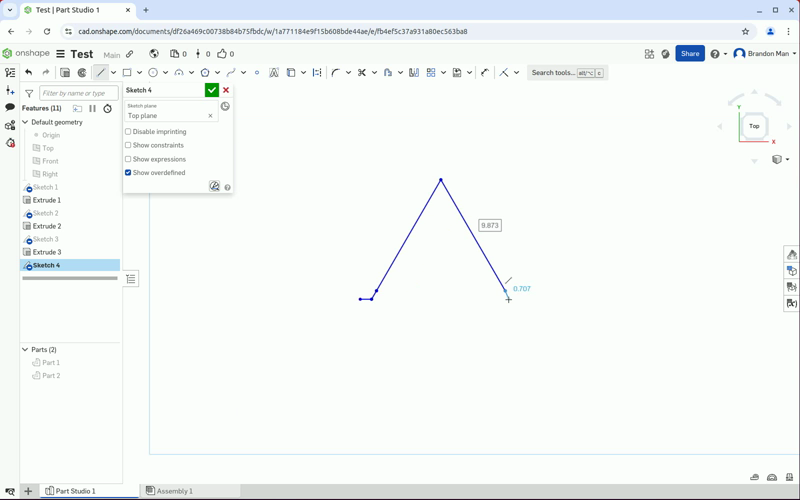
scroll(6)
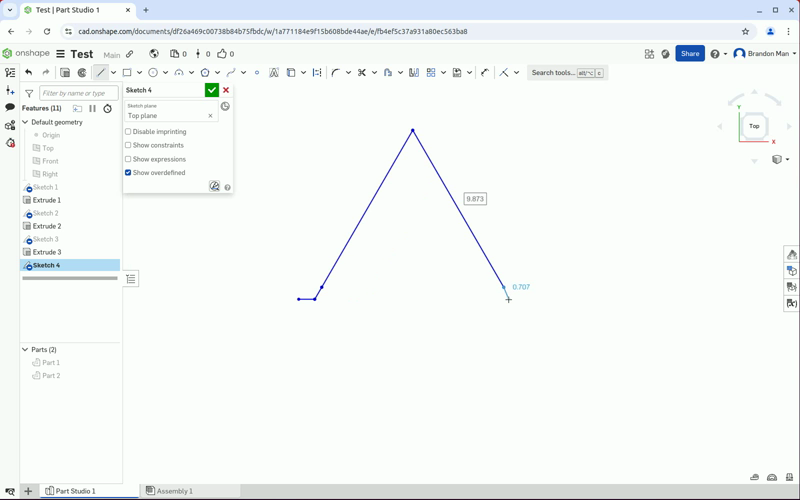
scroll(6)
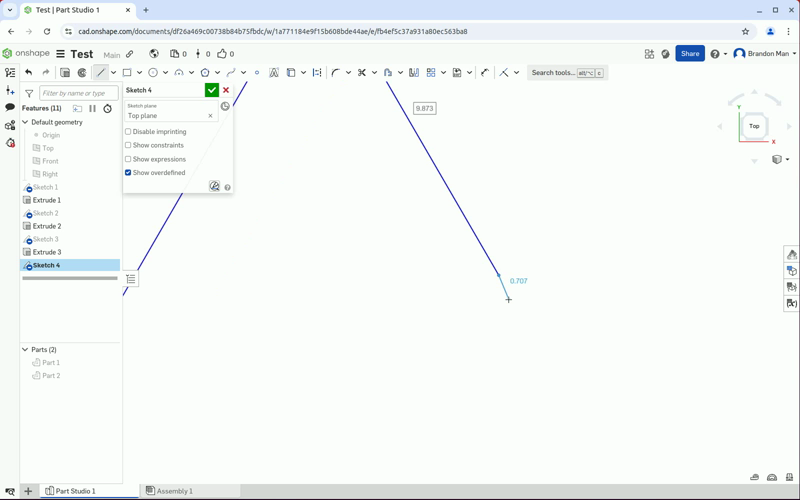
scroll(6)
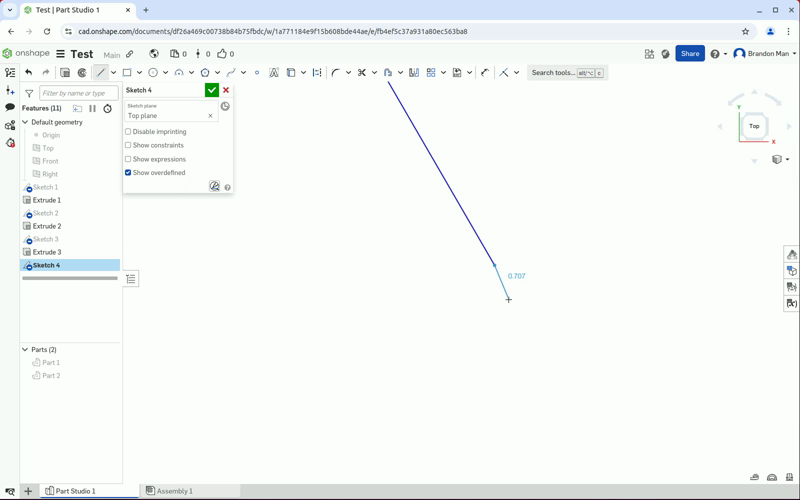
scroll(6)
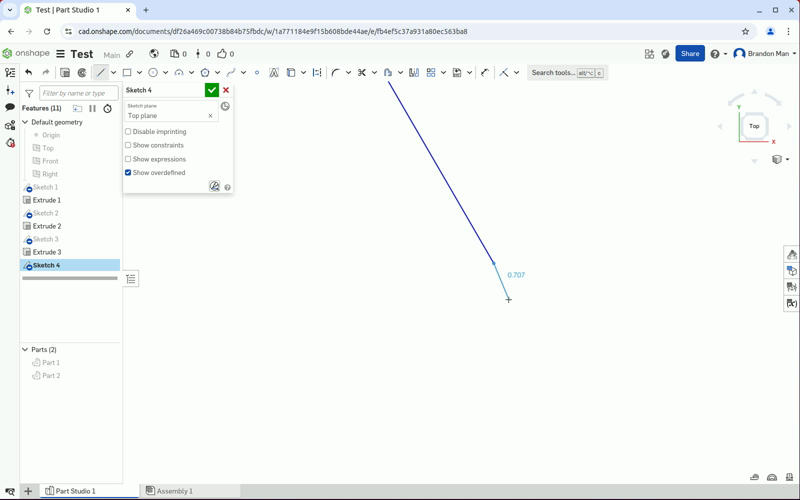
scroll(6)
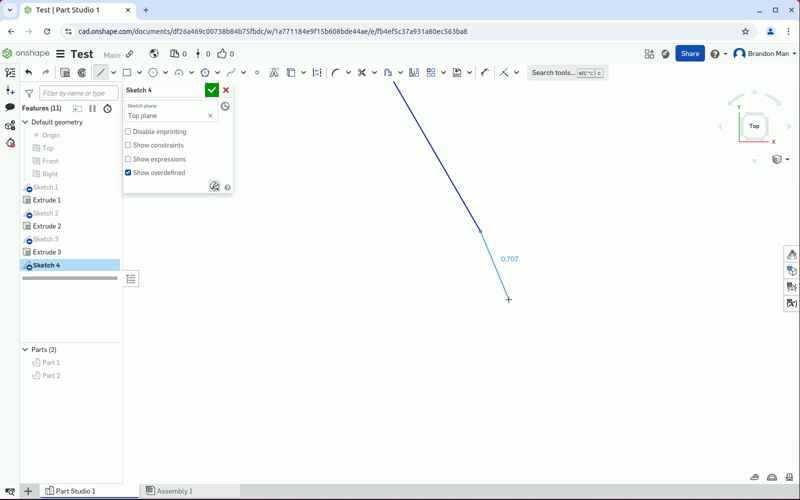
click(508, 299)
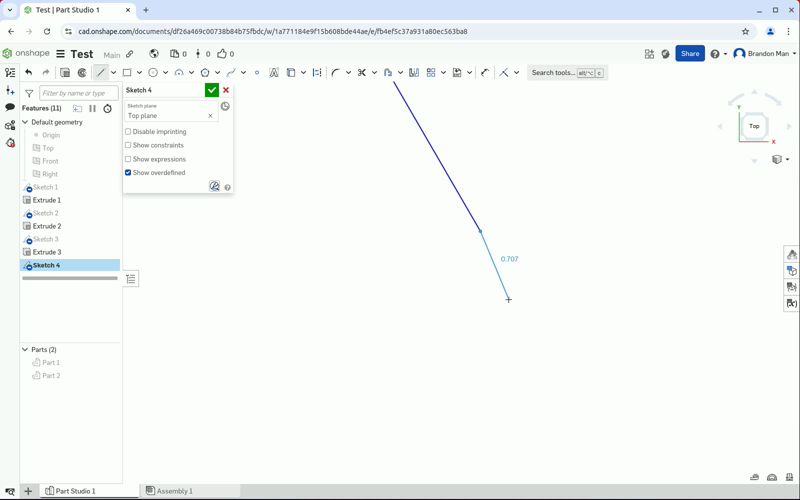
scroll(-6)
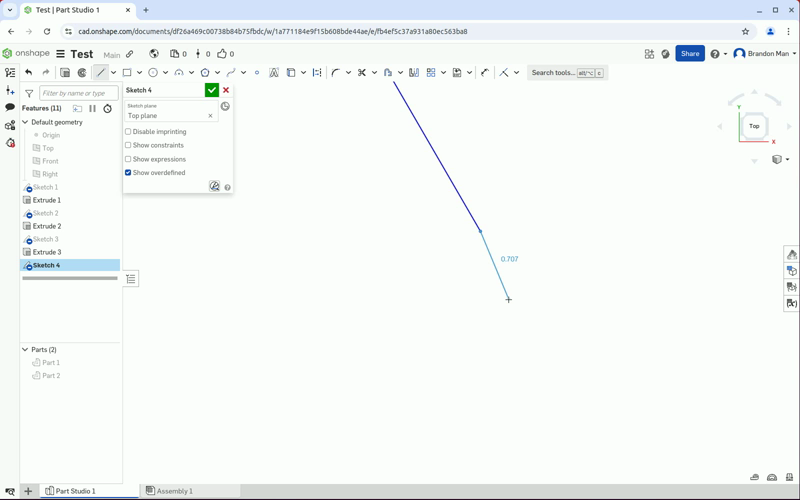
scroll(-6)
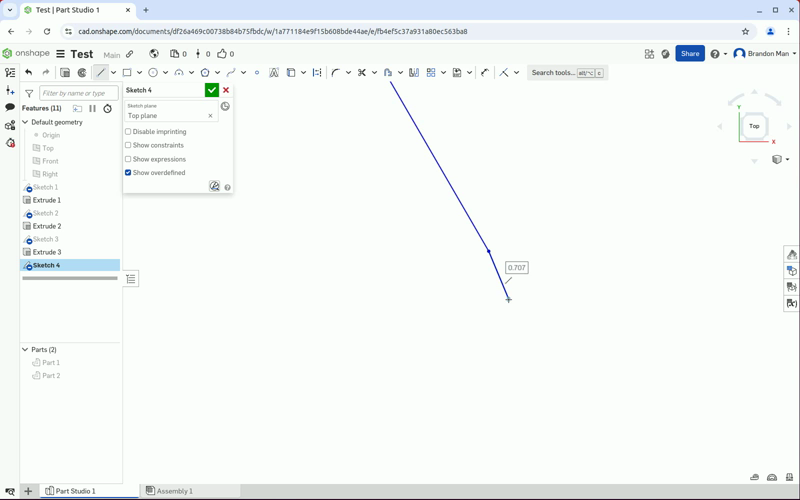
scroll(-6)
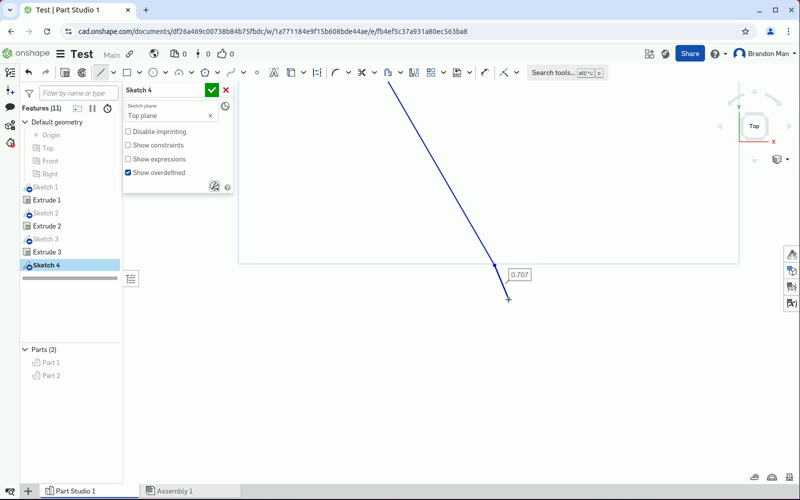
scroll(-6)
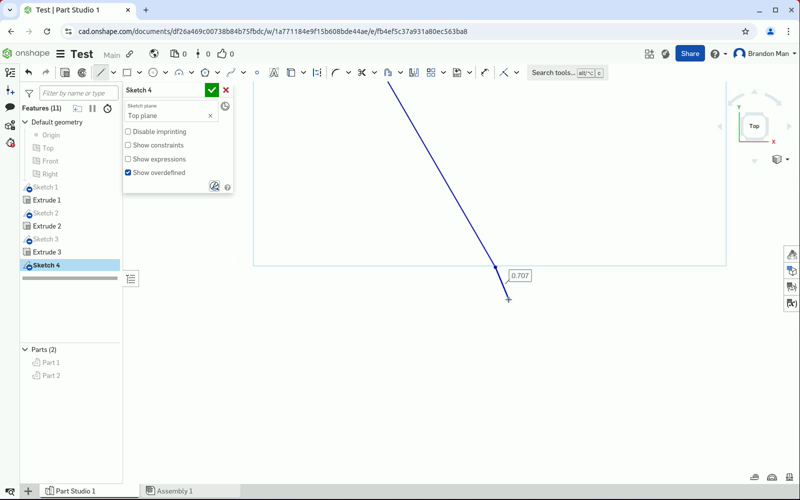
scroll(-6)
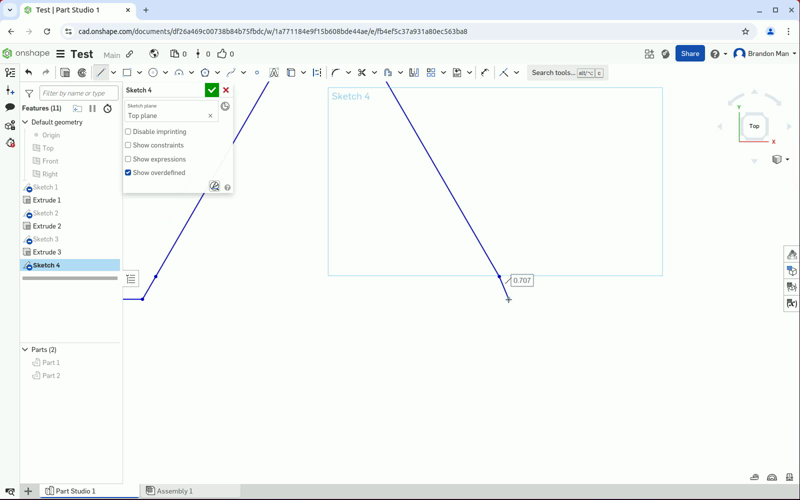
scroll(-6)
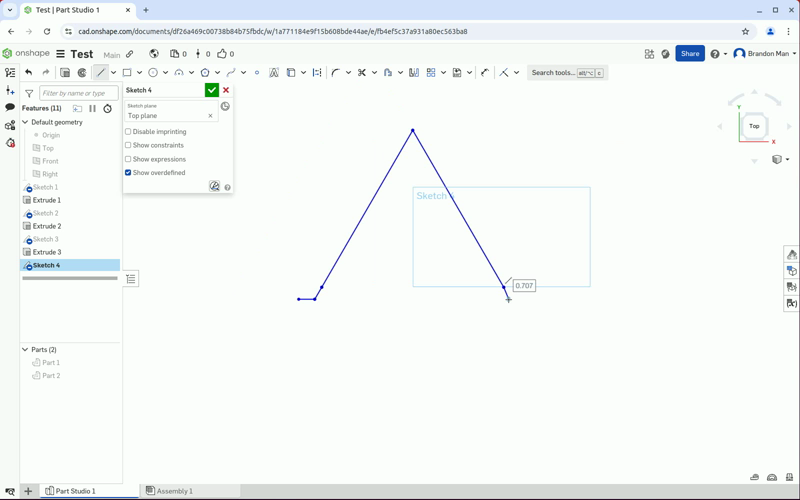
scroll(-6)
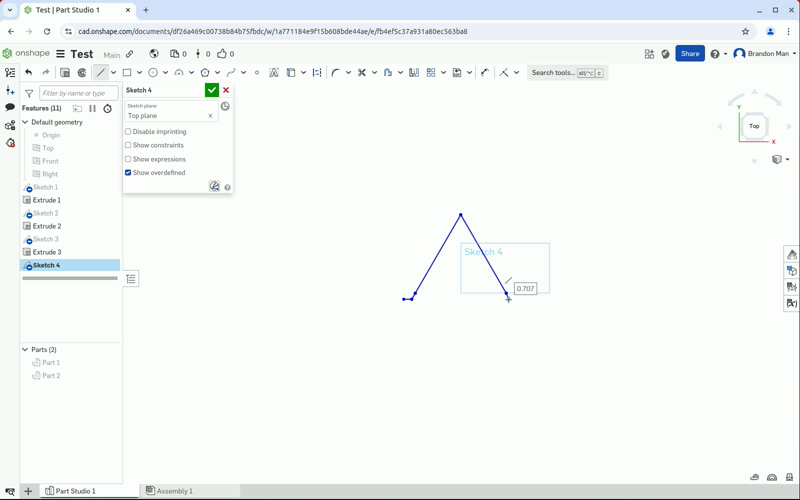
key_up(shift)
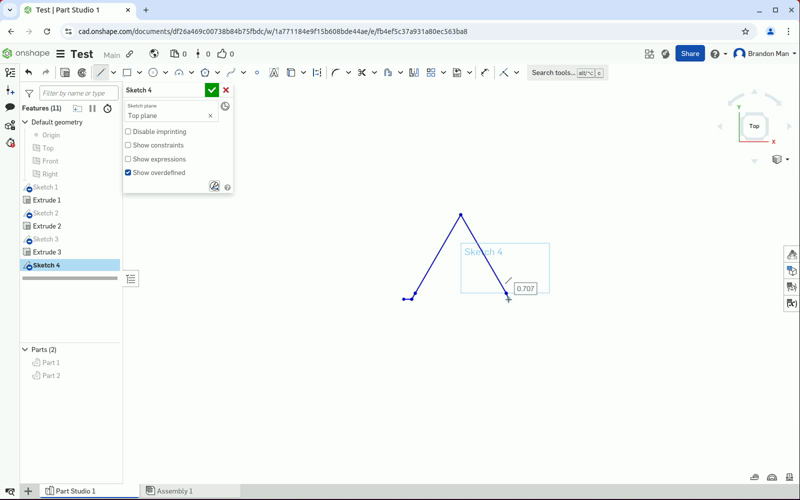
key_down(shift)
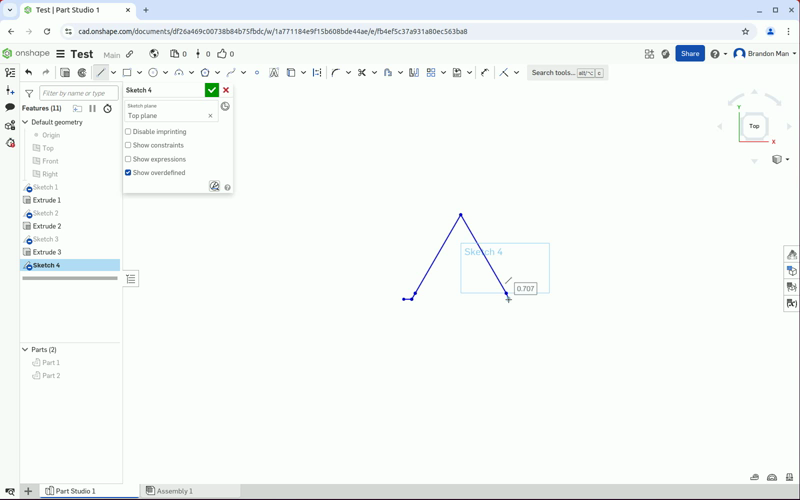
mouse_move(538, 299)
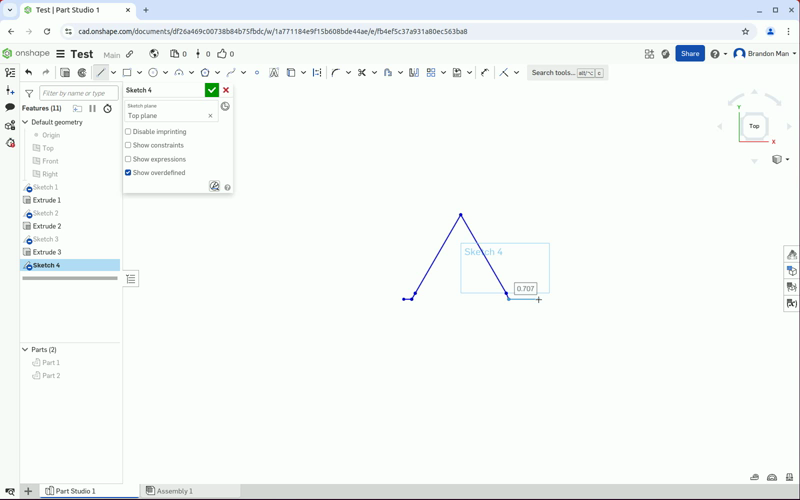
mouse_move(516, 299)
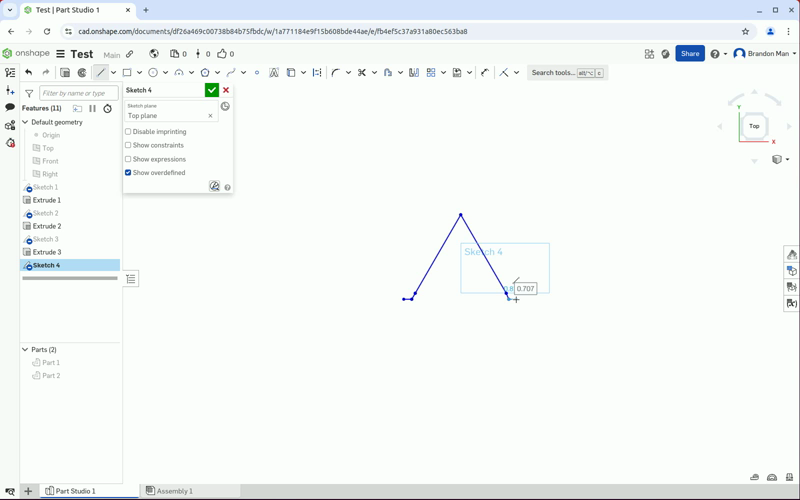
scroll(6)
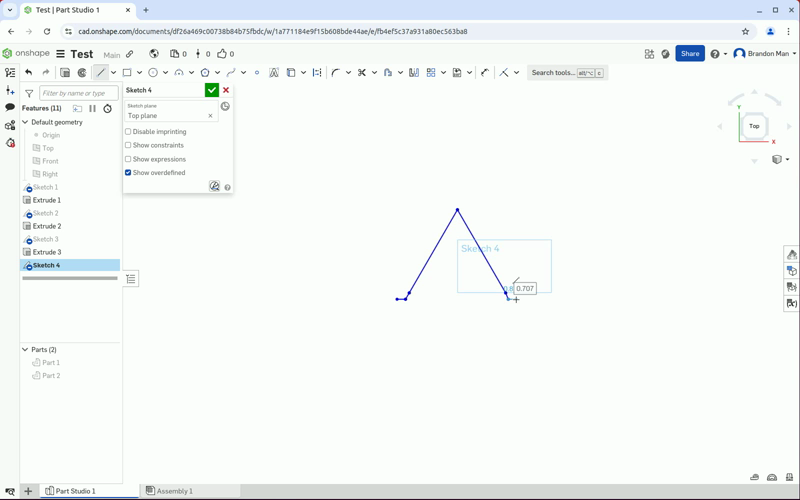
scroll(6)
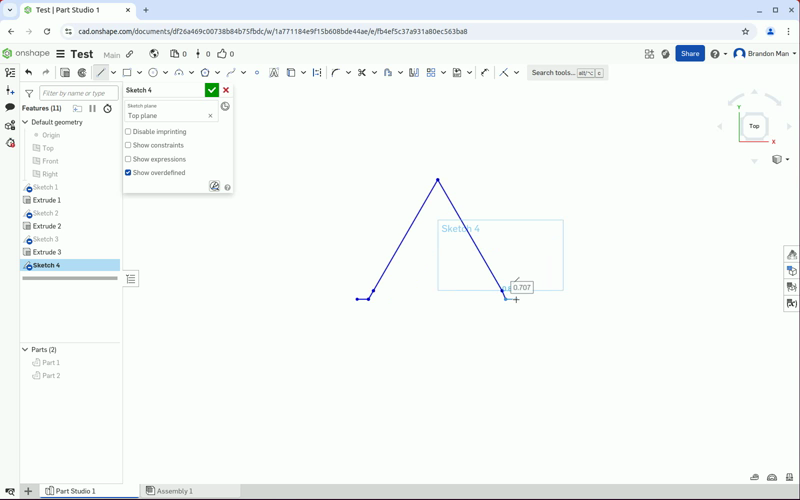
scroll(6)
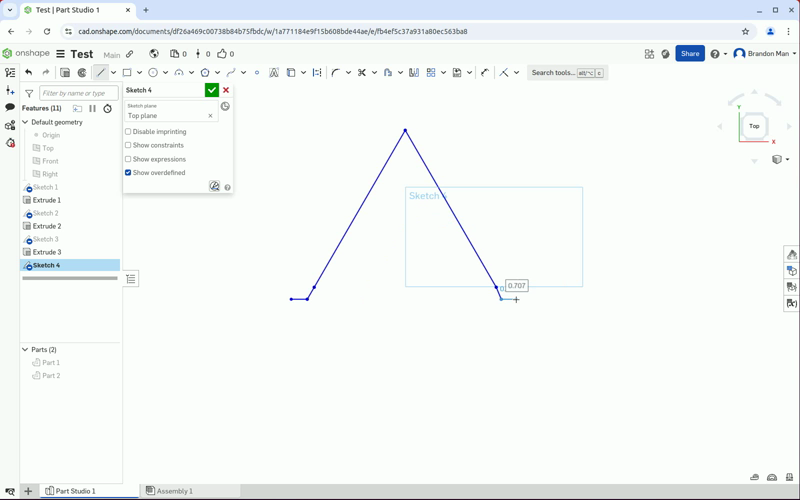
scroll(6)
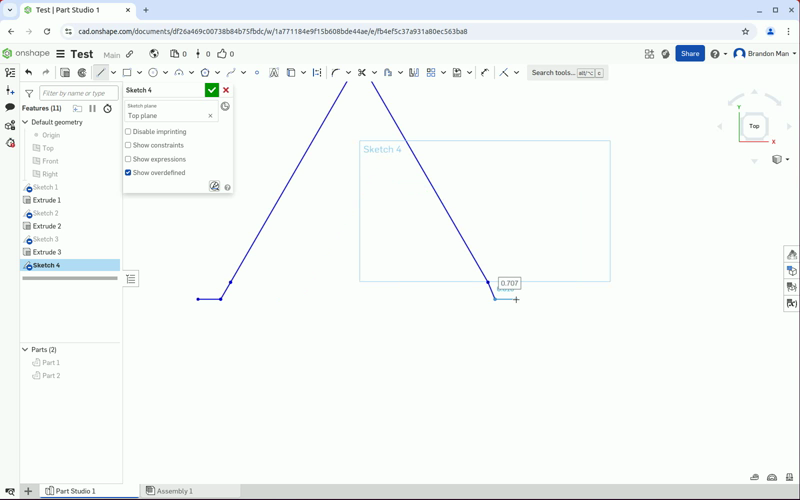
scroll(6)
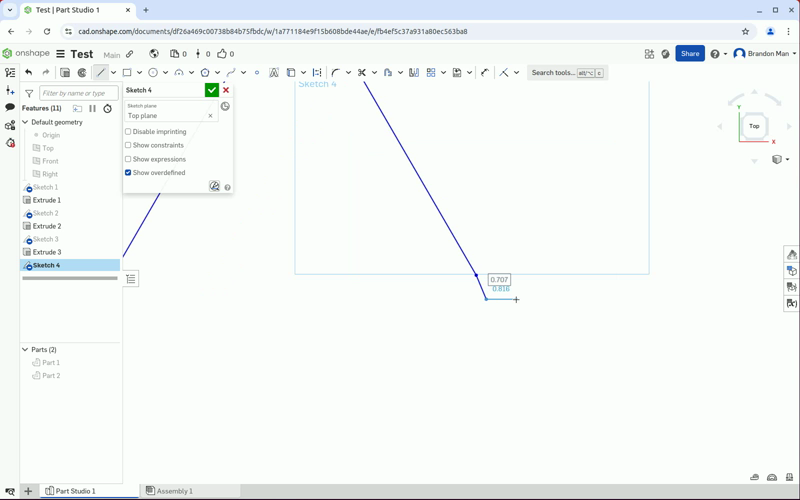
scroll(6)
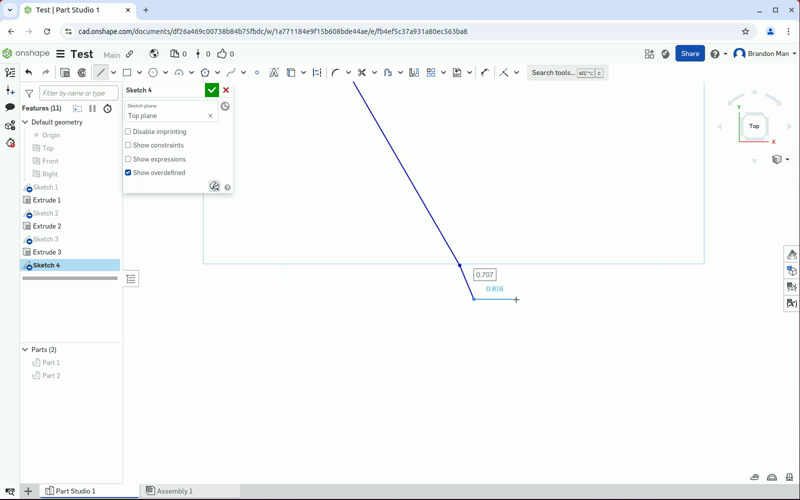
scroll(6)
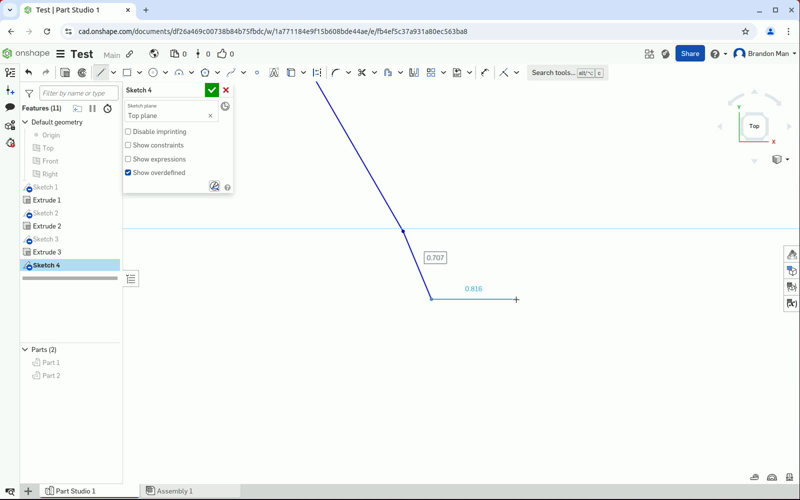
click(516, 299)
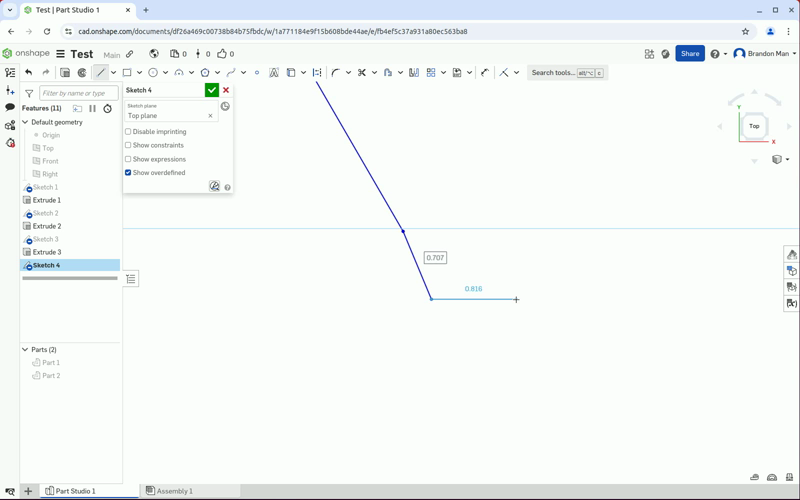
scroll(-6)
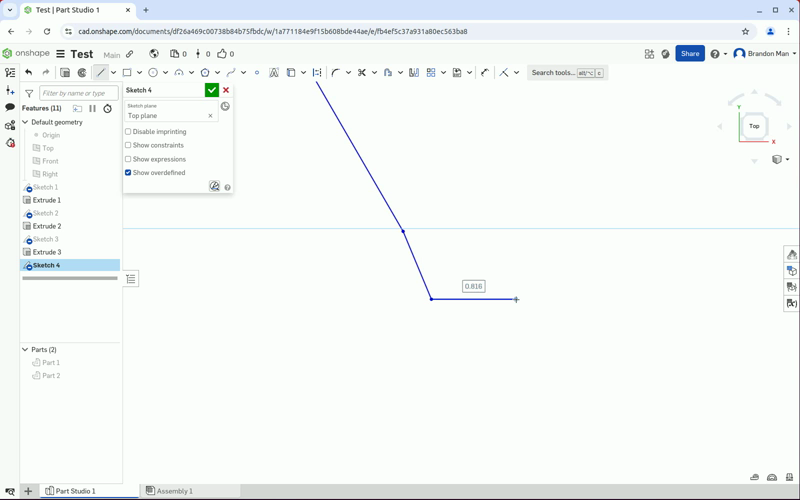
scroll(-6)
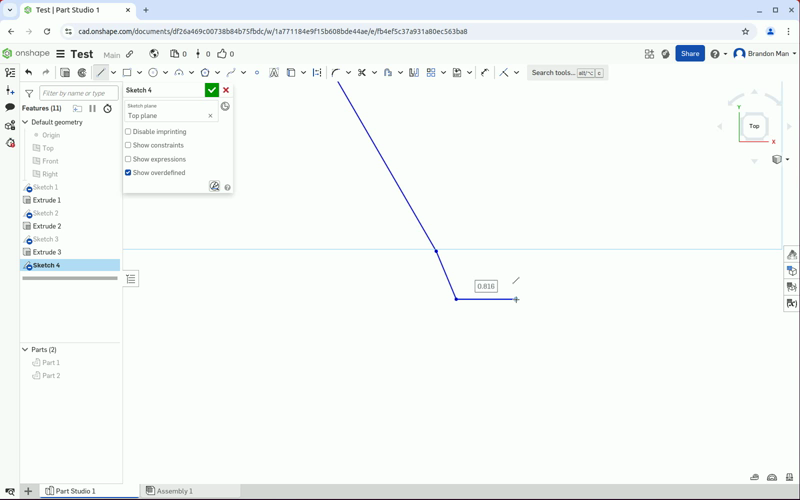
scroll(-6)
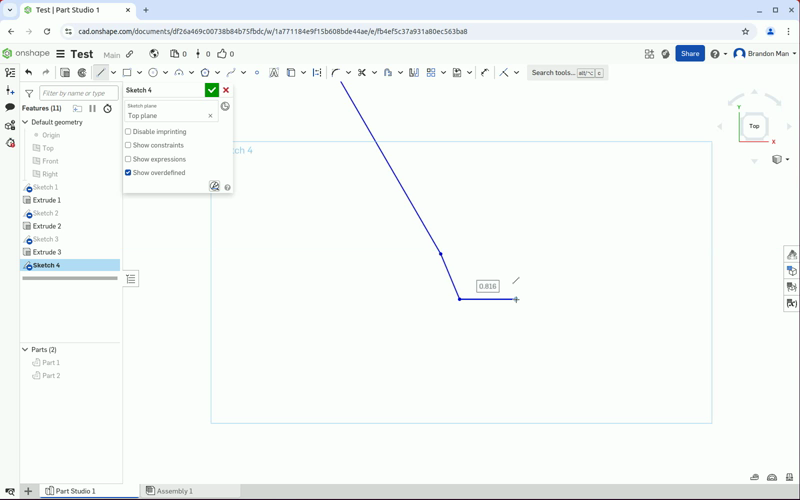
scroll(-6)
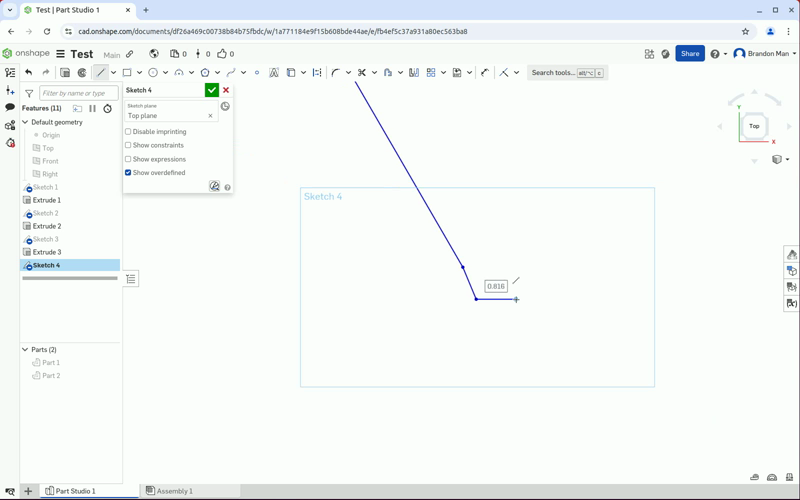
scroll(-6)
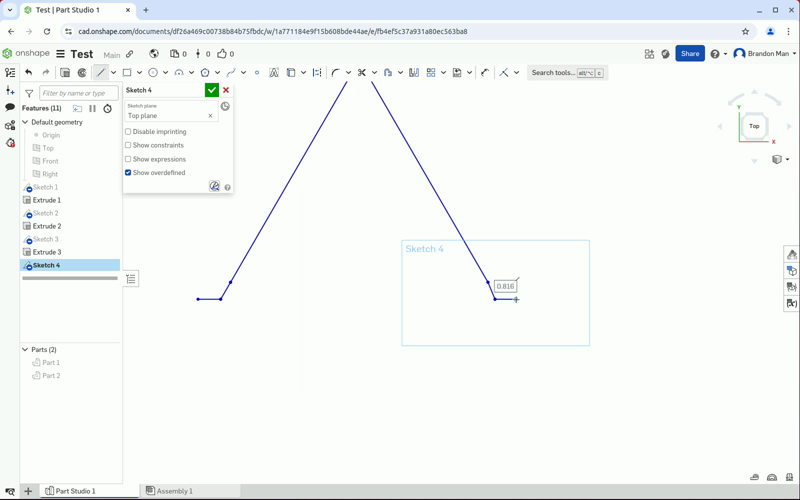
scroll(-6)
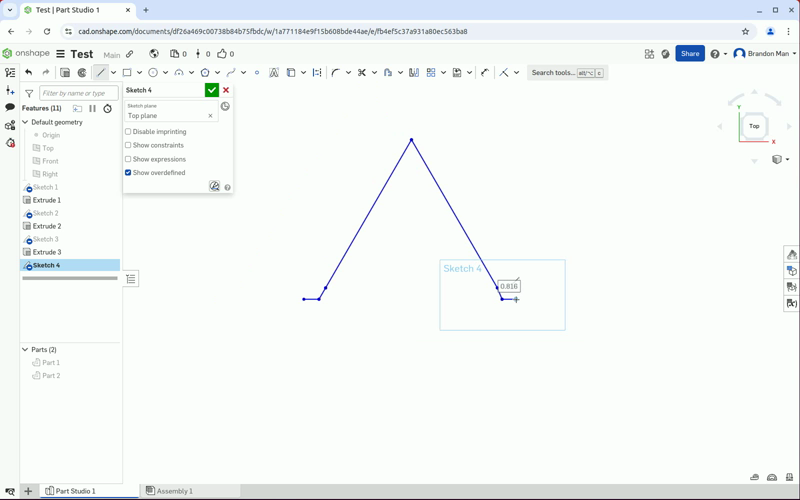
scroll(-6)
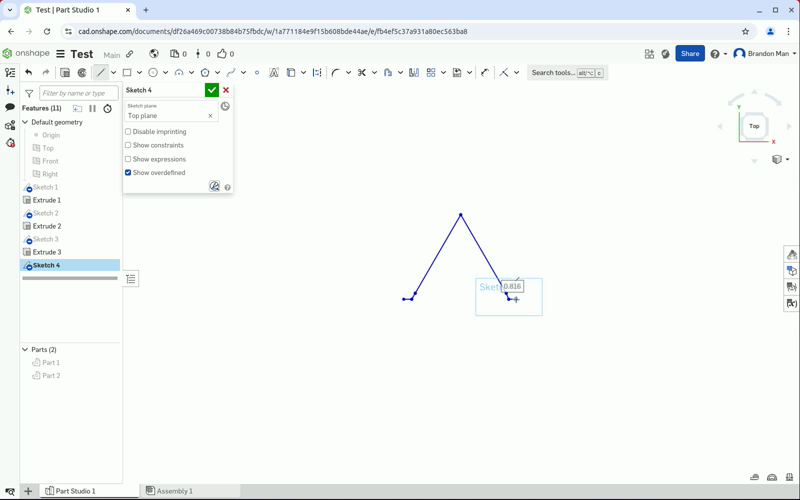
key_up(shift)
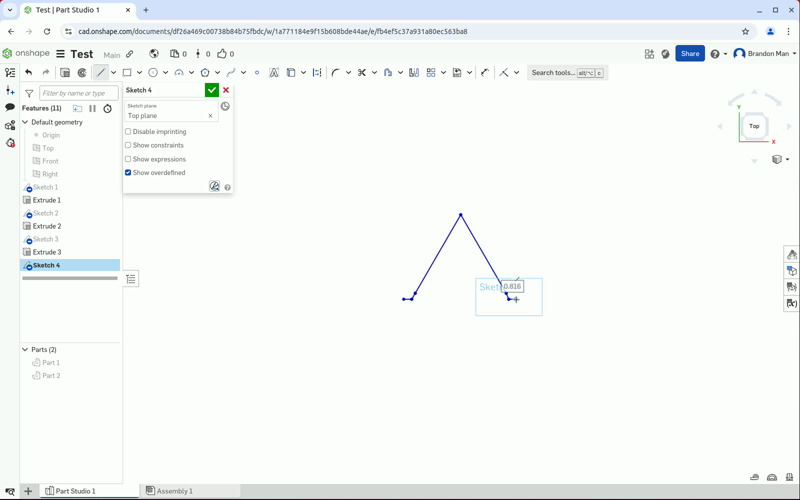
key_down(shift)
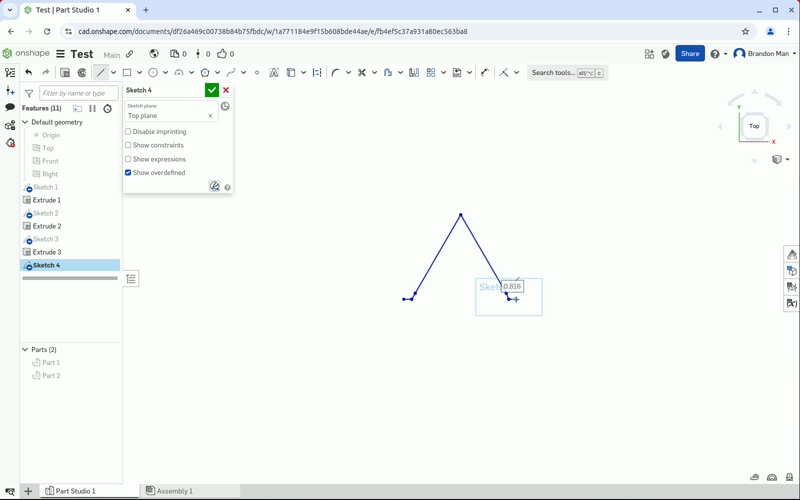
mouse_move(460, 204)
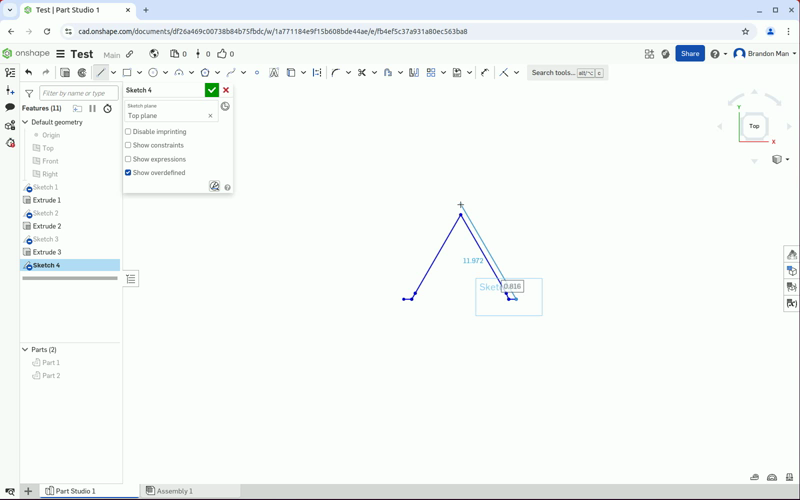
click(460, 204)
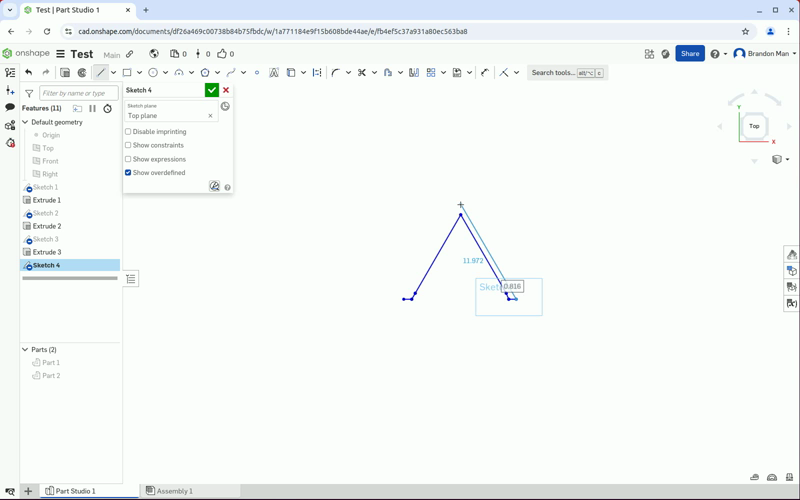
key_up(shift)
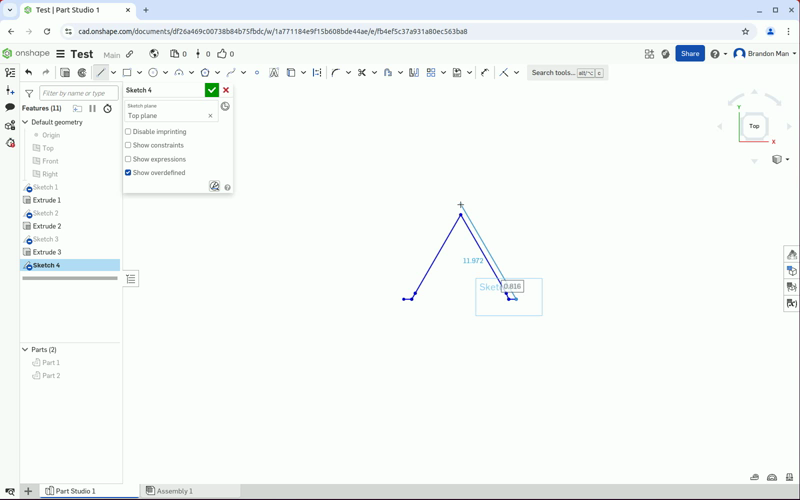
key_down(shift)
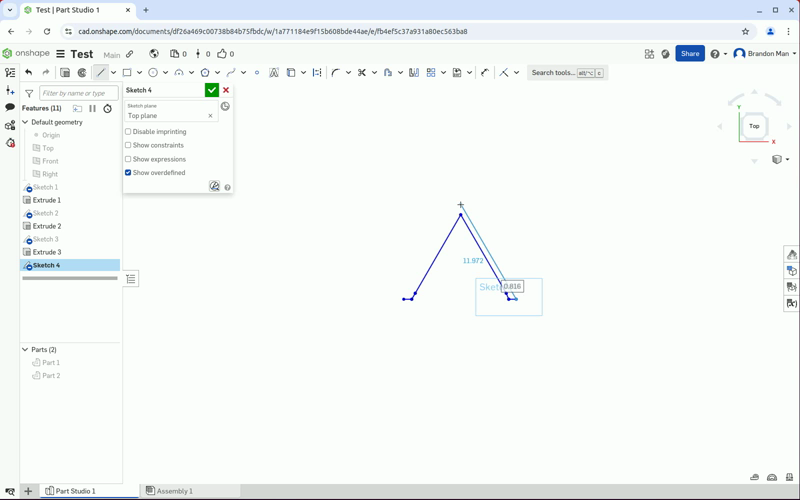
mouse_move(490, 204)
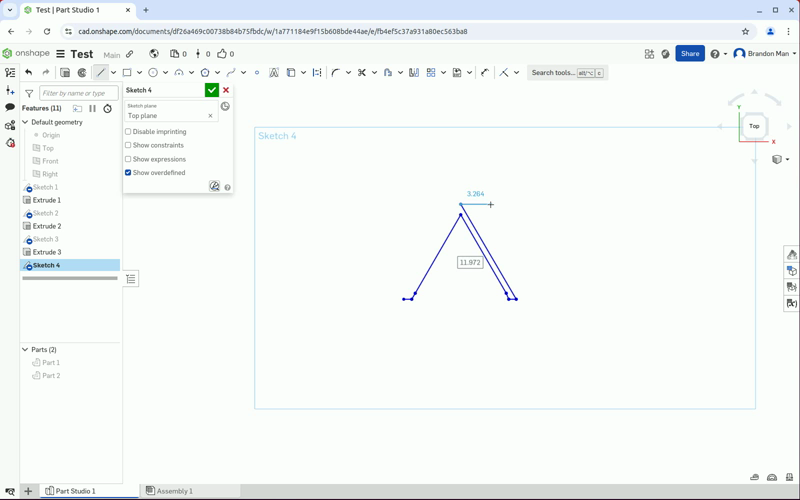
mouse_move(451, 187)
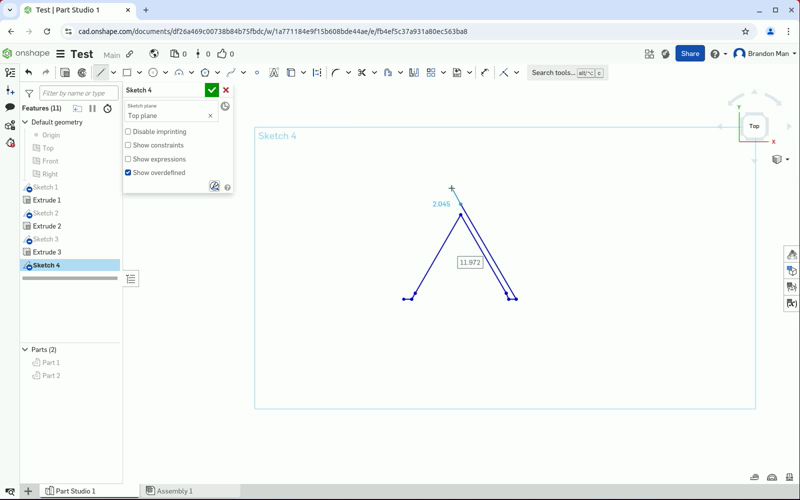
click(451, 187)
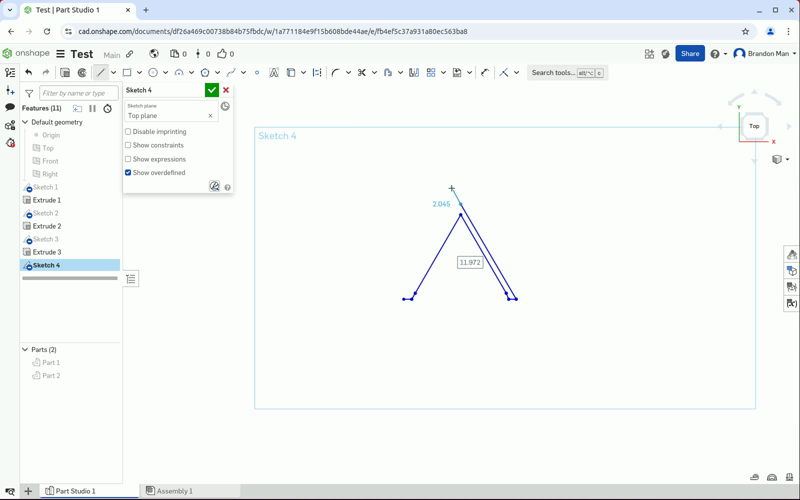
key_up(shift)
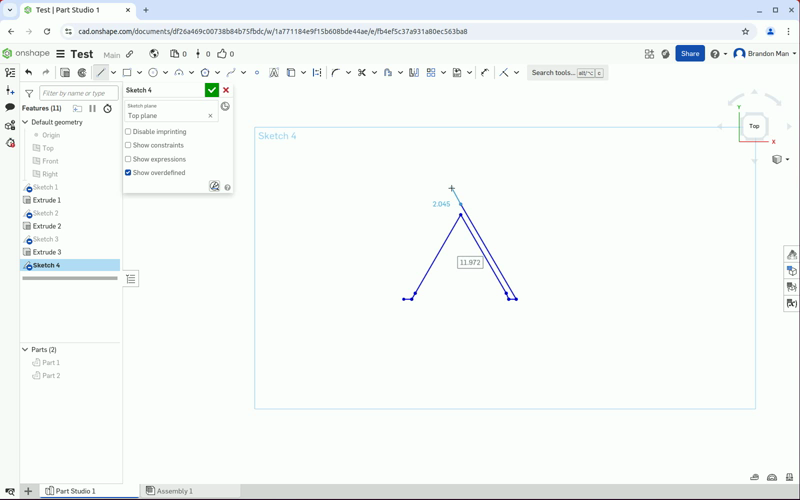
key_down(shift)
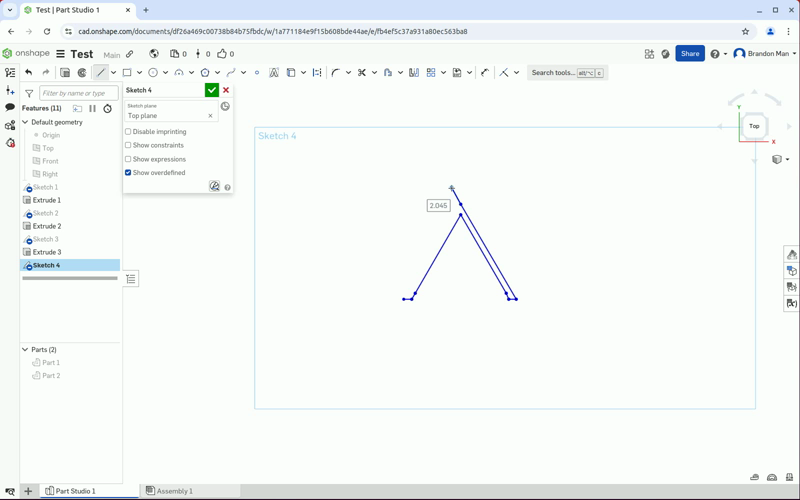
mouse_move(481, 187)
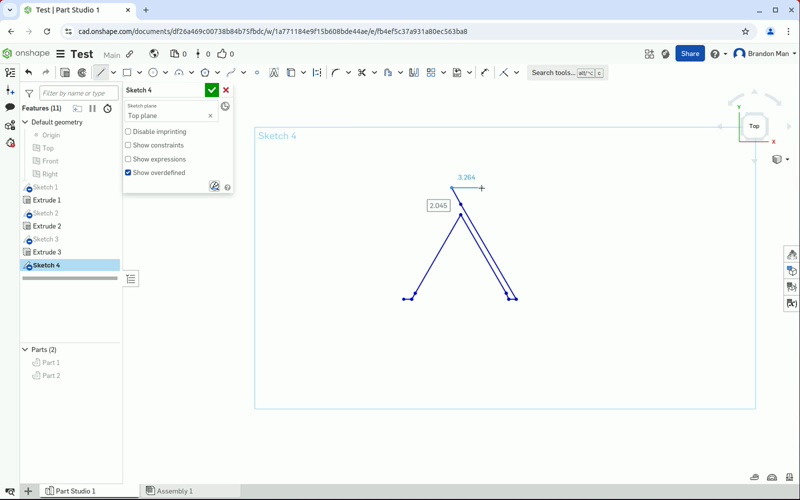
mouse_move(451, 198)
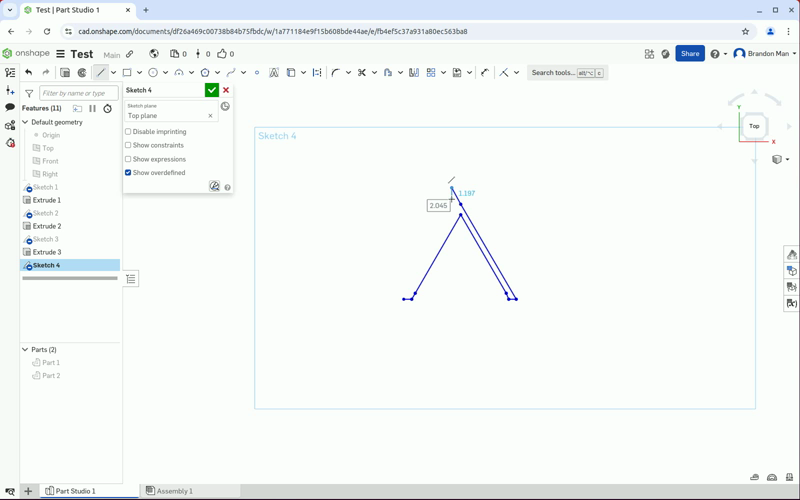
click(451, 198)
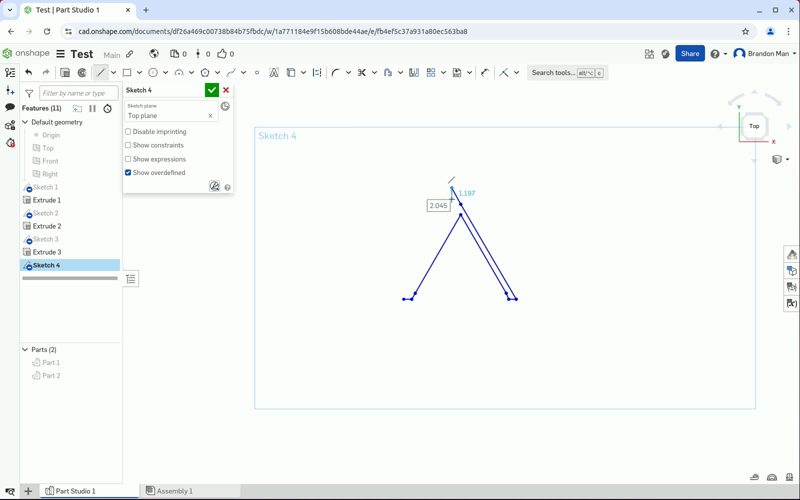
key_up(shift)
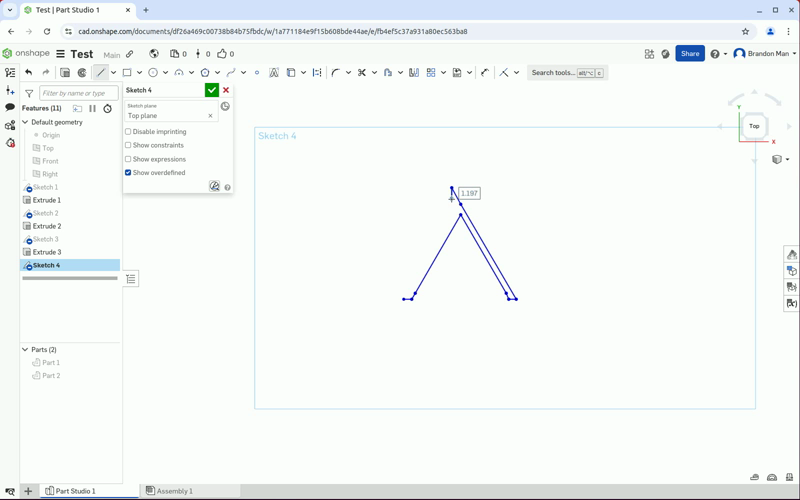
key_down(shift)
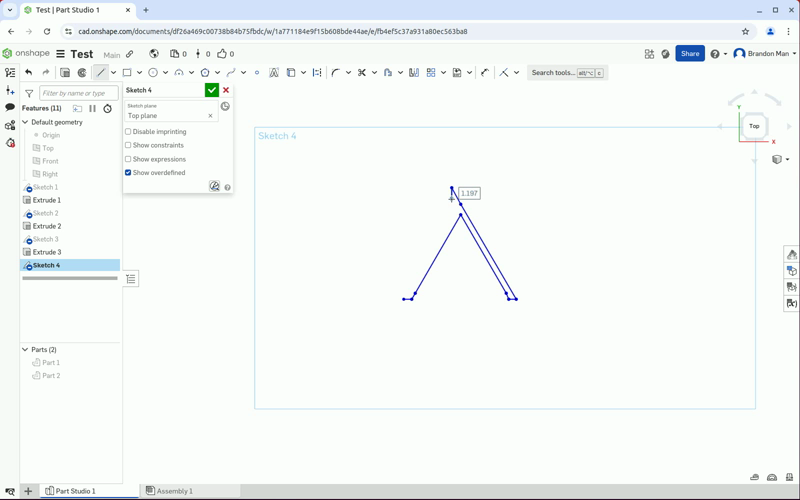
mouse_move(481, 198)
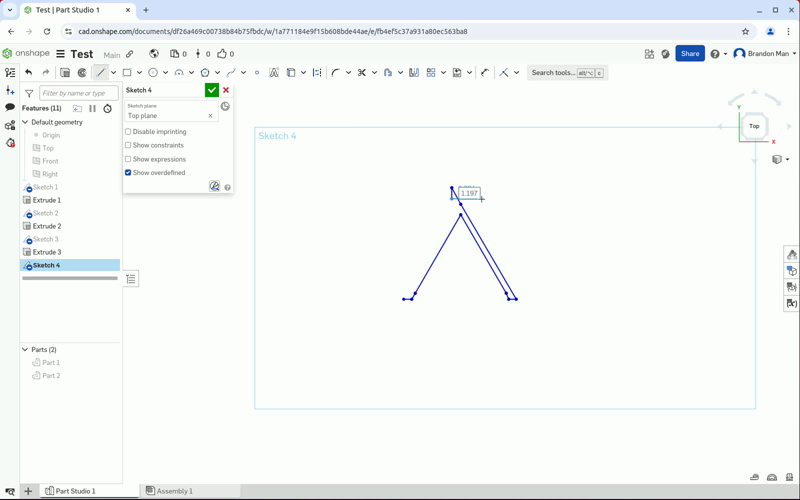
mouse_move(457, 209)
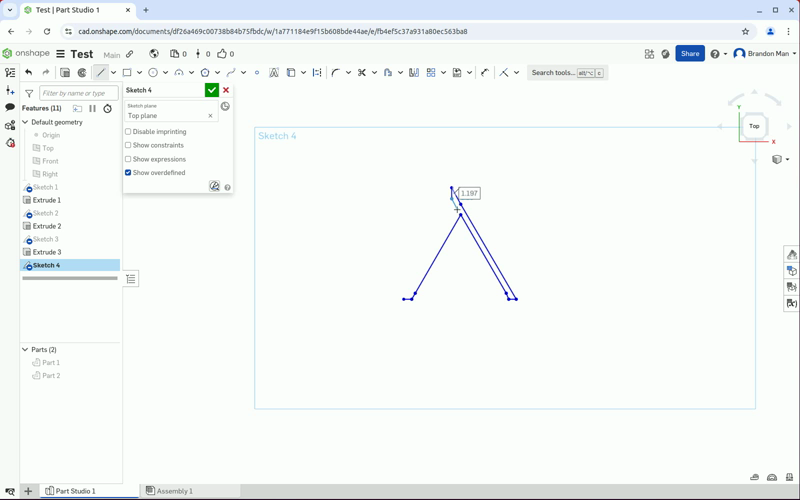
click(457, 209)
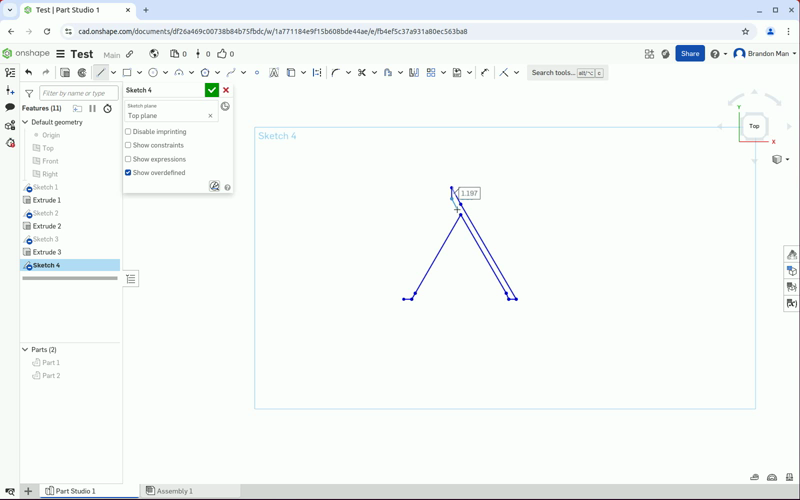
key_up(shift)
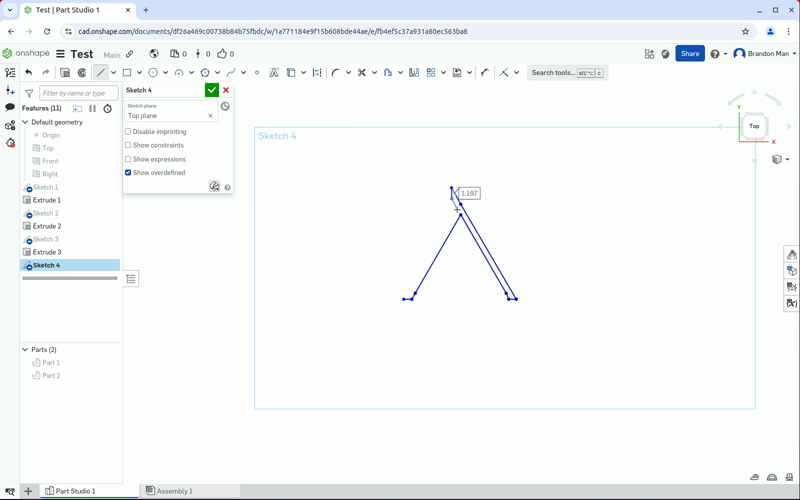
key_down(shift)
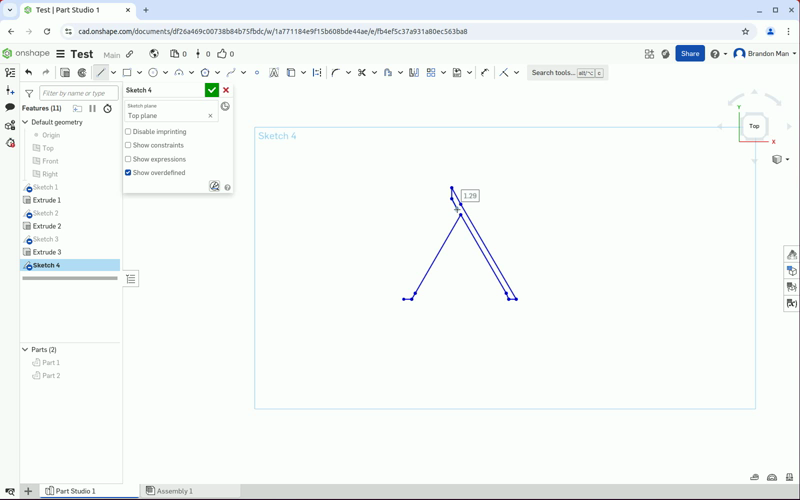
mouse_move(405, 299)
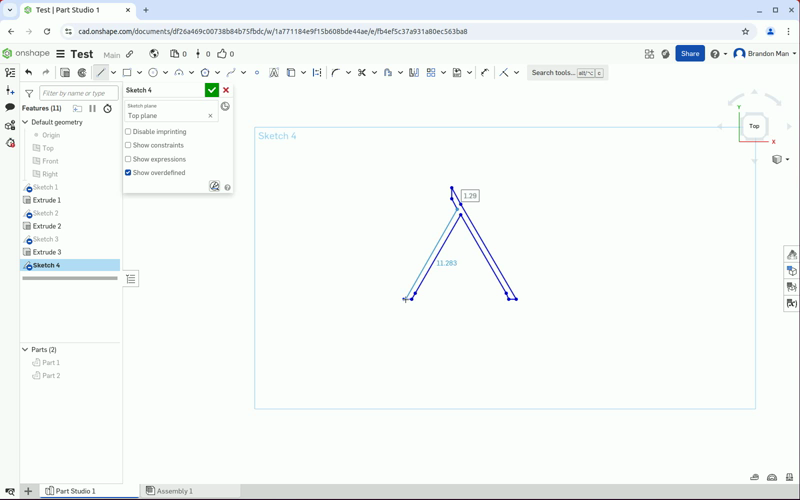
key_up(shift)
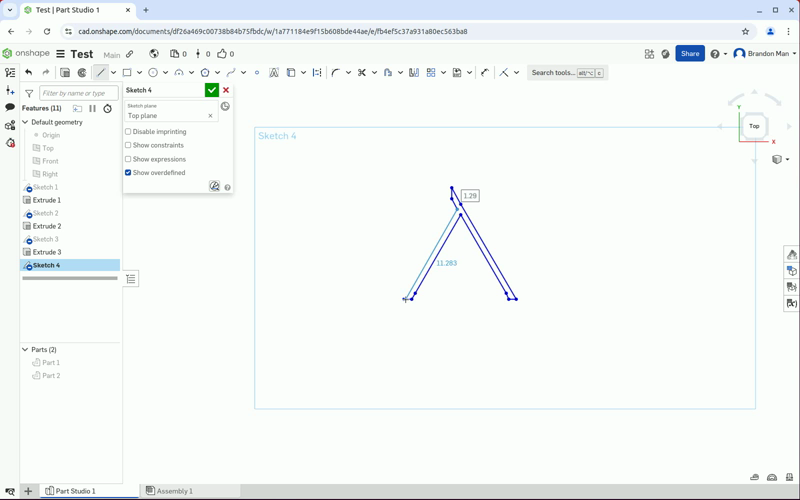
click(405, 299)
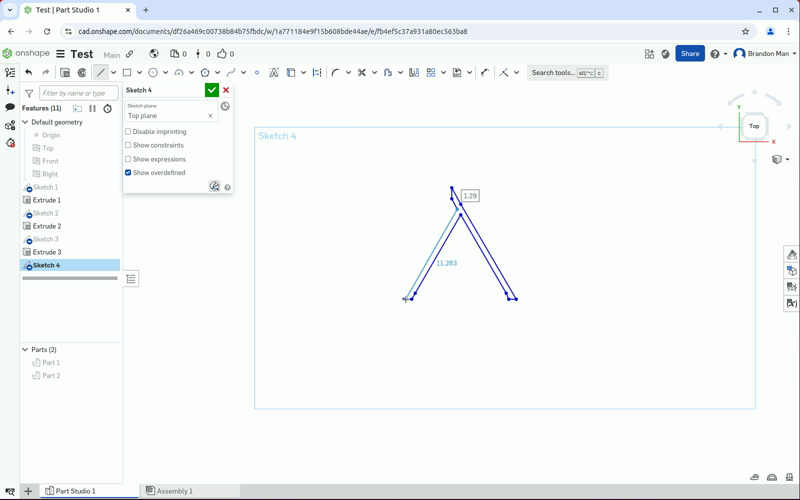
key(esc)
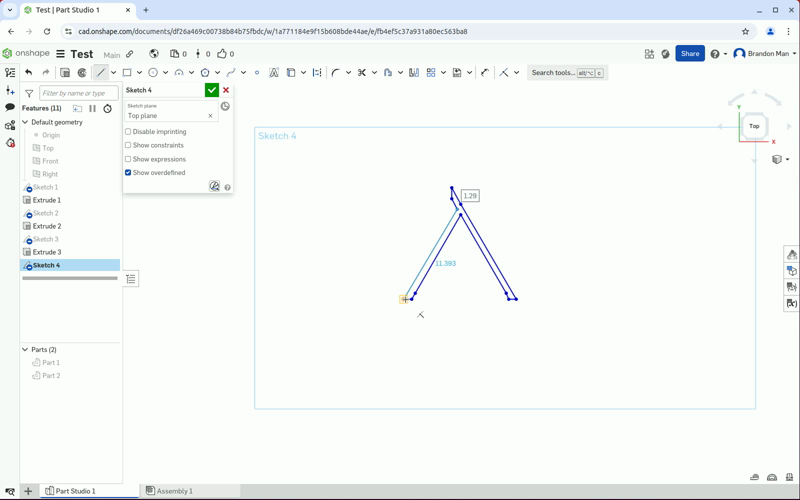
mouse_move(495, 269)
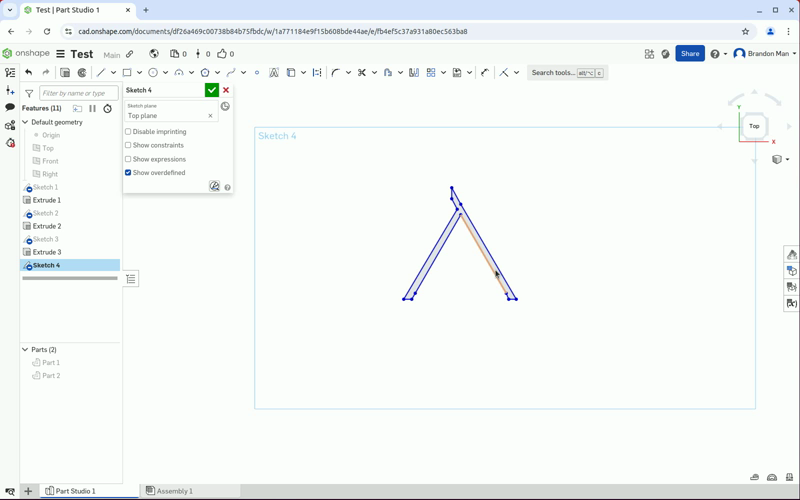
scroll(6)
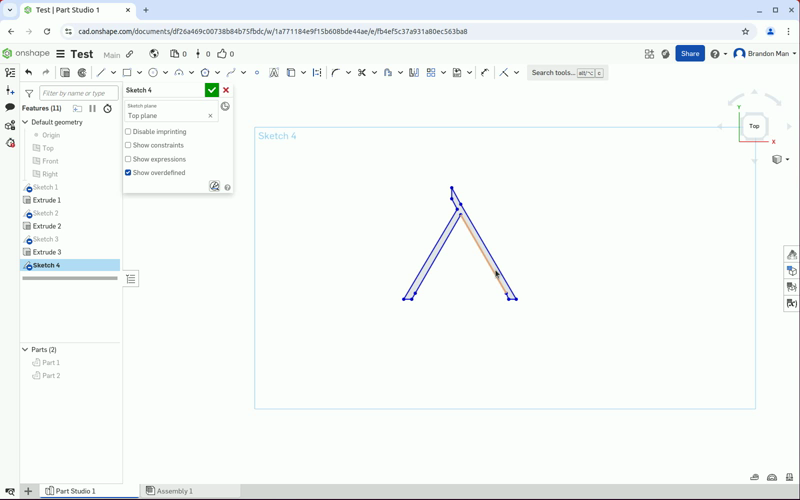
scroll(6)
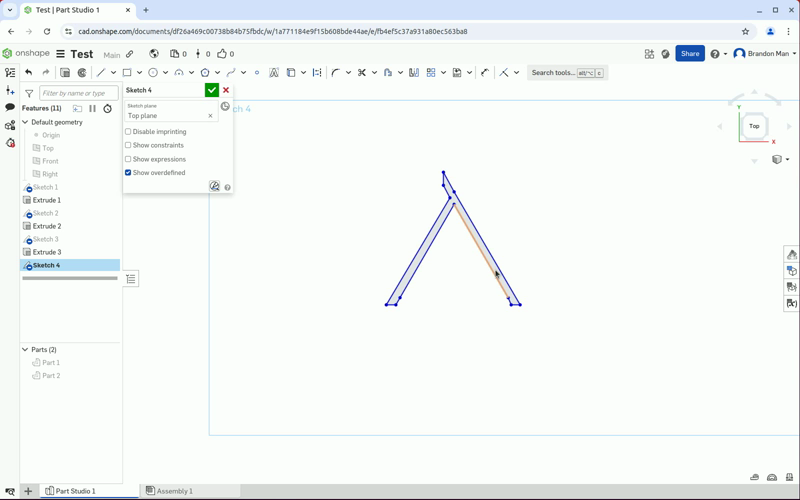
scroll(6)
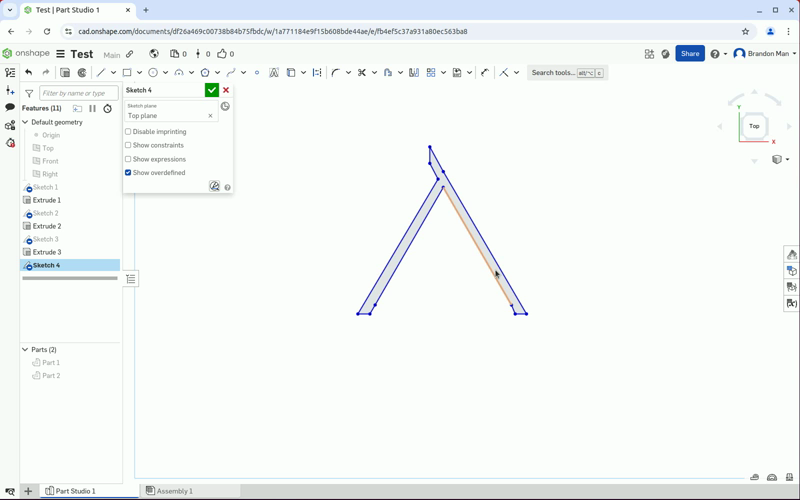
scroll(6)
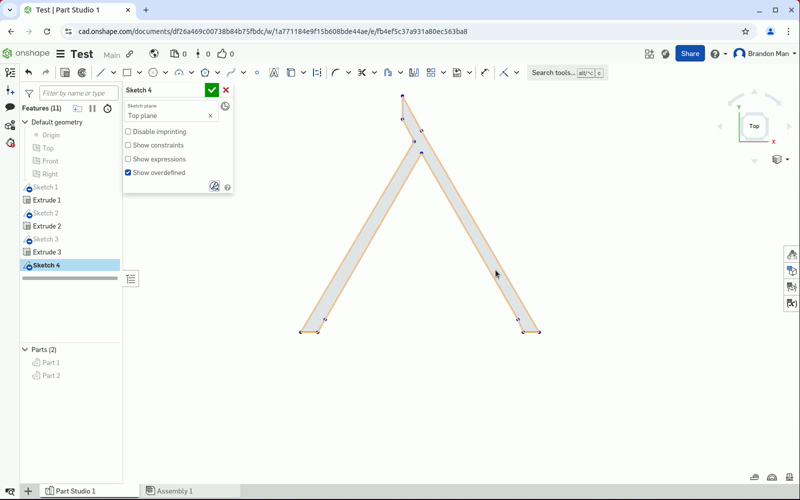
scroll(6)
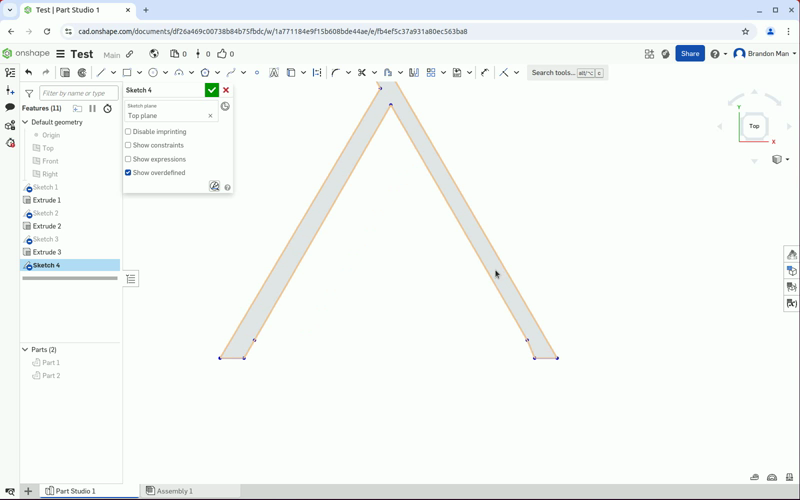
scroll(6)
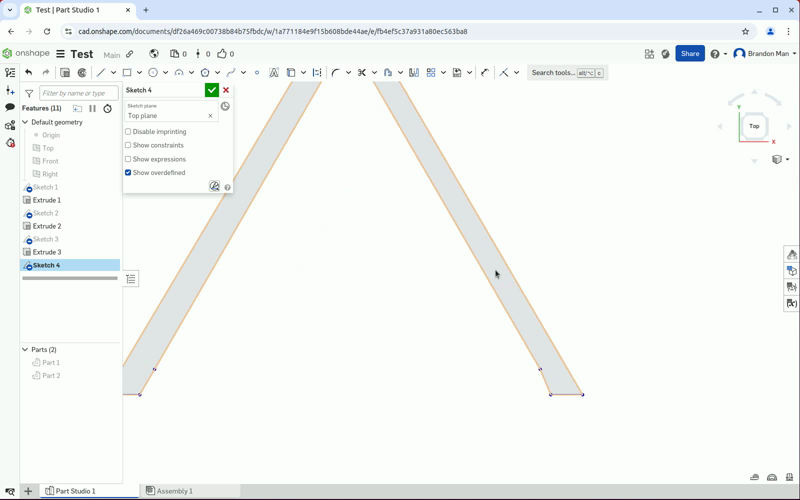
scroll(6)
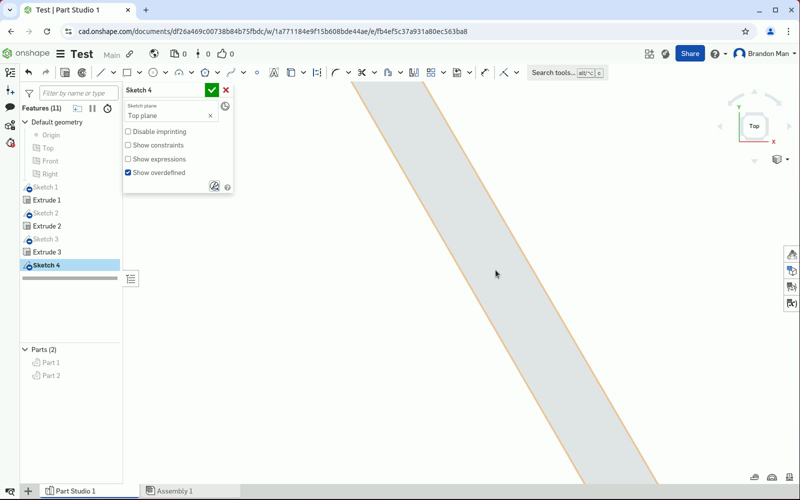
click(495, 269)
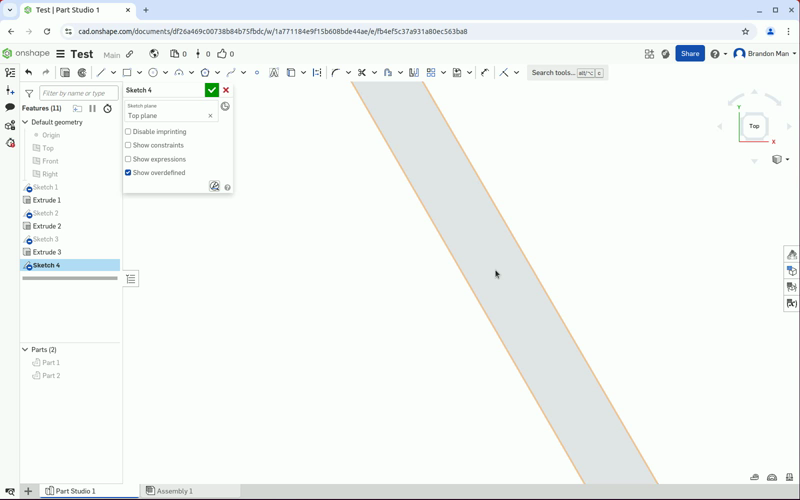
scroll(-6)
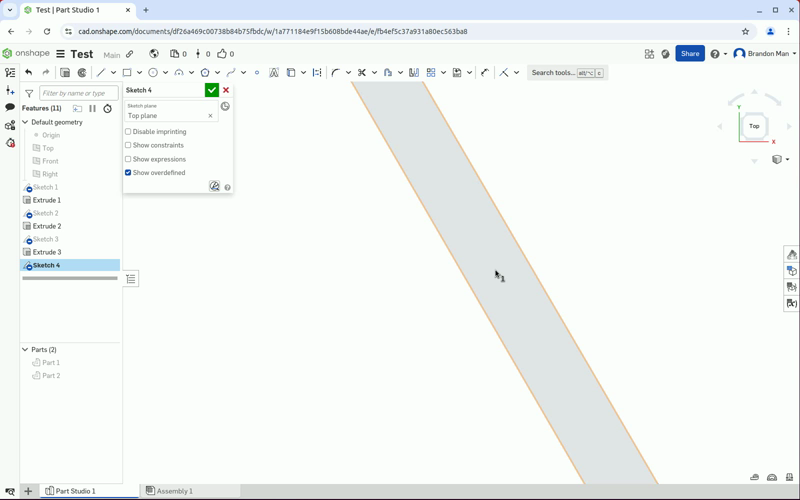
scroll(-6)
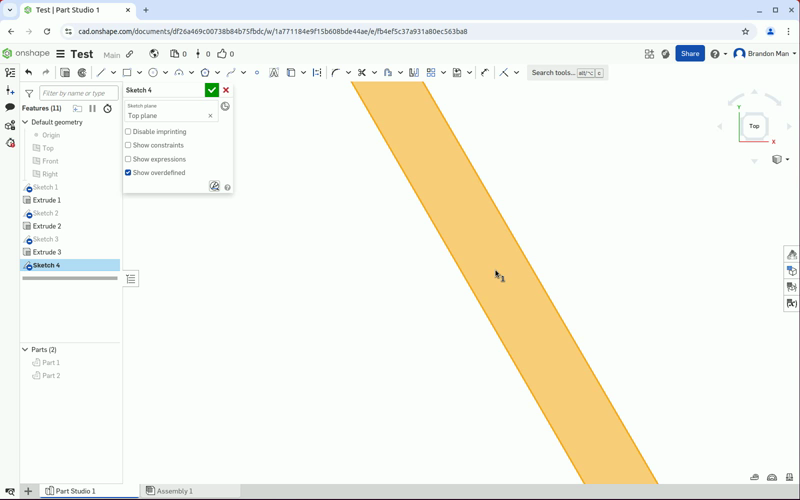
scroll(-6)
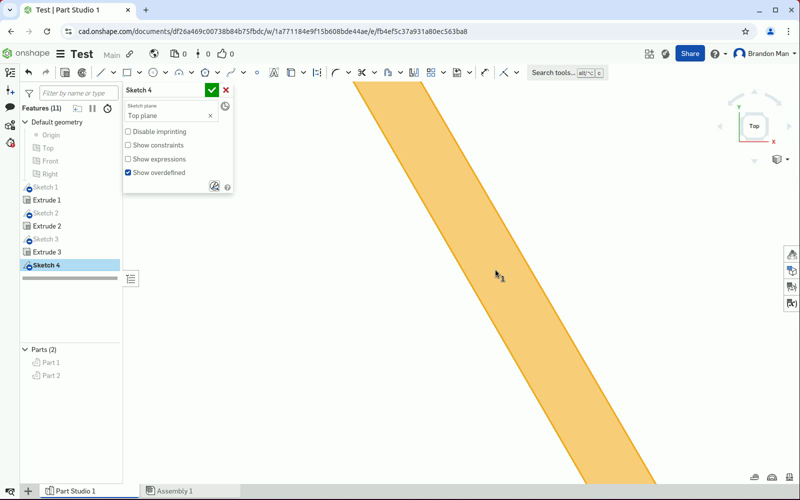
scroll(-6)
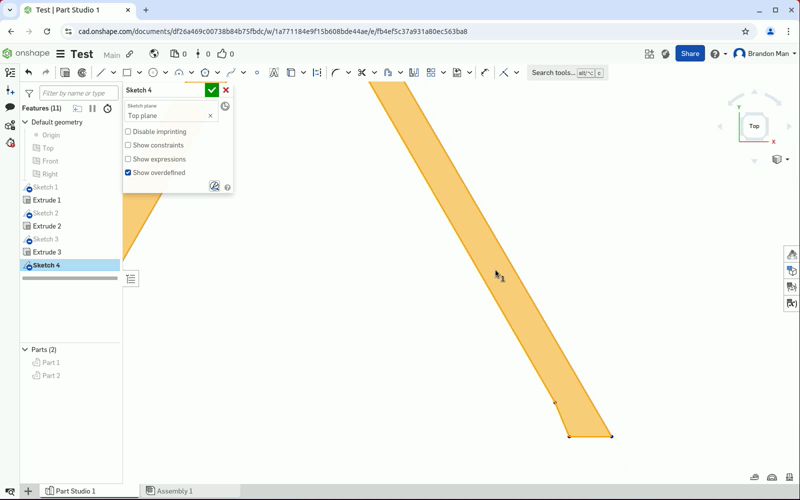
scroll(-6)
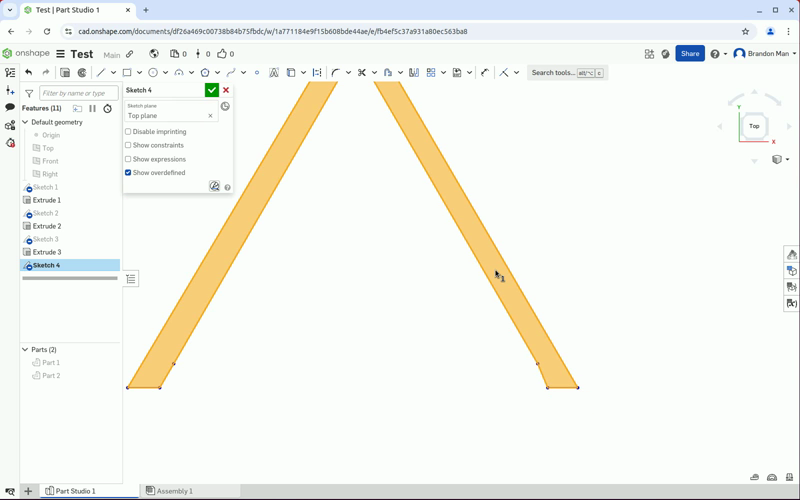
scroll(-6)
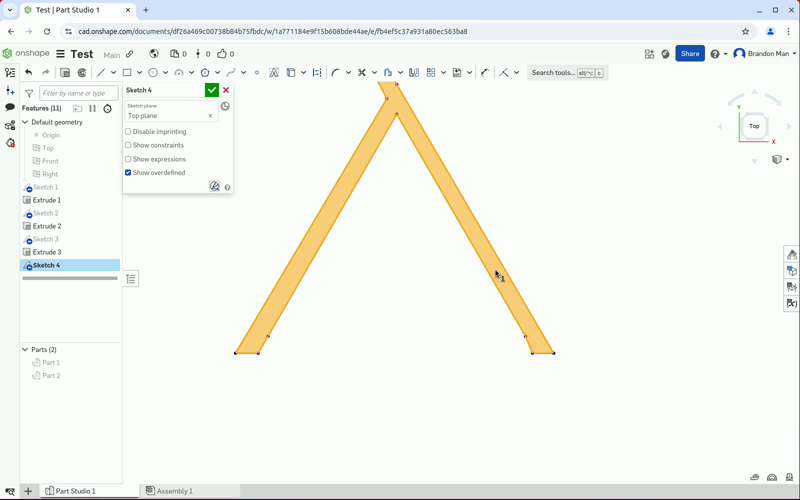
scroll(-6)
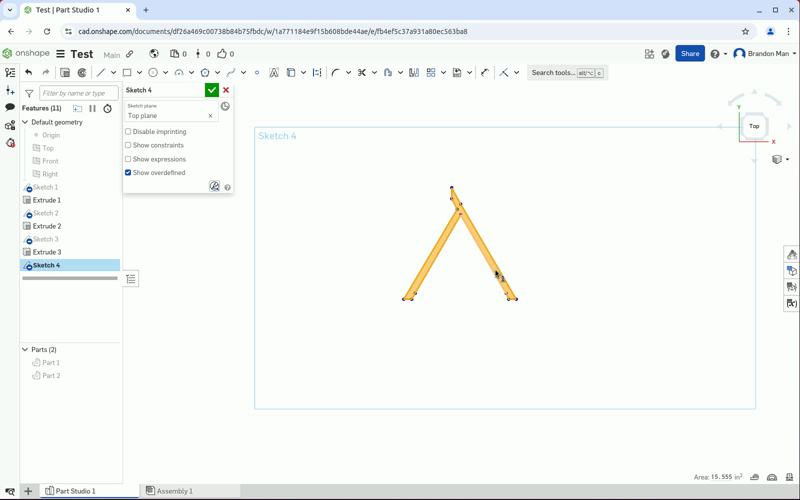
mouse_move(73, 352)
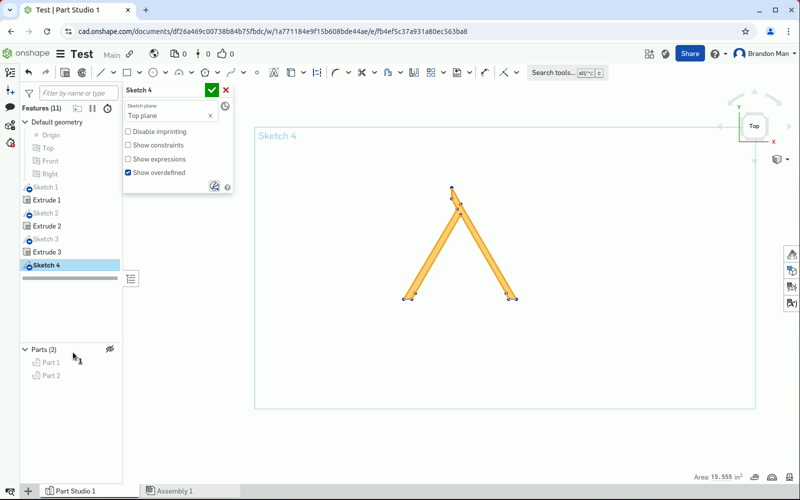
key(shift+y)
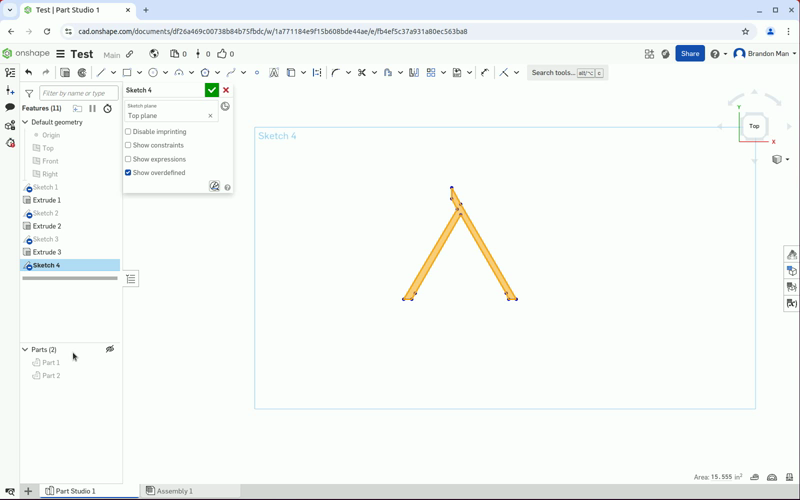
key(shift+e)
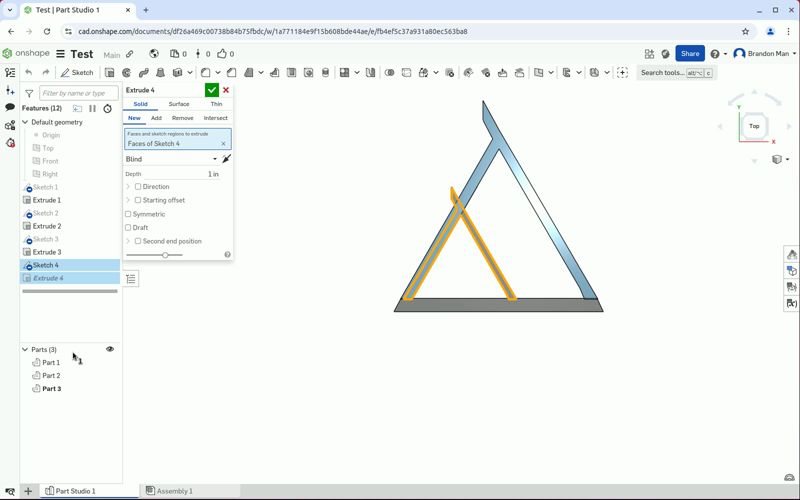
mouse_move(143, 106)
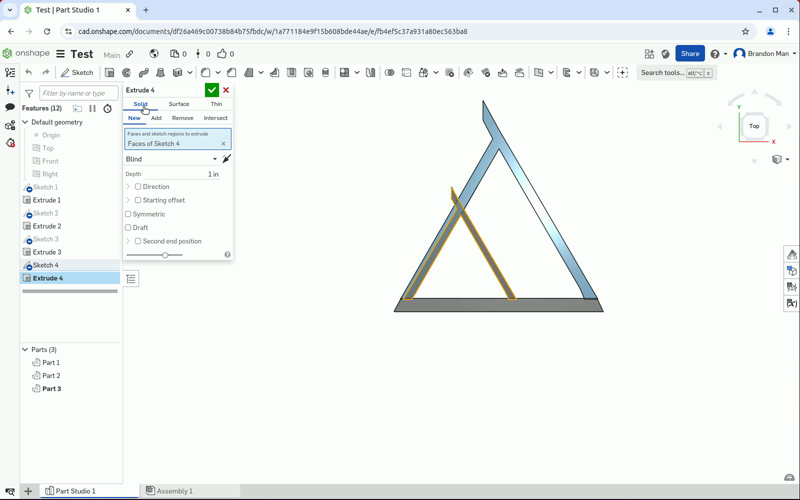
click(143, 106)
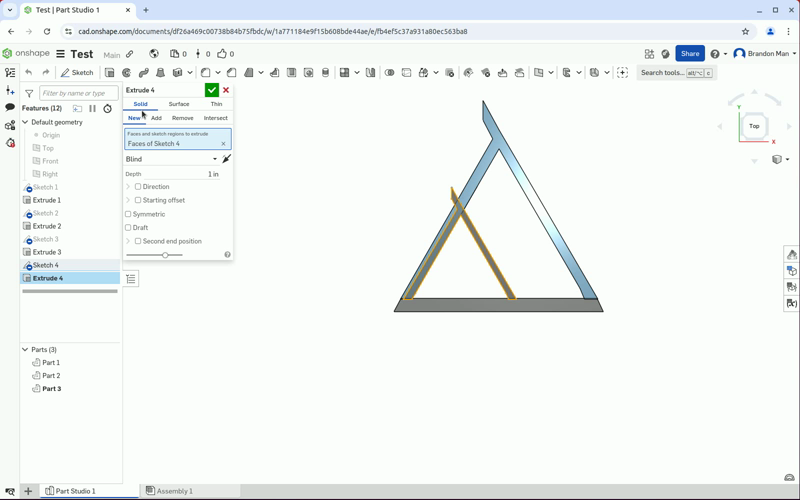
mouse_move(137, 120)
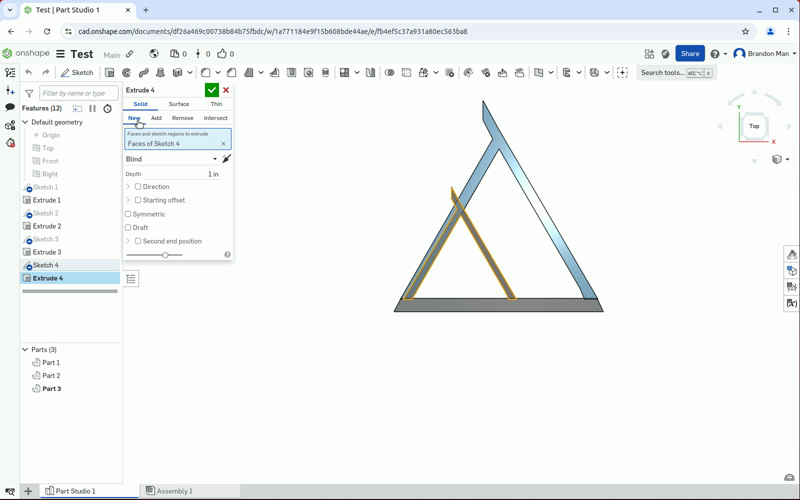
click(137, 120)
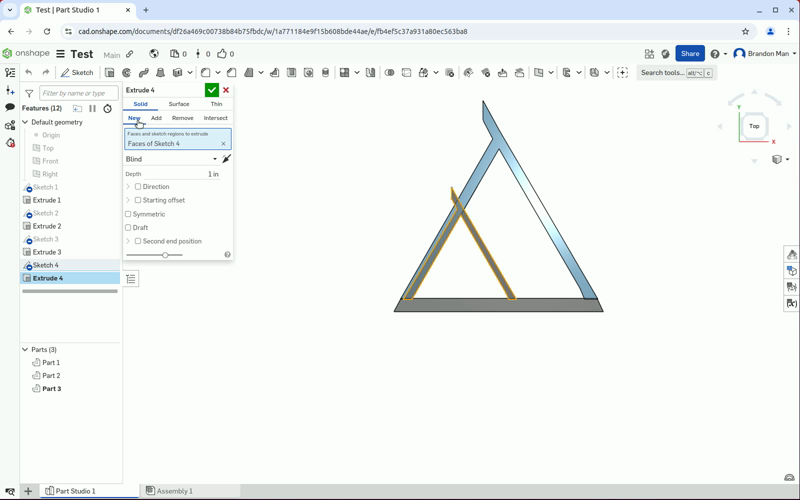
key(tab, 4)
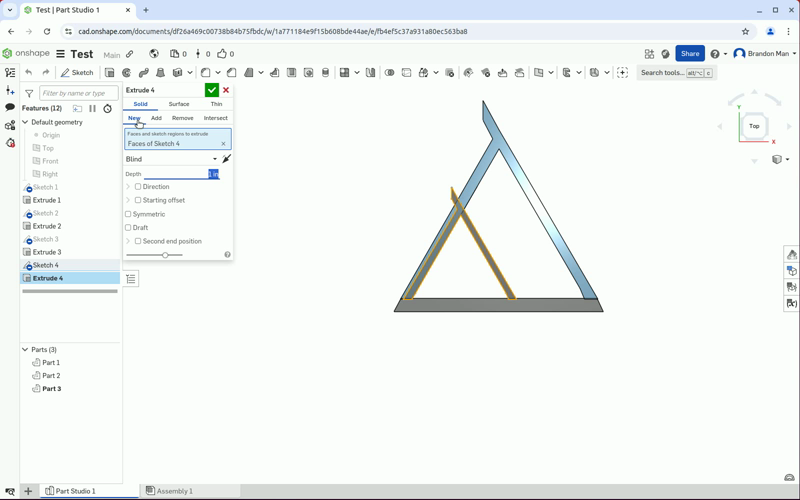
text(1.444)
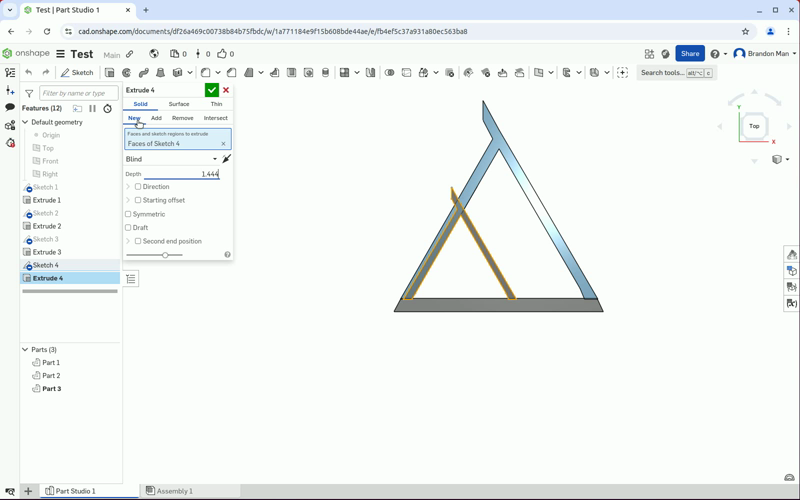
key(enter)
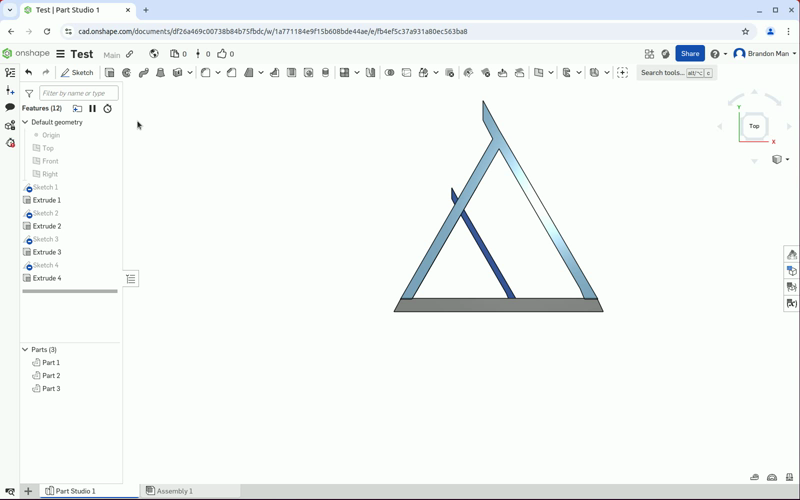
key(shift+h)
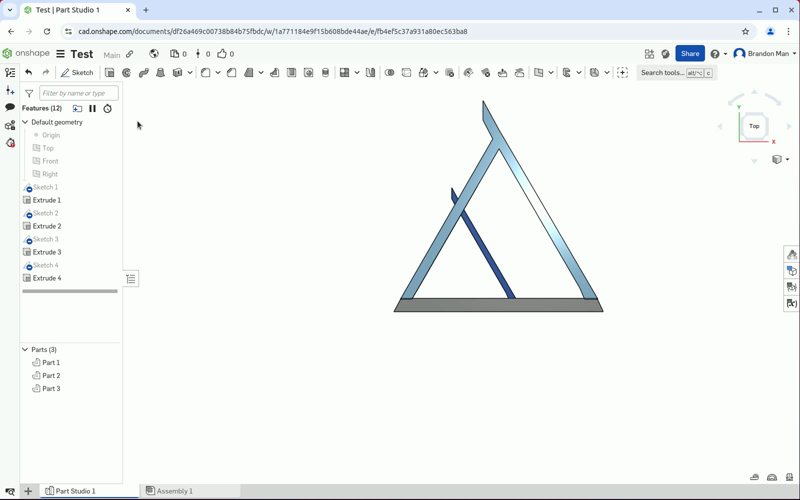
key(shift+h)
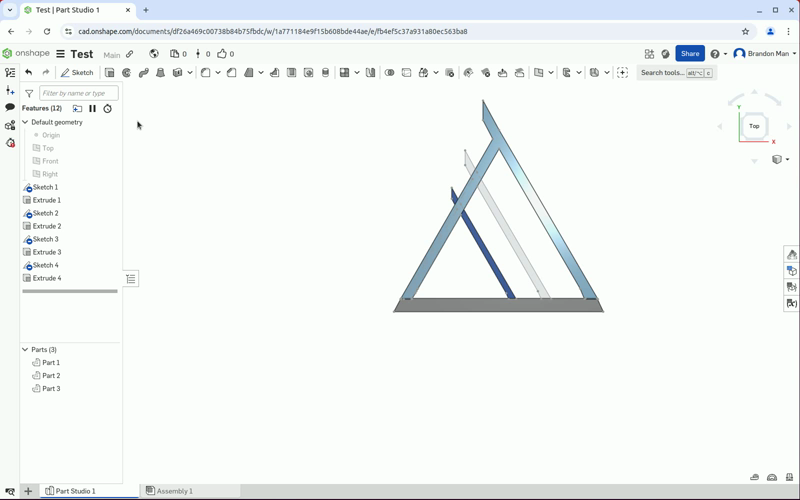
key(shift+7)
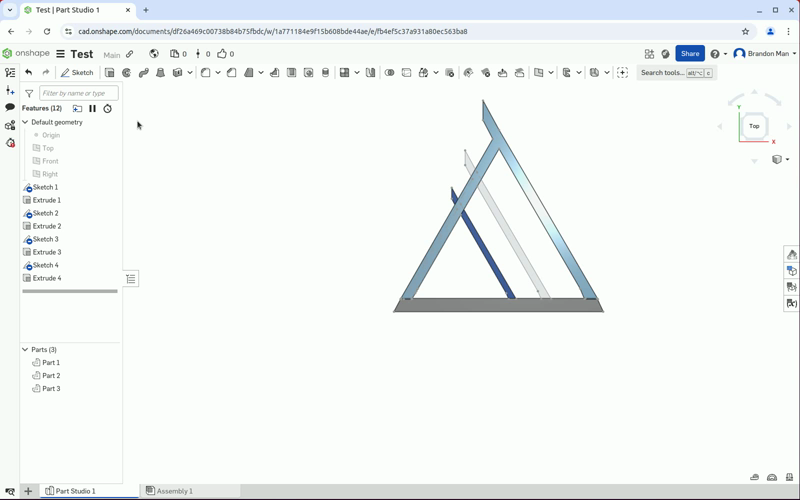
key(up, 3)
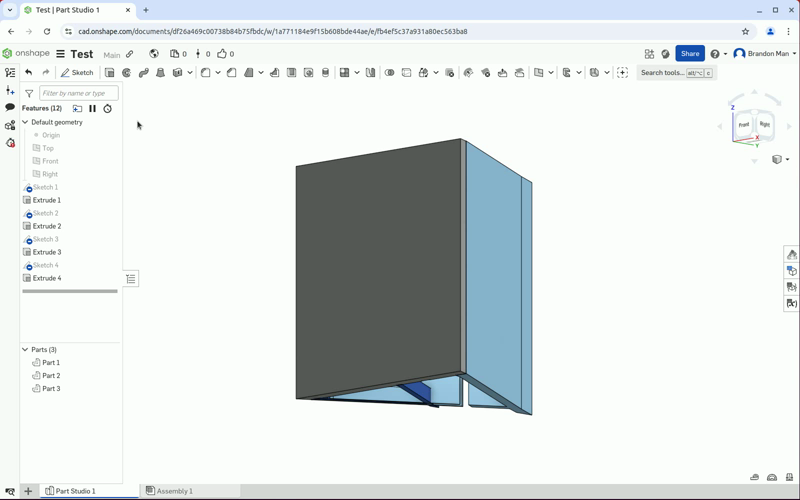
key(left, 3)
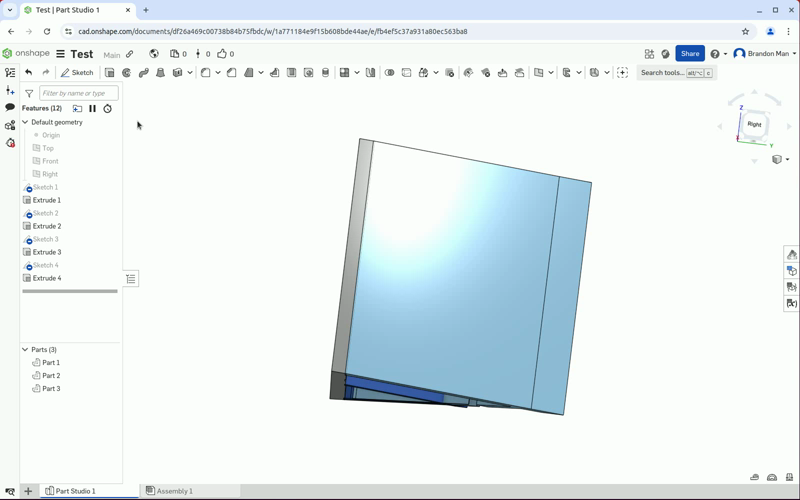
key(right, 3)
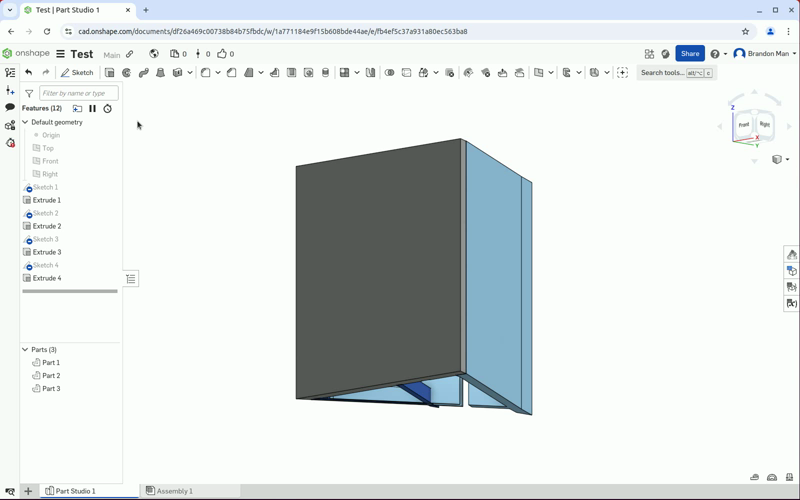
key(down, 3)
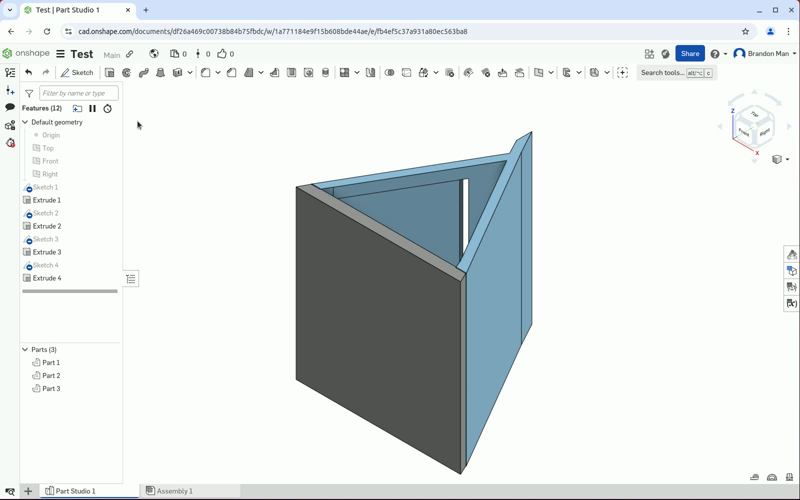
mouse_move(73, 189)
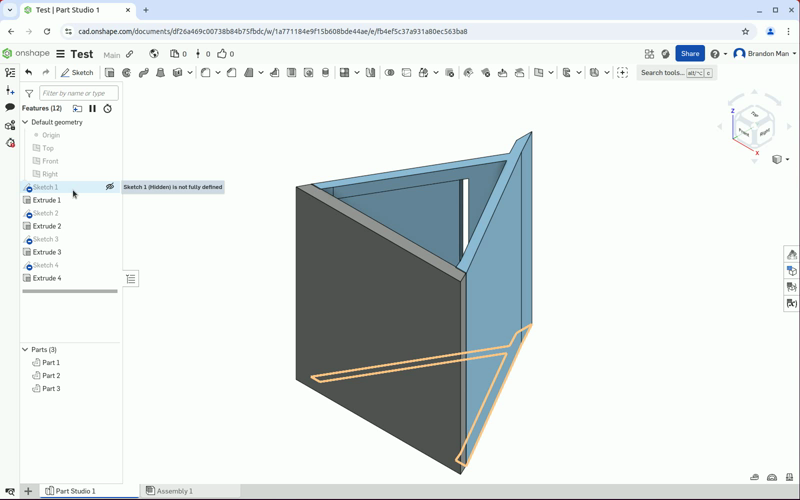
click(73, 189)